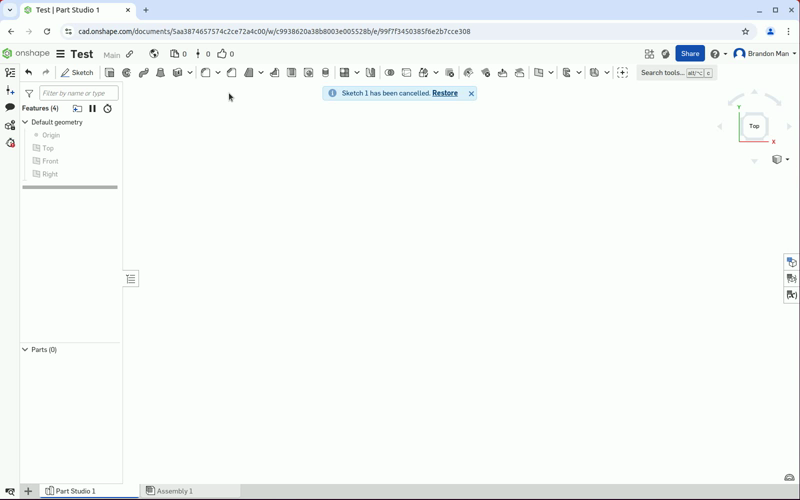
key(shift+h)
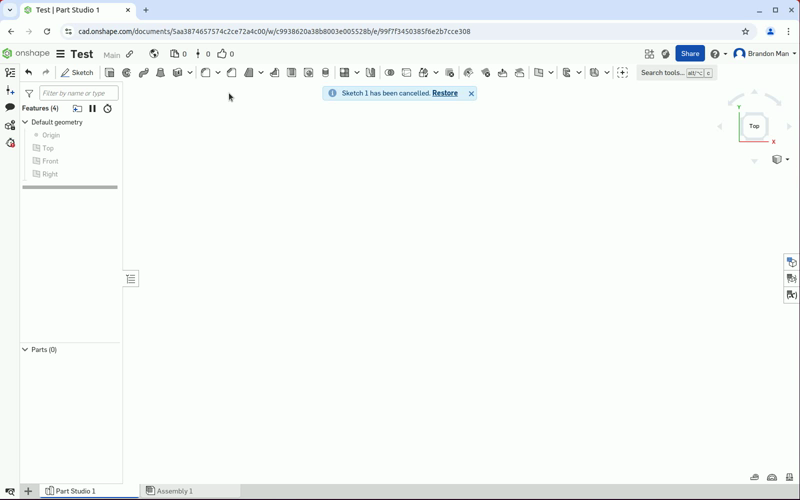
mouse_move(73, 352)
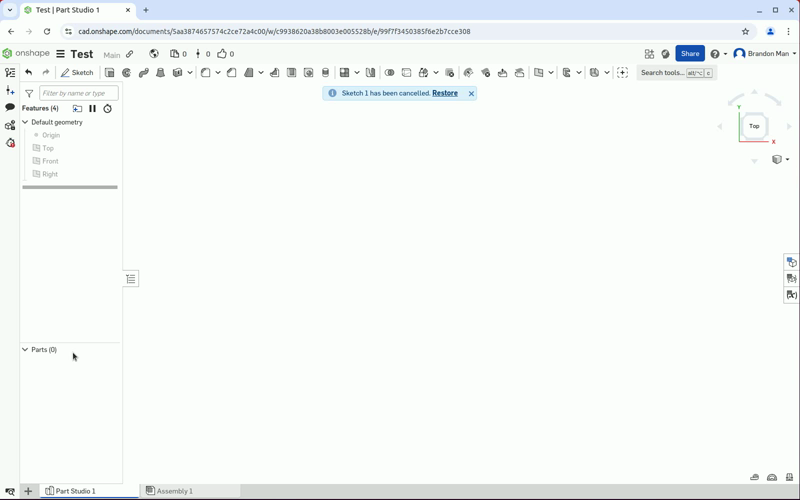
key(y)
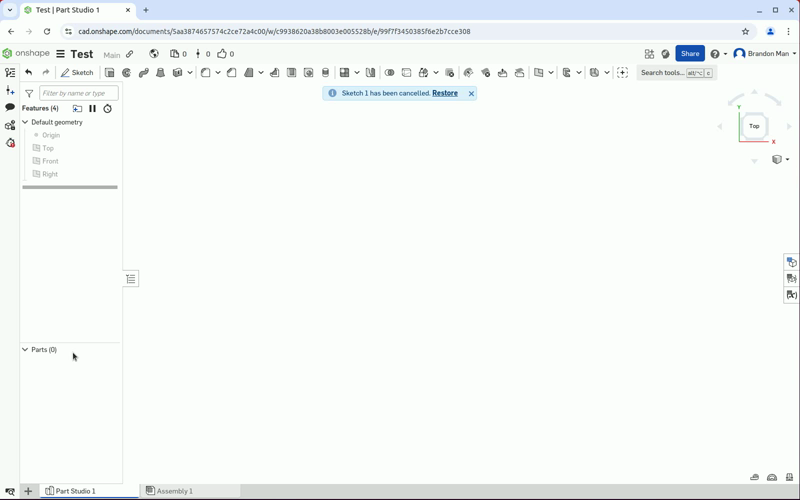
key(shift+p)
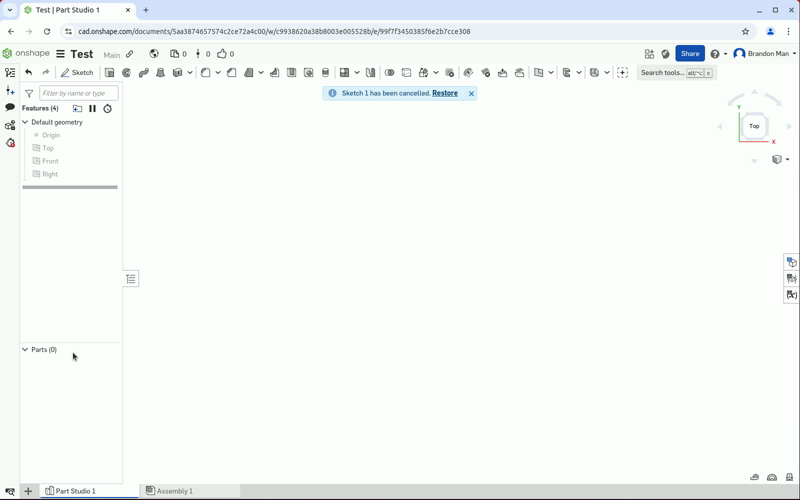
key(space)
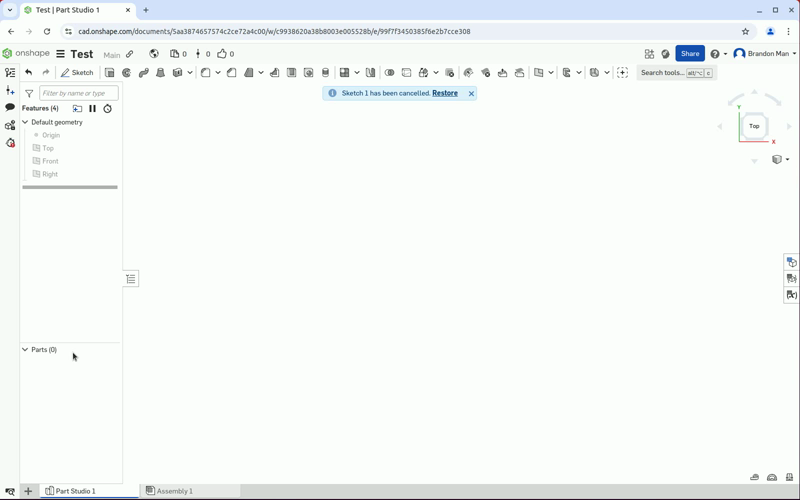
key_down(shift)
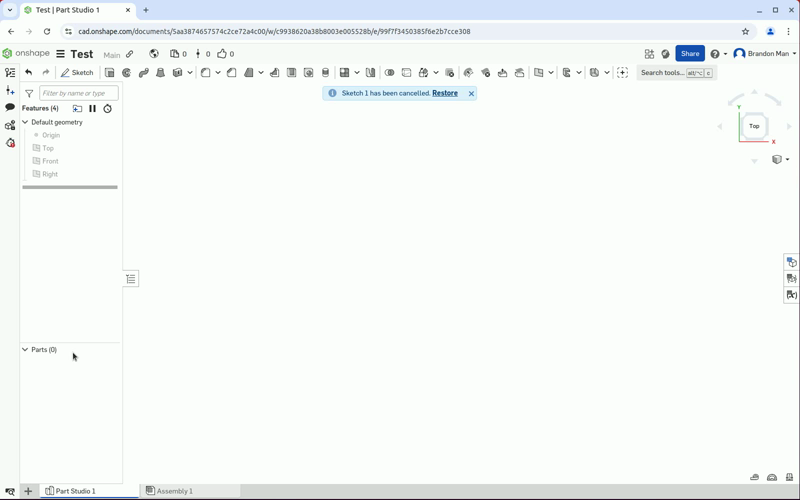
key(up)
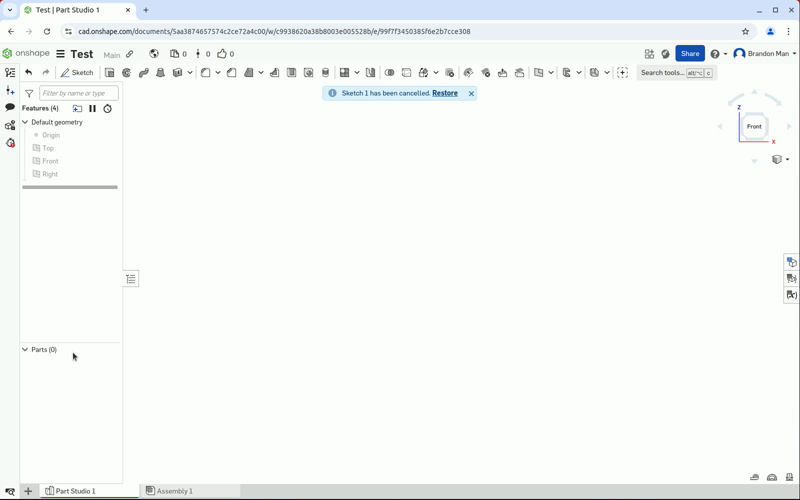
key_up(shift)
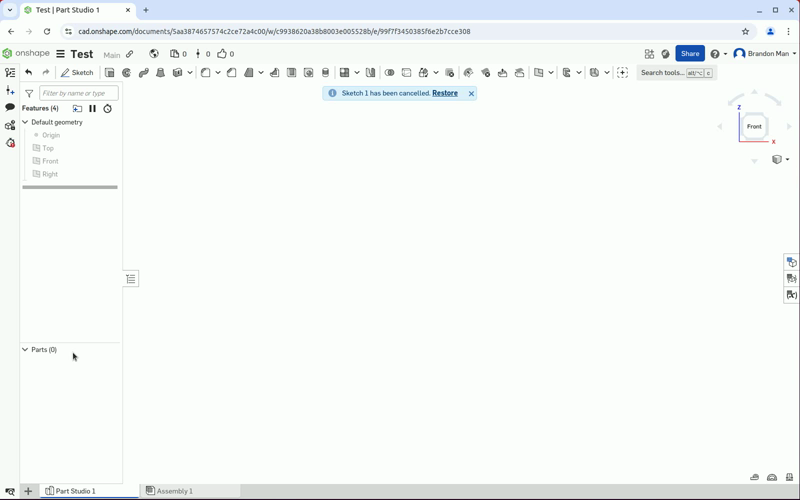
mouse_move(73, 352)
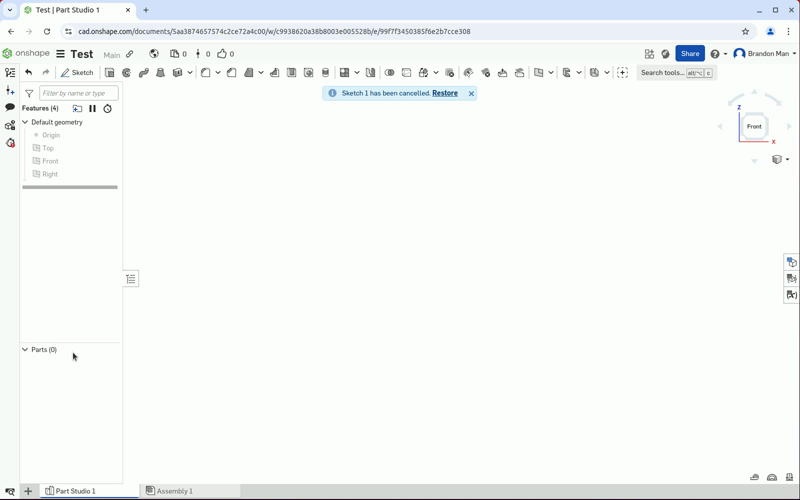
key(shift+y)
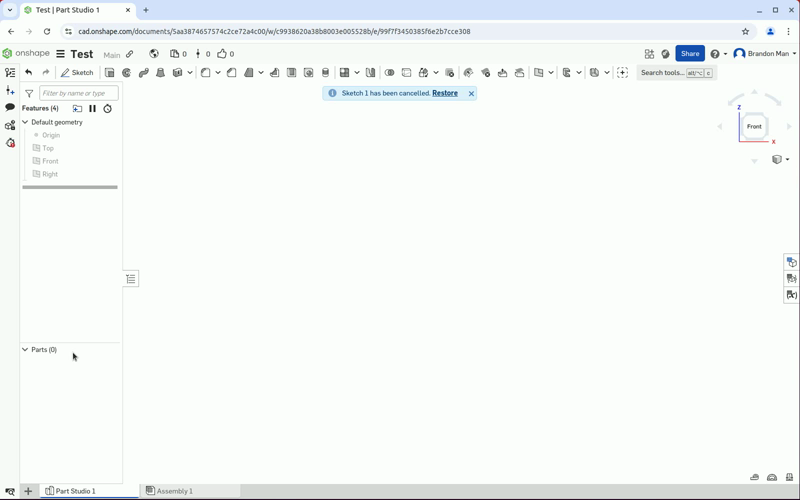
key(shift+s)
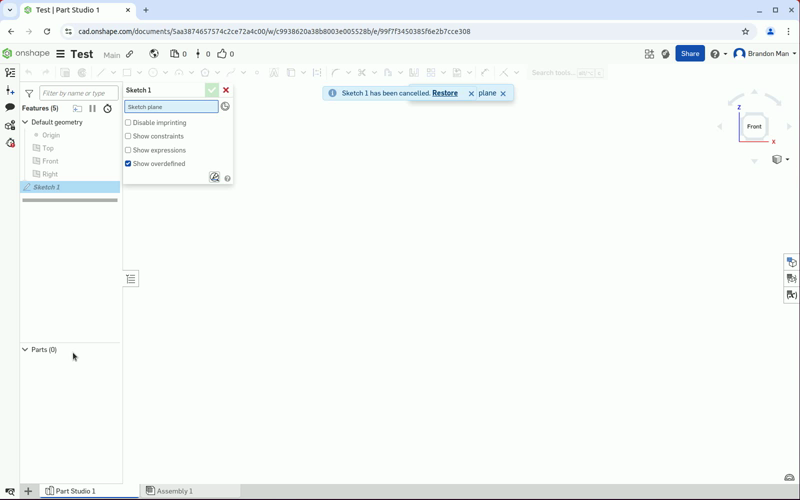
mouse_move(73, 163)
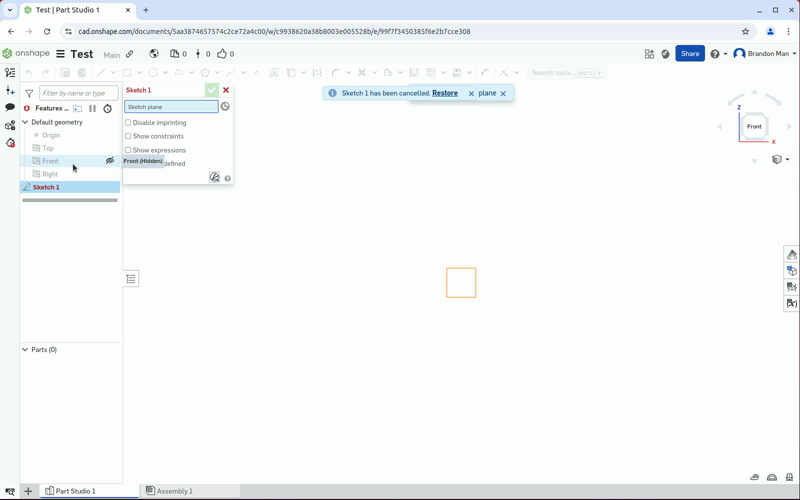
click(73, 163)
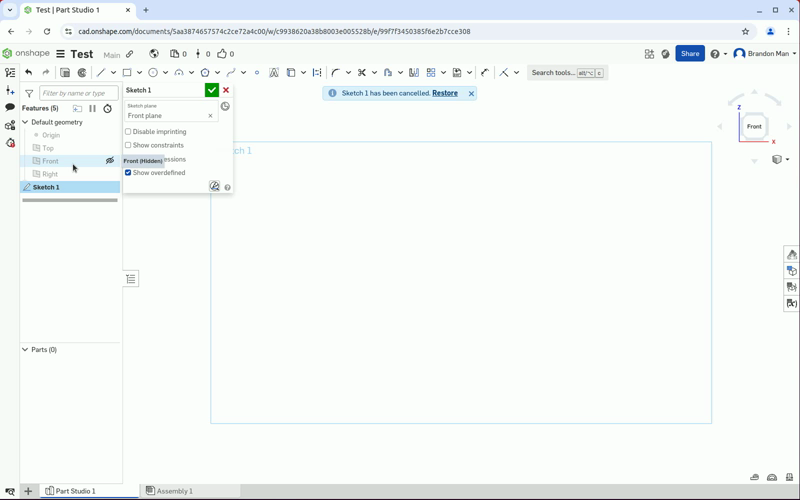
mouse_move(73, 352)
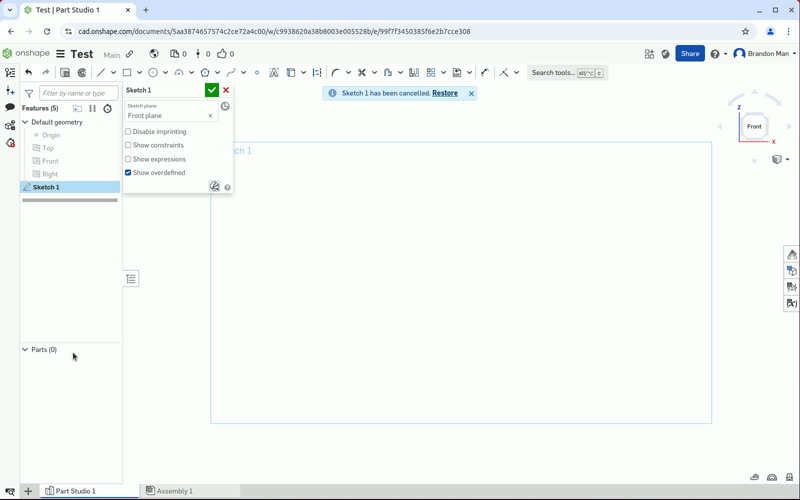
key(y)
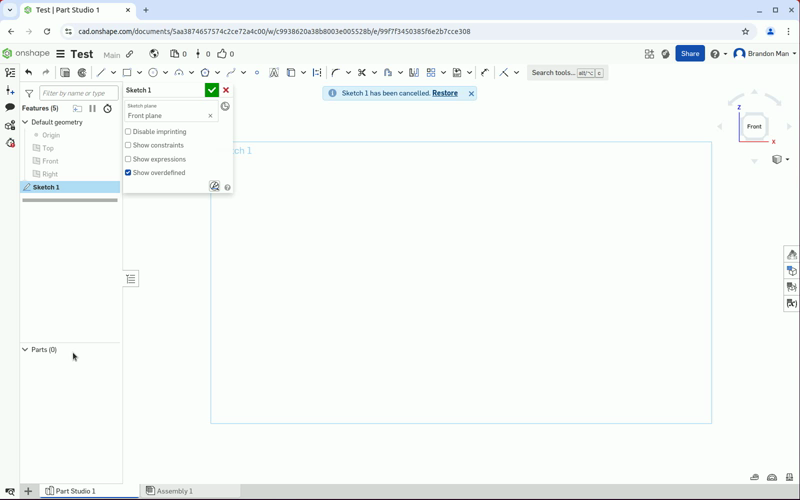
key(l)
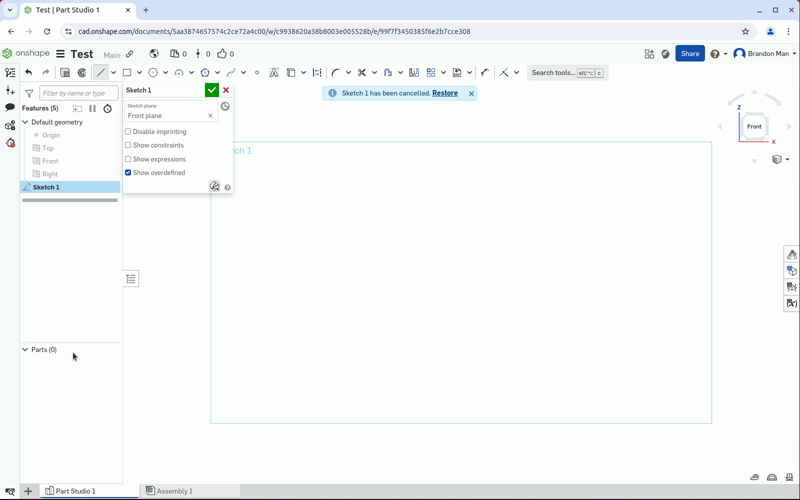
key_down(shift)
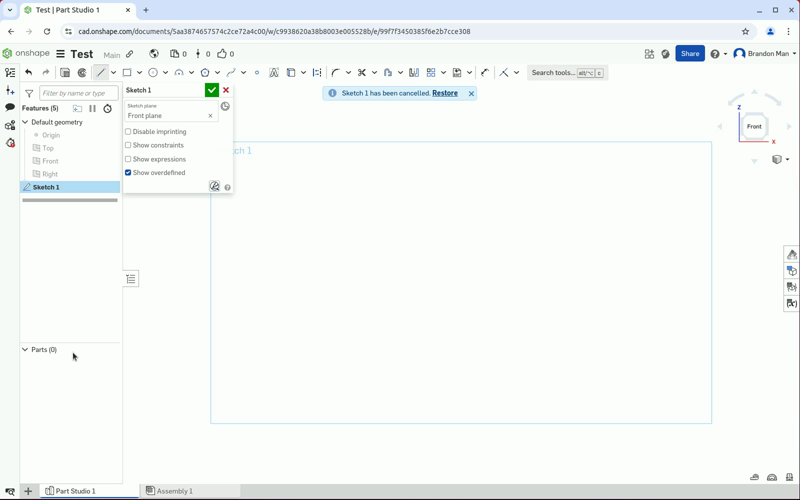
mouse_move(443, 312)
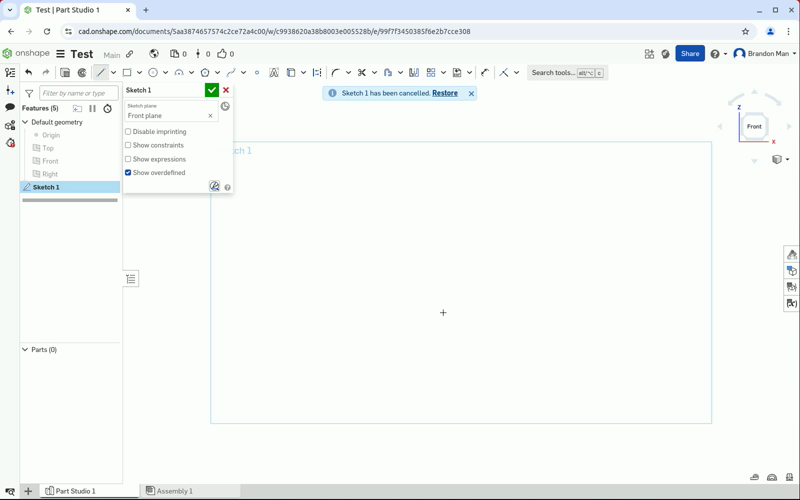
click(443, 312)
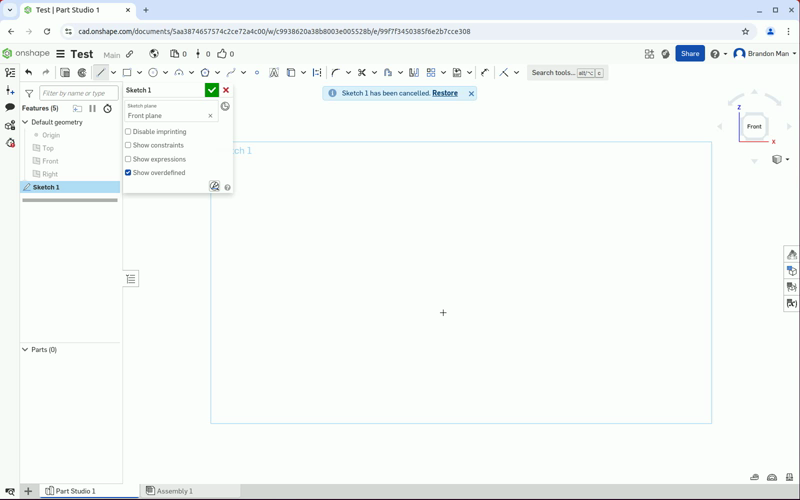
key_up(shift)
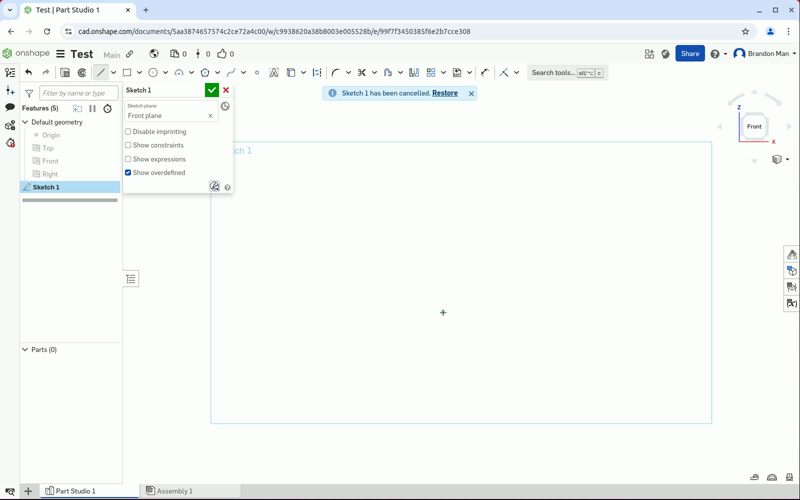
key_down(shift)
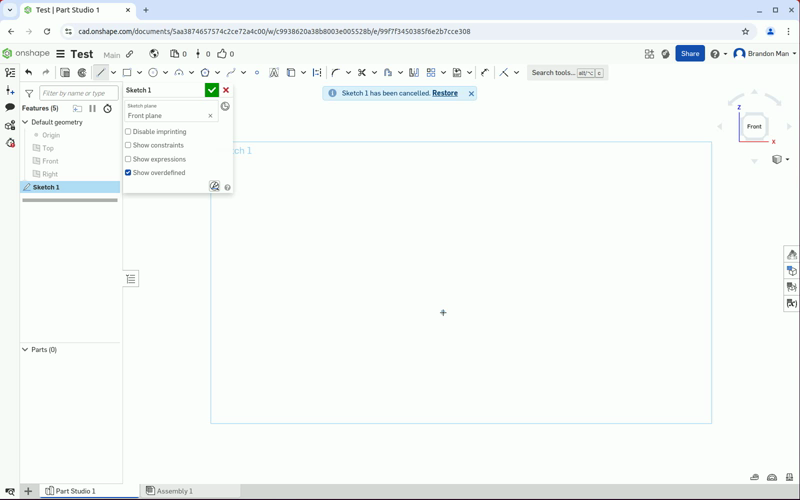
mouse_move(473, 312)
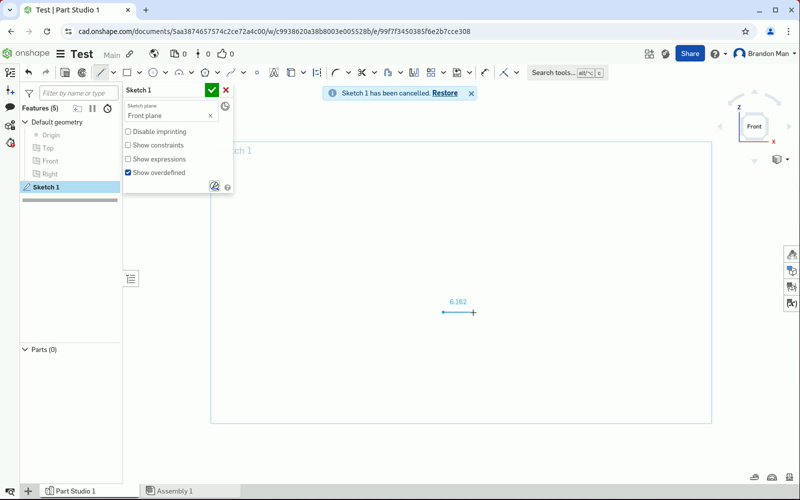
mouse_move(461, 312)
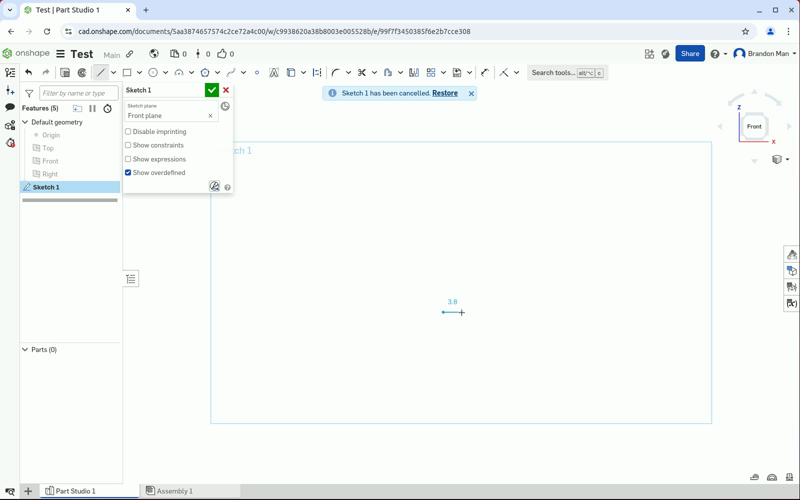
click(461, 312)
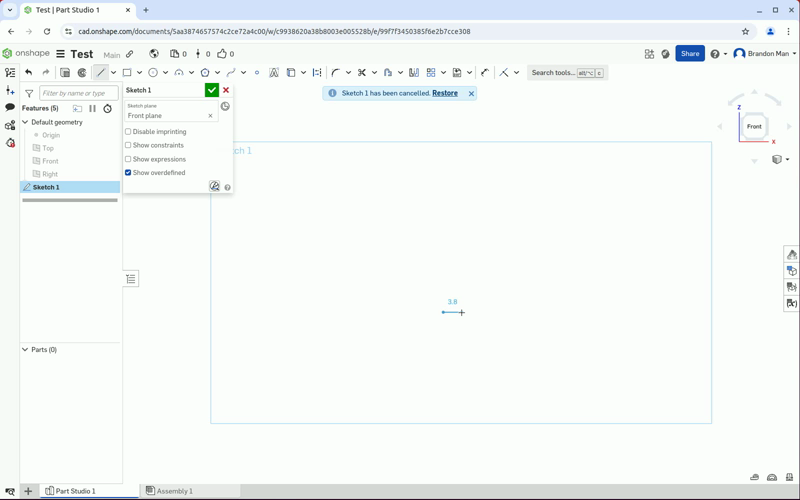
key_up(shift)
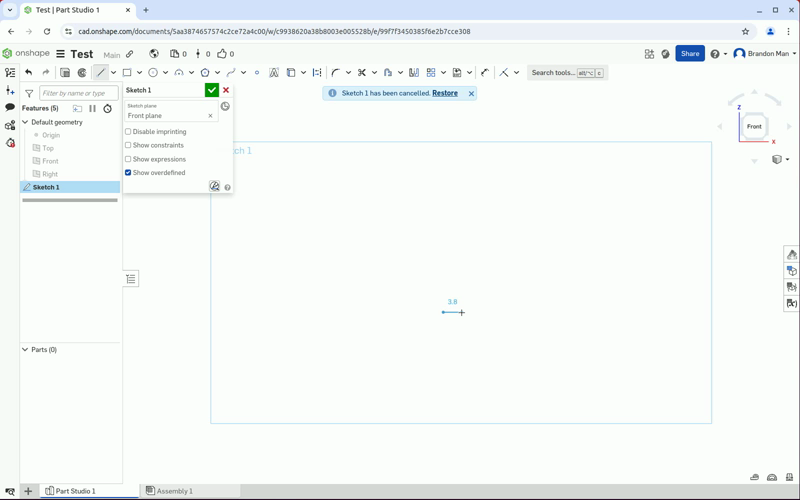
key_down(shift)
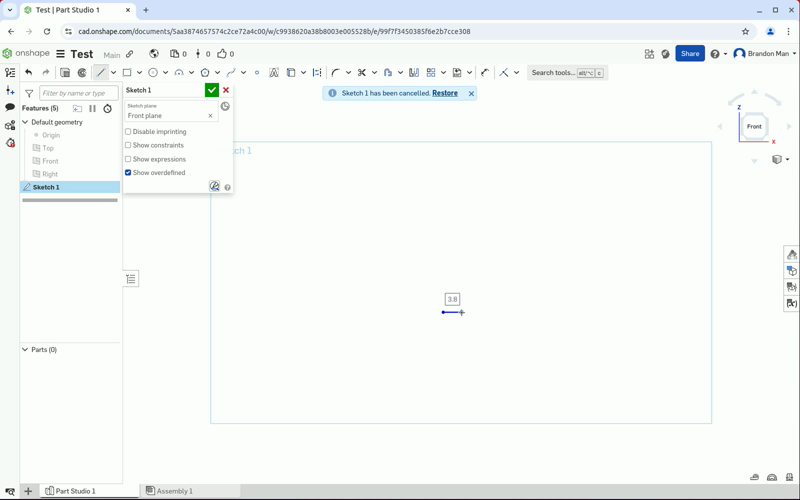
mouse_move(461, 167)
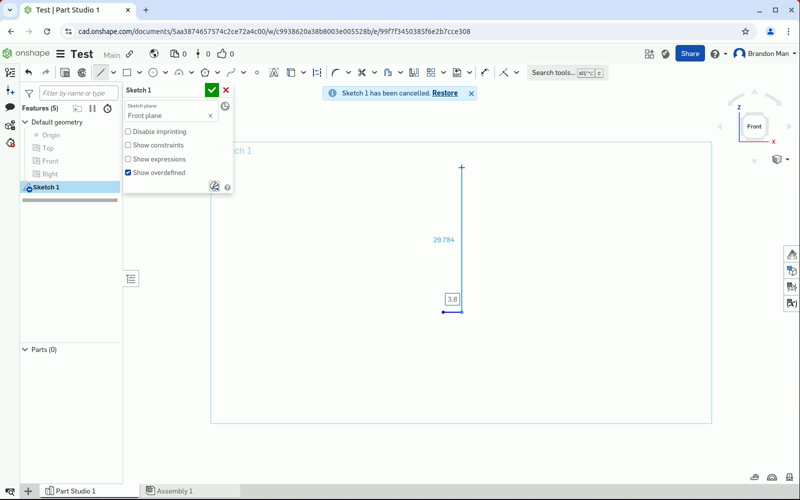
click(461, 167)
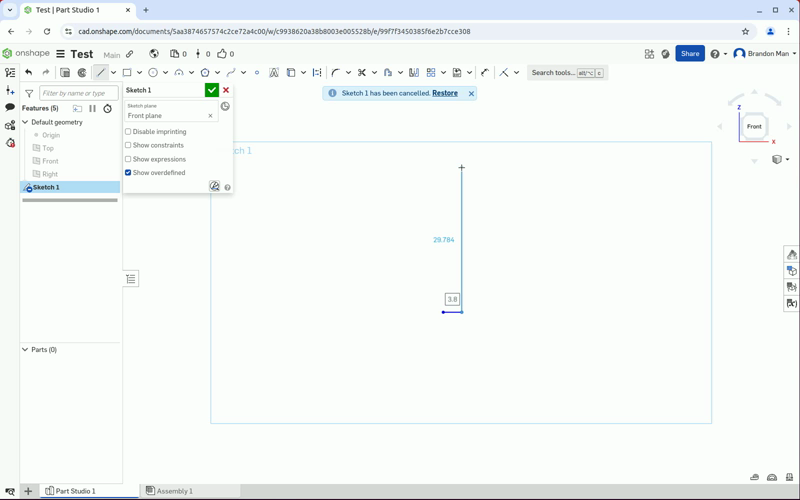
key_up(shift)
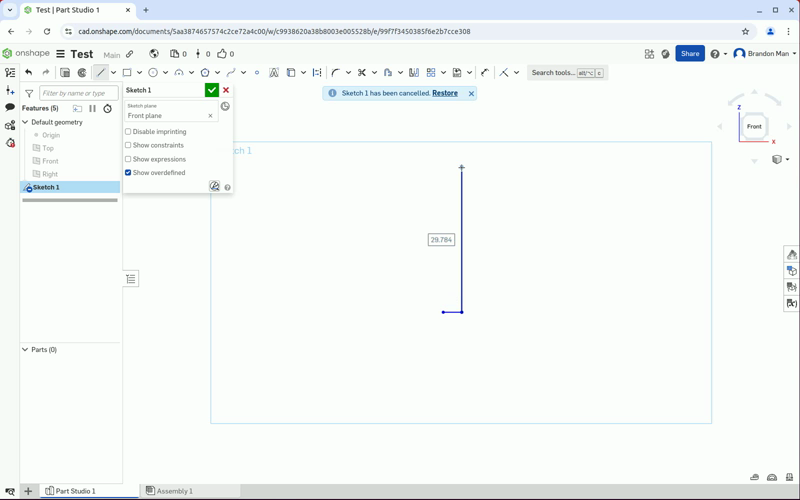
key_down(shift)
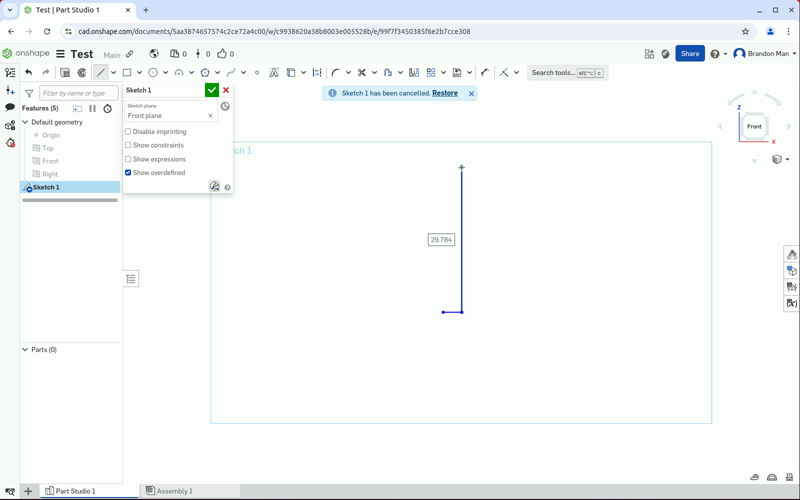
mouse_move(491, 167)
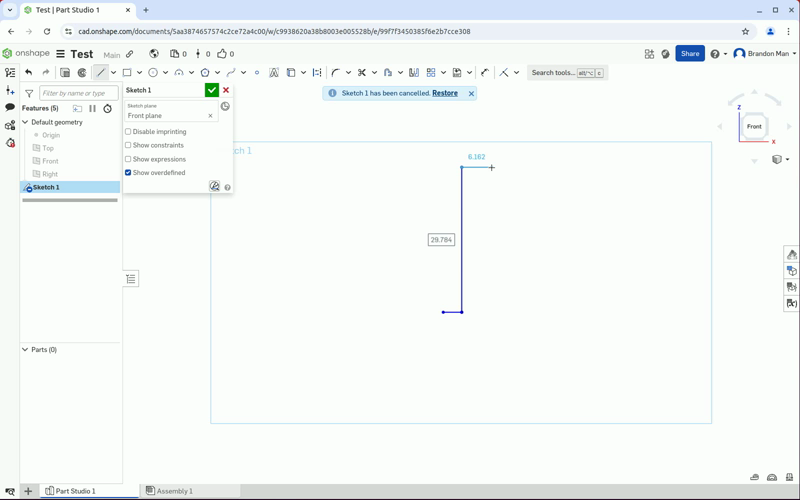
mouse_move(443, 167)
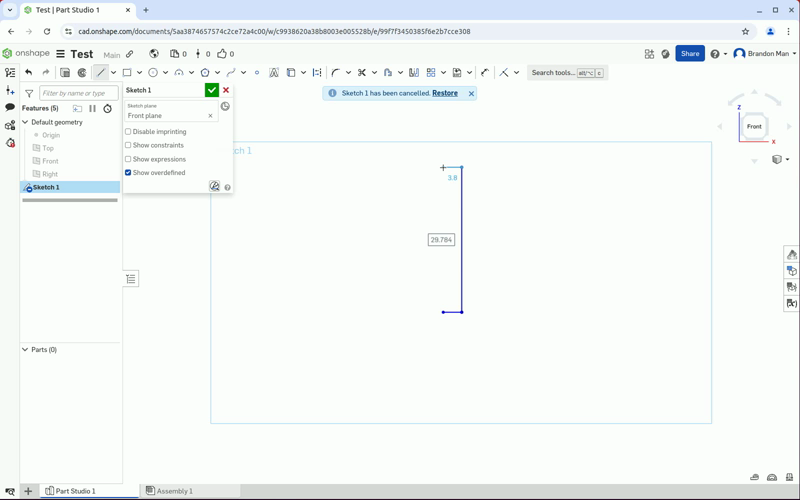
click(443, 167)
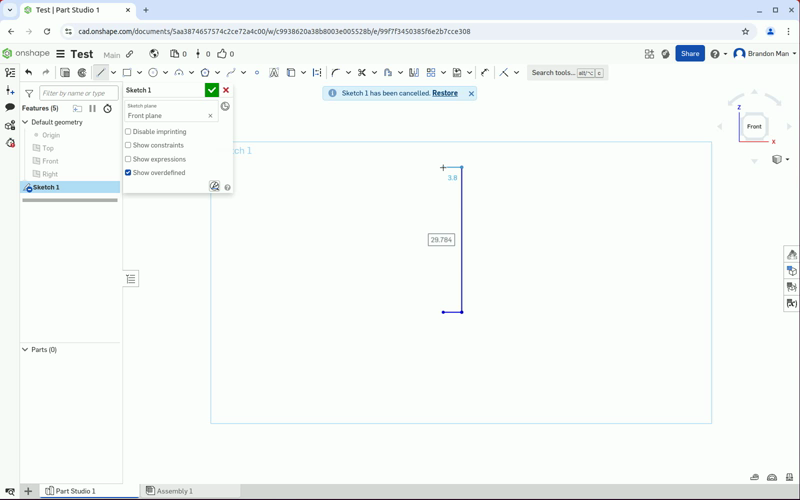
key_up(shift)
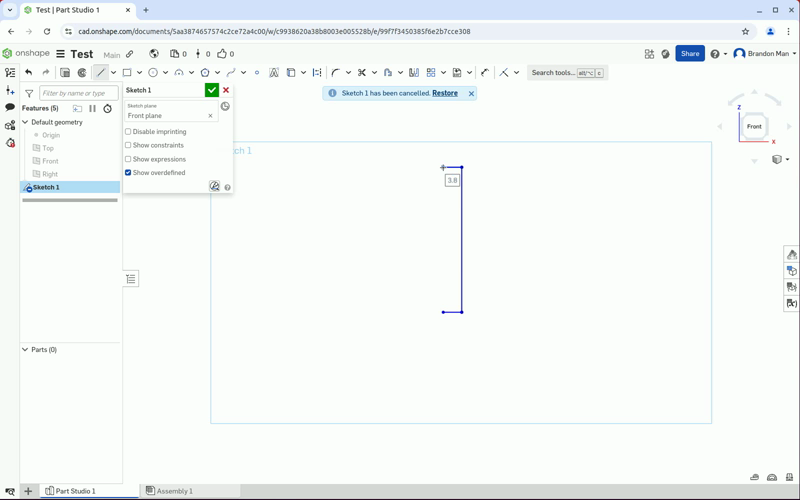
key_down(shift)
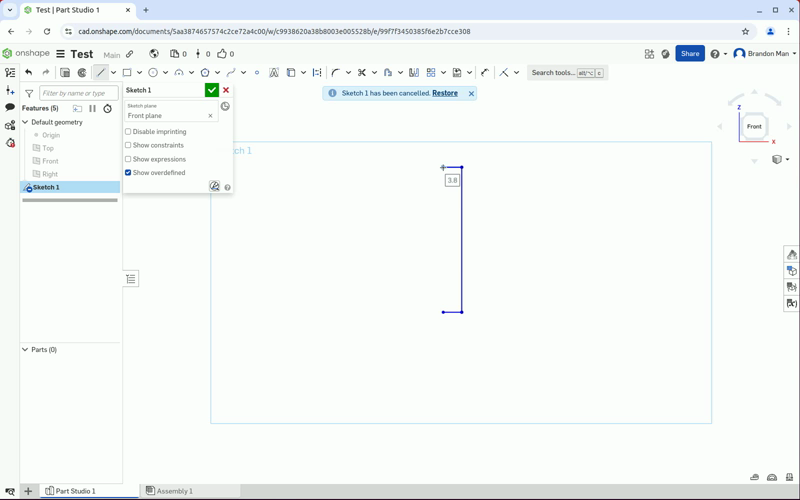
mouse_move(443, 312)
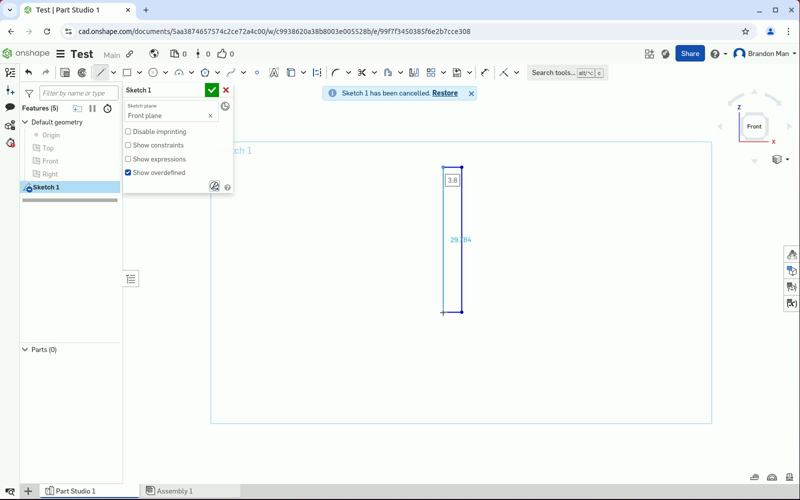
key_up(shift)
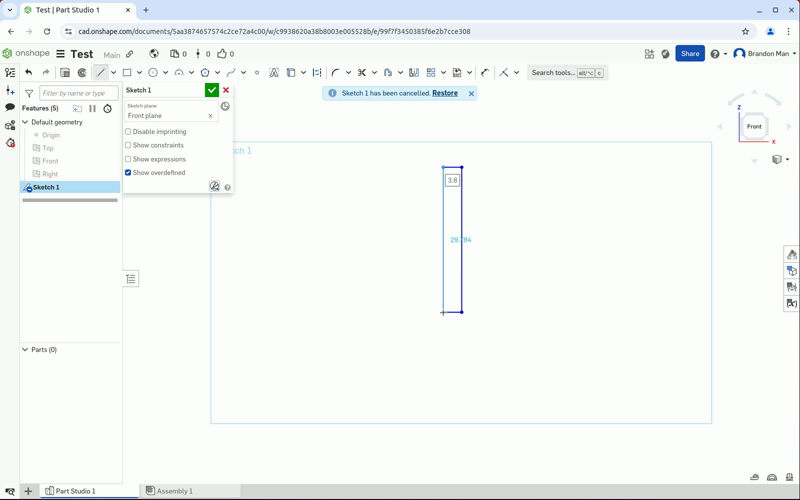
click(443, 312)
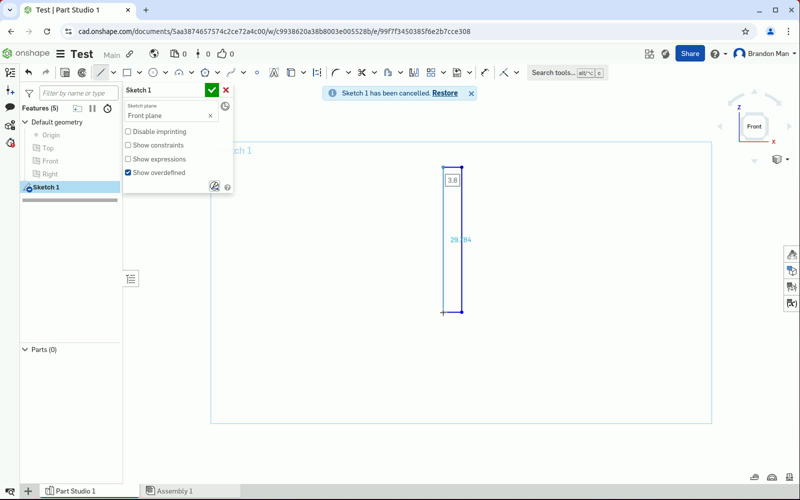
key(esc)
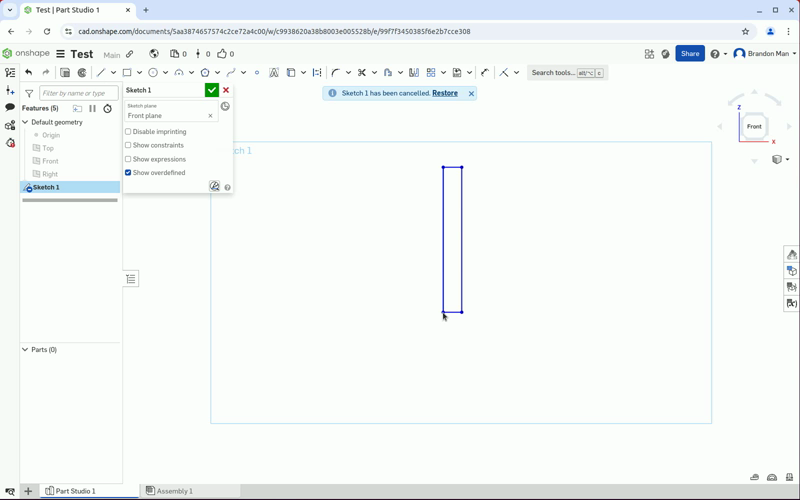
key(c)
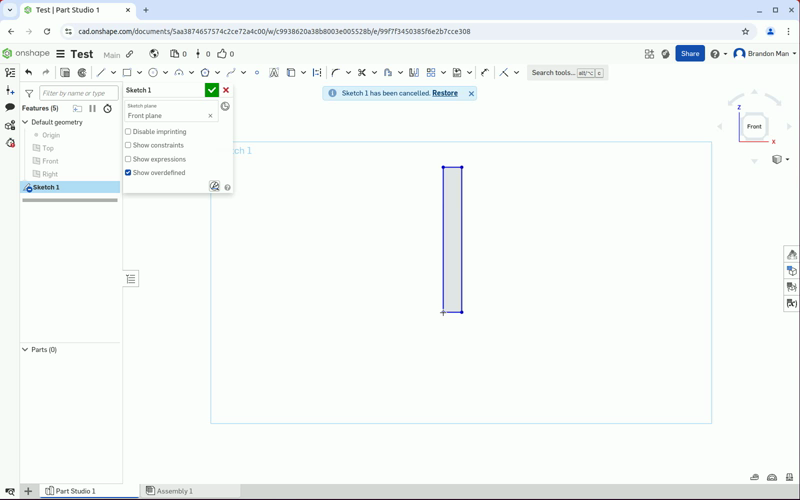
key_down(shift)
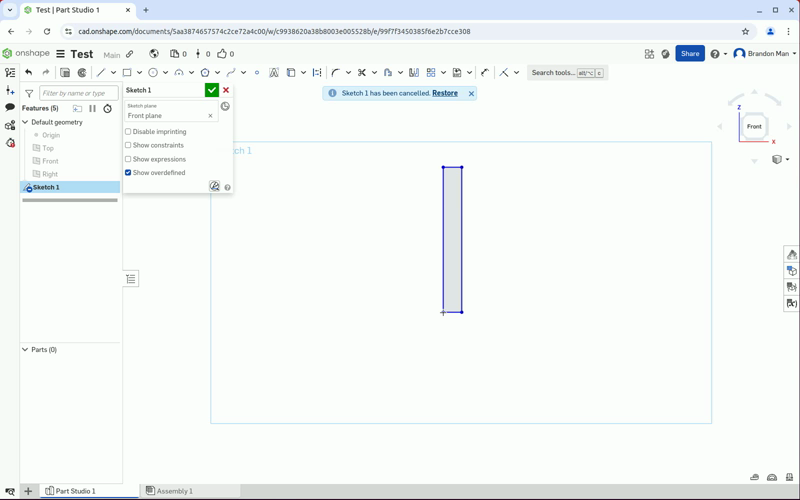
mouse_move(449, 289)
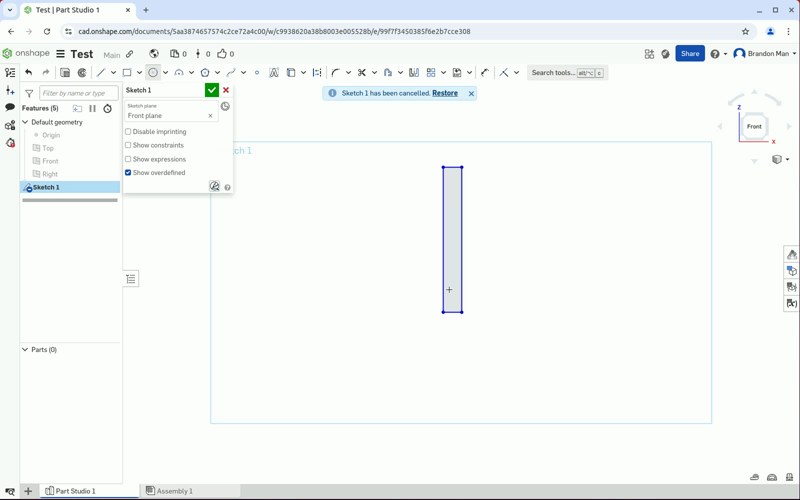
click(449, 289)
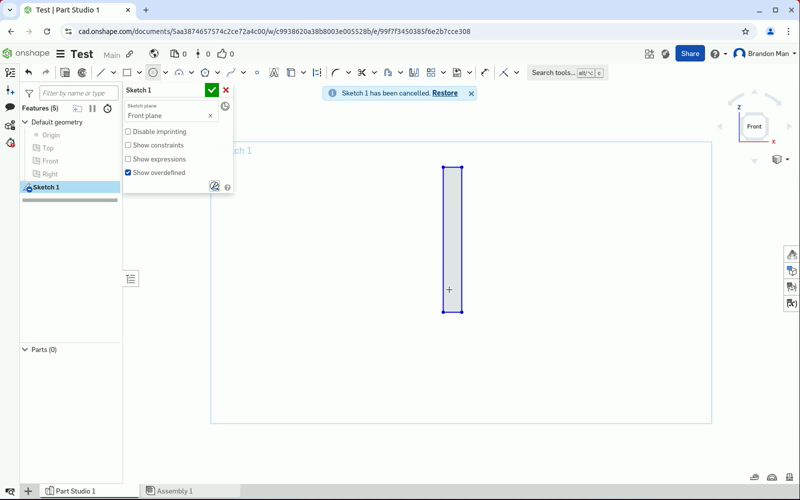
key_up(shift)
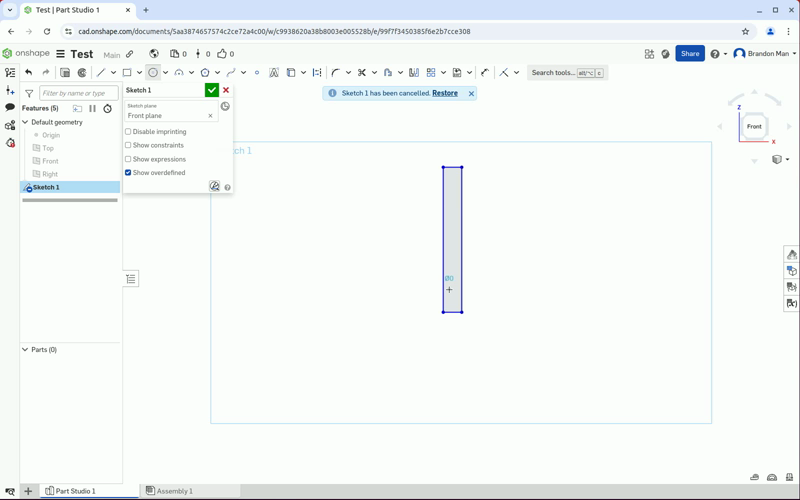
mouse_move(452, 289)
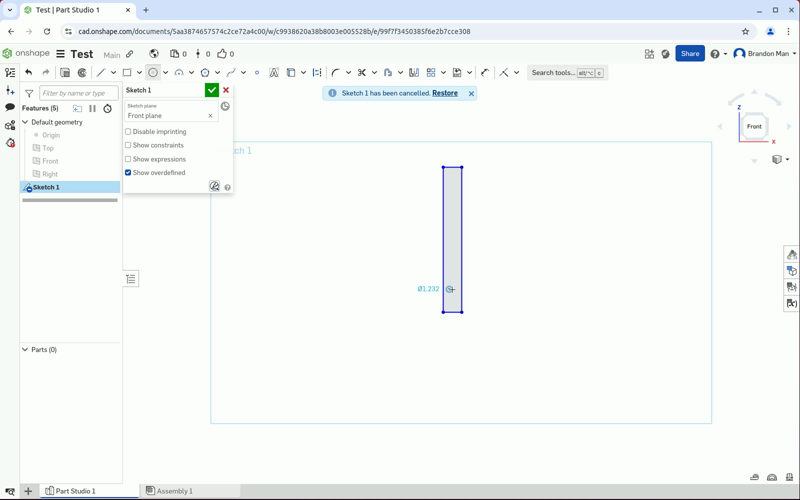
click(452, 289)
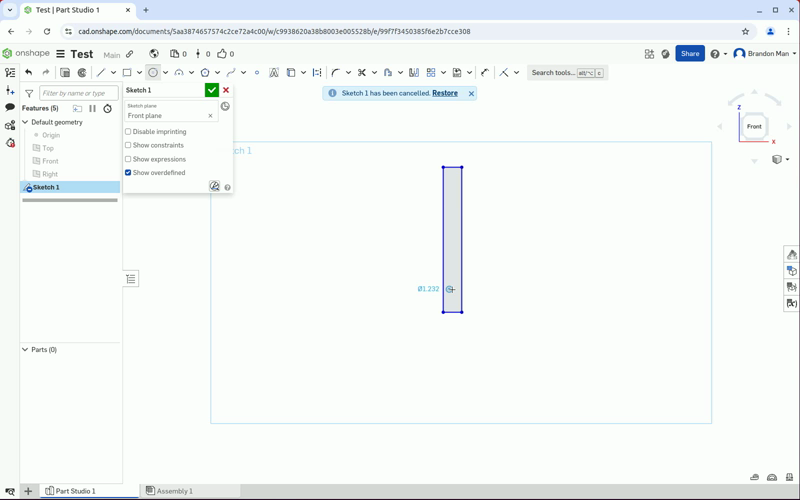
key(esc)
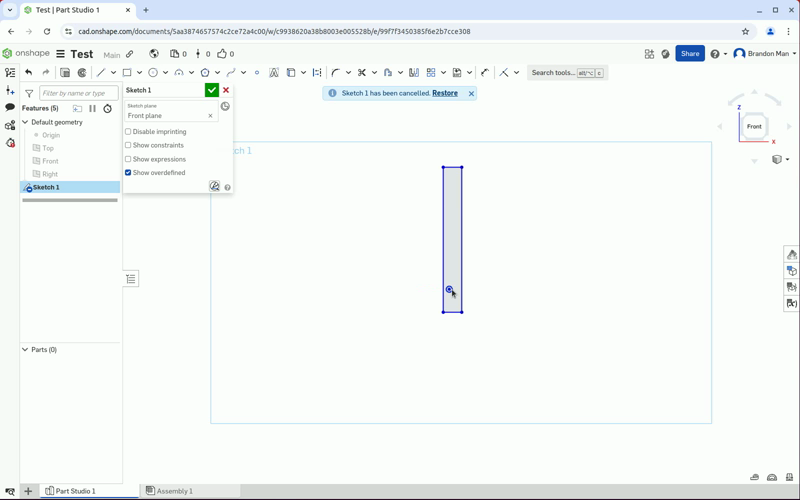
key(c)
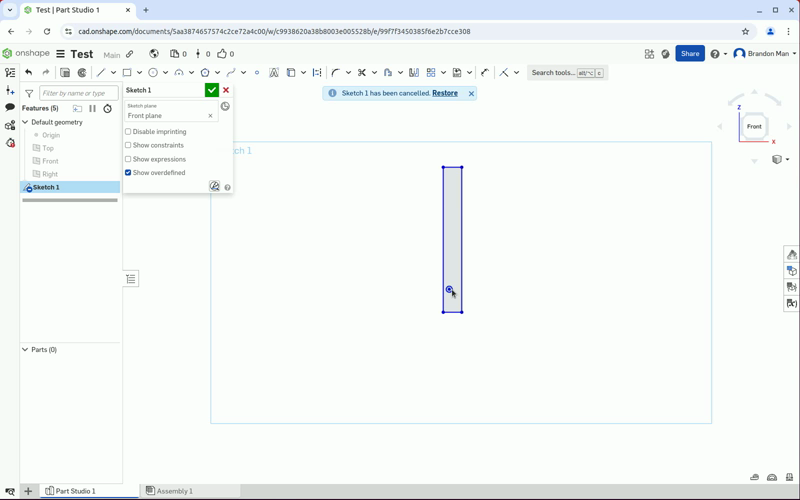
key_down(shift)
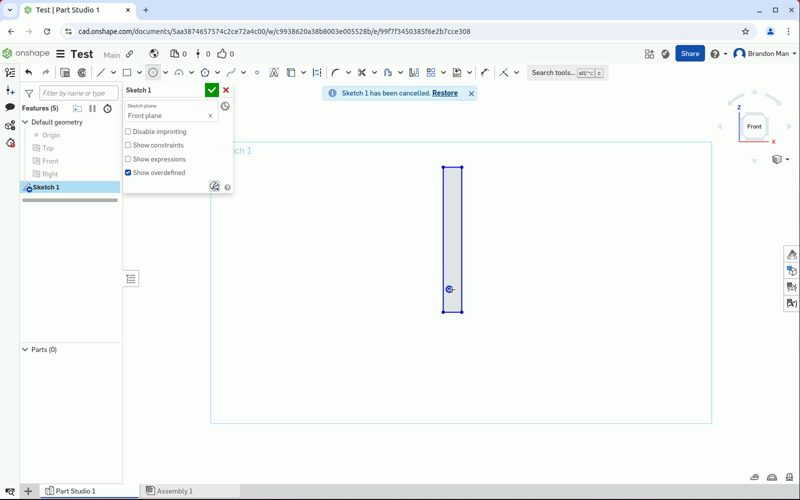
mouse_move(449, 190)
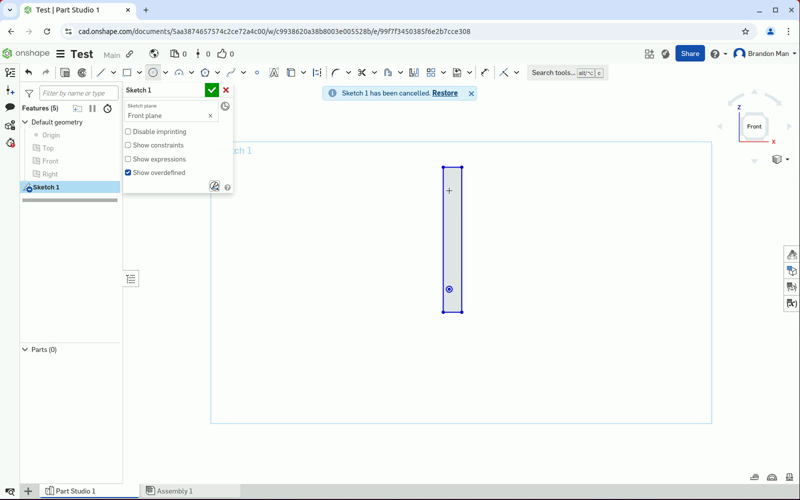
click(449, 190)
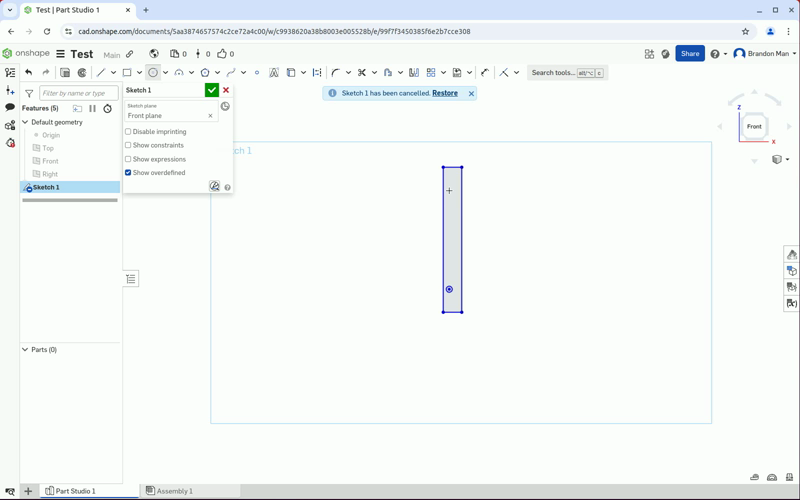
key_up(shift)
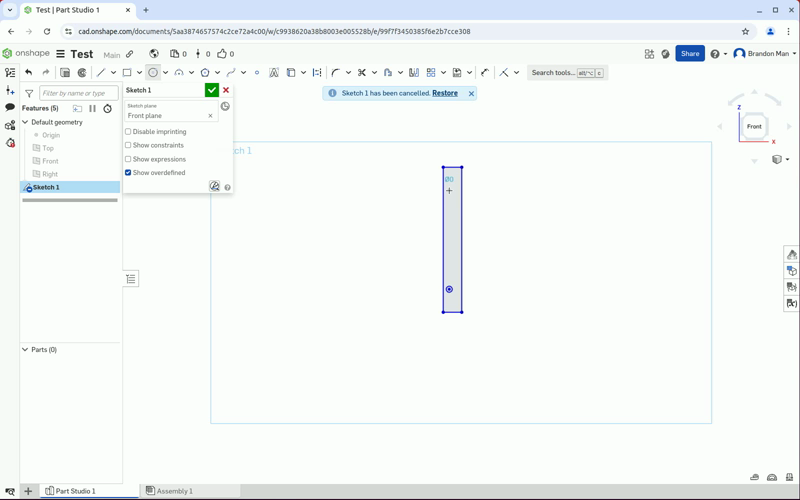
mouse_move(452, 190)
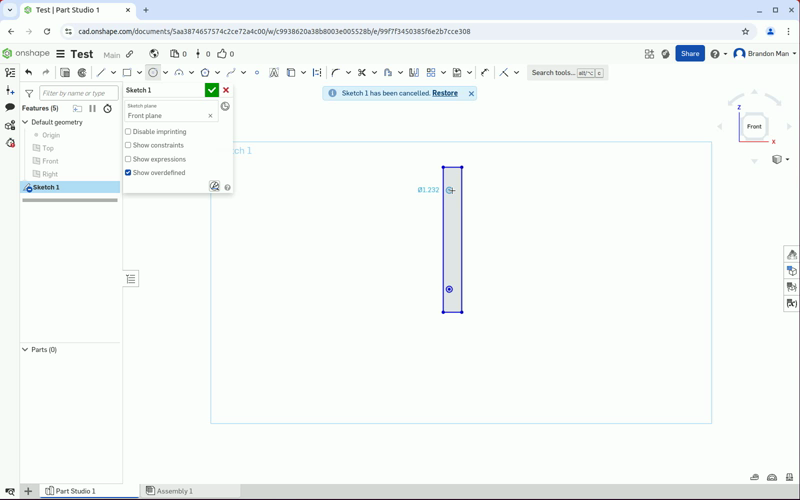
click(452, 190)
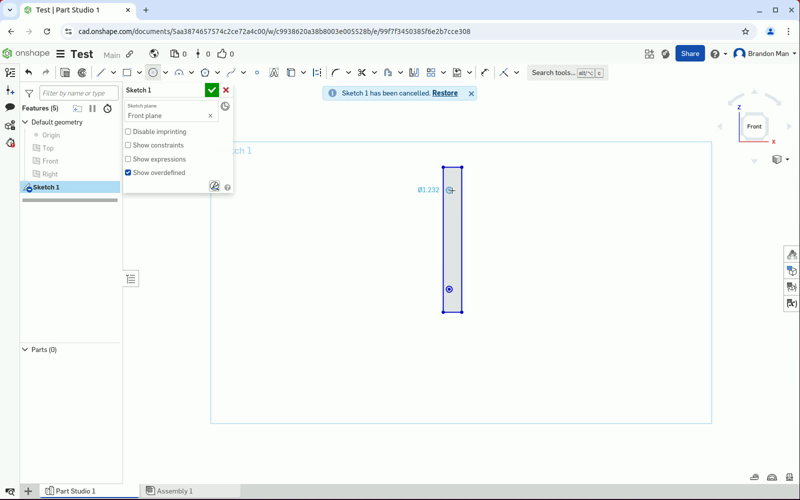
key(esc)
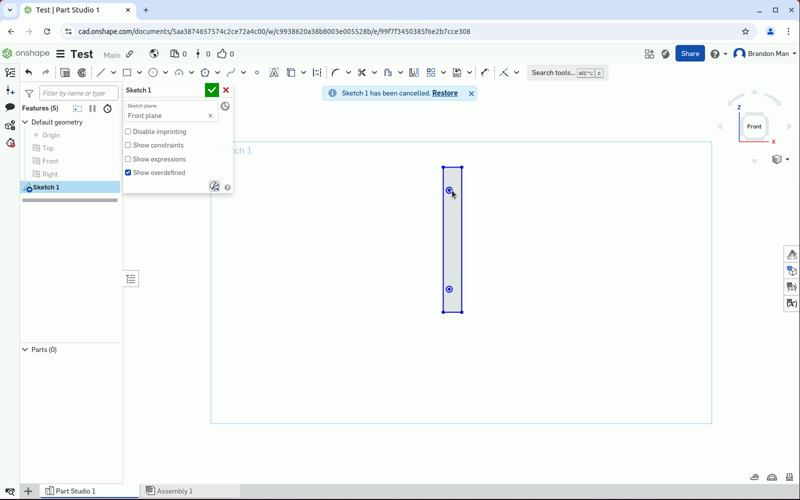
mouse_move(456, 214)
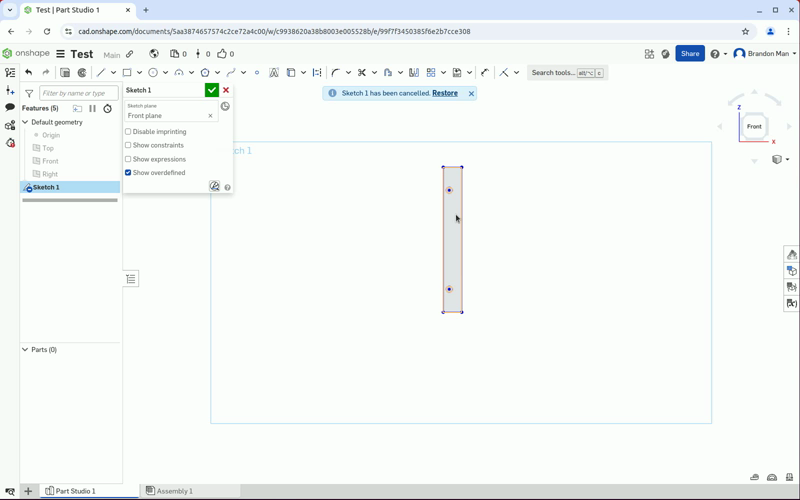
click(456, 214)
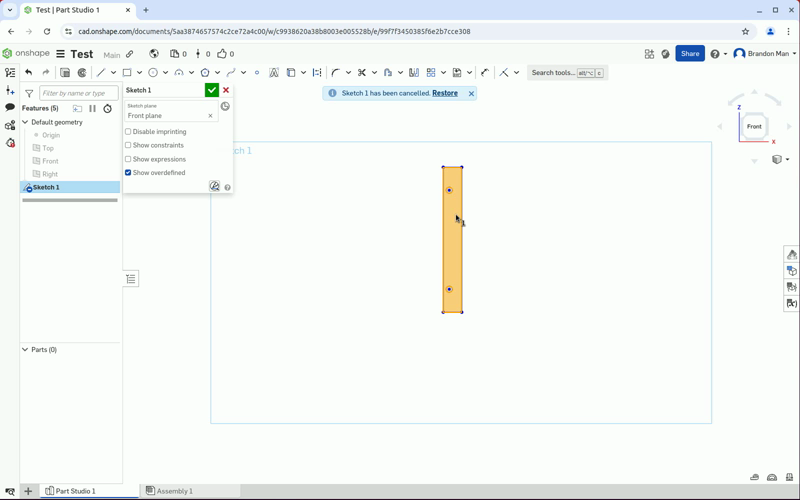
mouse_move(73, 352)
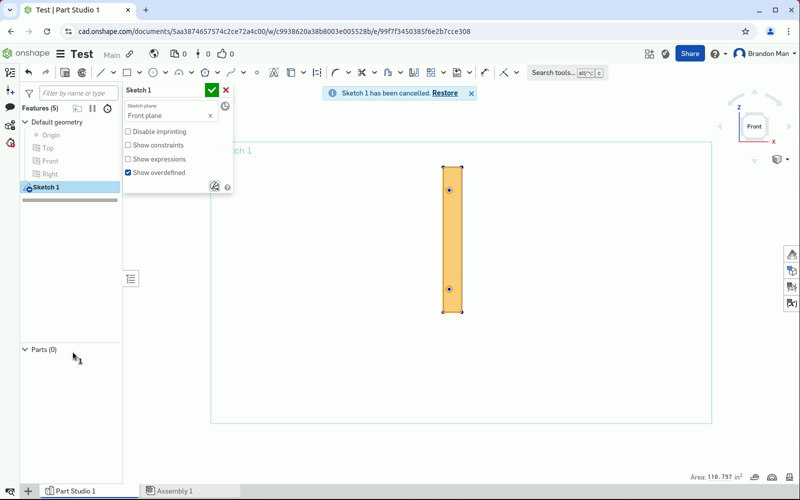
key(shift+y)
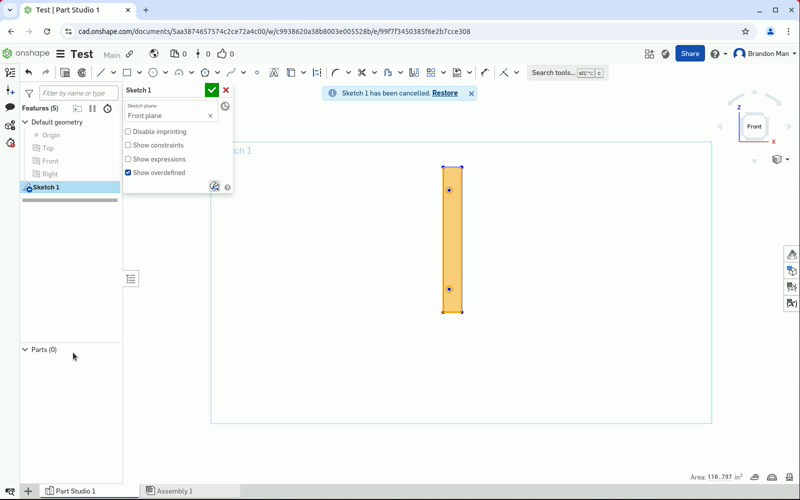
key(shift+e)
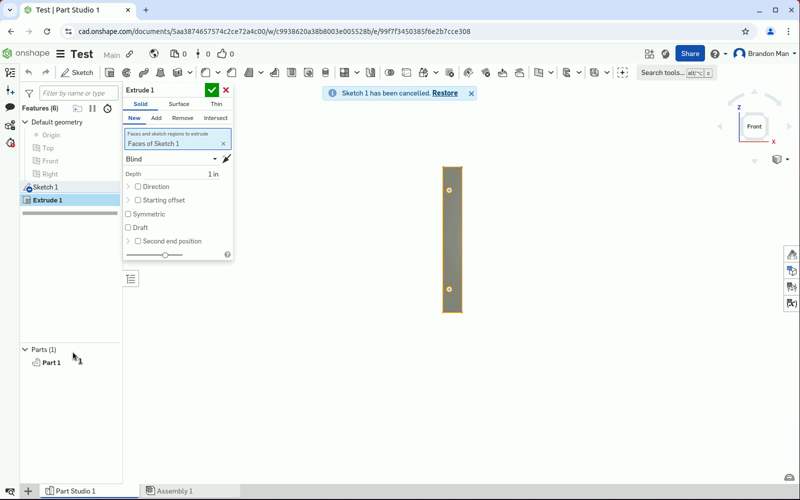
mouse_move(143, 106)
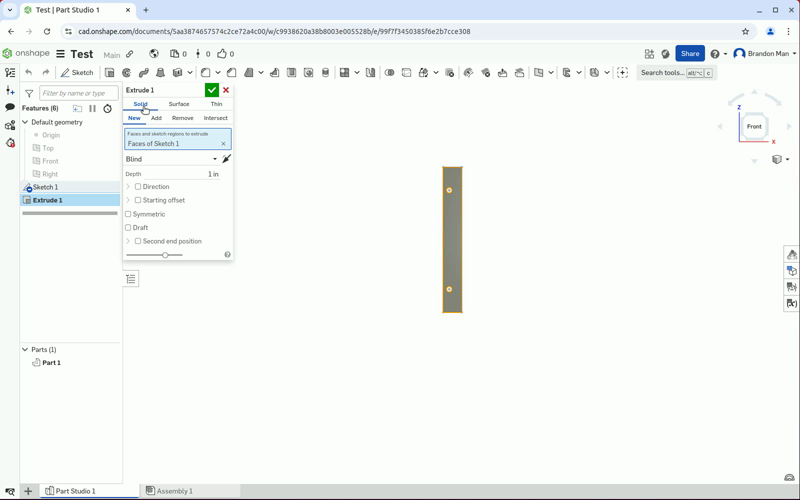
click(143, 106)
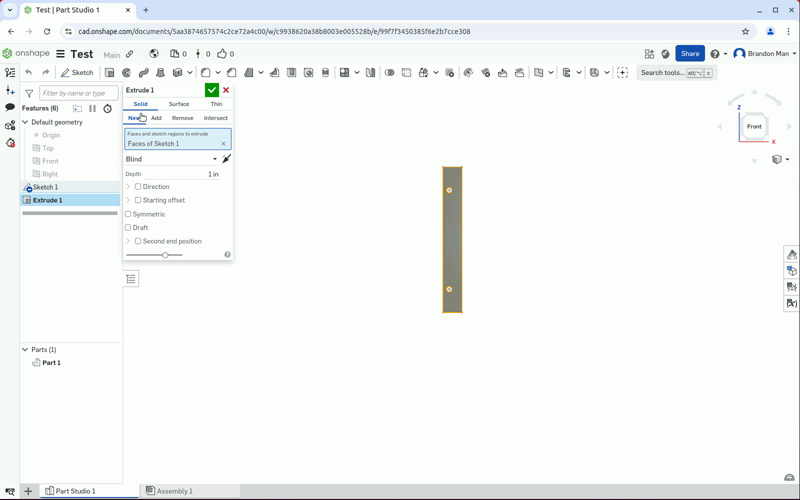
mouse_move(137, 120)
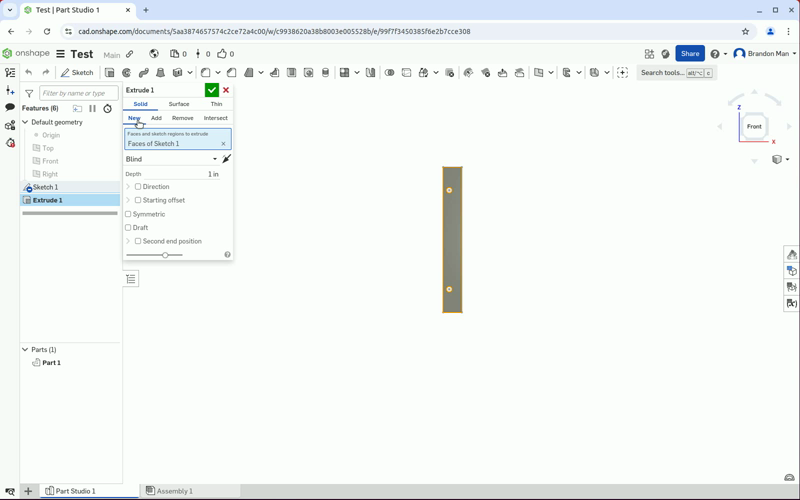
click(137, 120)
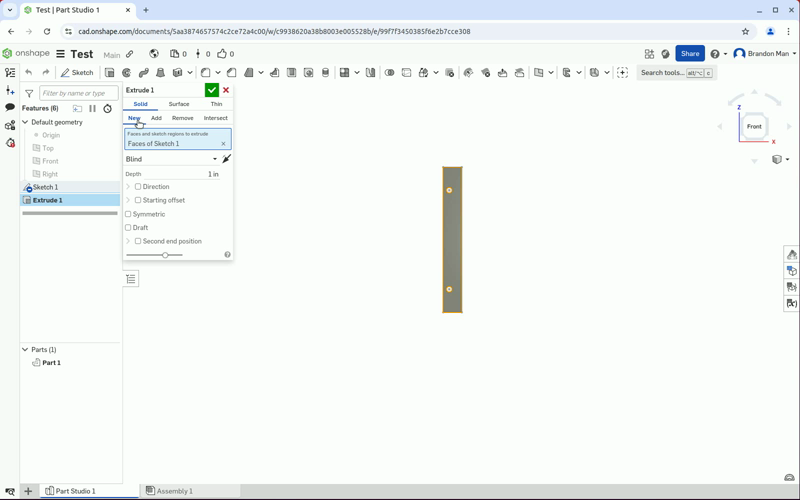
key(tab, 4)
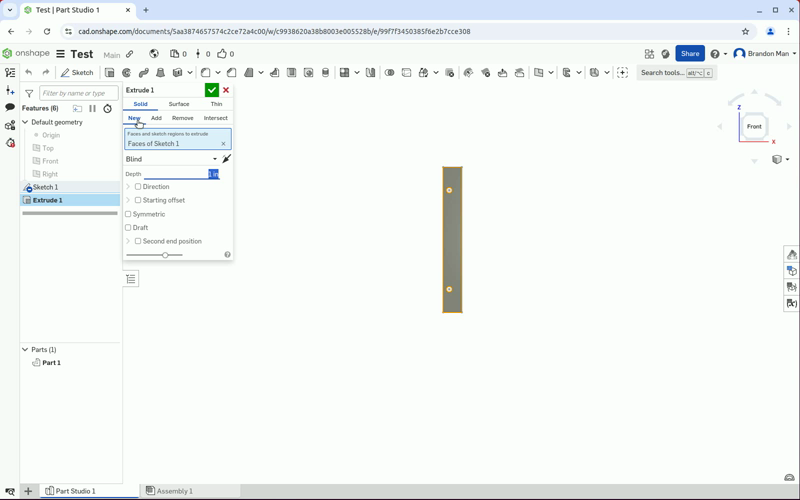
text(1.926)
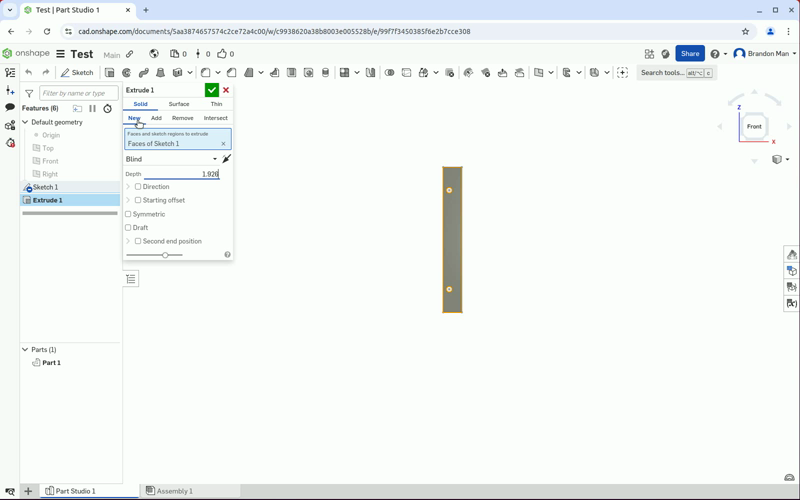
key(enter)
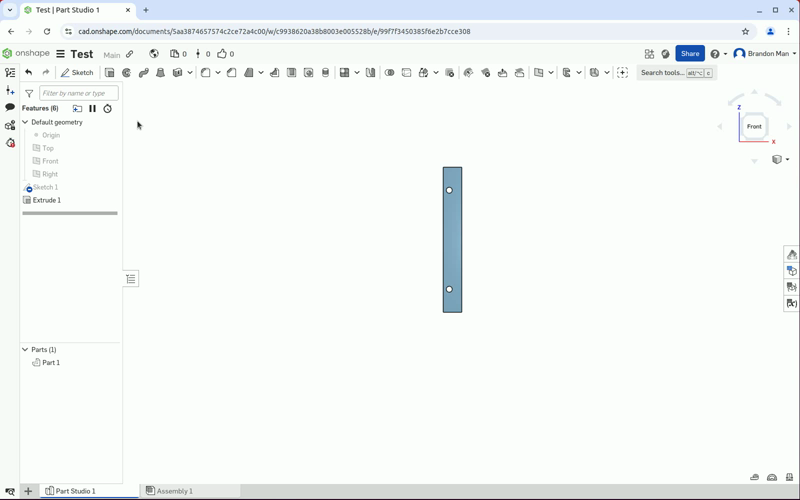
key(shift+h)
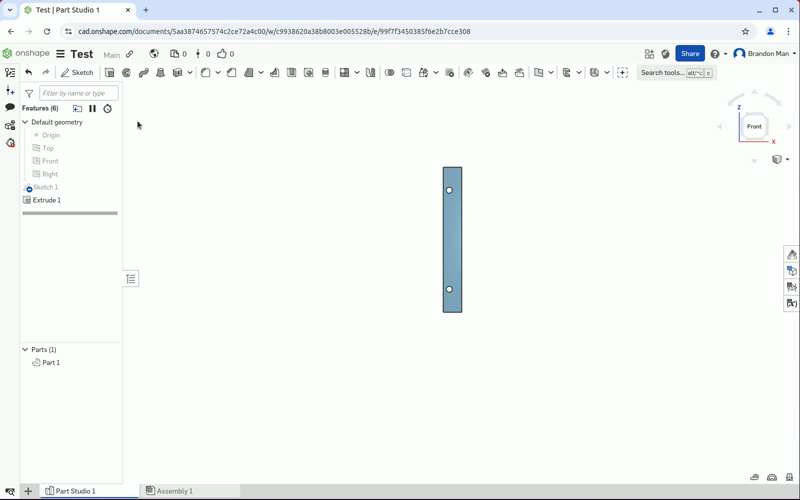
key(shift+h)
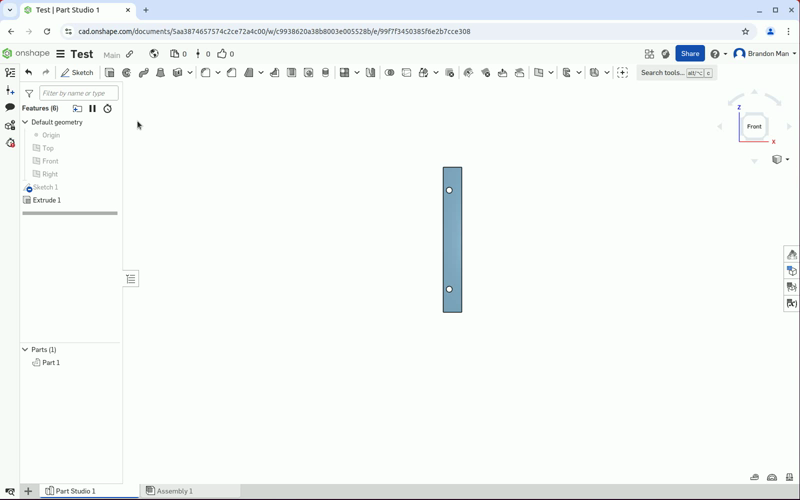
mouse_move(73, 189)
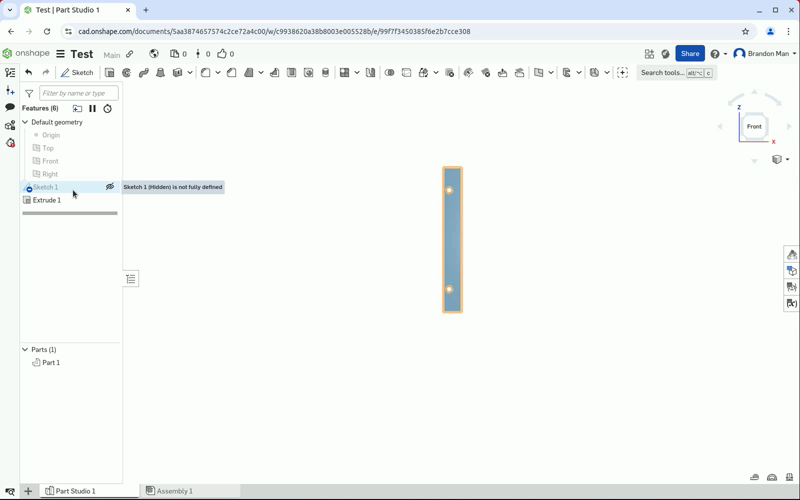
click(73, 189)
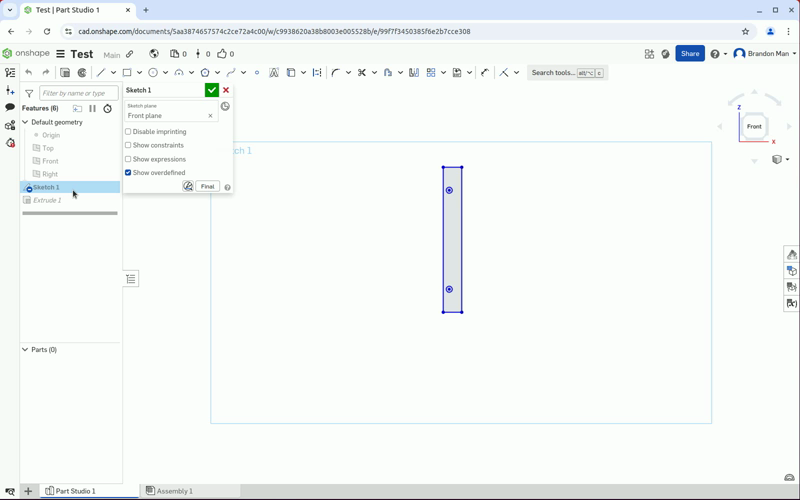
mouse_move(229, 92)
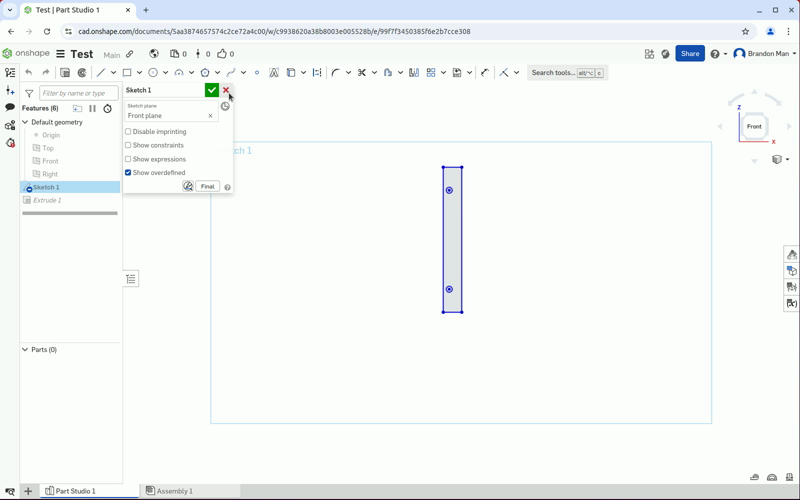
click(229, 92)
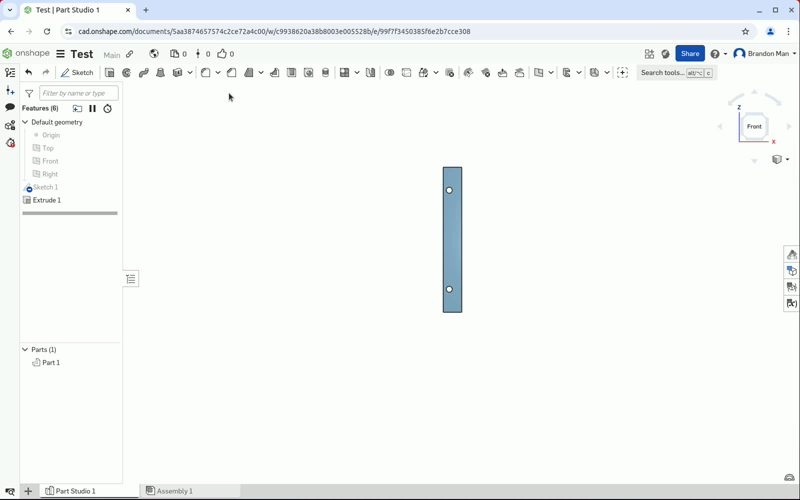
mouse_move(73, 352)
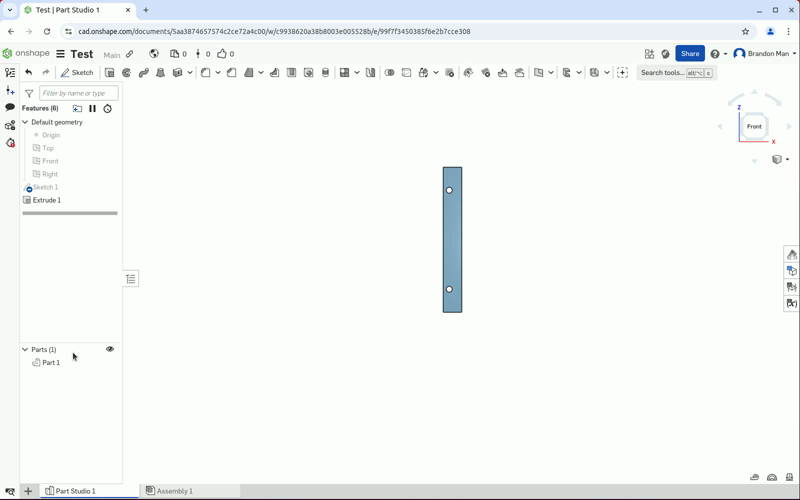
key(y)
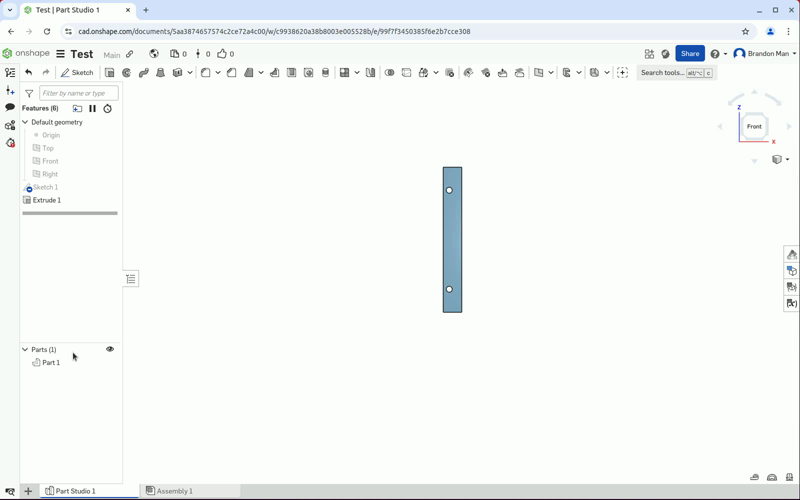
key(shift+p)
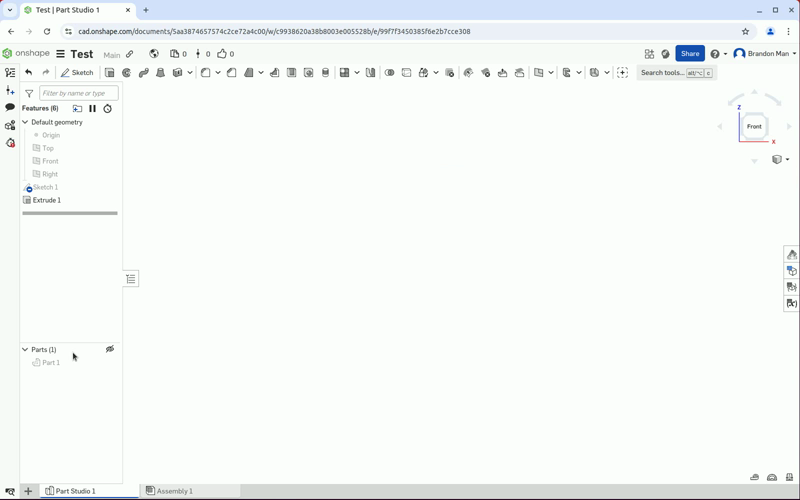
key(space)
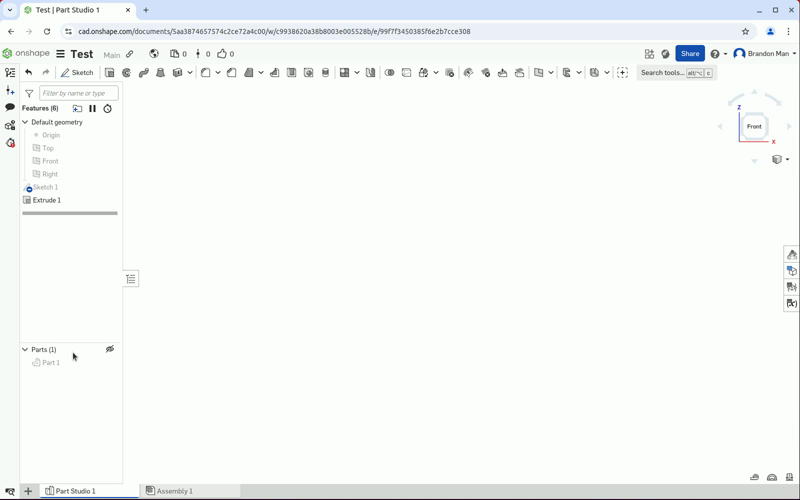
key_down(shift)
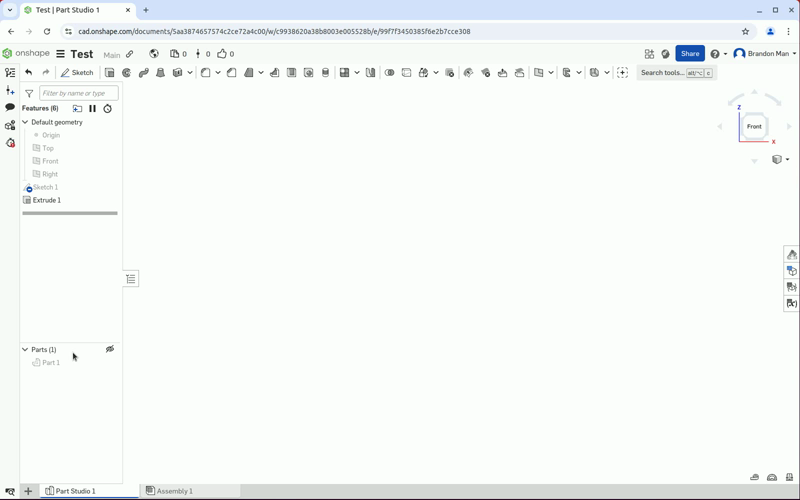
key(left)
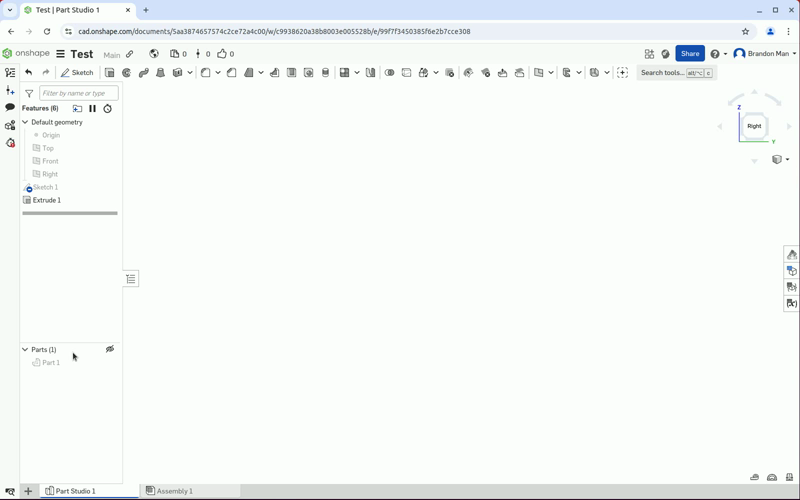
key_up(shift)
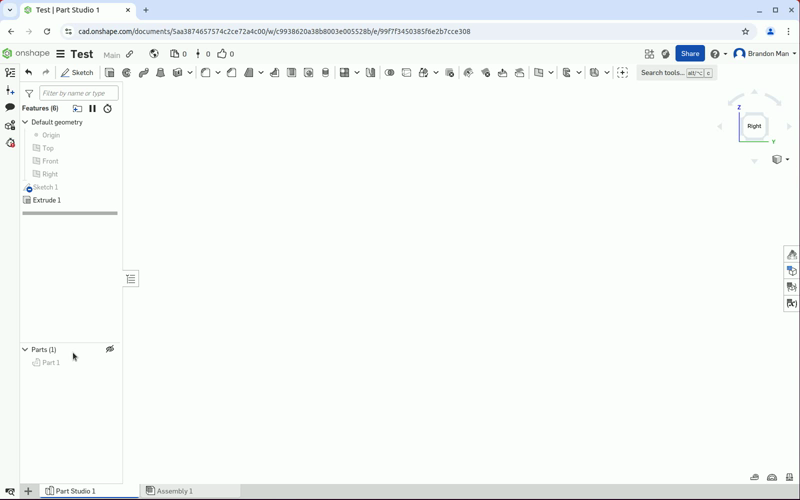
mouse_move(73, 352)
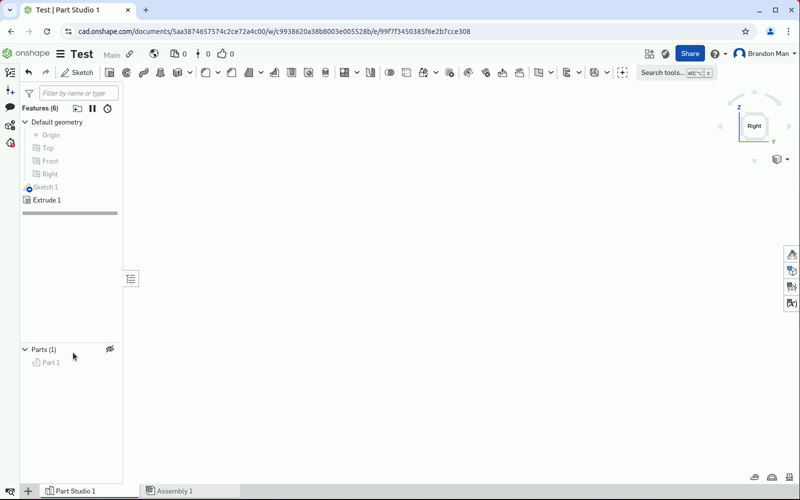
key(shift+y)
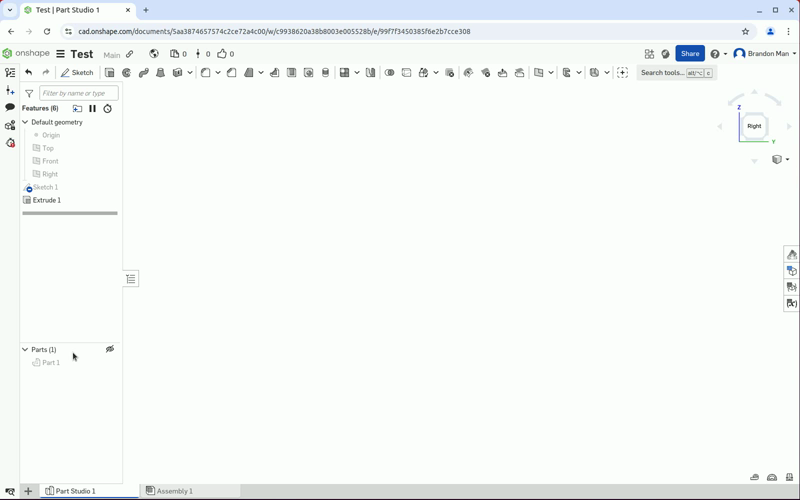
key(shift+s)
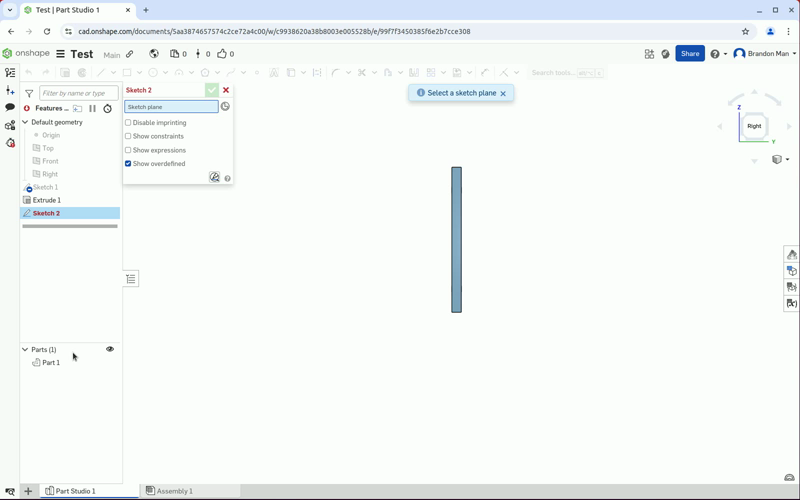
mouse_move(73, 176)
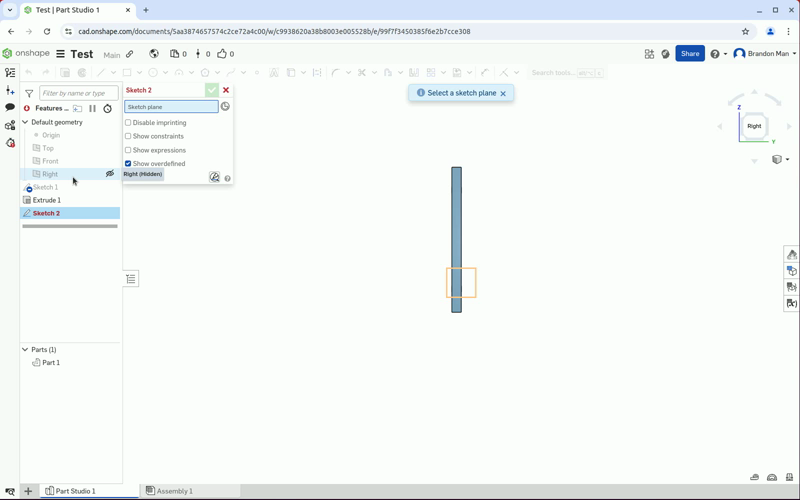
click(73, 176)
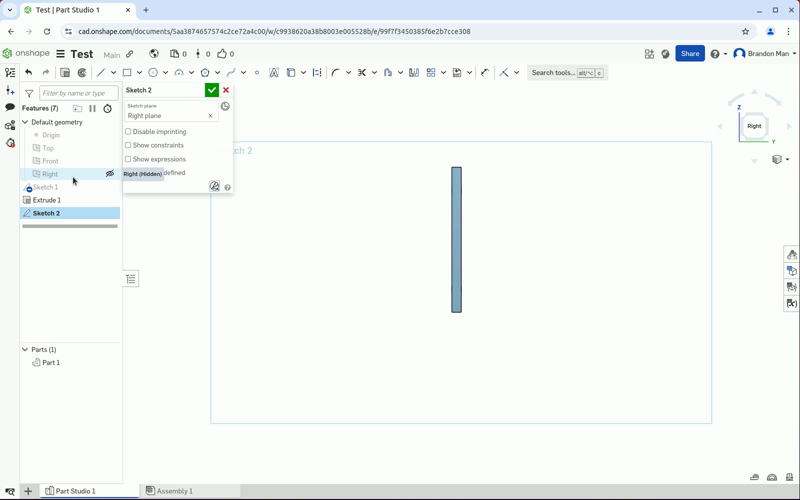
mouse_move(73, 352)
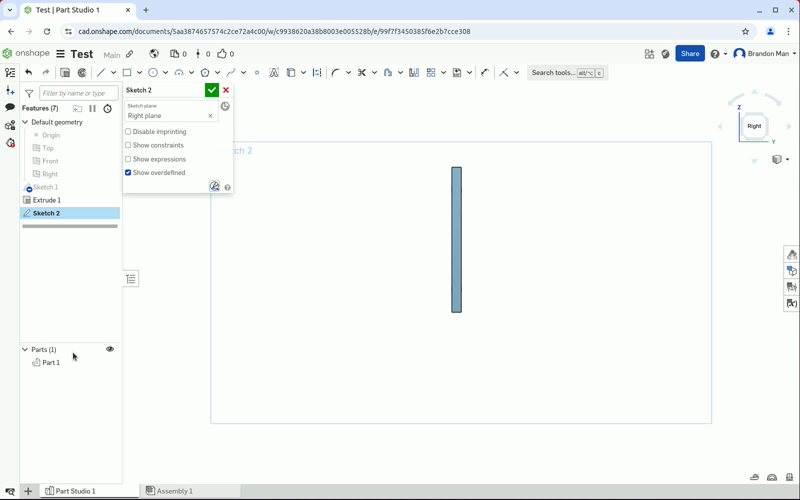
key(y)
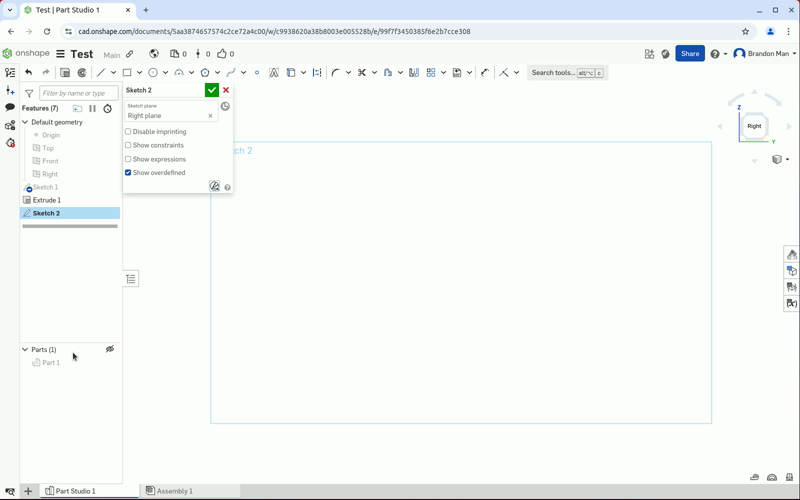
key(c)
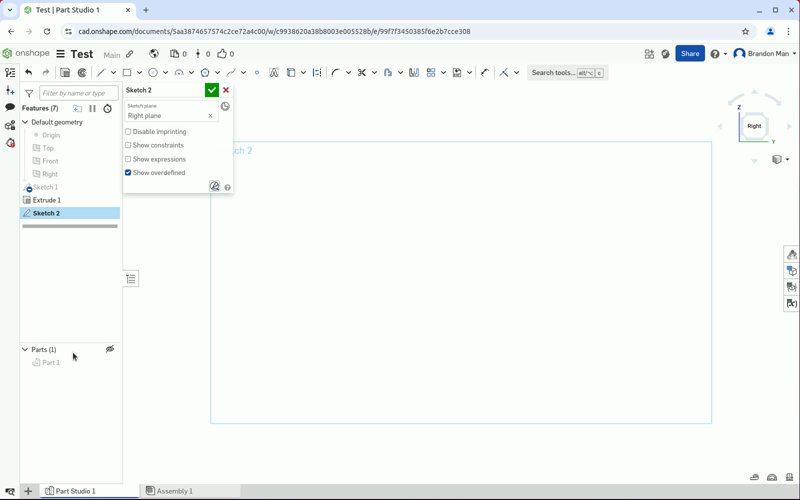
key_down(shift)
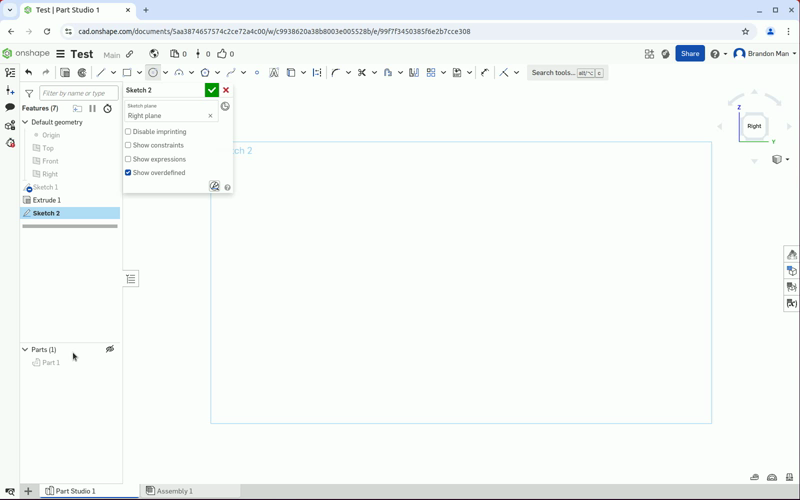
mouse_move(456, 177)
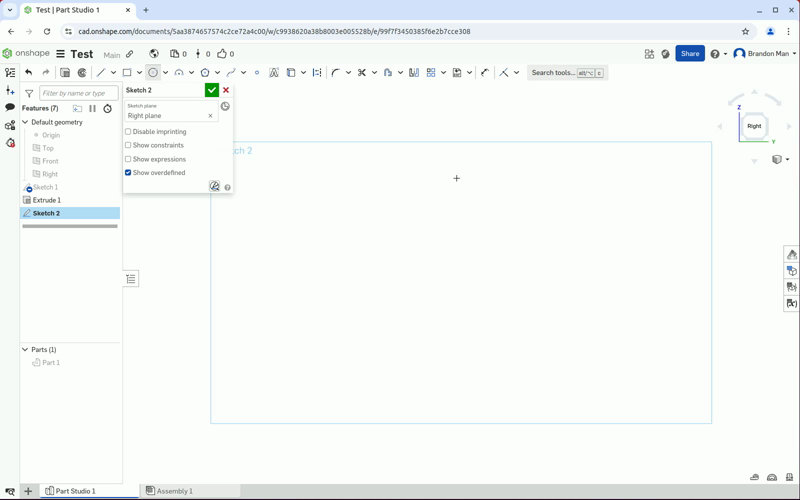
click(456, 177)
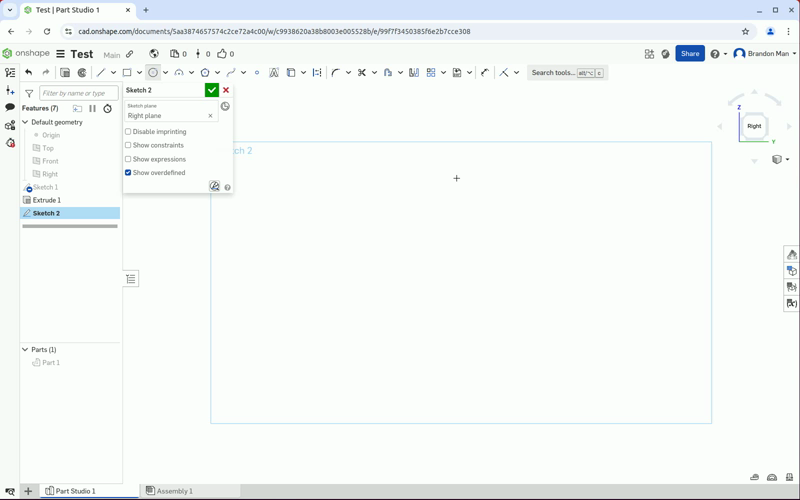
key_up(shift)
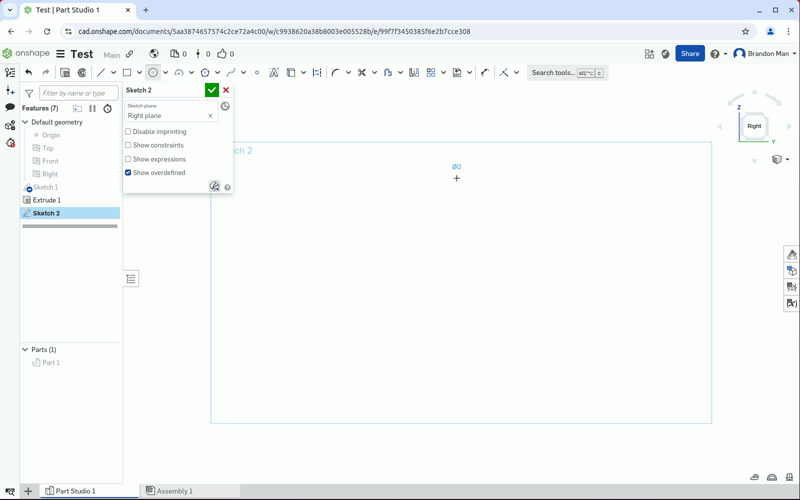
mouse_move(460, 177)
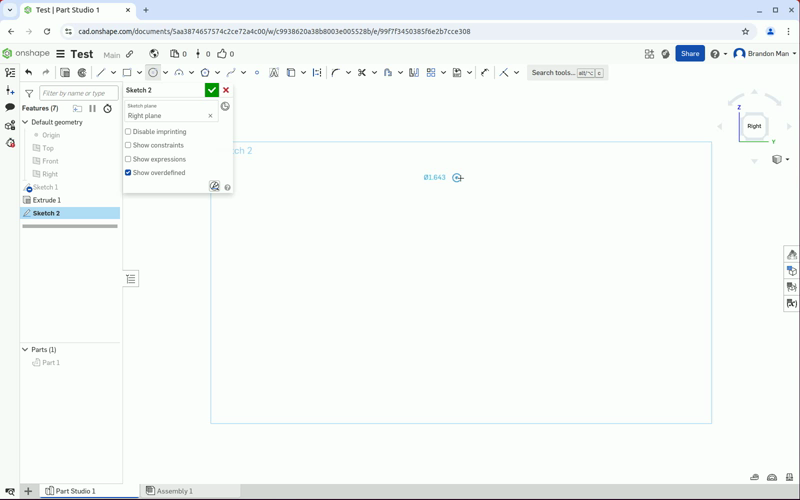
click(460, 177)
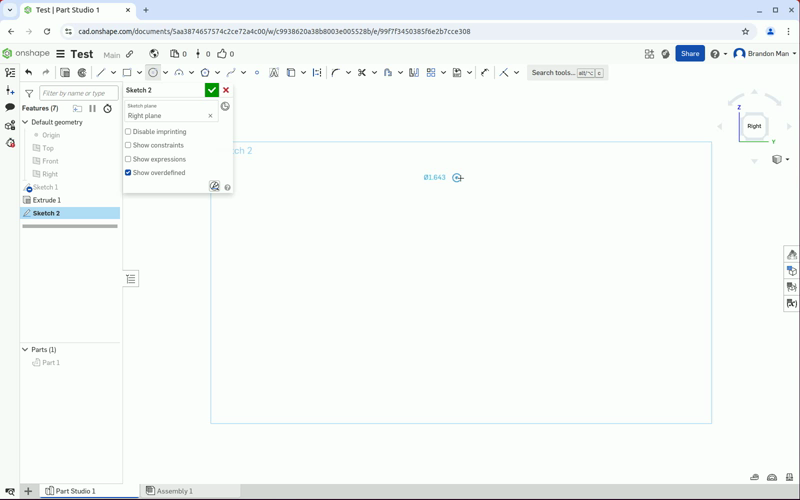
key(esc)
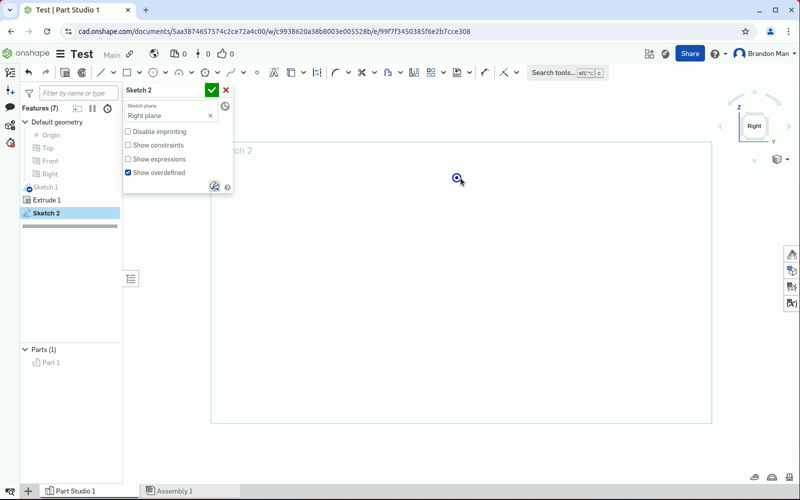
mouse_move(454, 176)
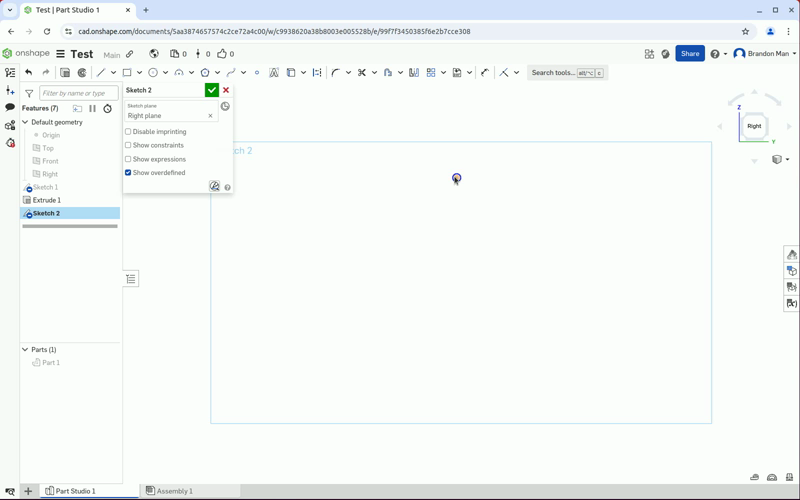
scroll(6)
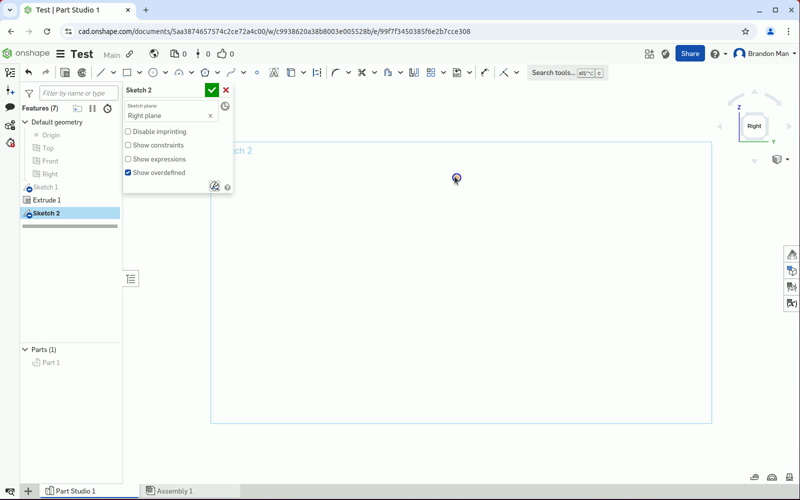
scroll(6)
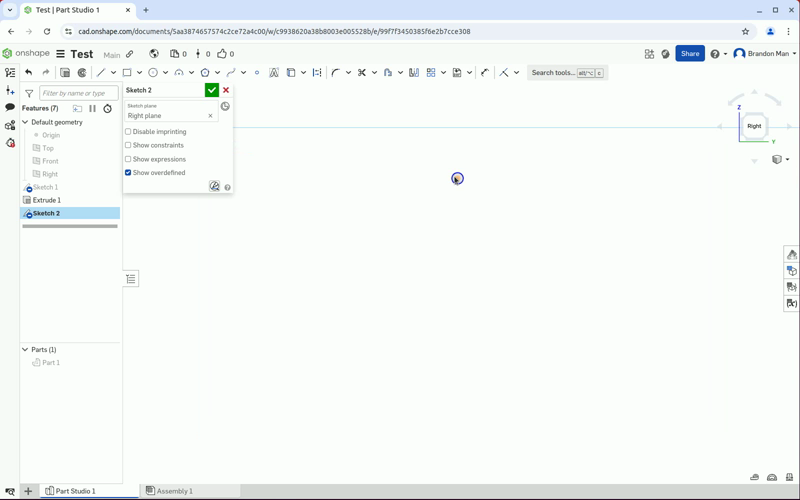
scroll(6)
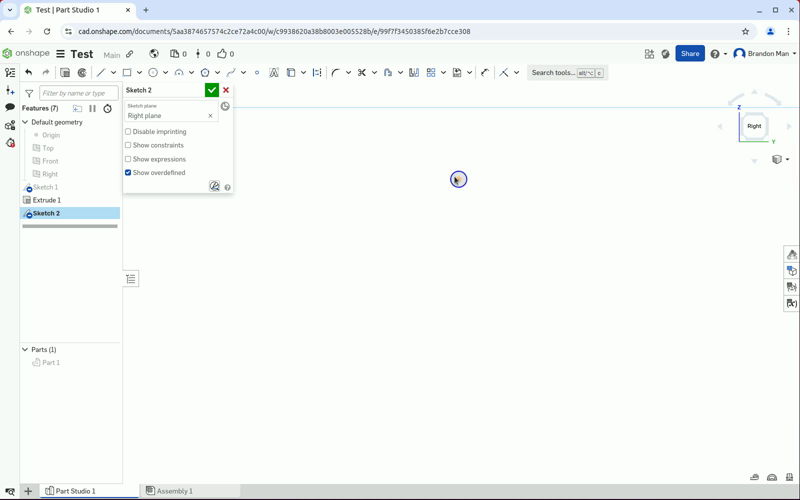
scroll(6)
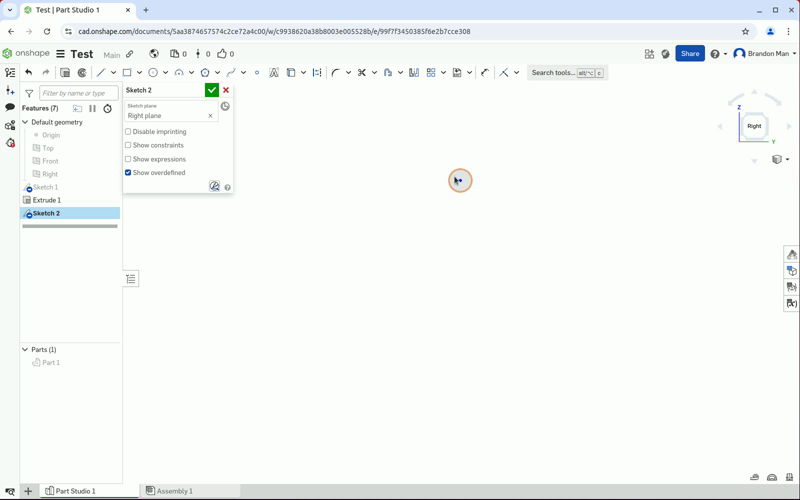
scroll(6)
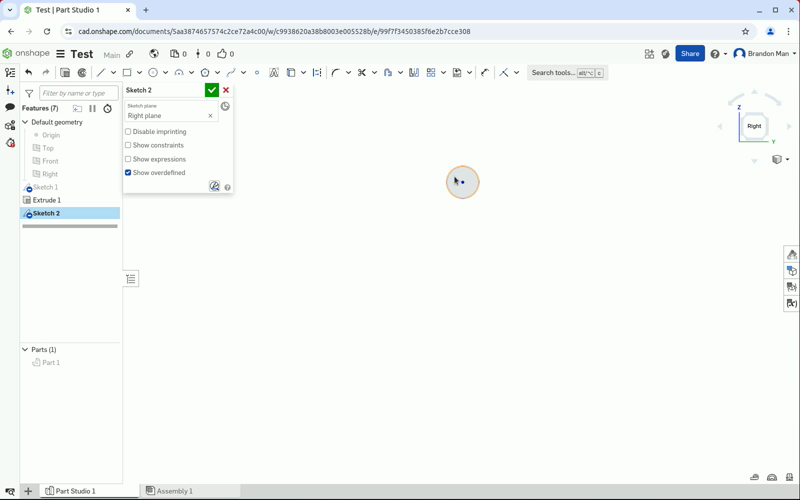
scroll(6)
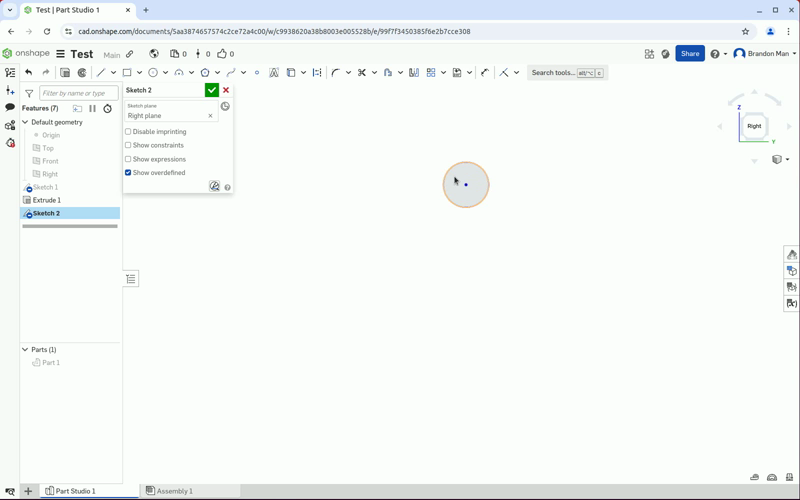
scroll(6)
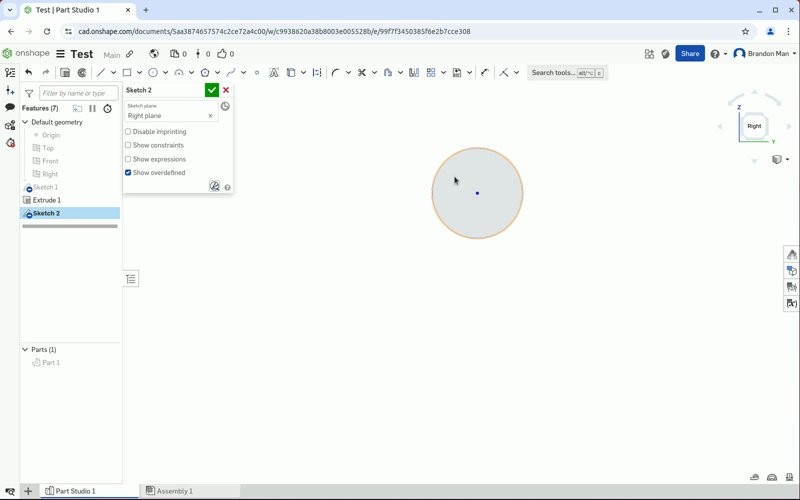
click(454, 176)
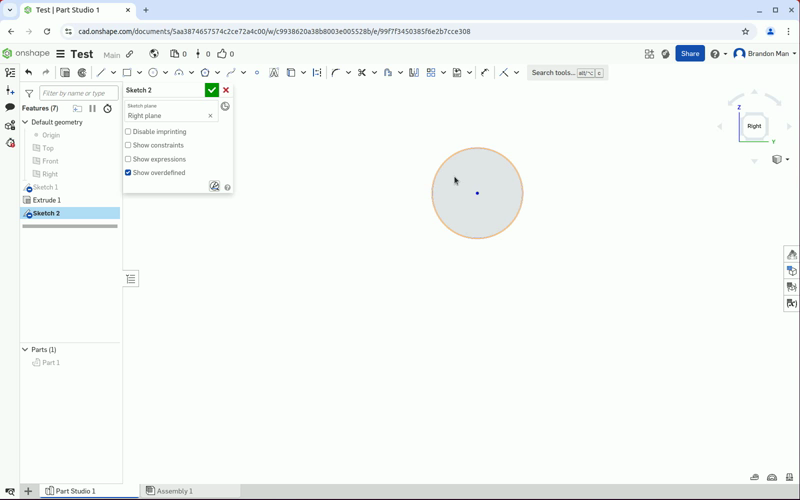
scroll(-6)
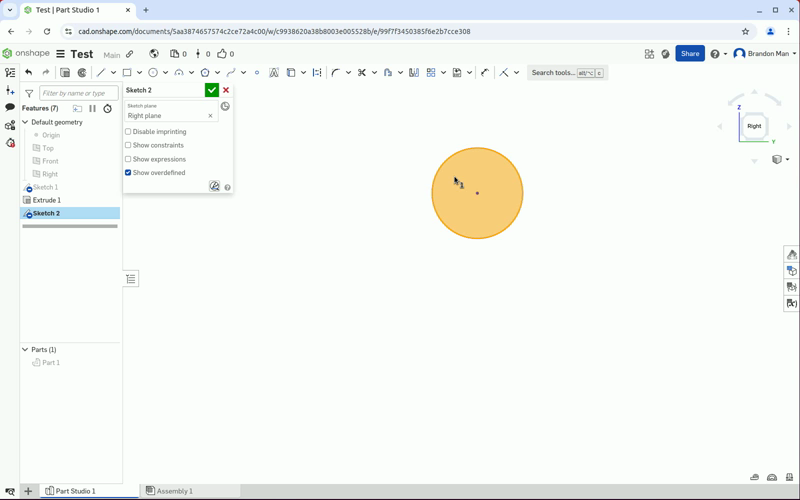
scroll(-6)
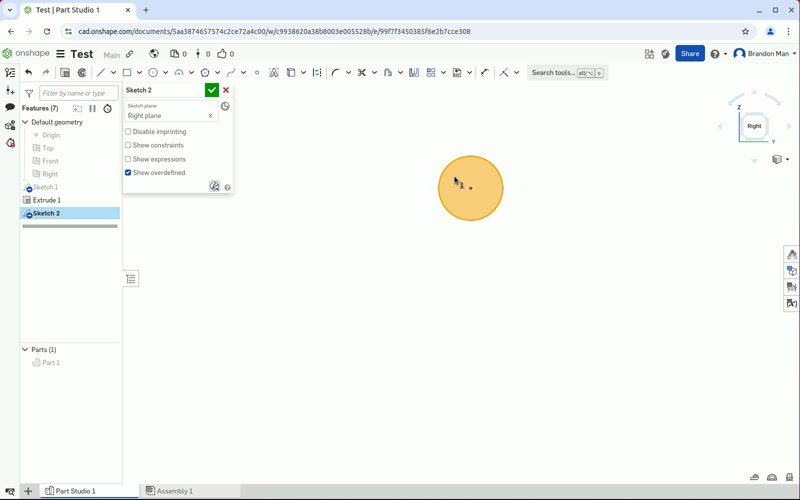
scroll(-6)
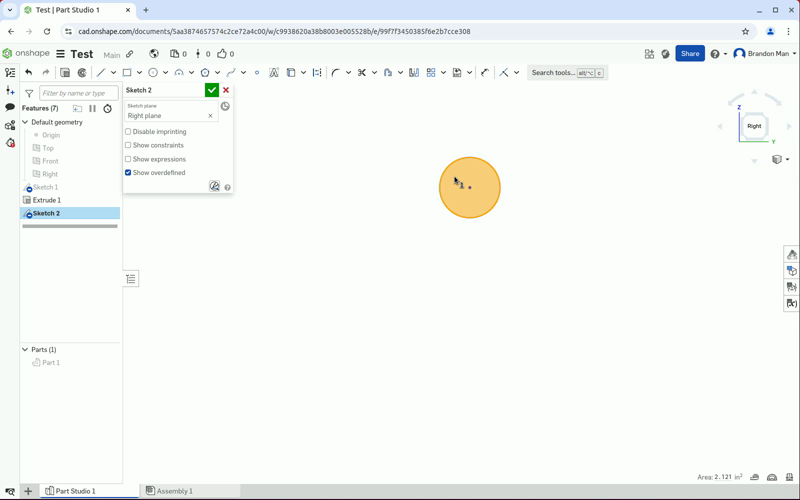
scroll(-6)
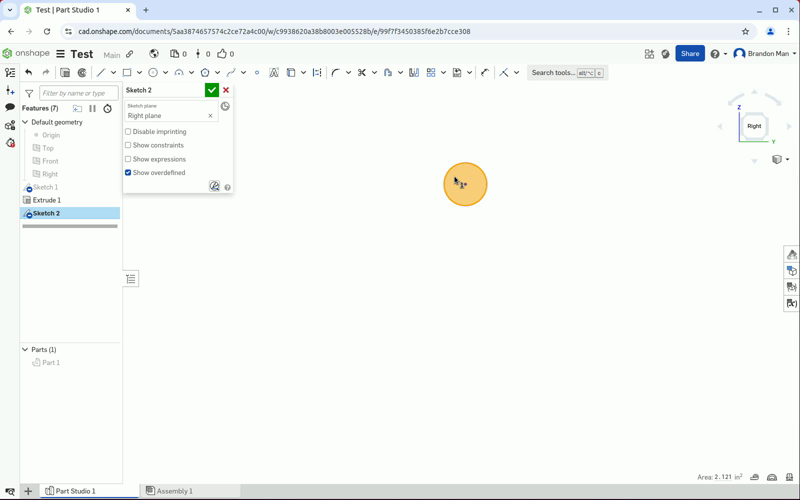
scroll(-6)
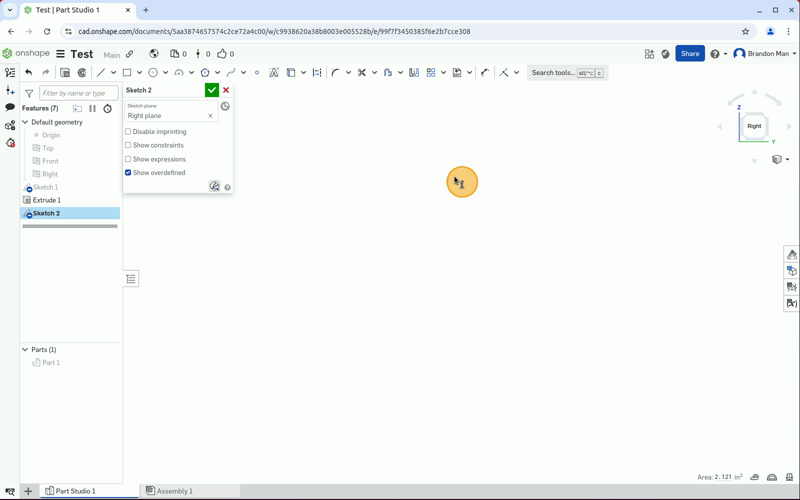
scroll(-6)
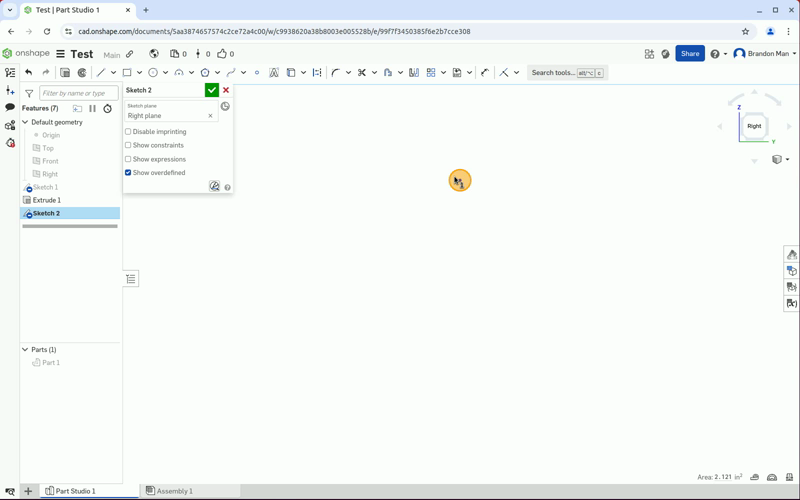
scroll(-6)
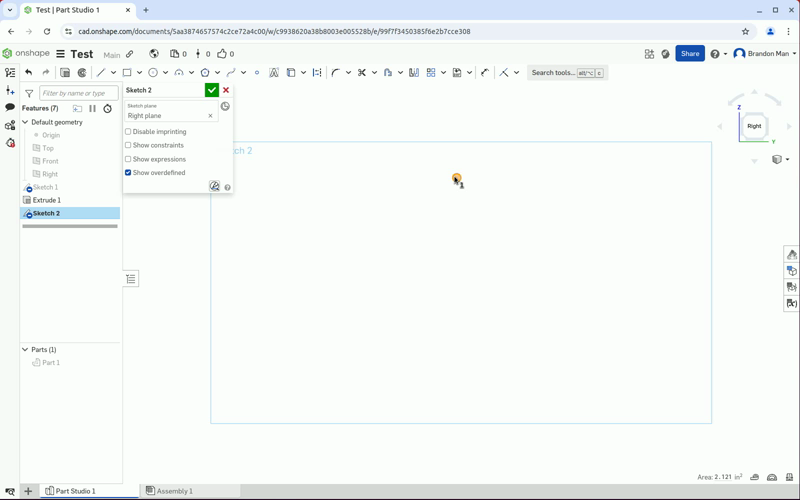
mouse_move(73, 352)
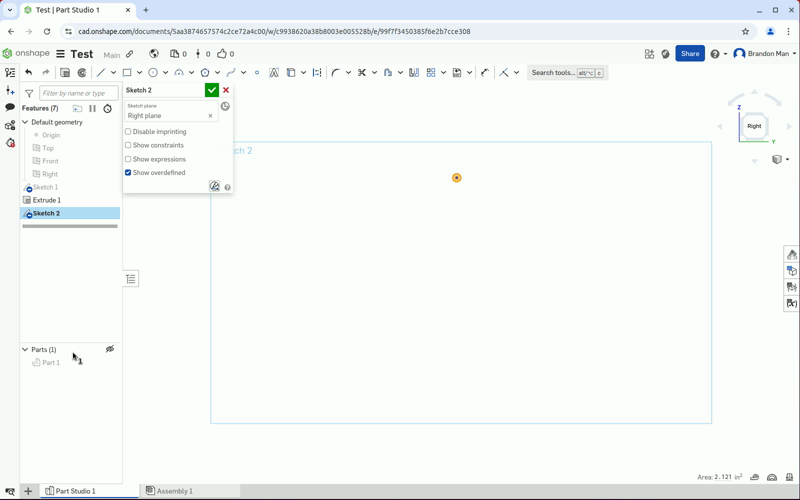
key(shift+y)
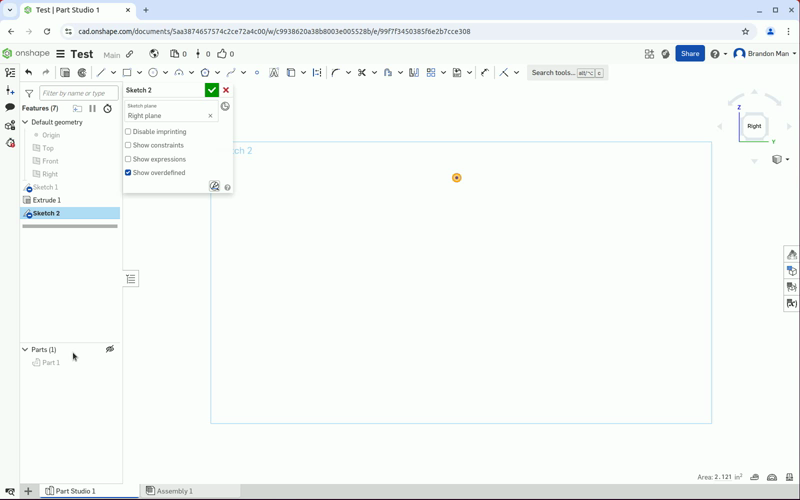
key(shift+e)
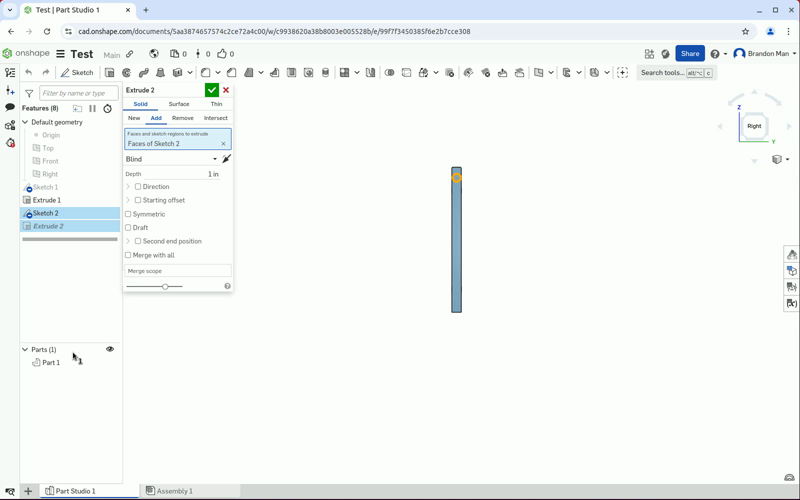
mouse_move(143, 106)
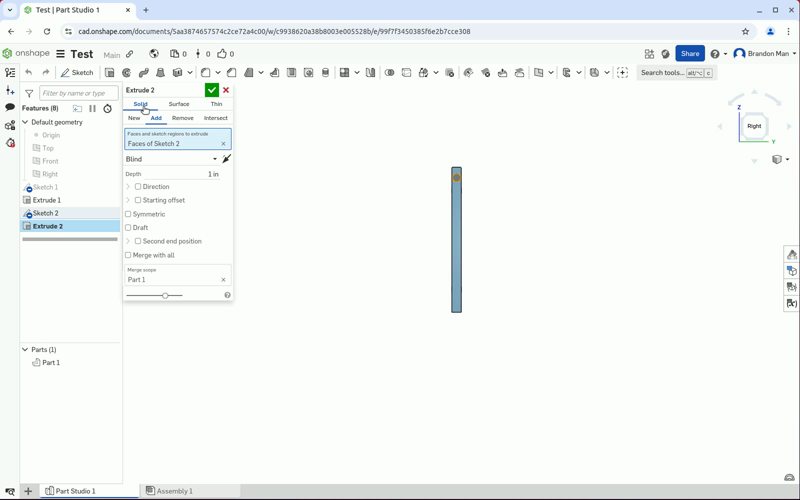
click(143, 106)
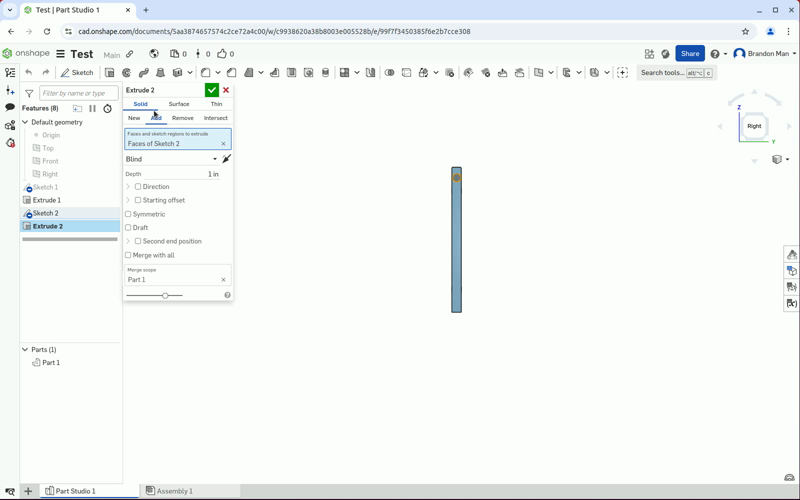
mouse_move(186, 120)
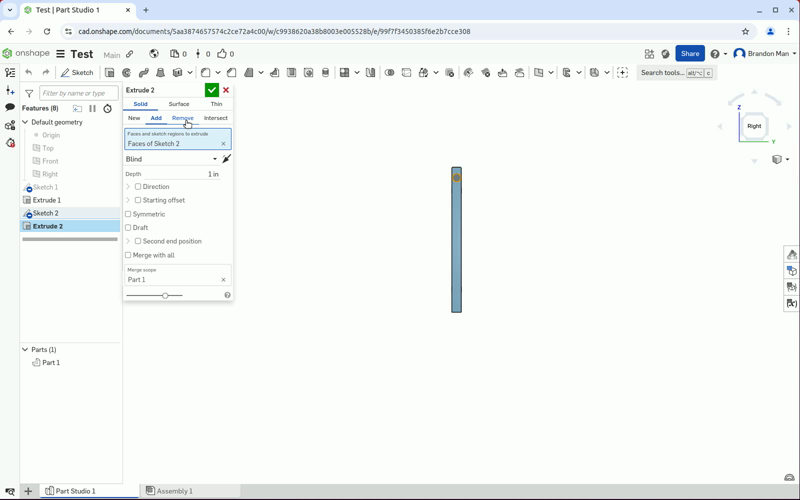
click(186, 120)
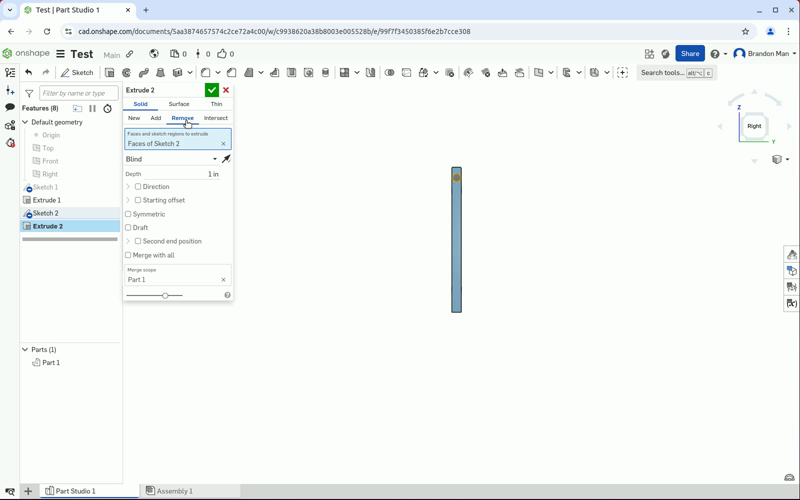
key(tab, 4)
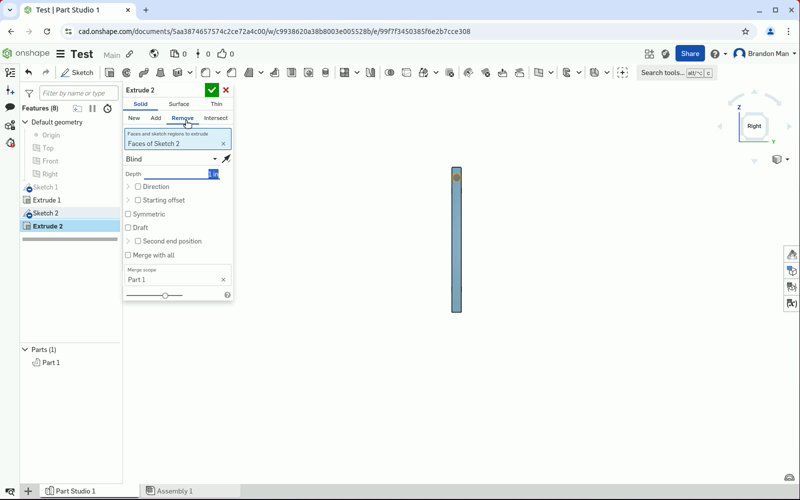
text(11.554)
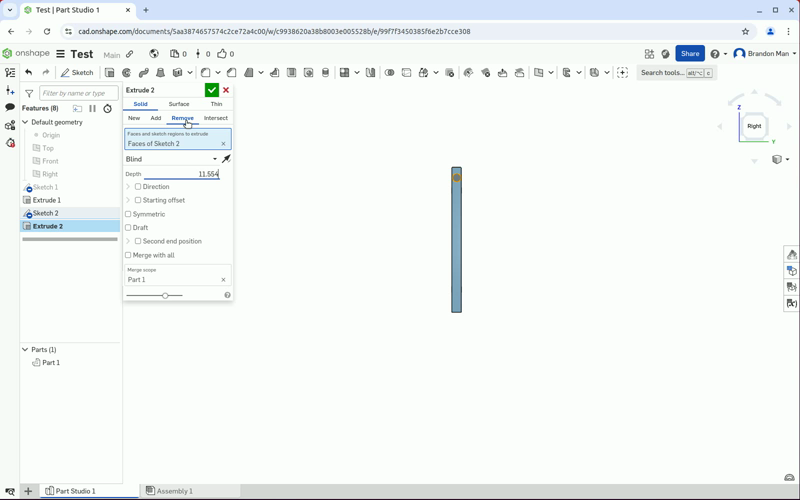
key(tab, 6)
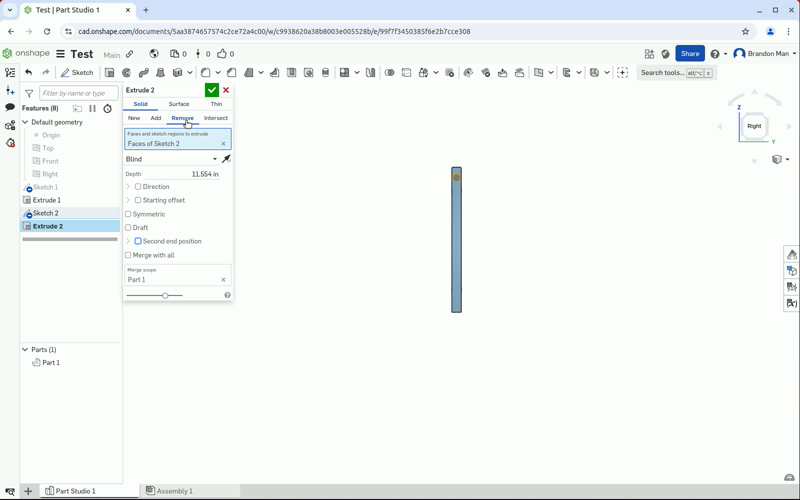
key(space)
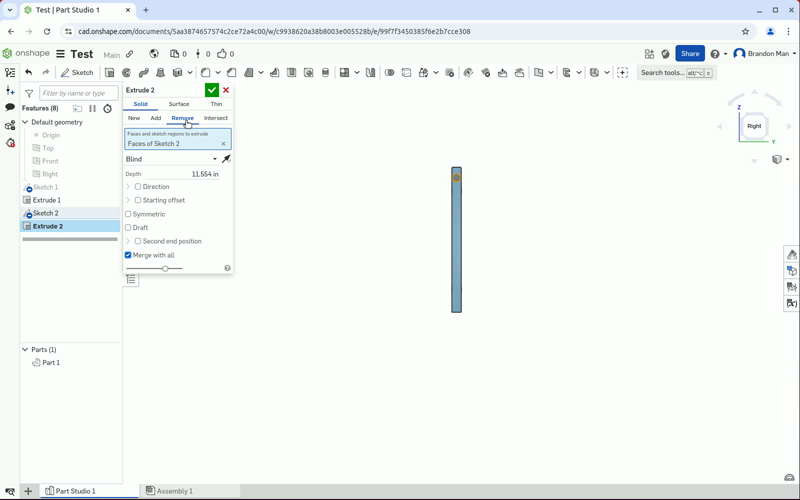
key(enter)
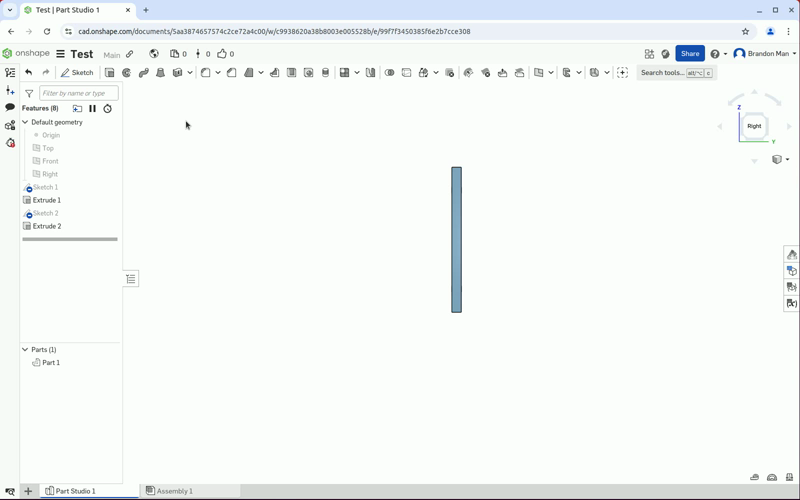
key(shift+h)
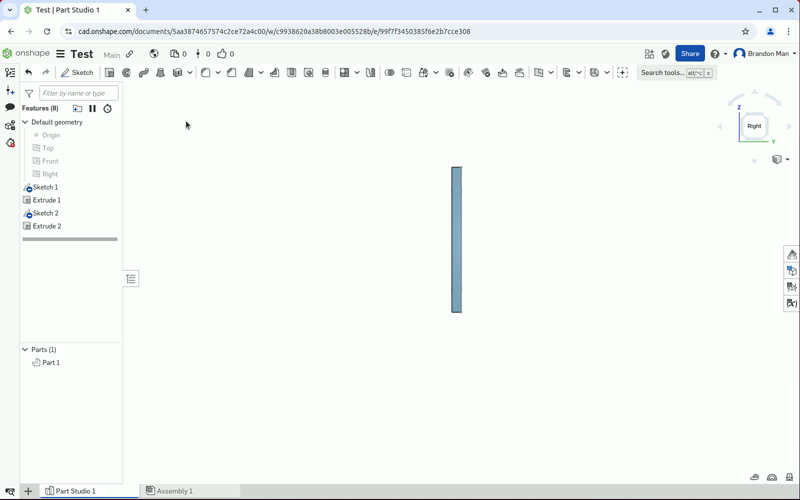
key(shift+h)
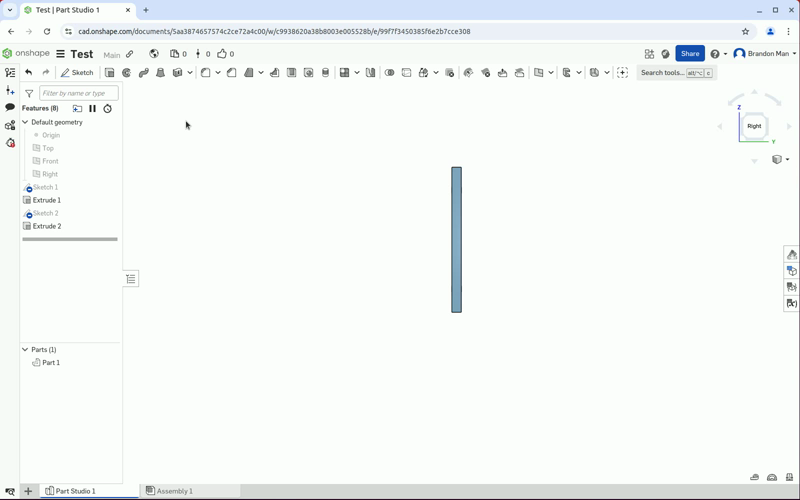
mouse_move(73, 189)
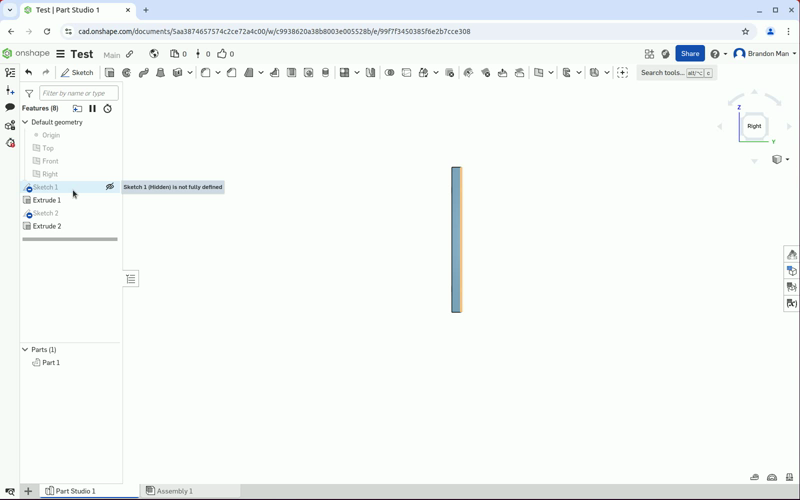
click(73, 189)
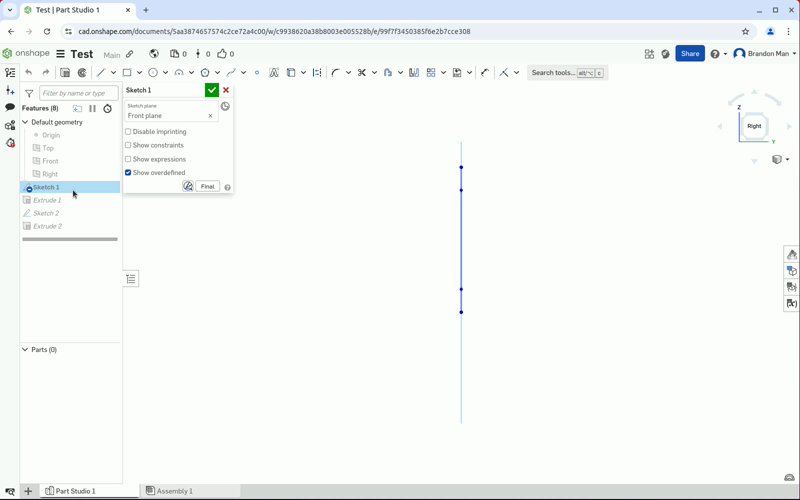
mouse_move(229, 92)
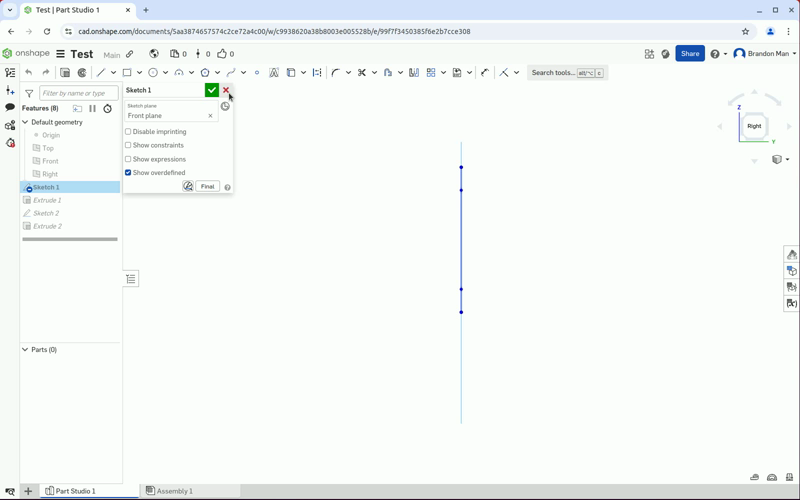
click(229, 92)
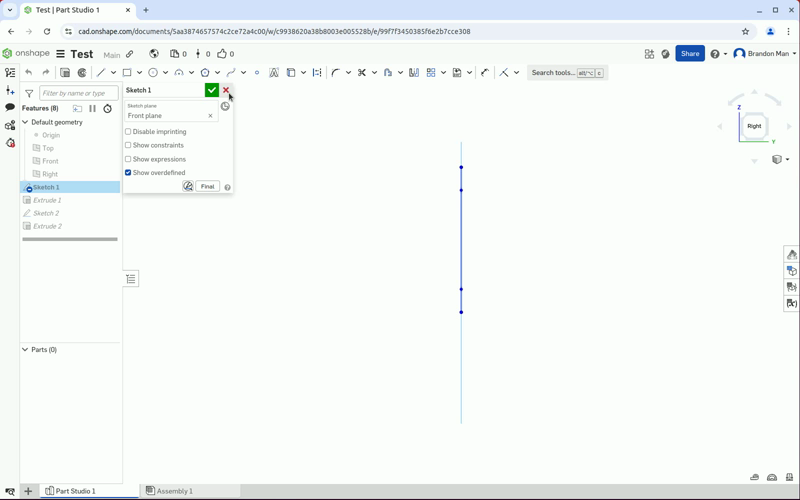
key(shift+s)
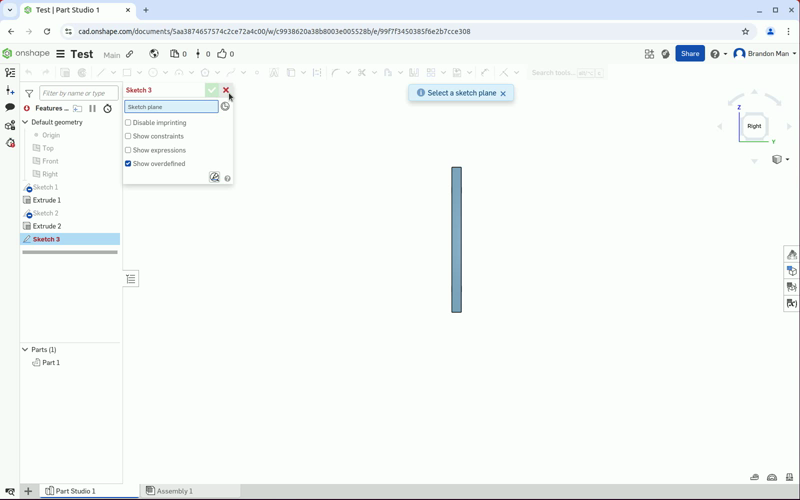
mouse_move(73, 176)
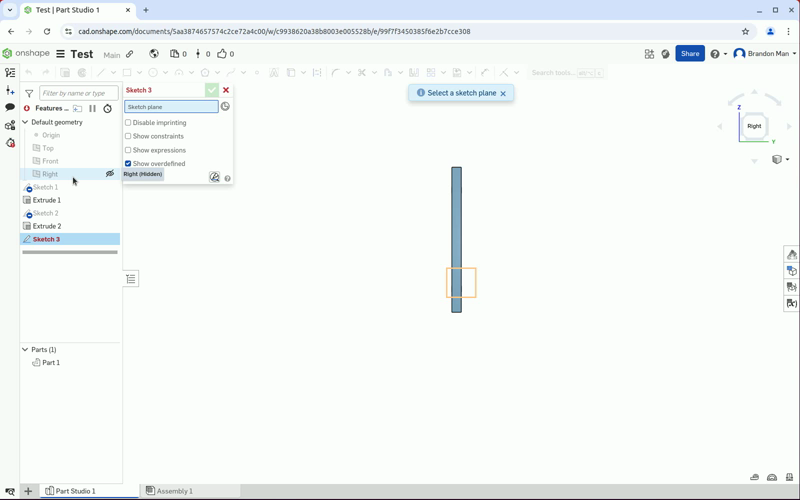
click(73, 176)
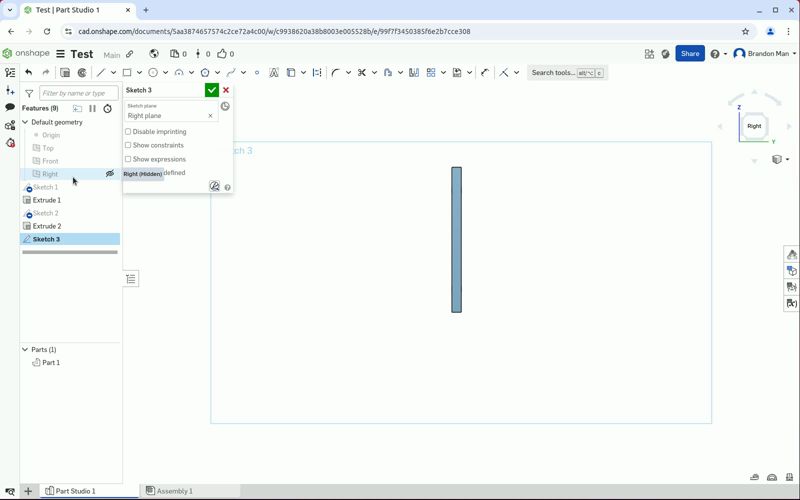
mouse_move(73, 352)
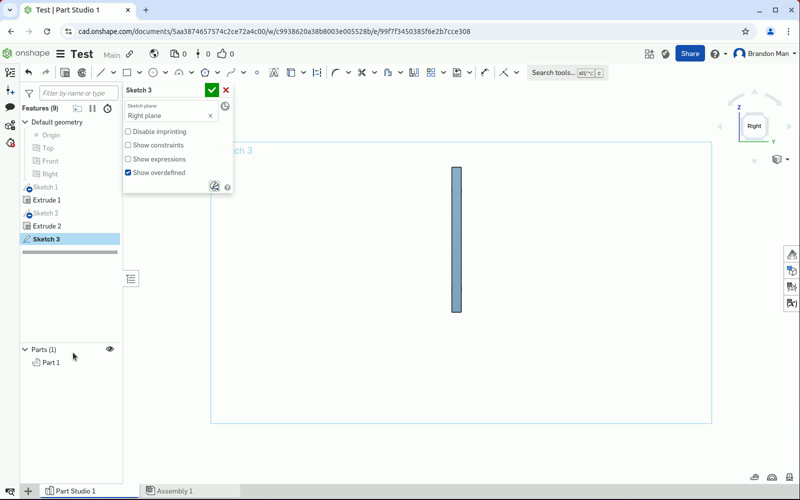
key(y)
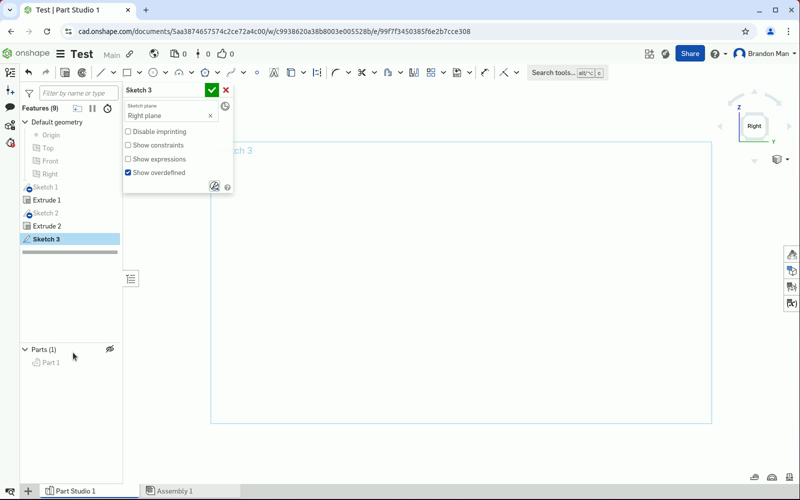
key(c)
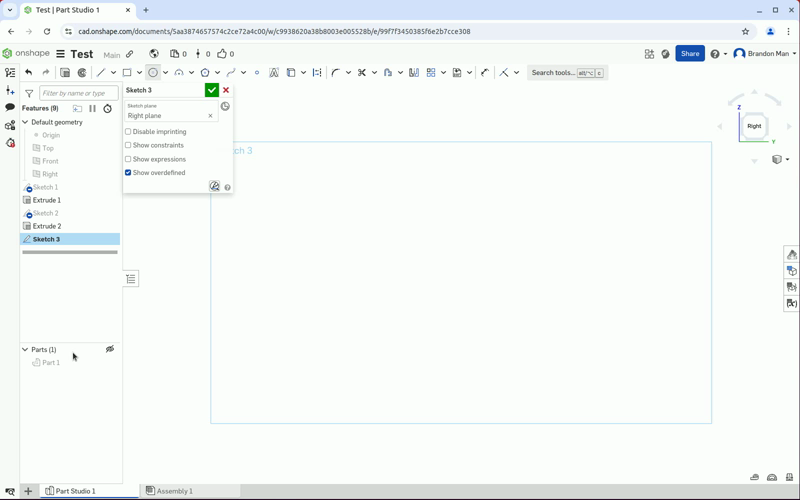
key_down(shift)
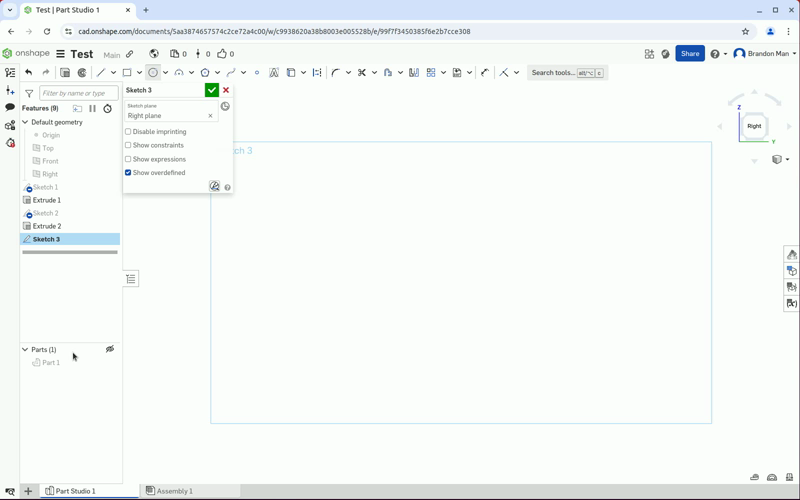
mouse_move(456, 300)
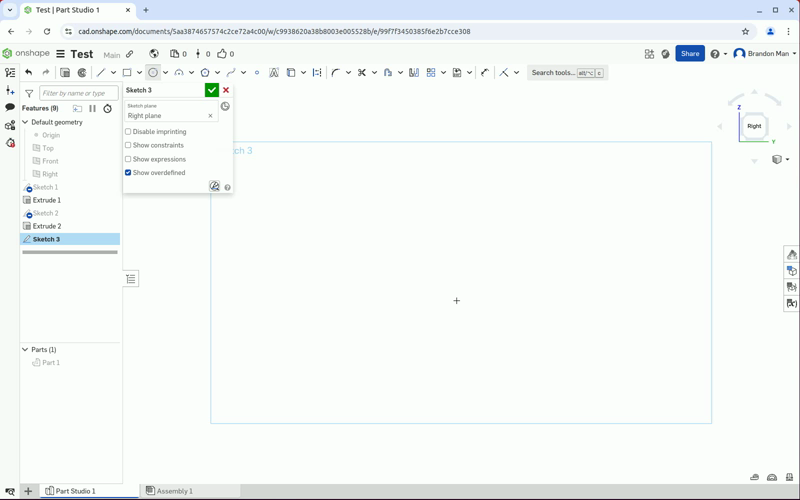
click(456, 300)
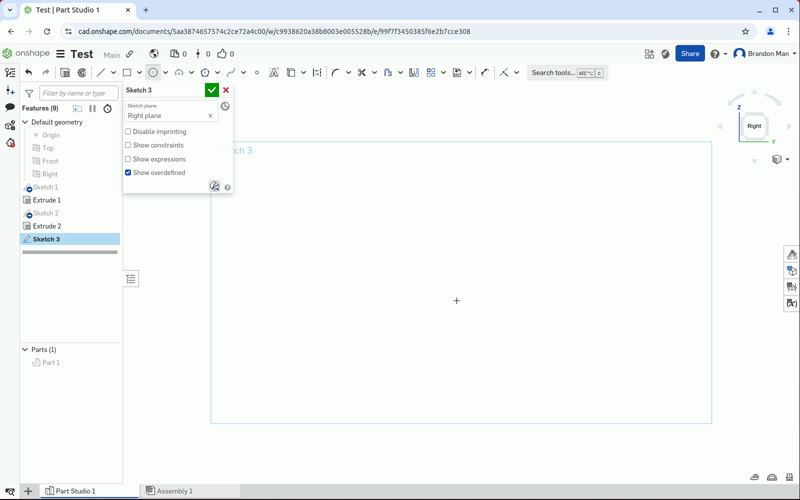
key_up(shift)
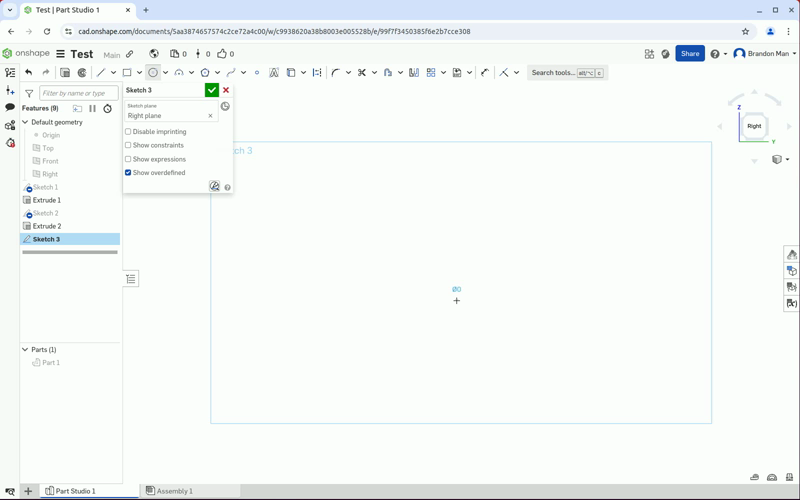
mouse_move(460, 300)
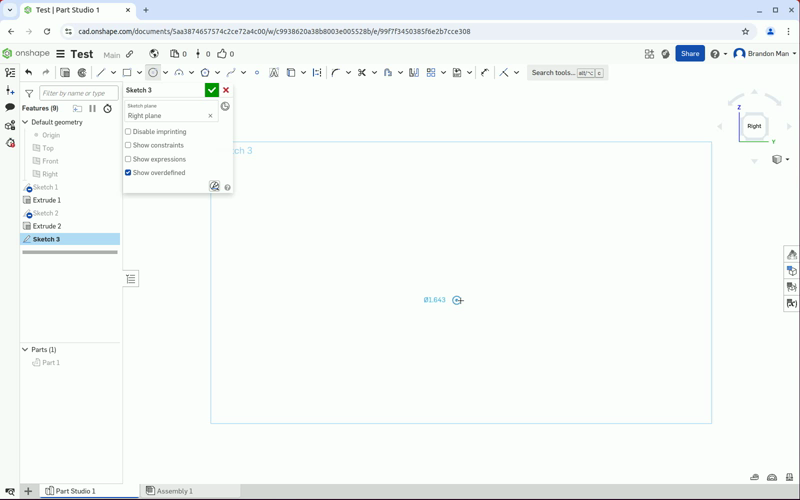
click(460, 300)
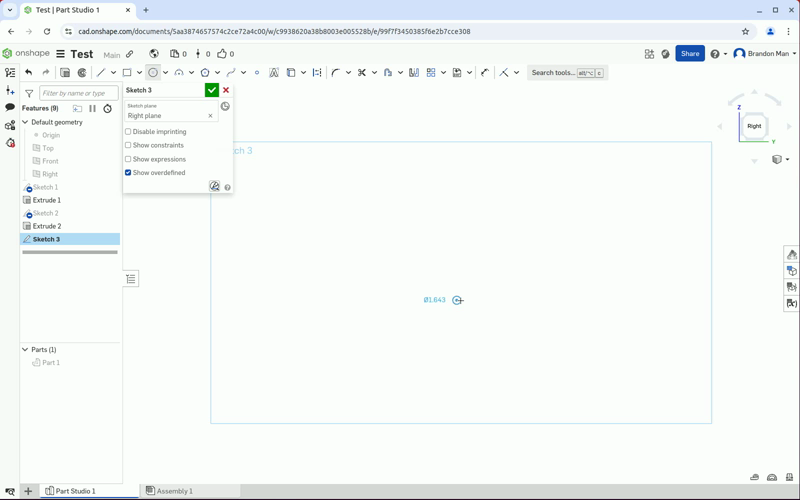
key(esc)
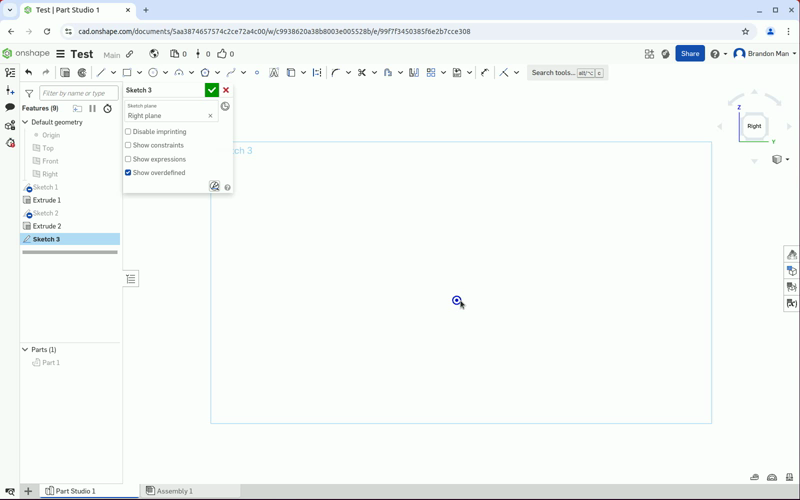
mouse_move(457, 297)
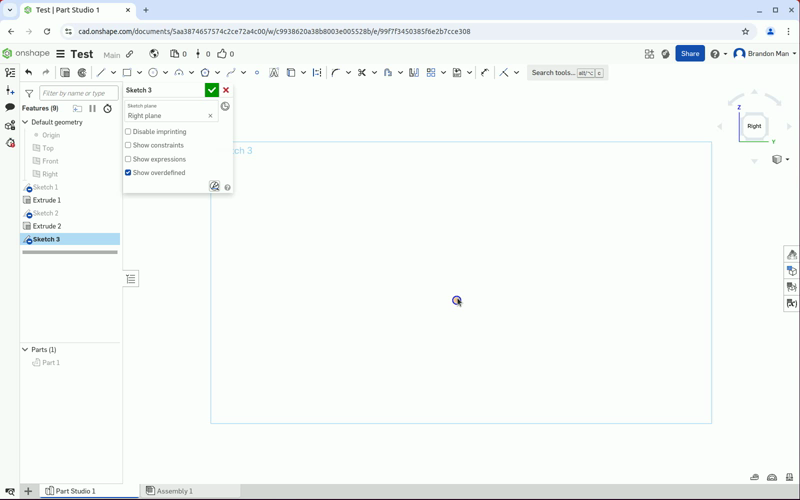
scroll(6)
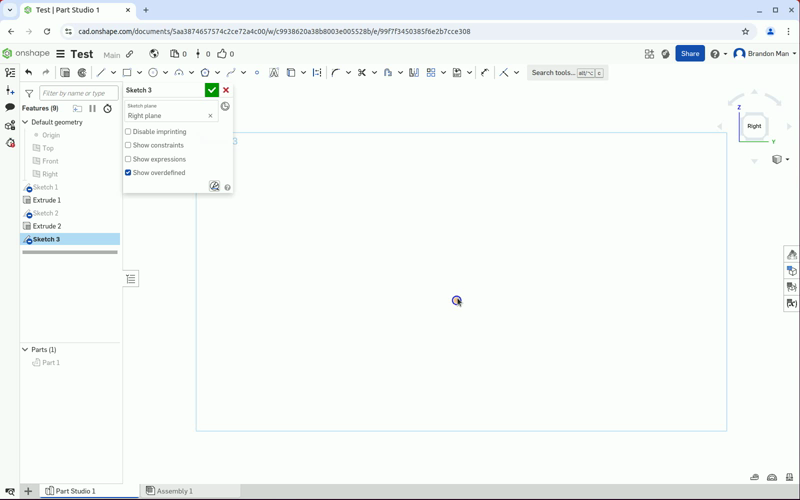
scroll(6)
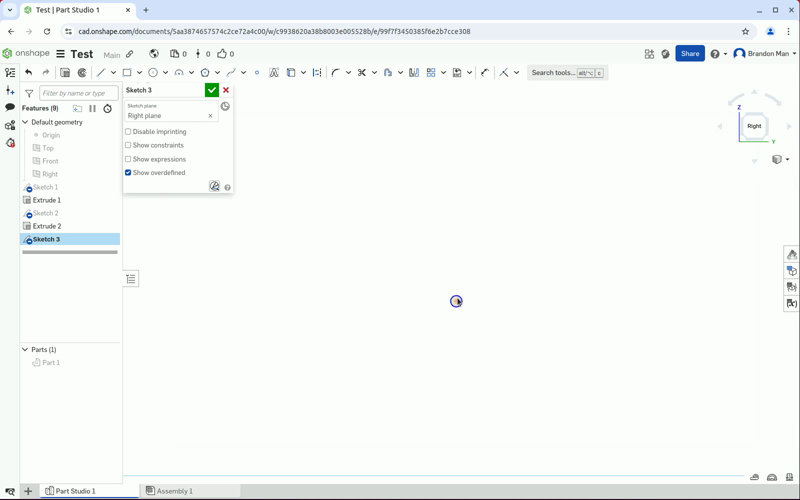
scroll(6)
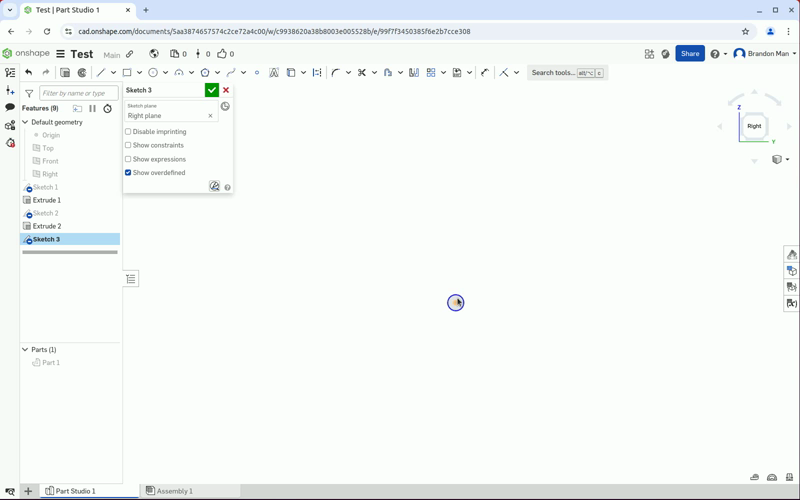
scroll(6)
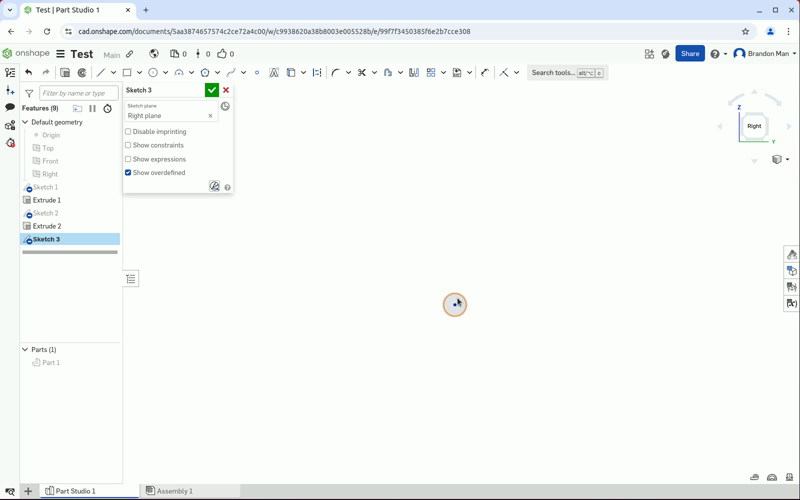
scroll(6)
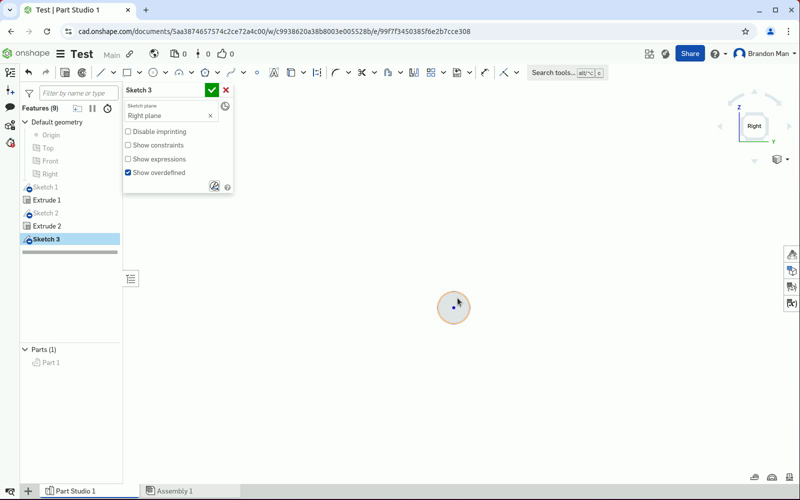
scroll(6)
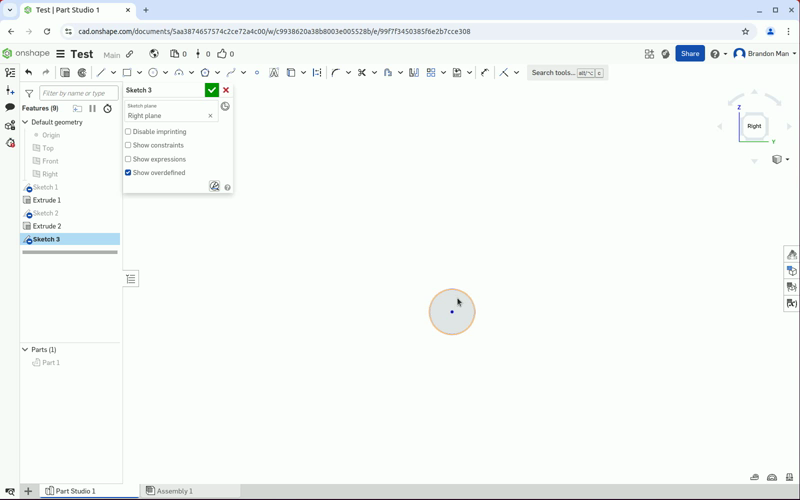
scroll(6)
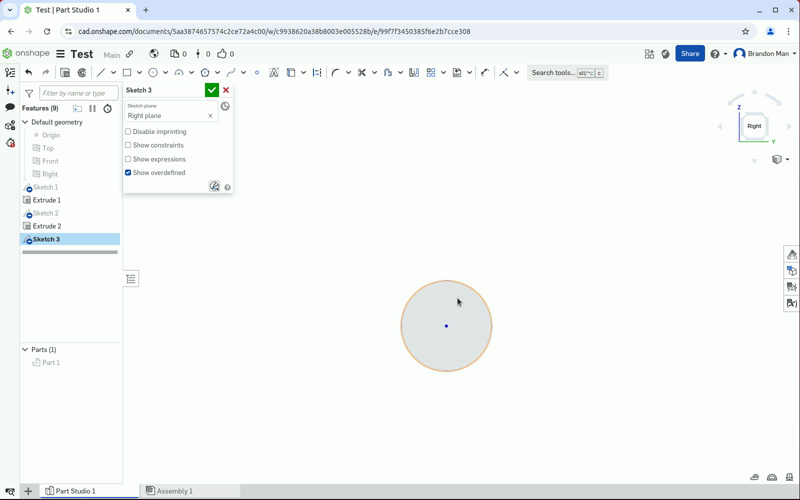
click(457, 297)
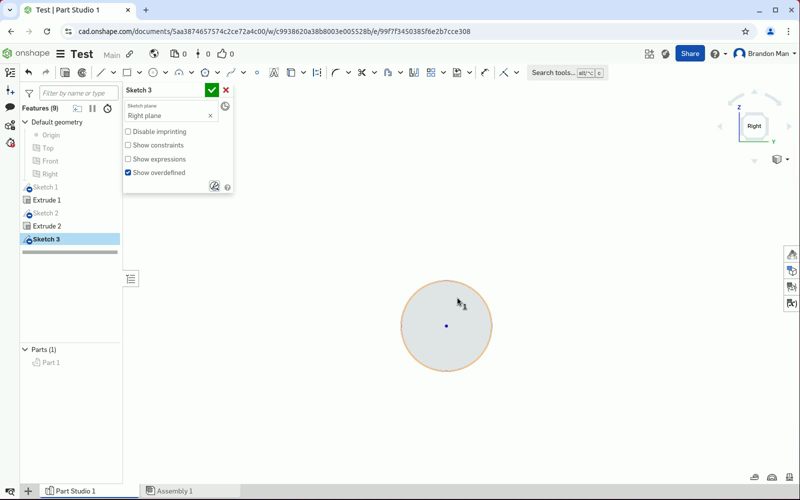
scroll(-6)
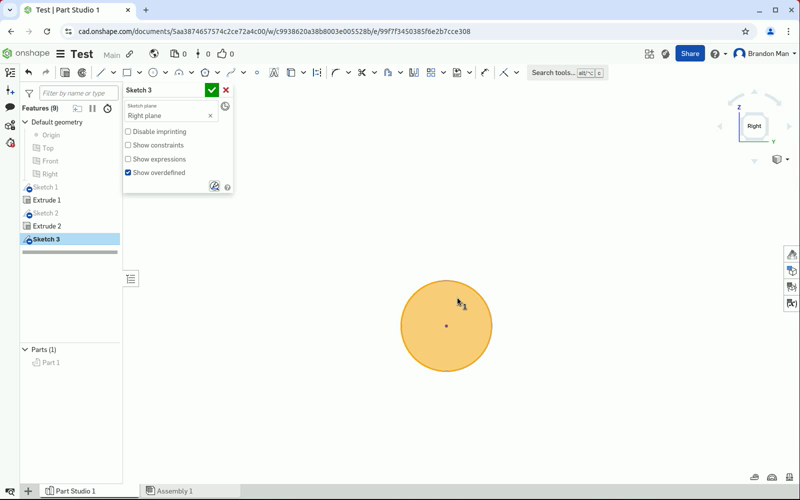
scroll(-6)
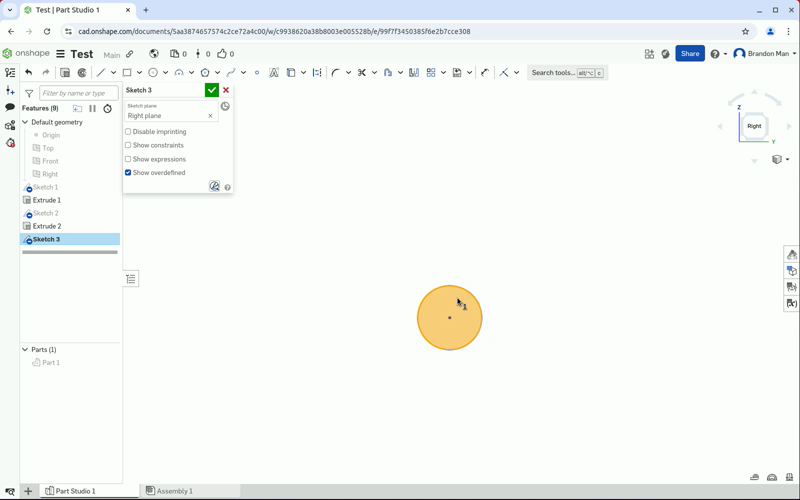
scroll(-6)
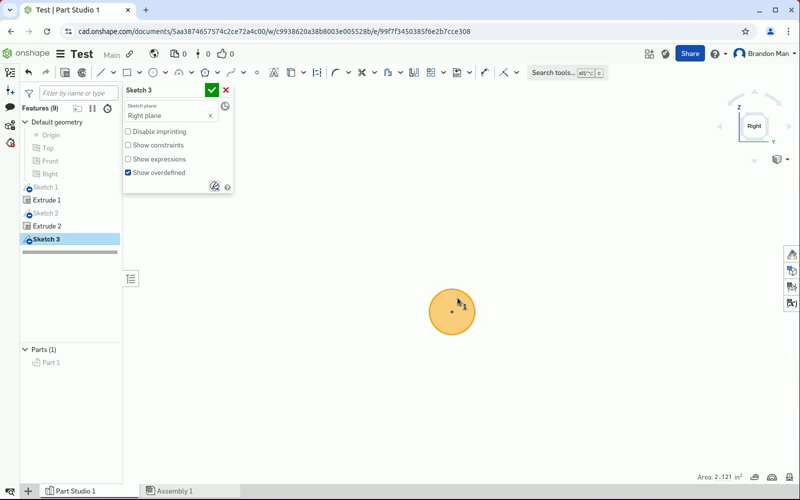
scroll(-6)
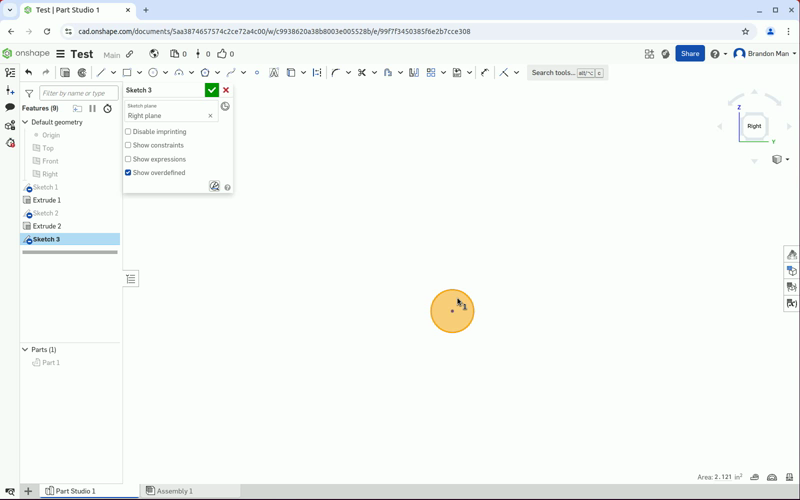
scroll(-6)
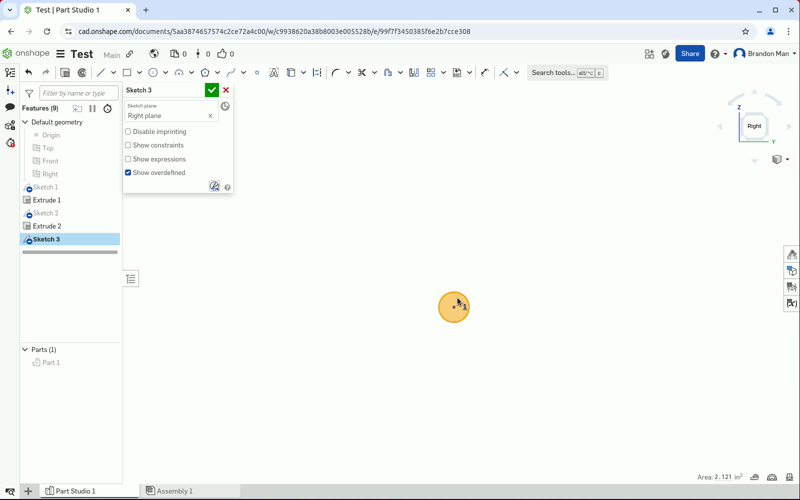
scroll(-6)
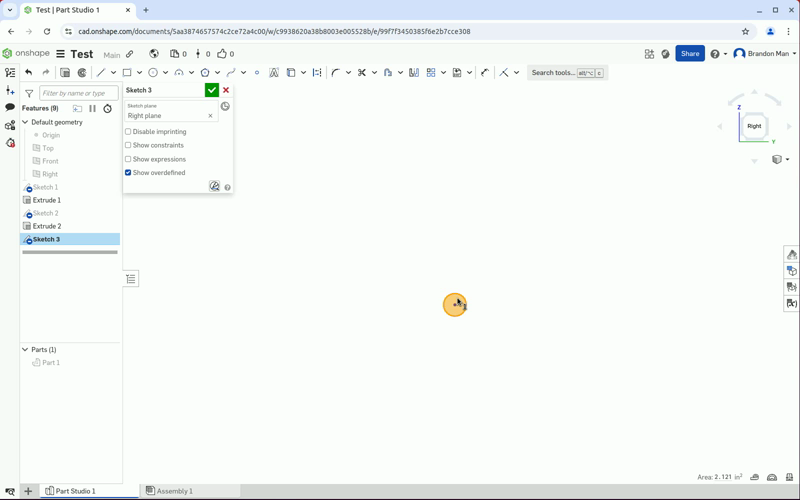
scroll(-6)
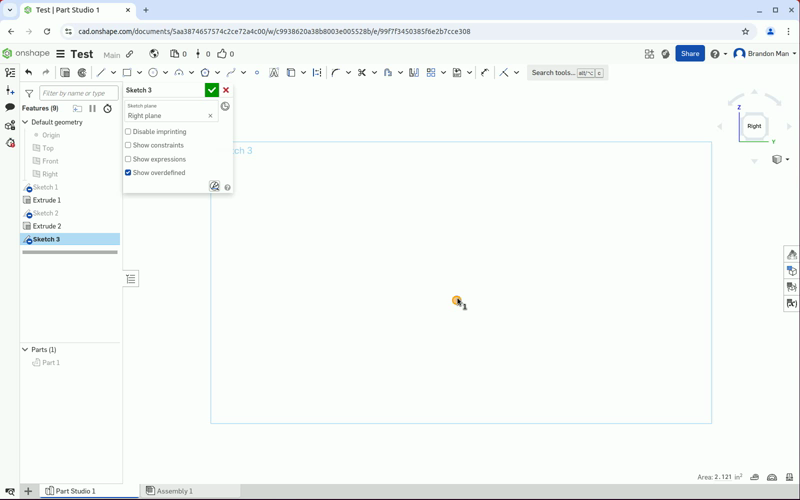
mouse_move(73, 352)
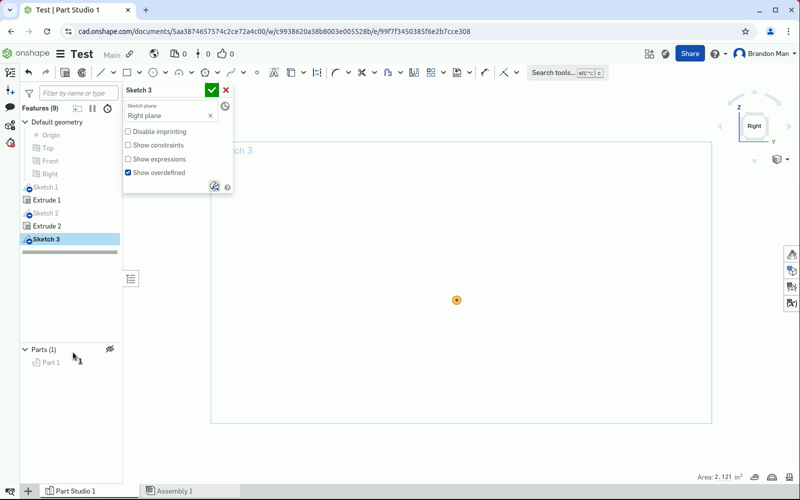
key(shift+y)
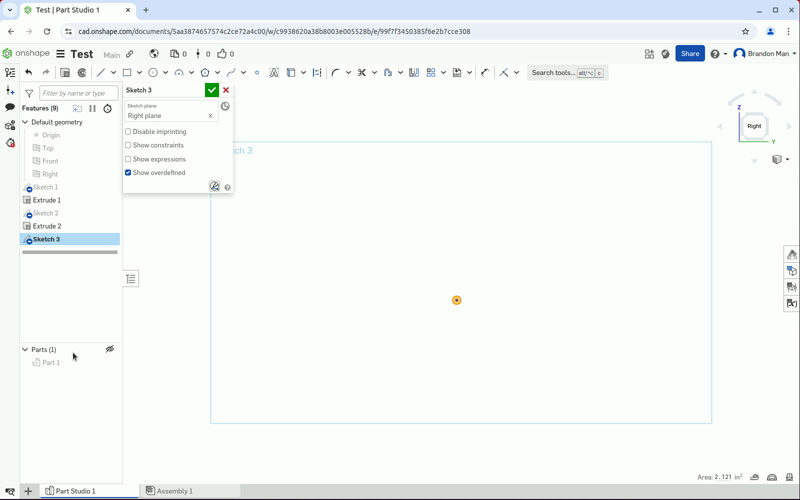
key(shift+e)
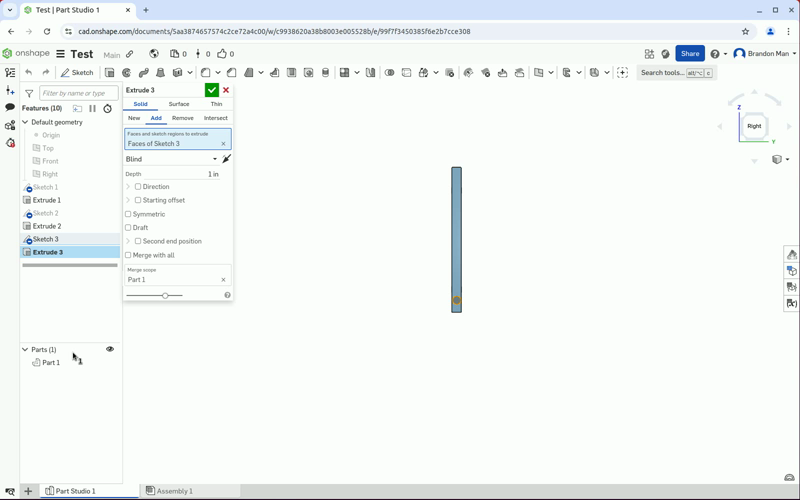
mouse_move(143, 106)
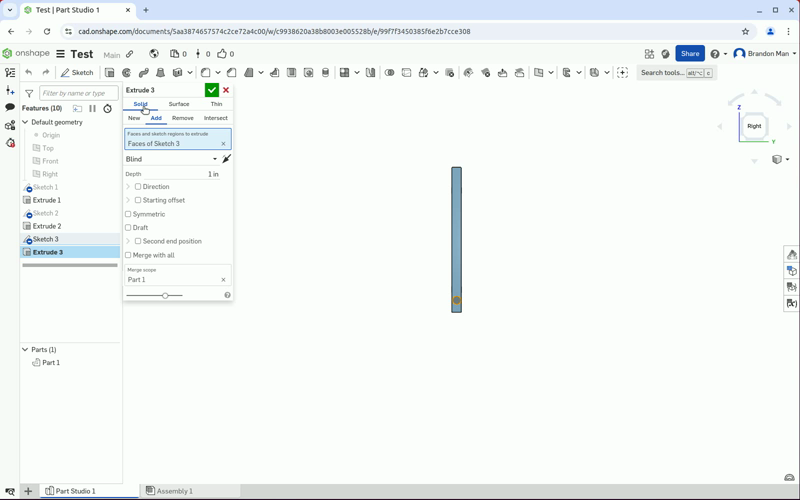
click(143, 106)
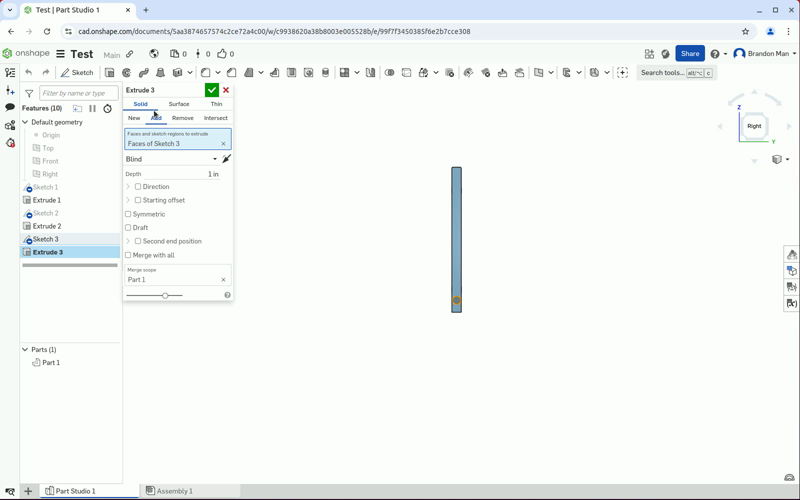
mouse_move(186, 120)
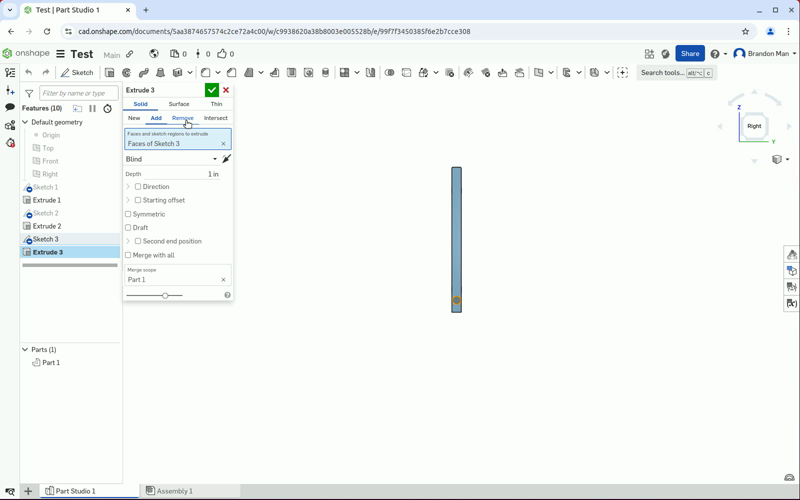
click(186, 120)
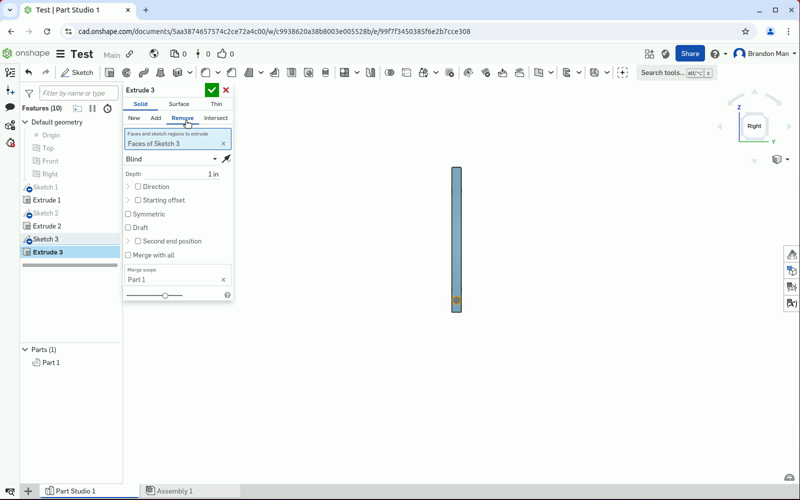
key(tab, 4)
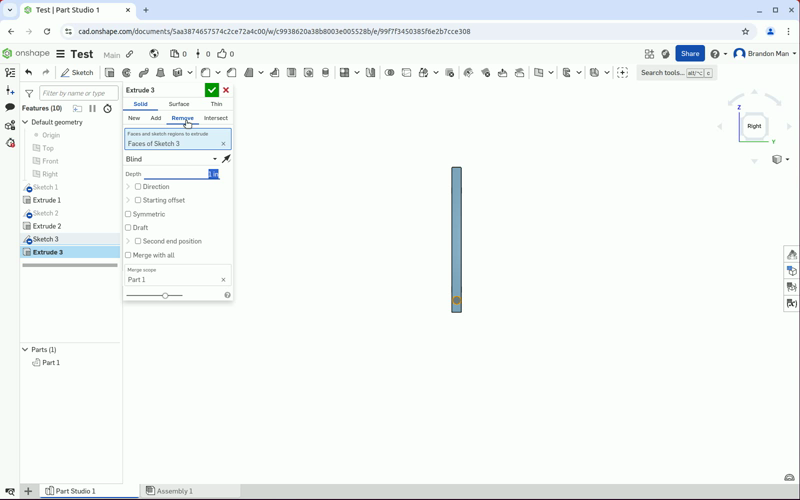
text(11.554)
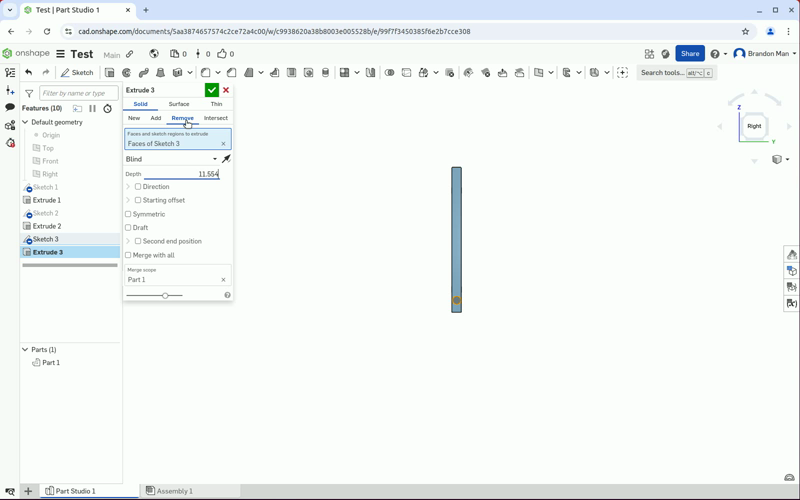
key(tab, 6)
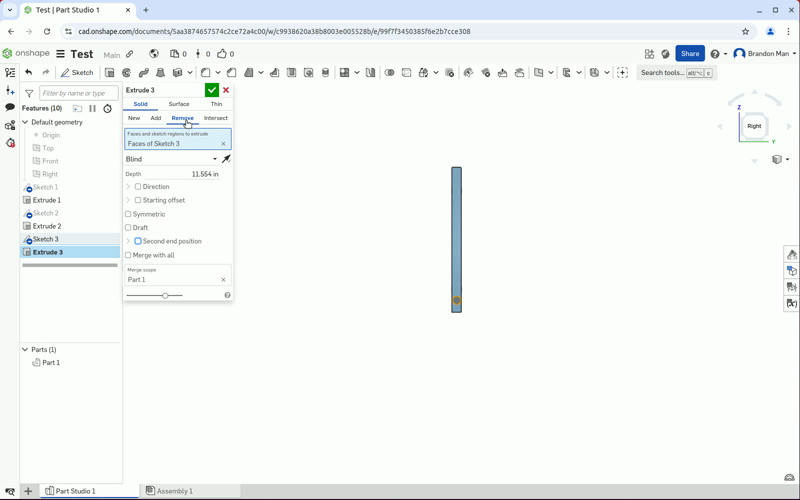
key(space)
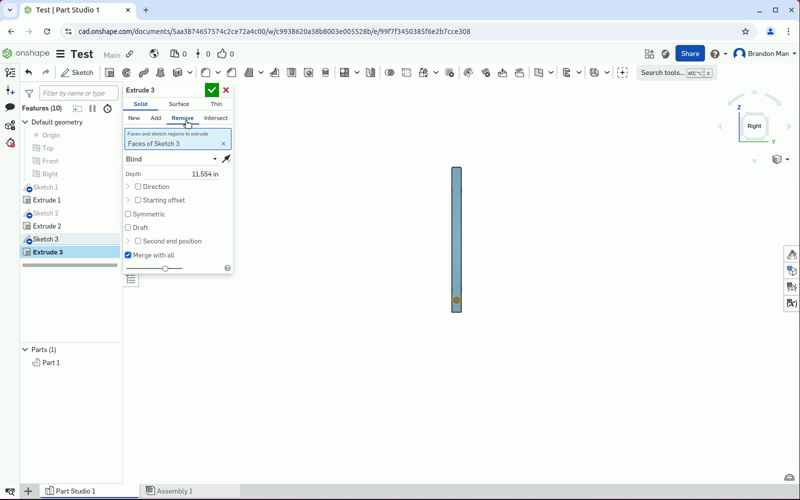
key(enter)
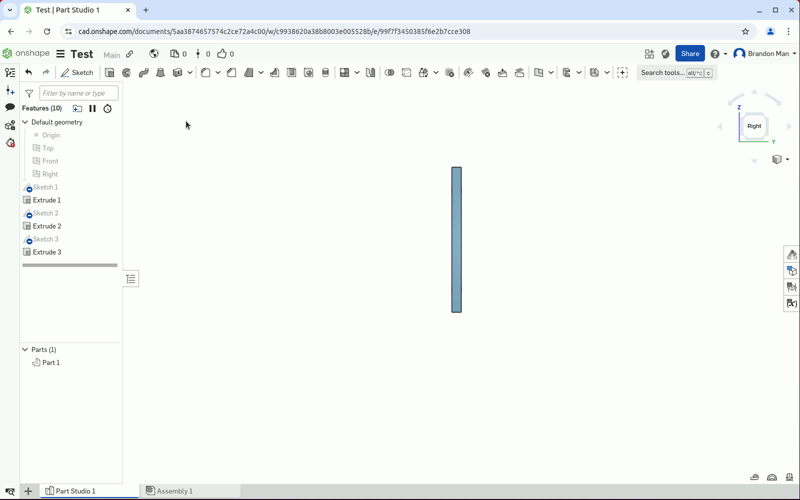
key(shift+h)
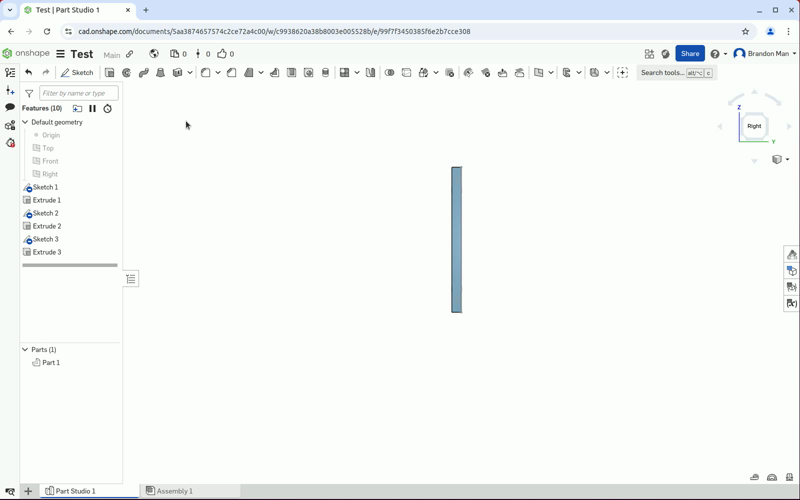
key(shift+h)
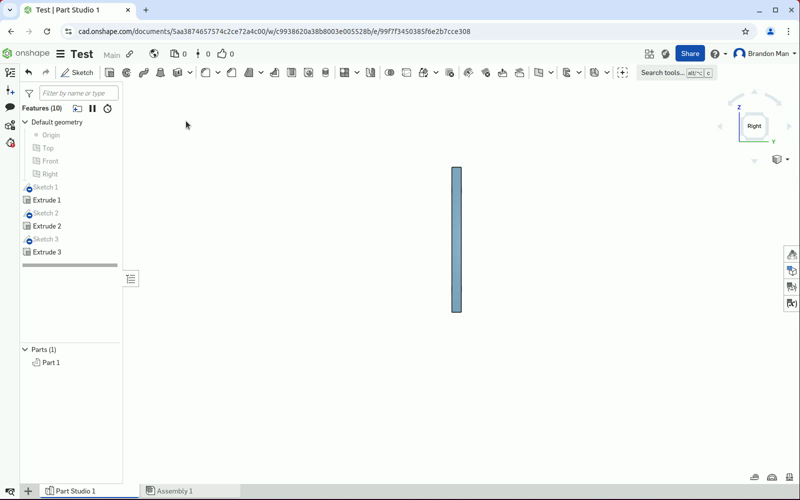
mouse_move(73, 189)
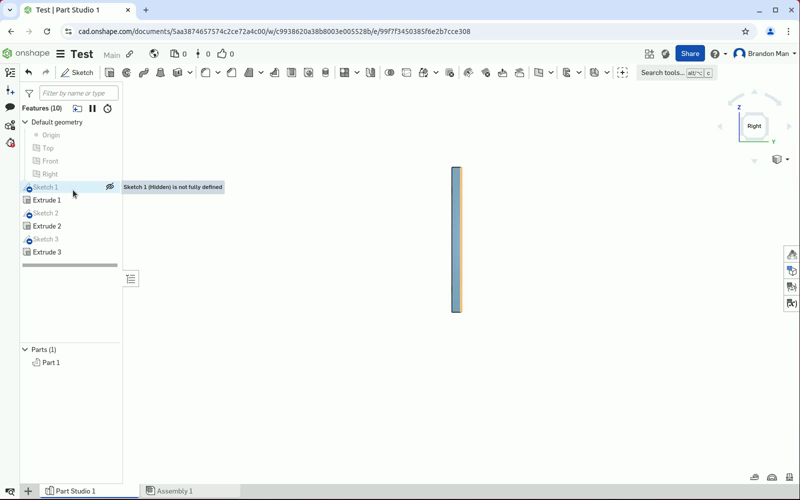
click(73, 189)
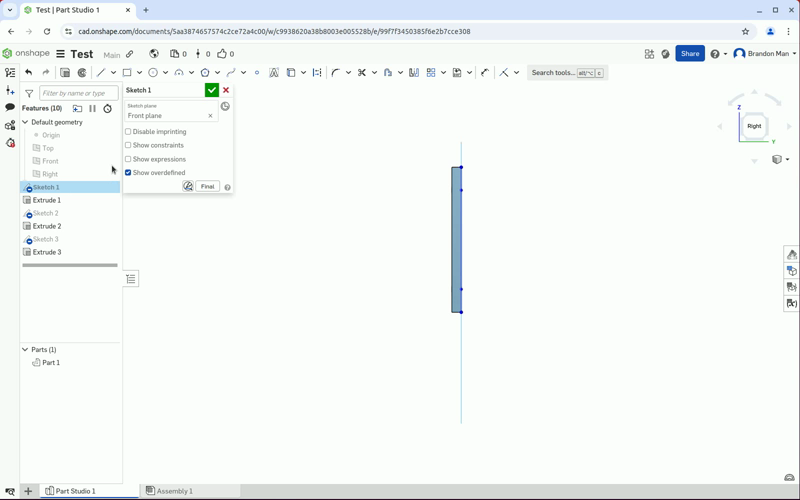
mouse_move(229, 92)
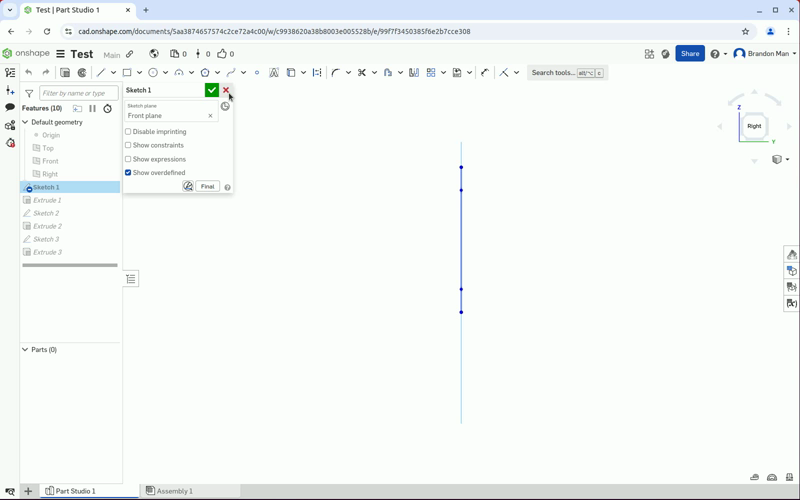
click(229, 92)
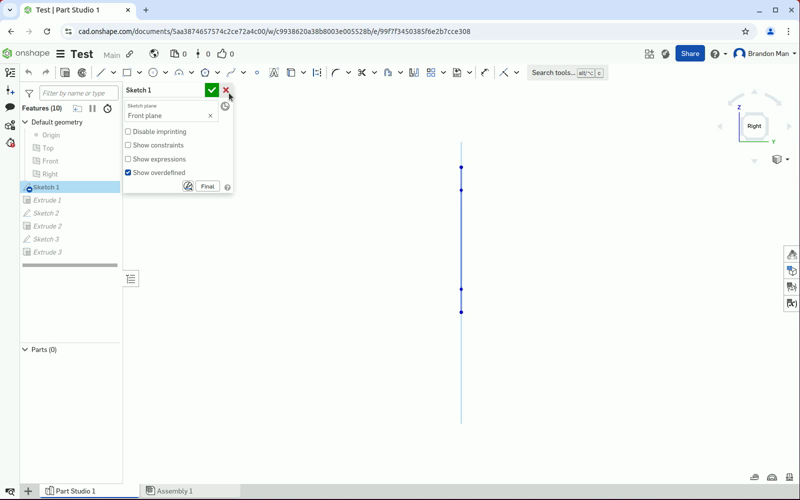
key(shift+s)
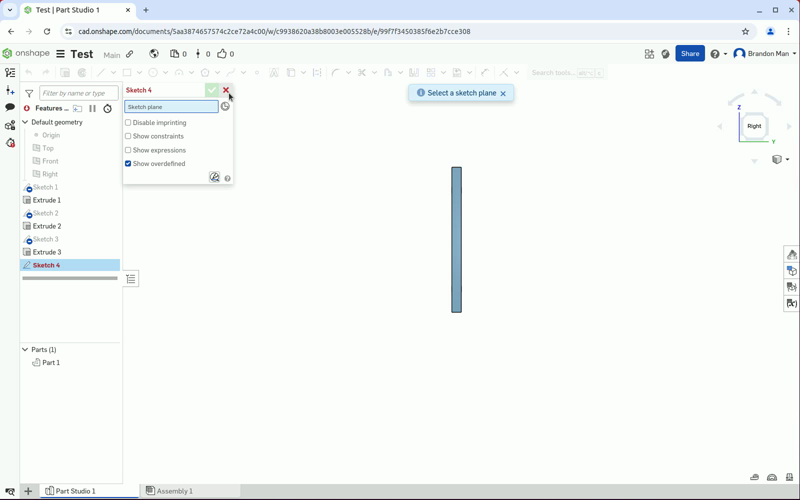
mouse_move(73, 176)
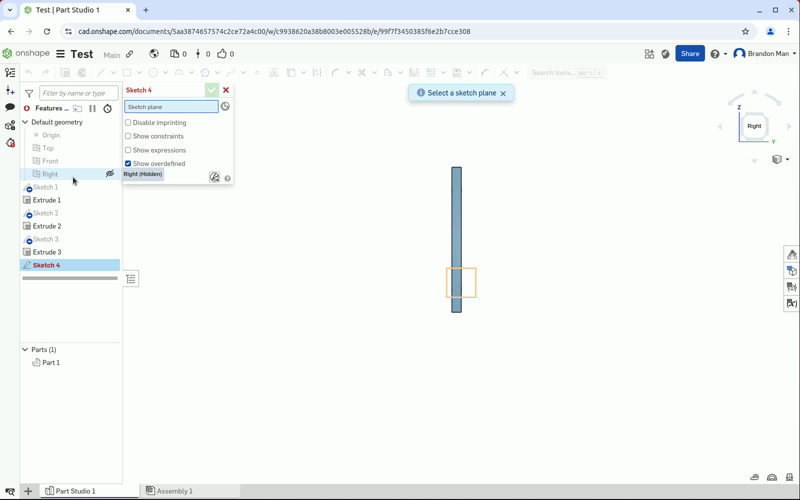
click(73, 176)
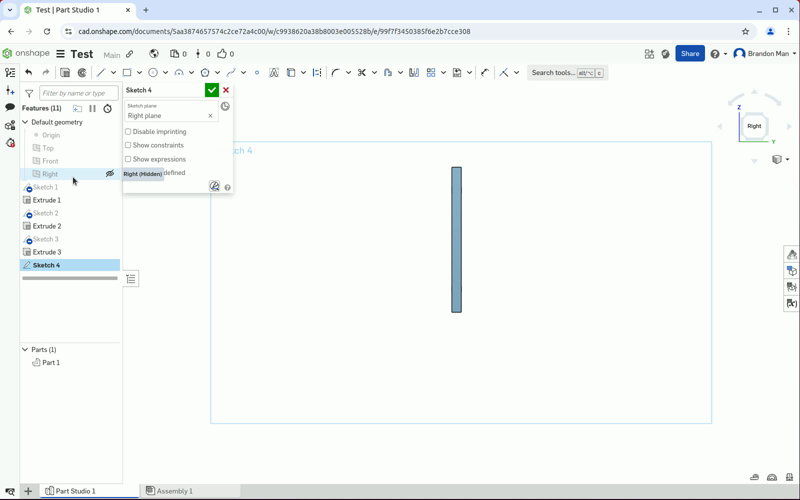
mouse_move(73, 352)
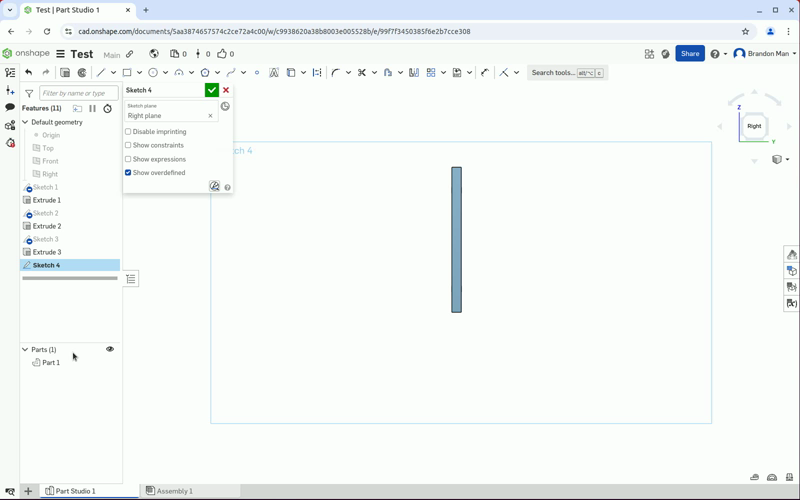
key(y)
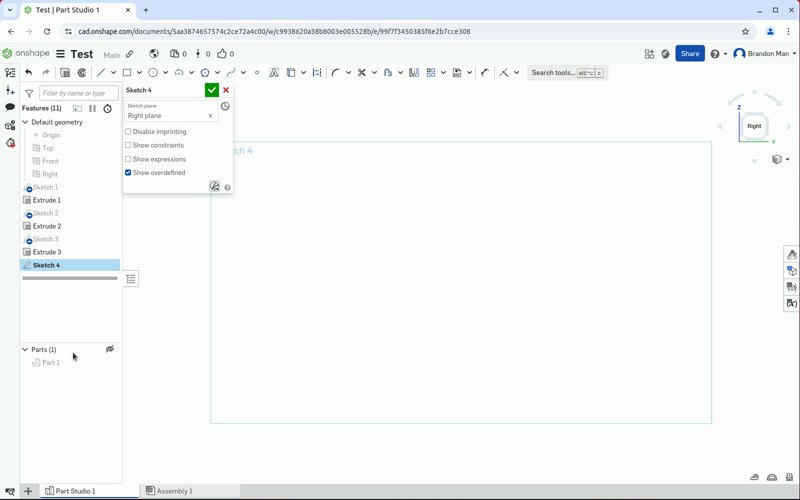
key(l)
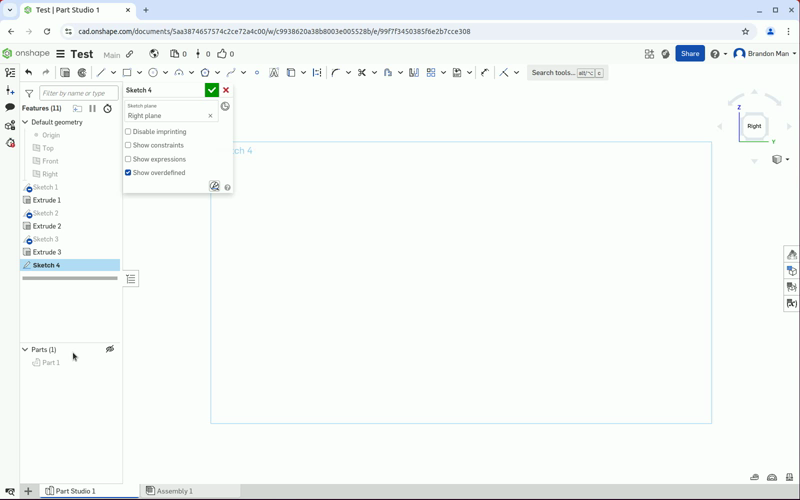
key_down(shift)
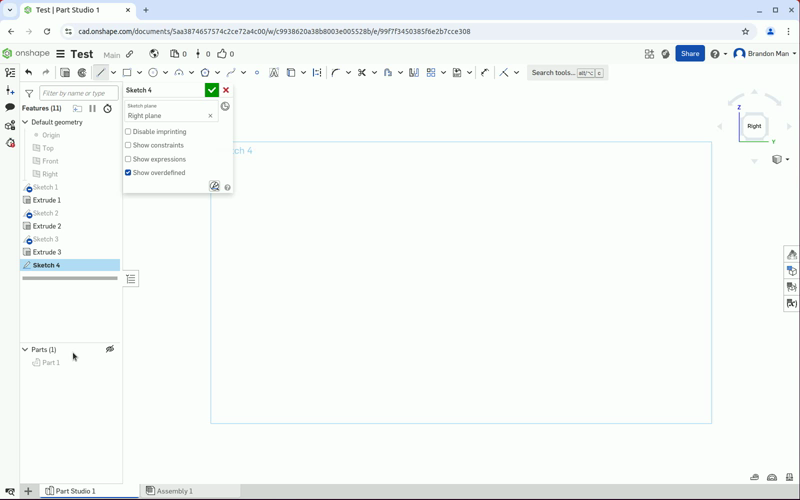
mouse_move(444, 170)
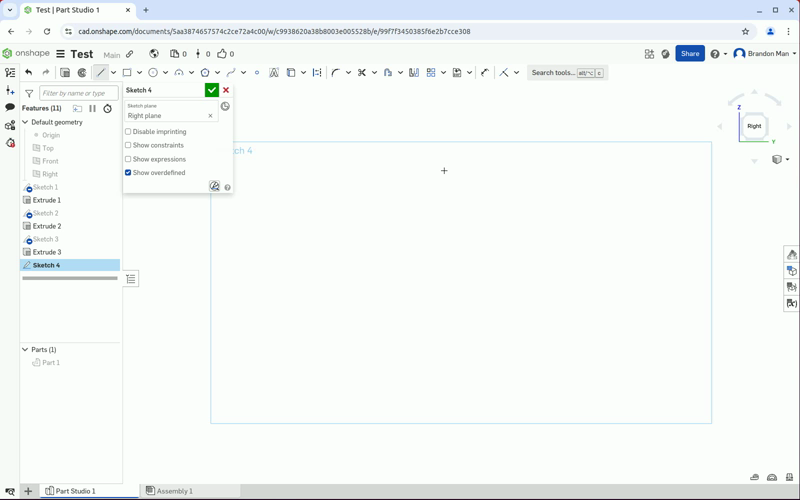
click(444, 170)
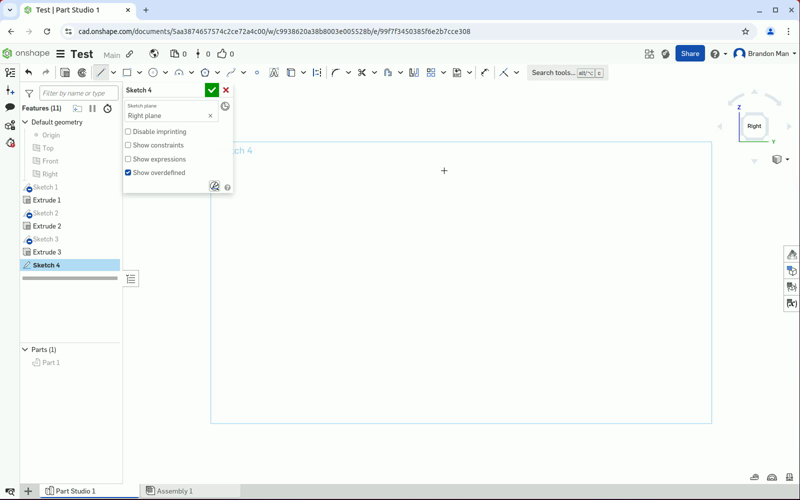
key_up(shift)
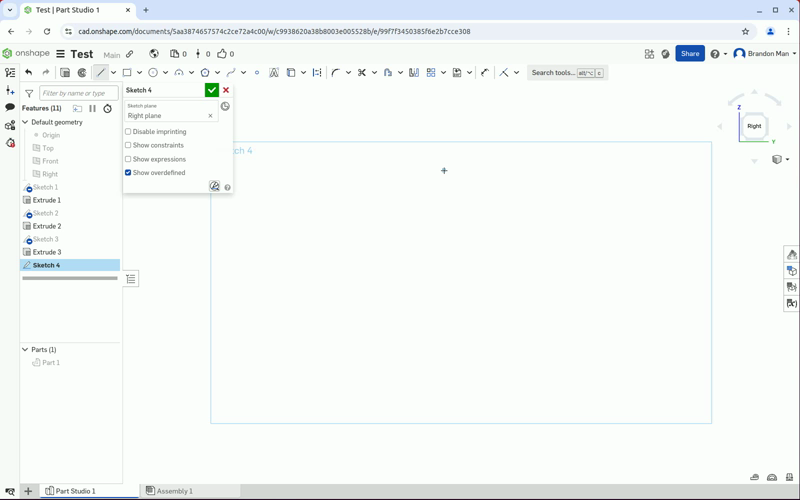
key_down(shift)
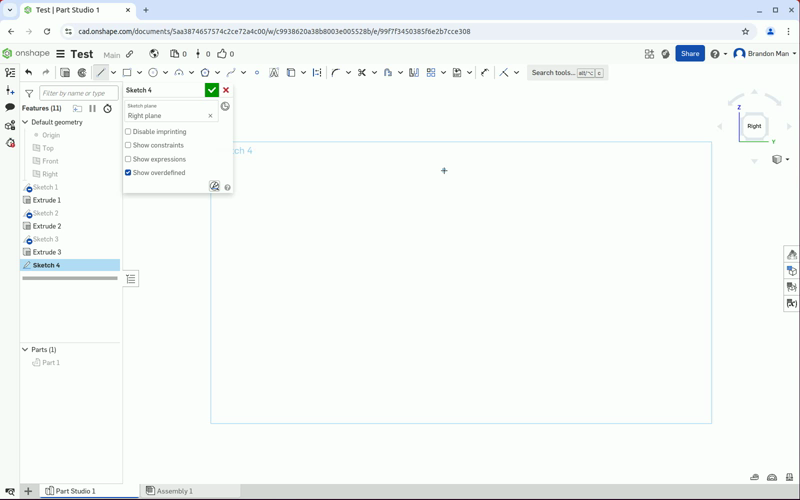
mouse_move(474, 170)
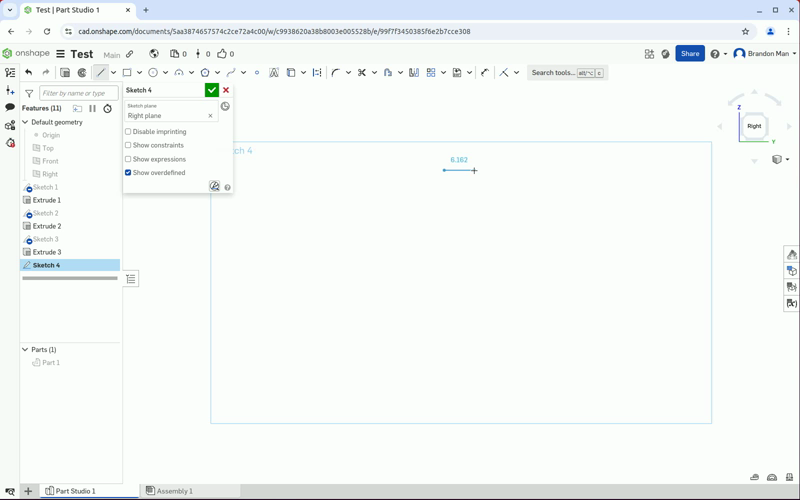
mouse_move(451, 170)
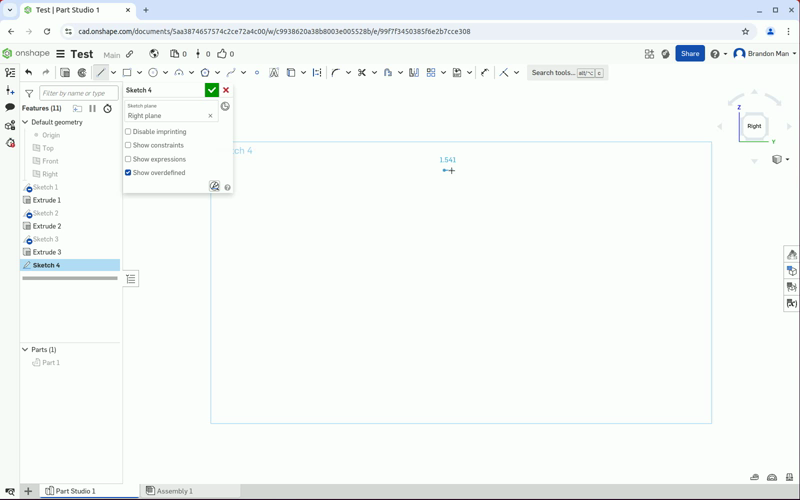
click(451, 170)
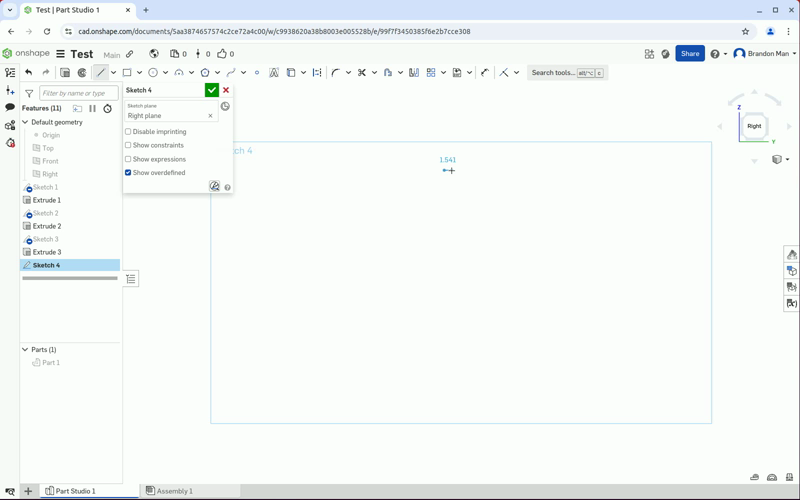
key_up(shift)
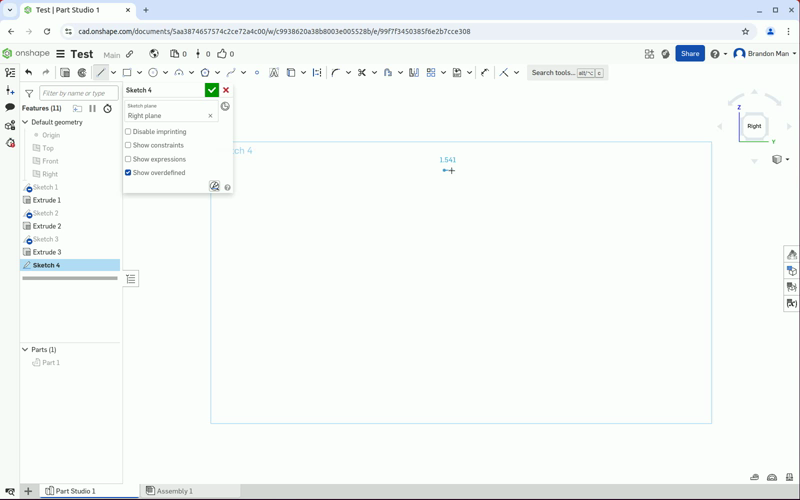
key_down(shift)
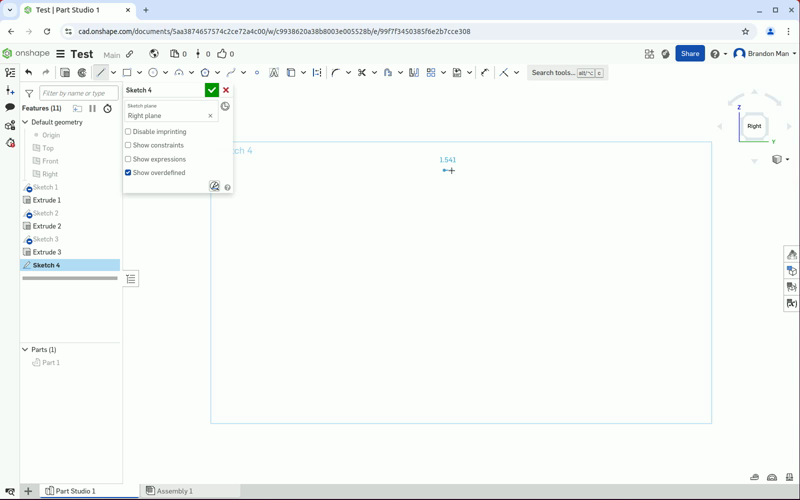
mouse_move(481, 170)
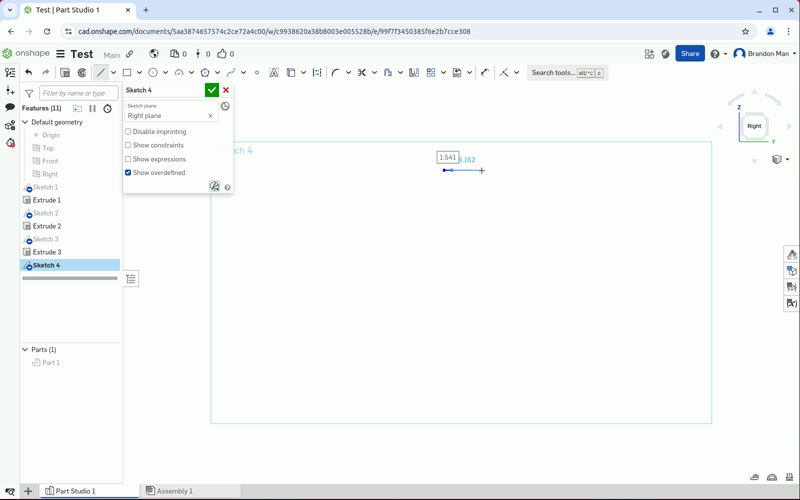
mouse_move(451, 165)
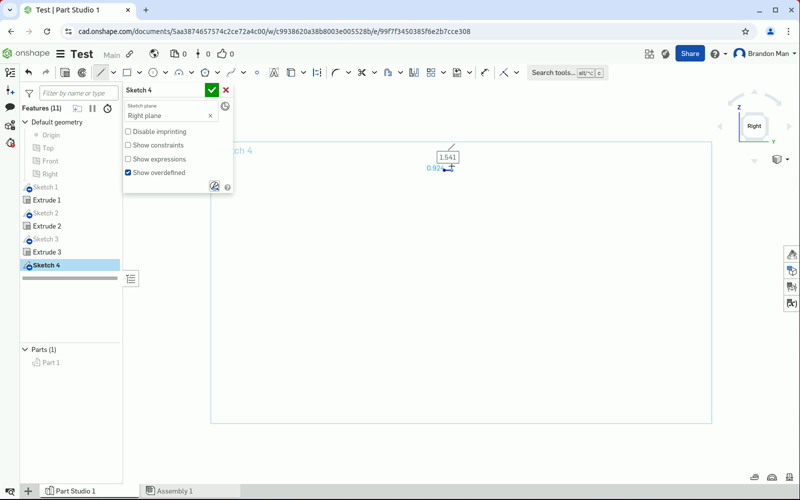
scroll(6)
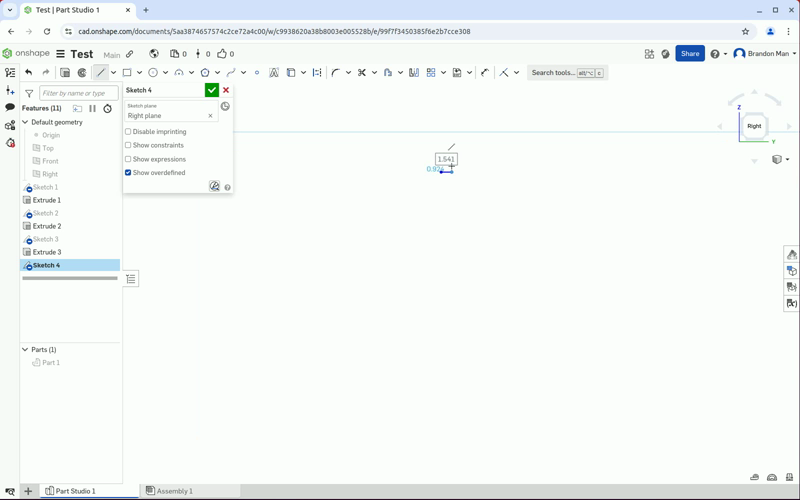
scroll(6)
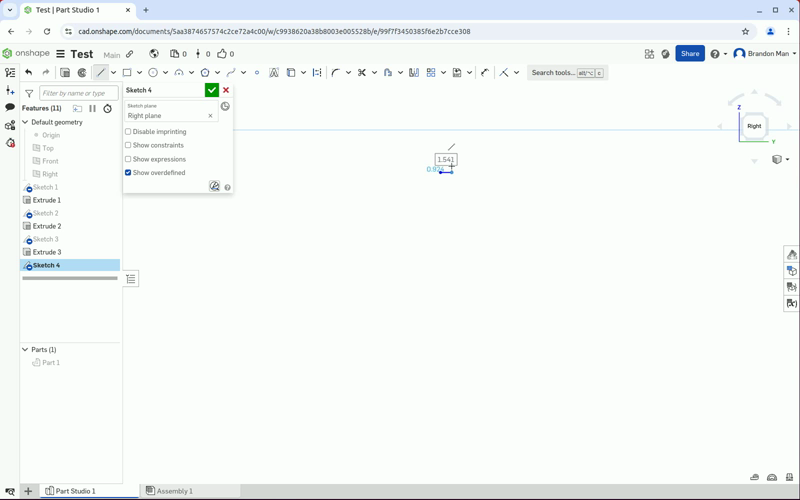
scroll(6)
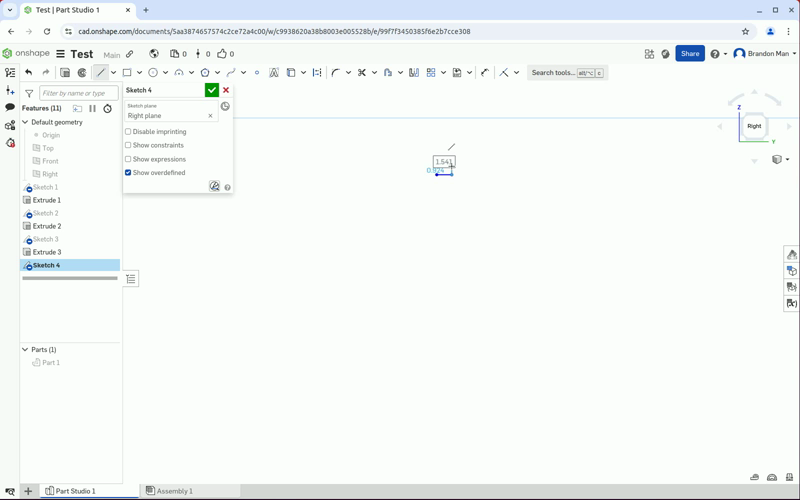
scroll(6)
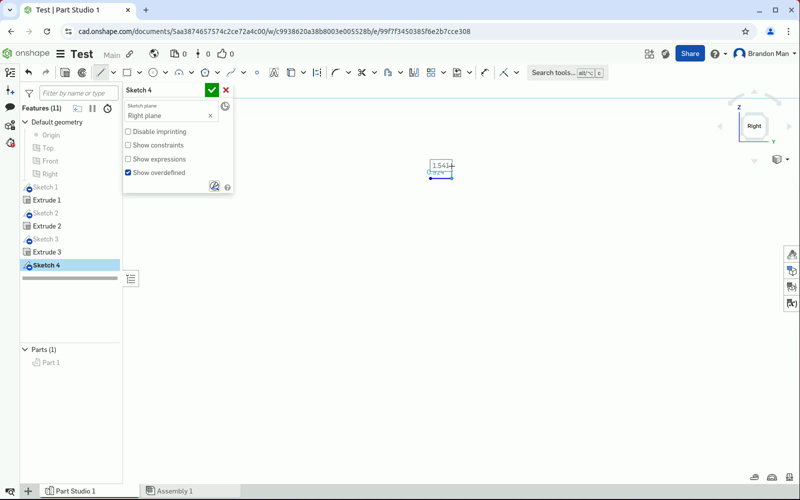
scroll(6)
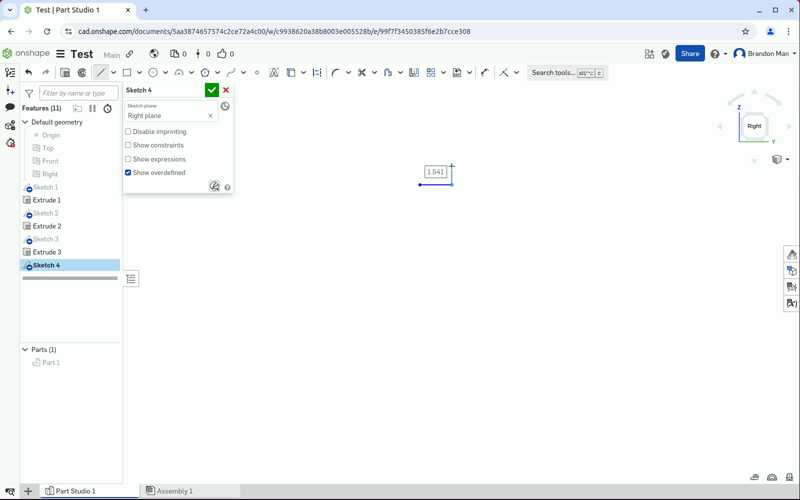
scroll(6)
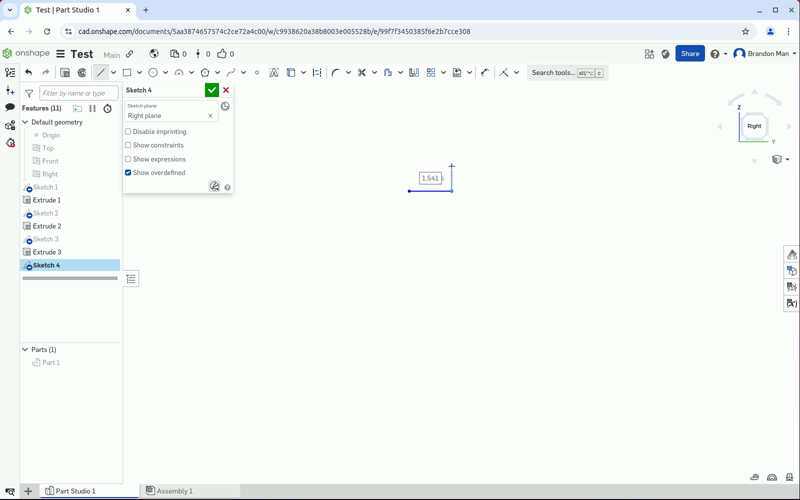
scroll(6)
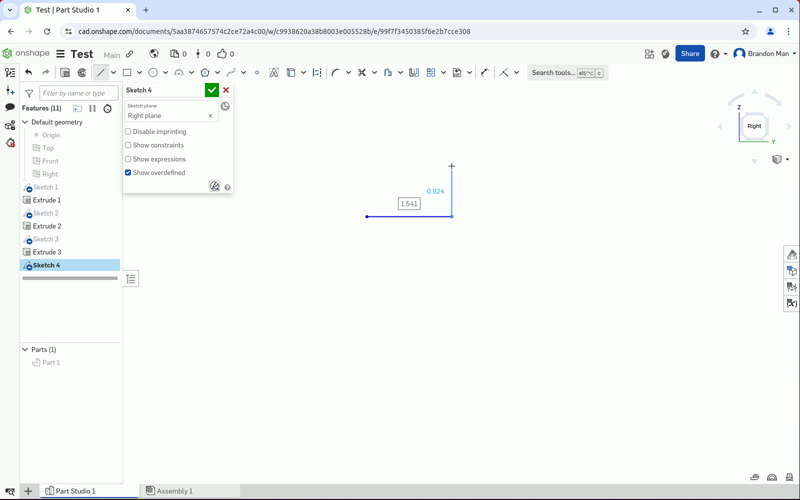
click(451, 165)
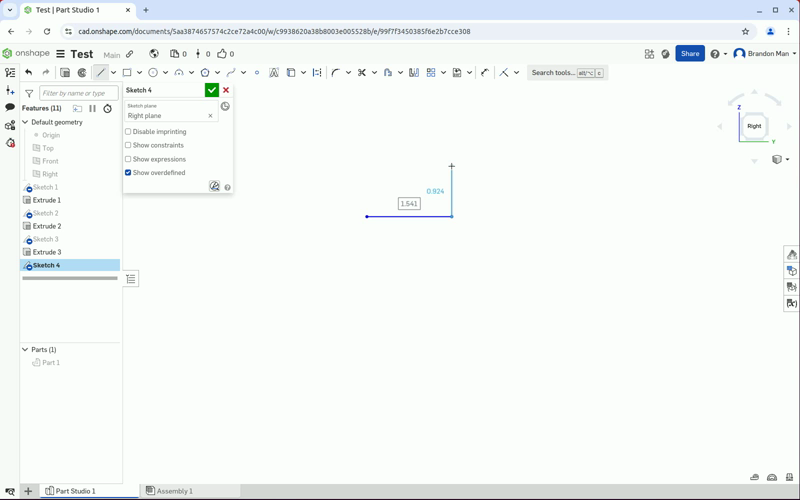
scroll(-6)
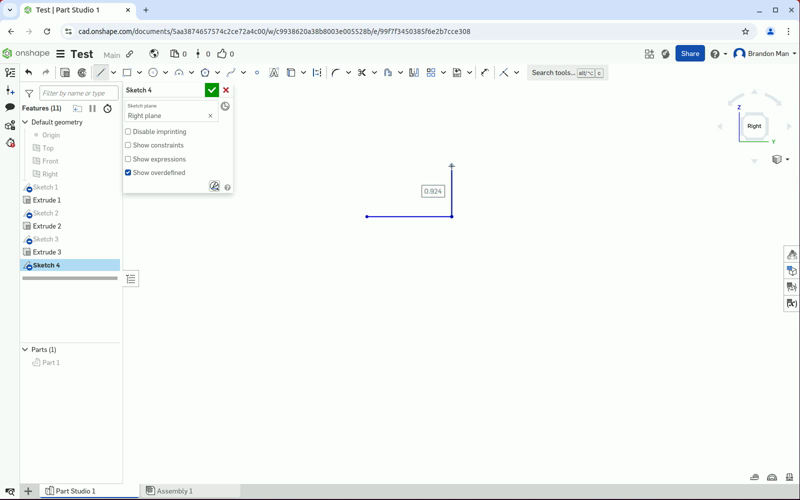
scroll(-6)
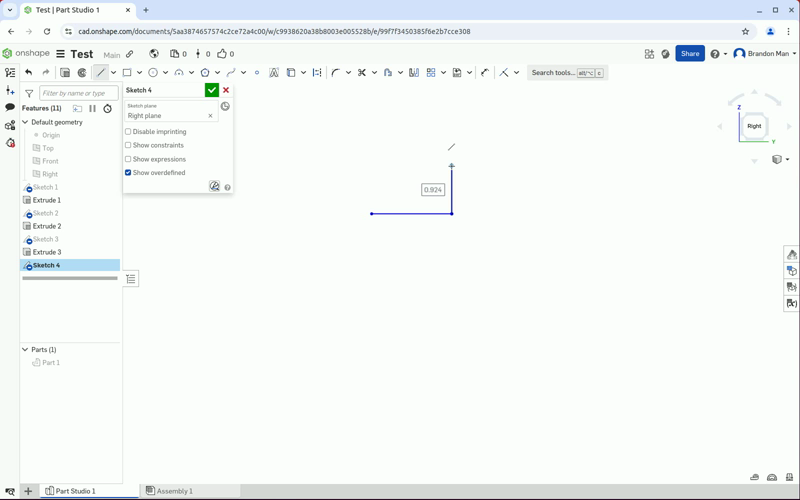
scroll(-6)
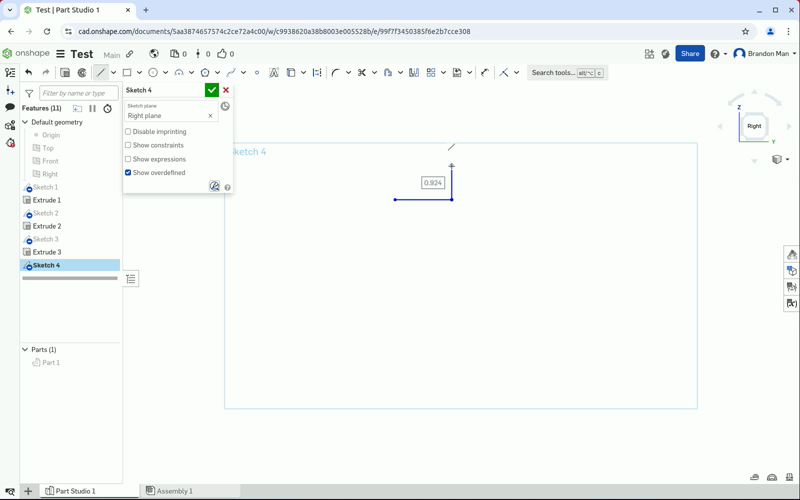
scroll(-6)
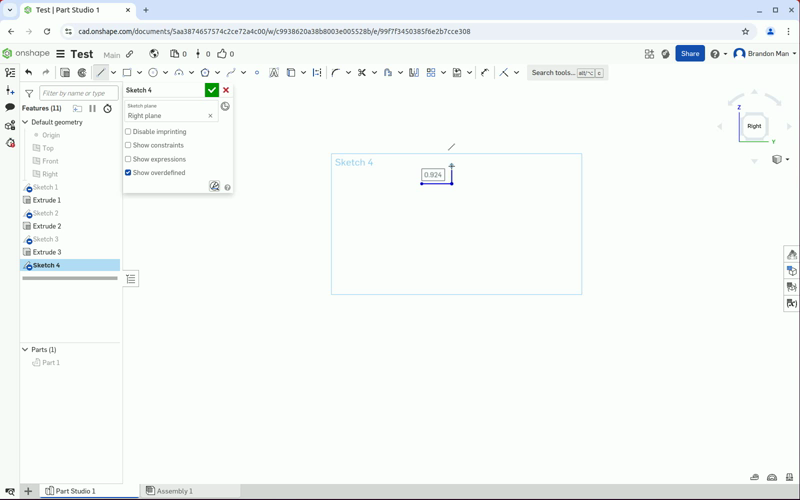
scroll(-6)
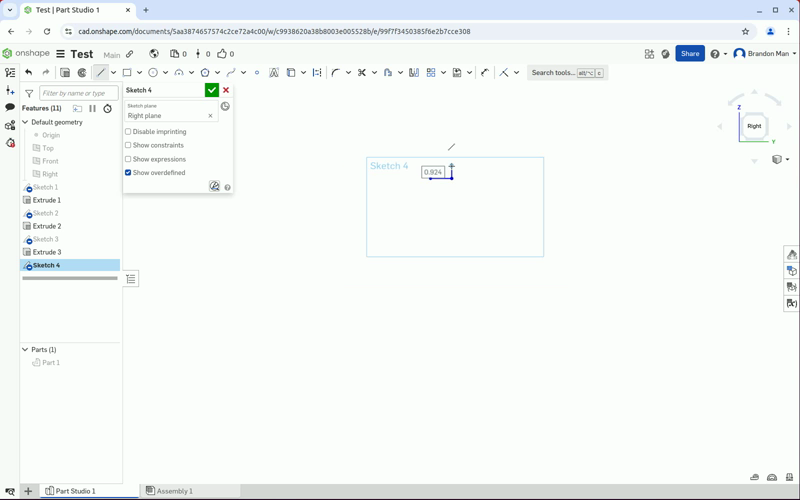
scroll(-6)
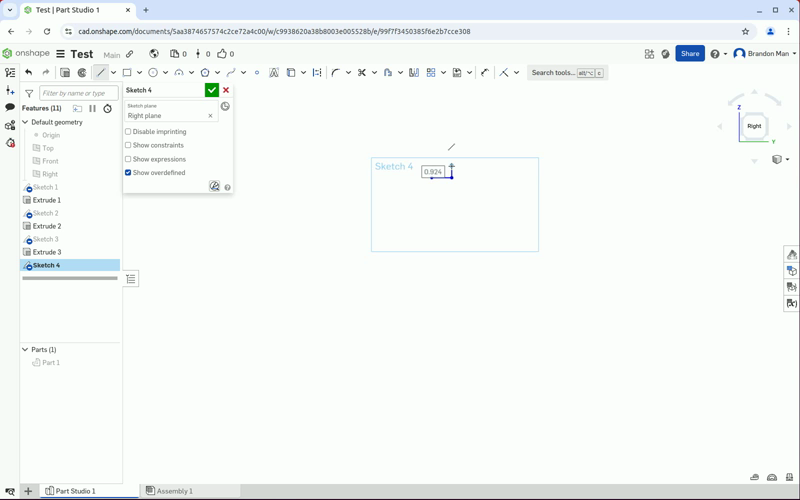
scroll(-6)
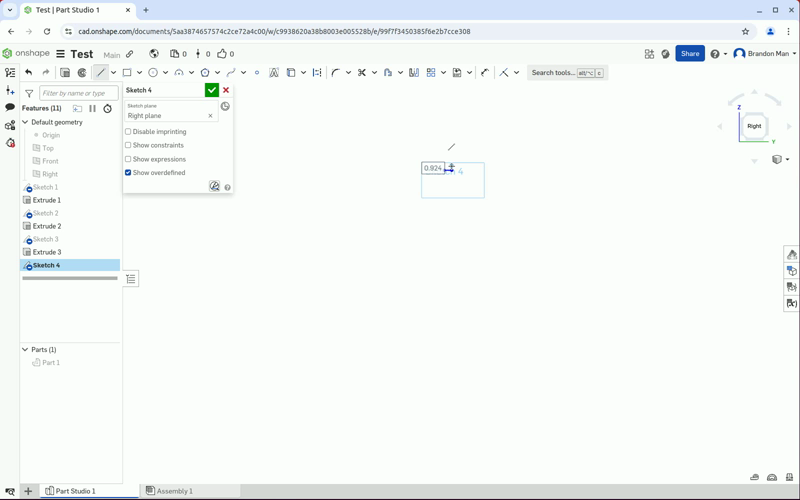
key_up(shift)
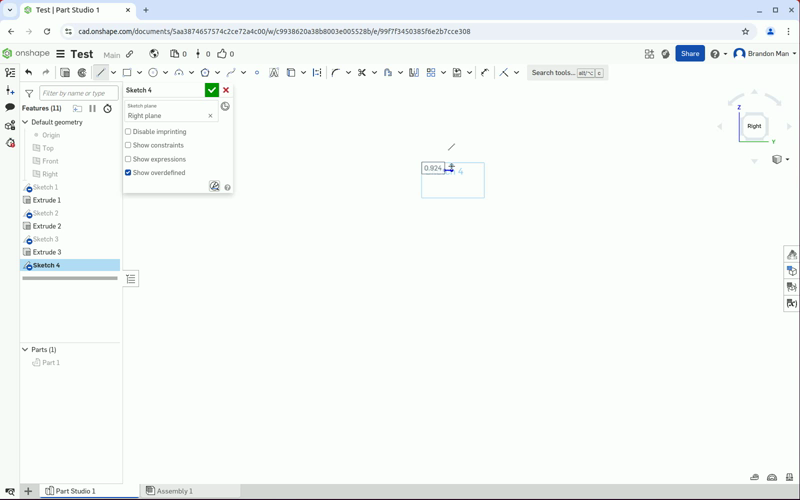
key_down(shift)
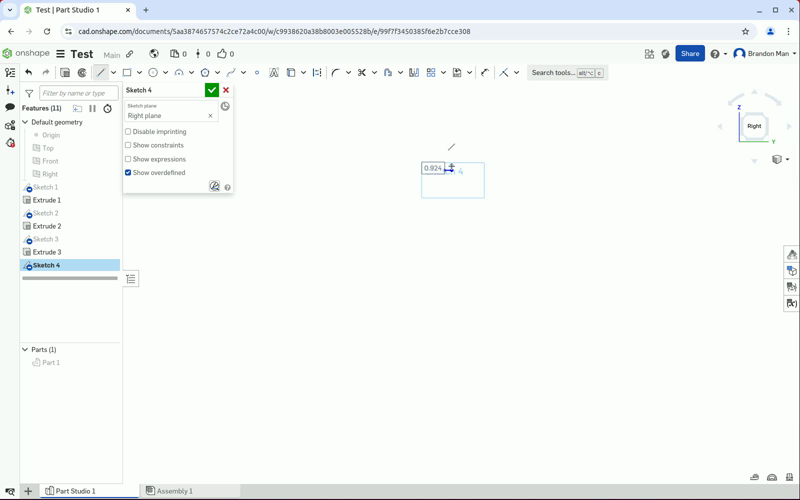
mouse_move(481, 165)
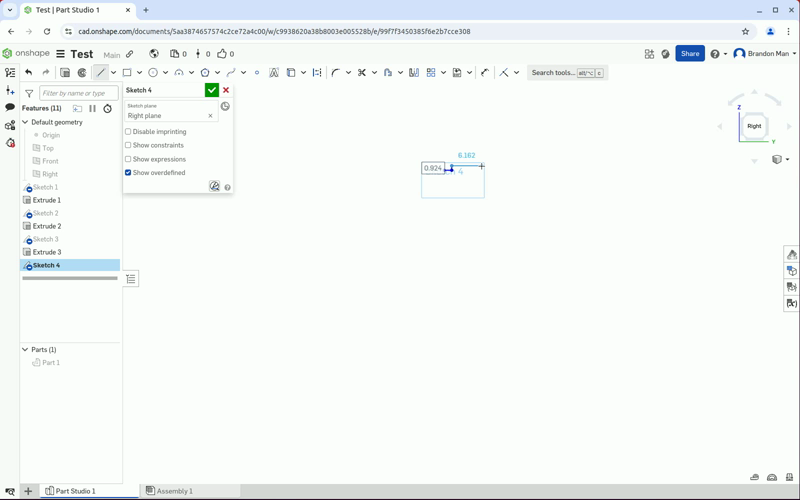
mouse_move(461, 165)
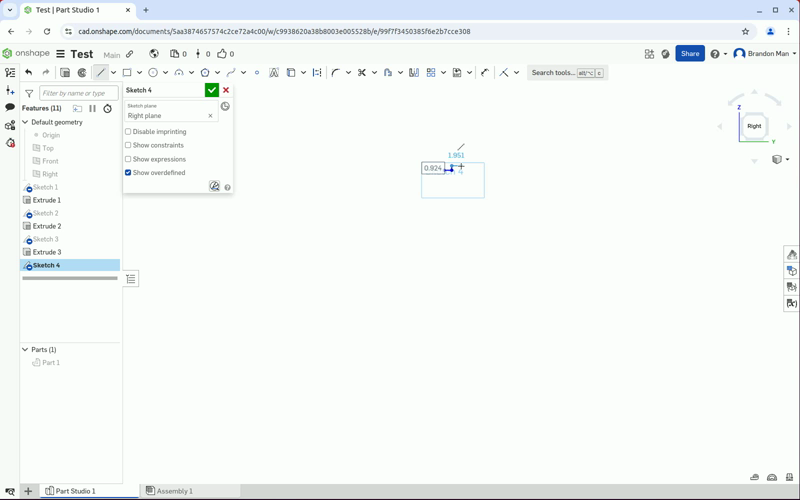
click(461, 165)
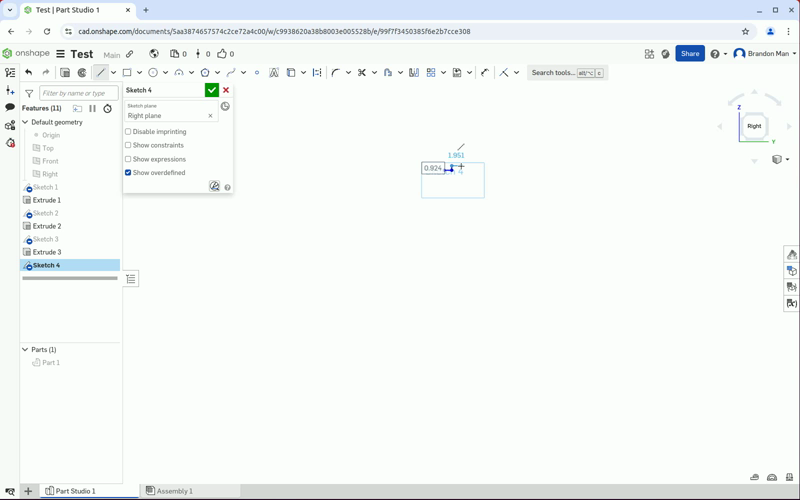
key_up(shift)
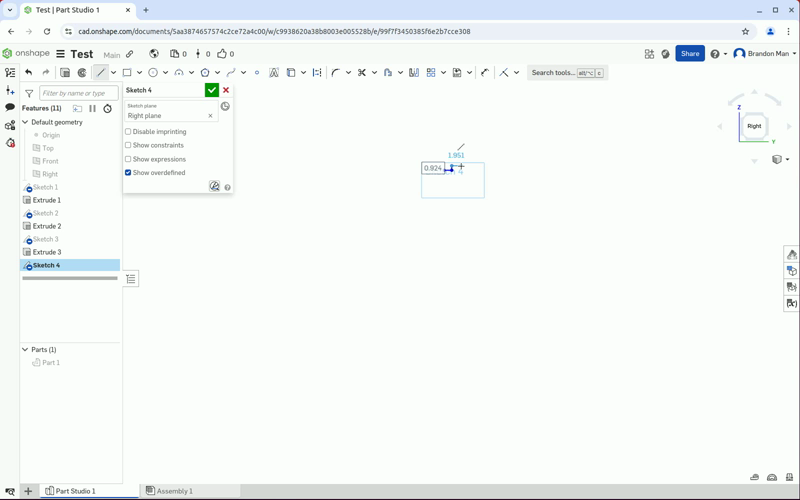
key_down(shift)
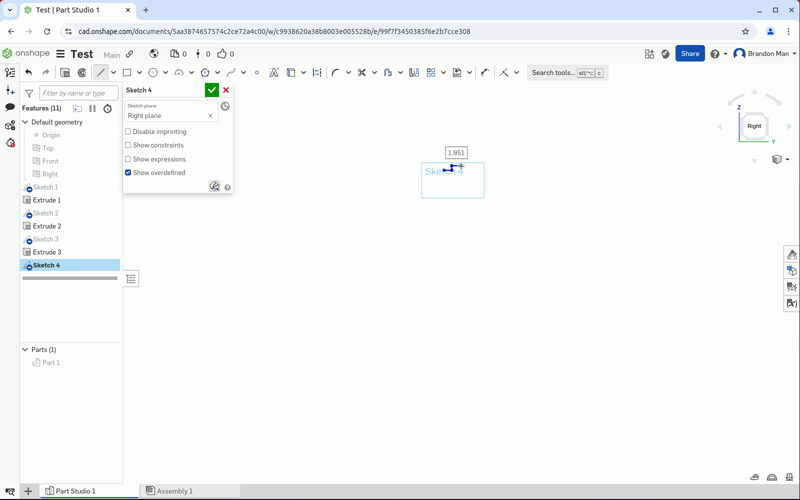
mouse_move(491, 165)
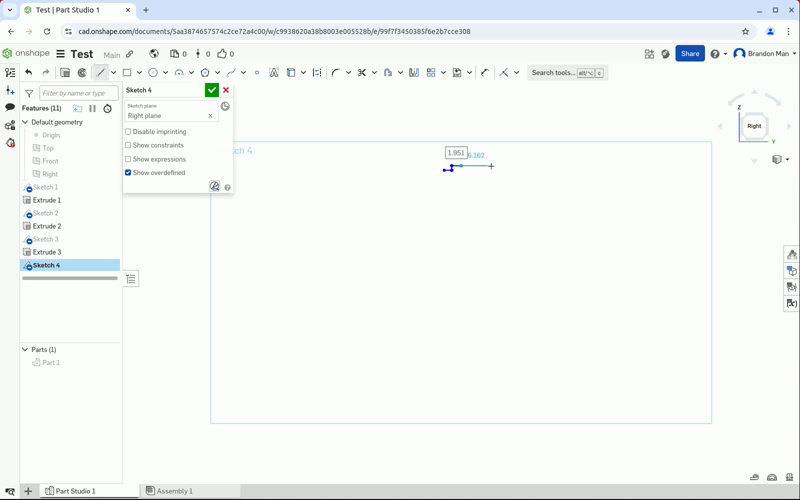
mouse_move(461, 170)
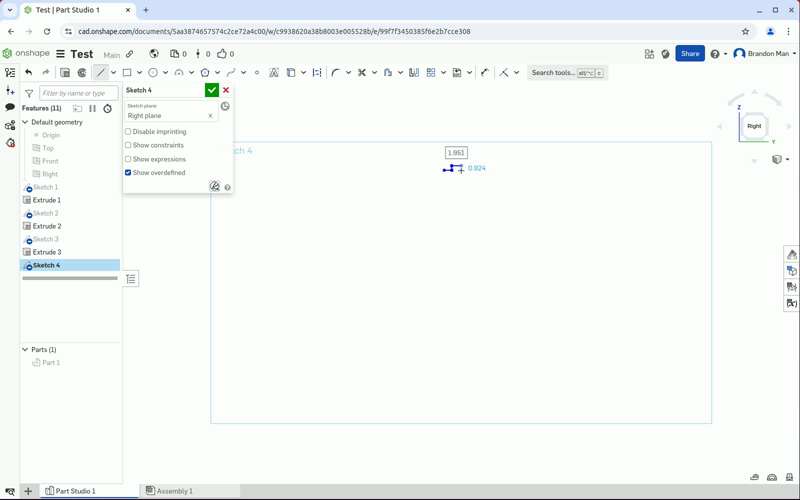
scroll(6)
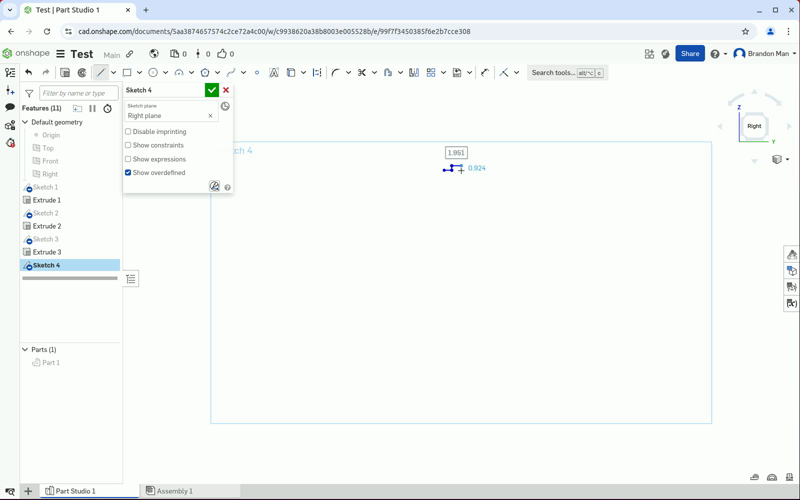
scroll(6)
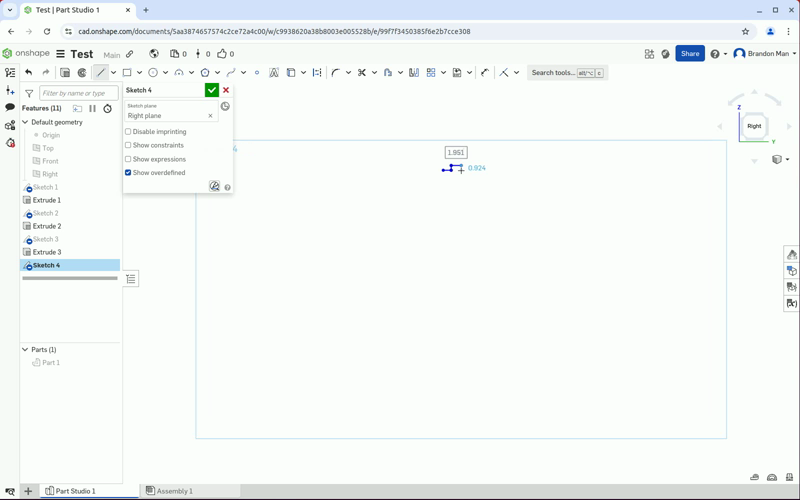
scroll(6)
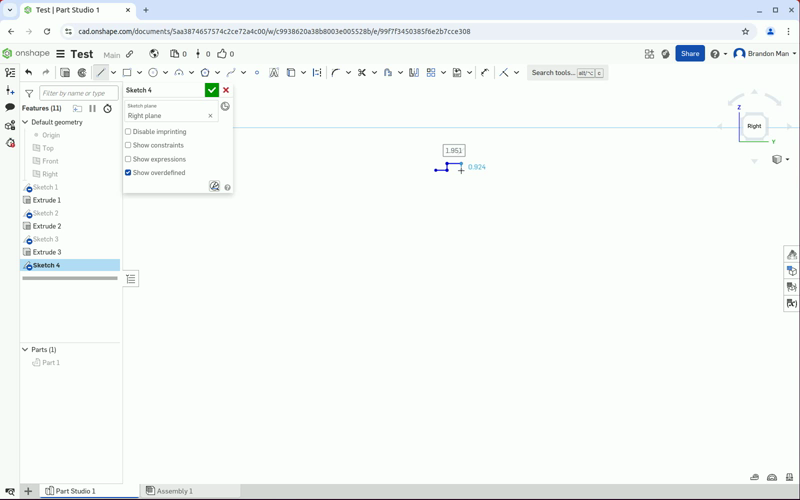
scroll(6)
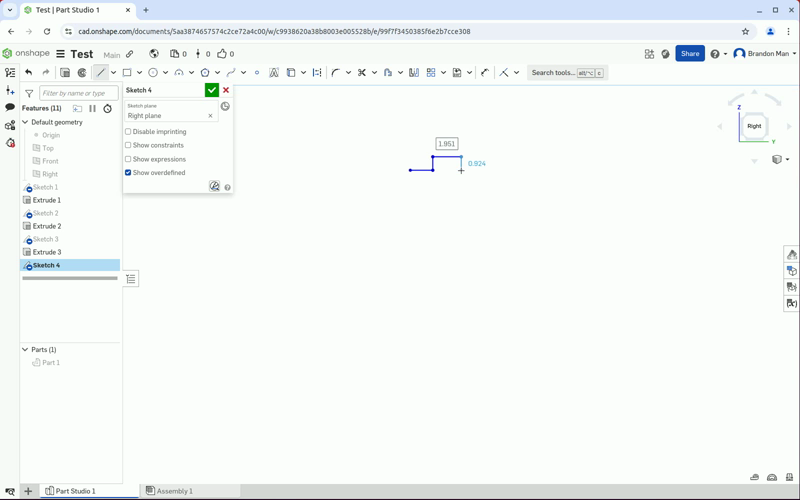
scroll(6)
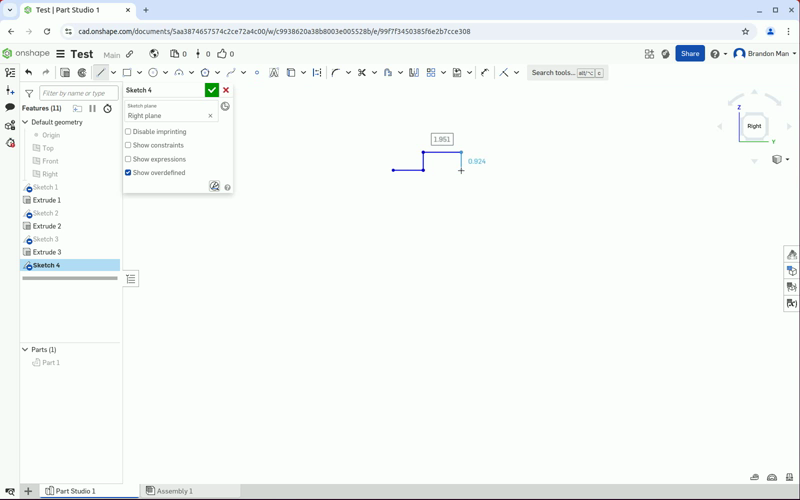
scroll(6)
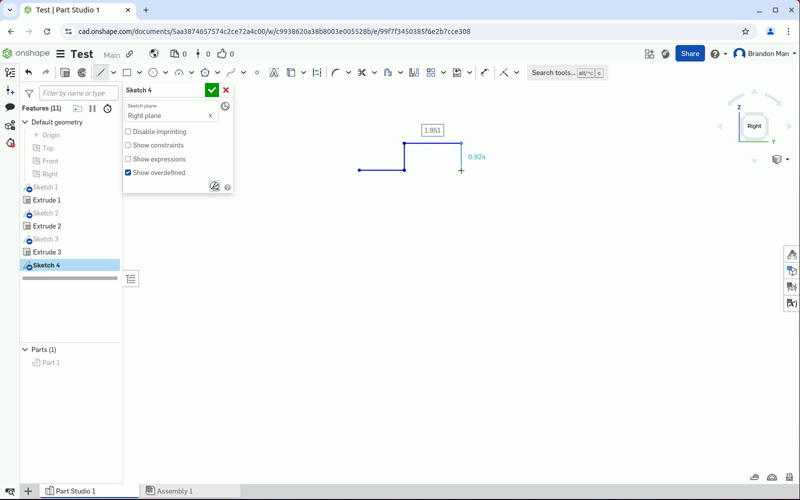
scroll(6)
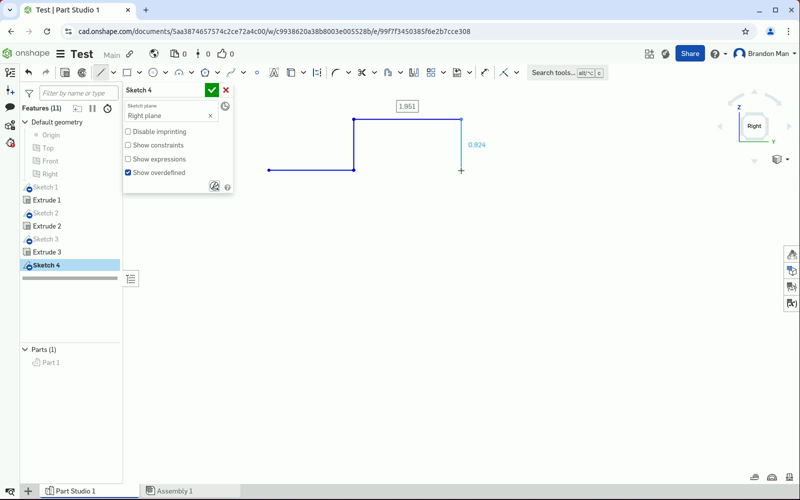
click(461, 170)
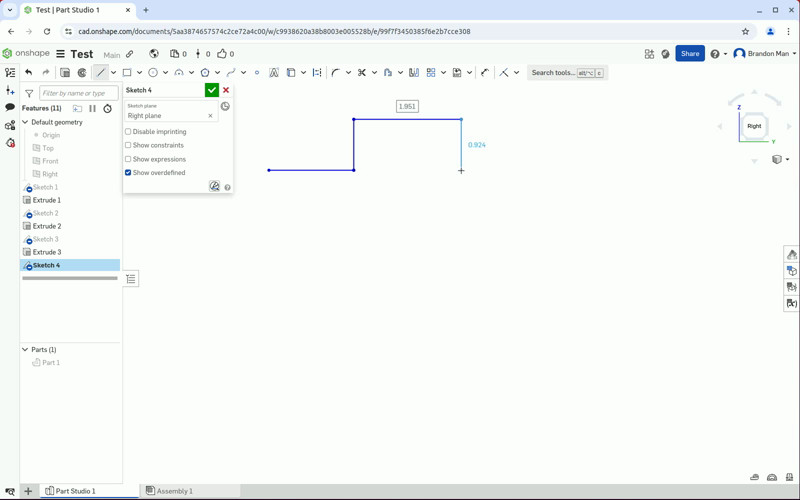
scroll(-6)
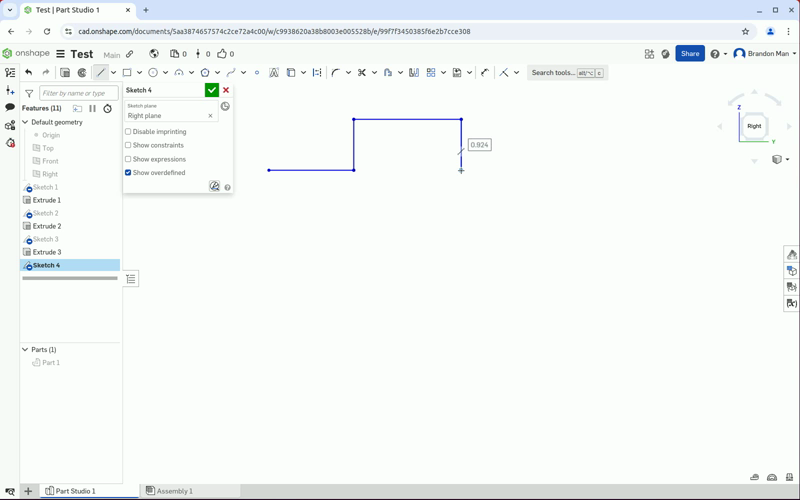
scroll(-6)
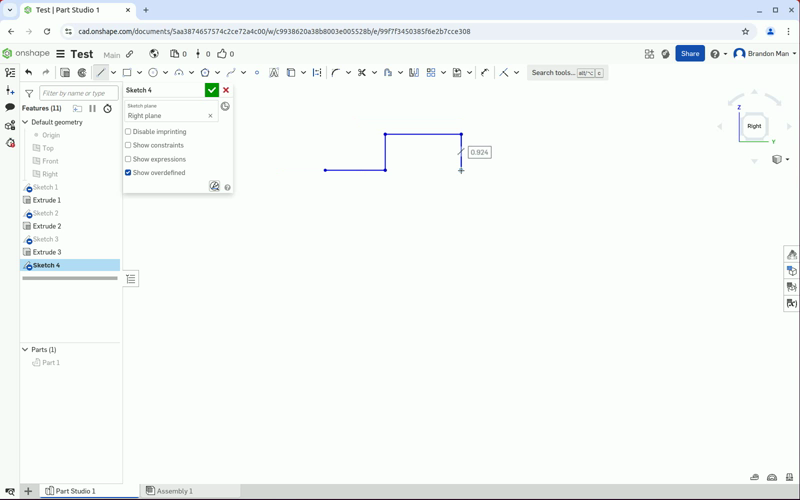
scroll(-6)
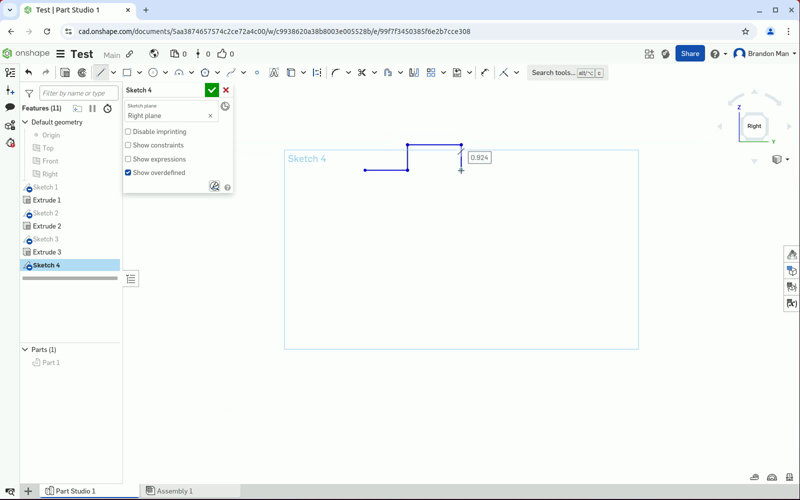
scroll(-6)
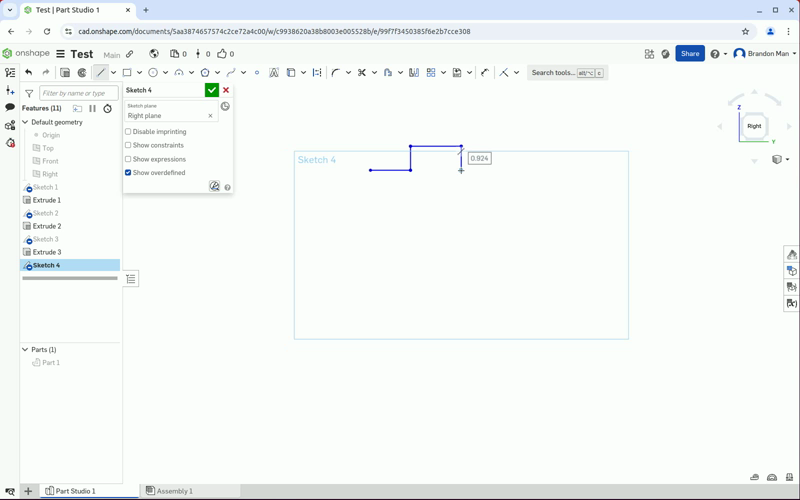
scroll(-6)
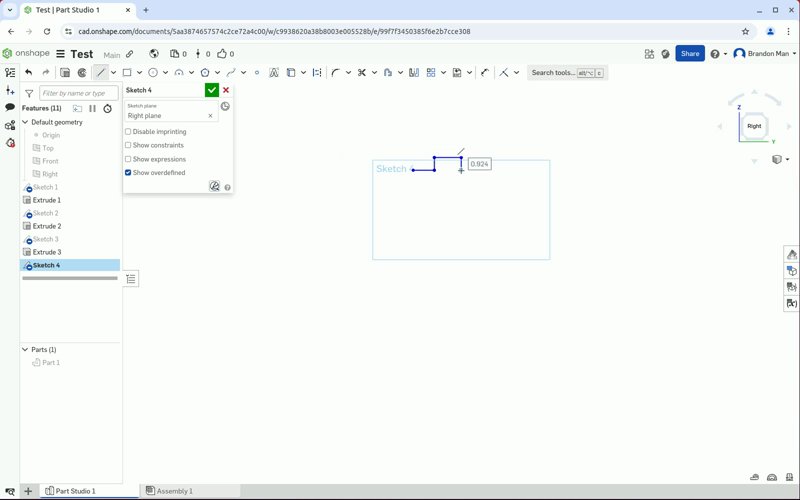
scroll(-6)
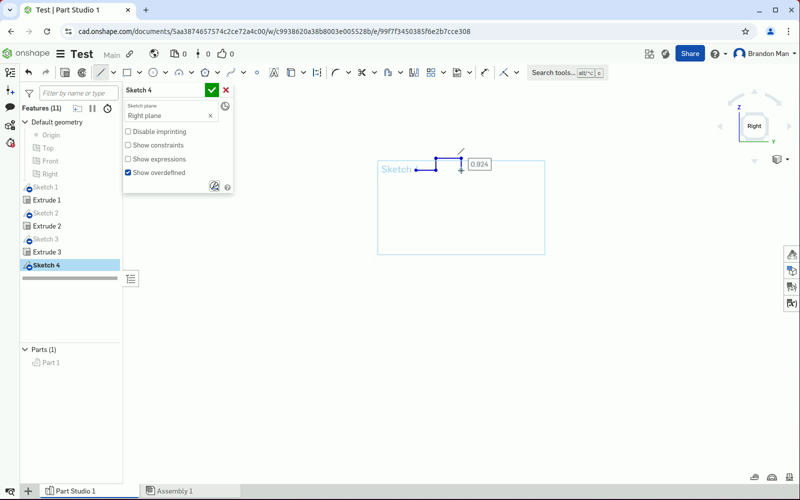
scroll(-6)
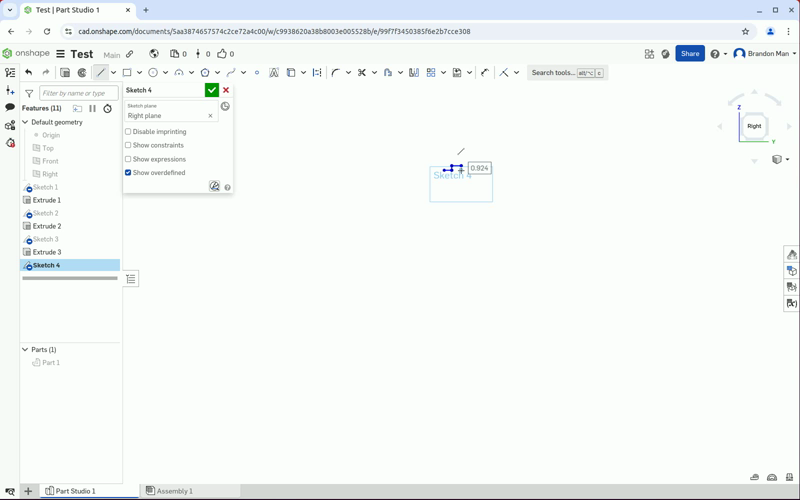
key_up(shift)
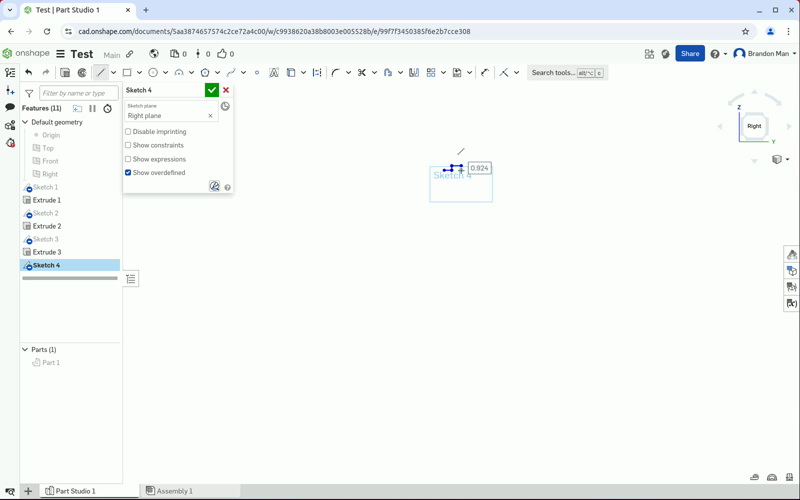
key_down(shift)
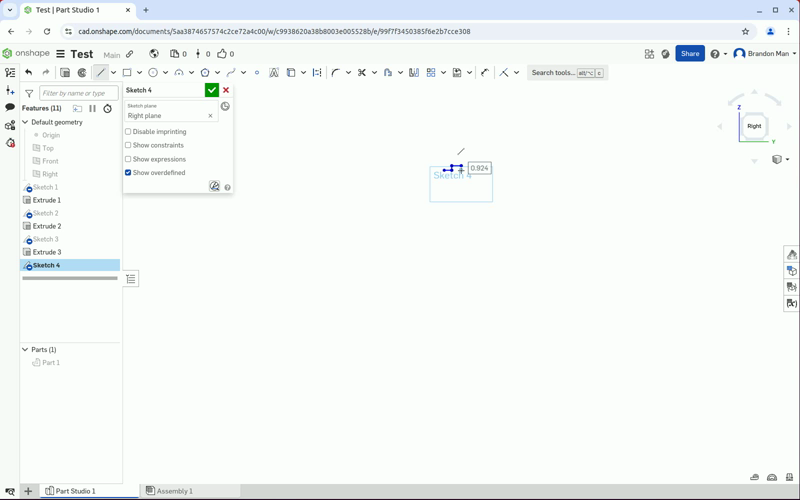
mouse_move(491, 170)
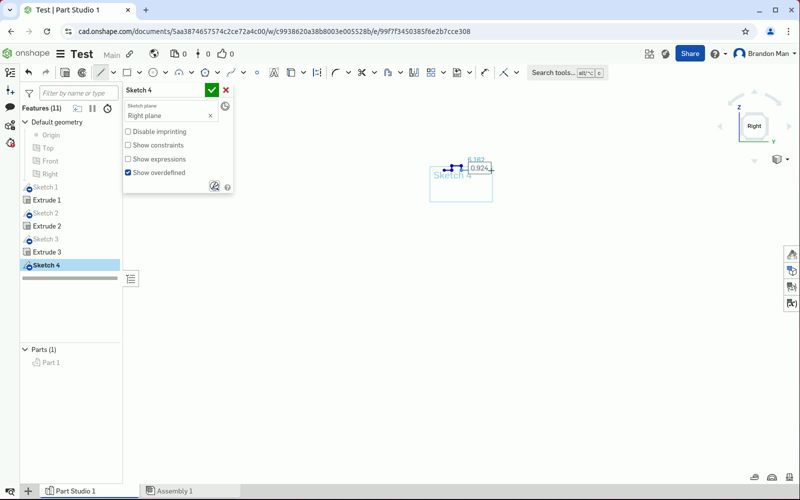
mouse_move(466, 170)
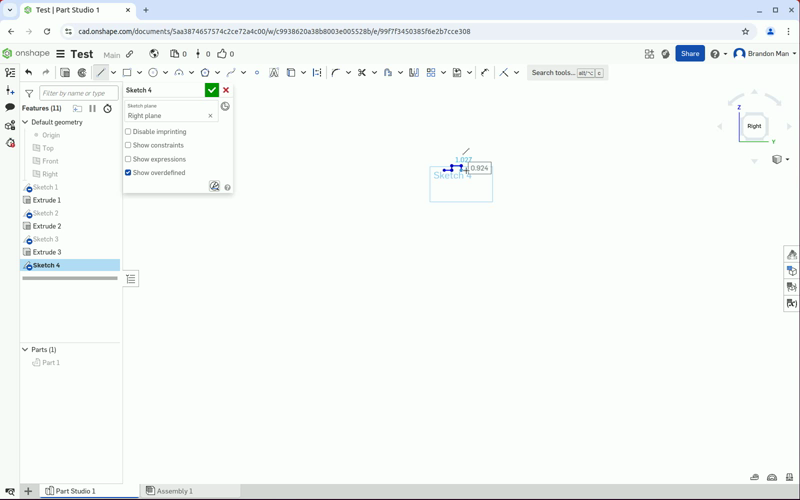
scroll(6)
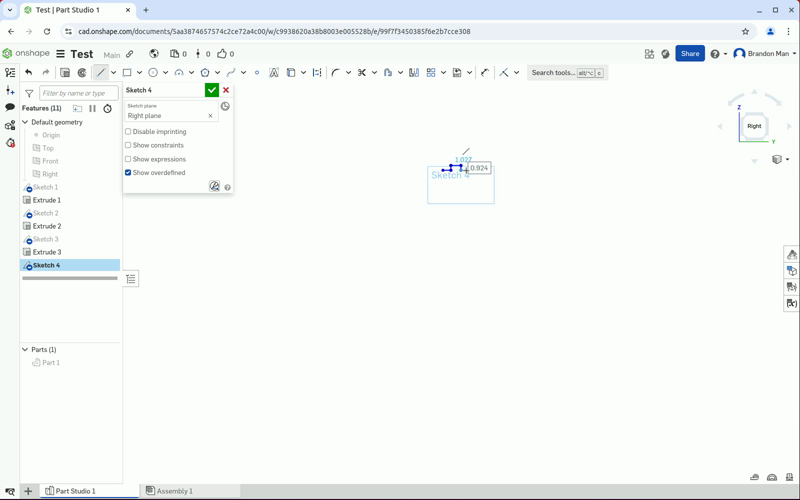
scroll(6)
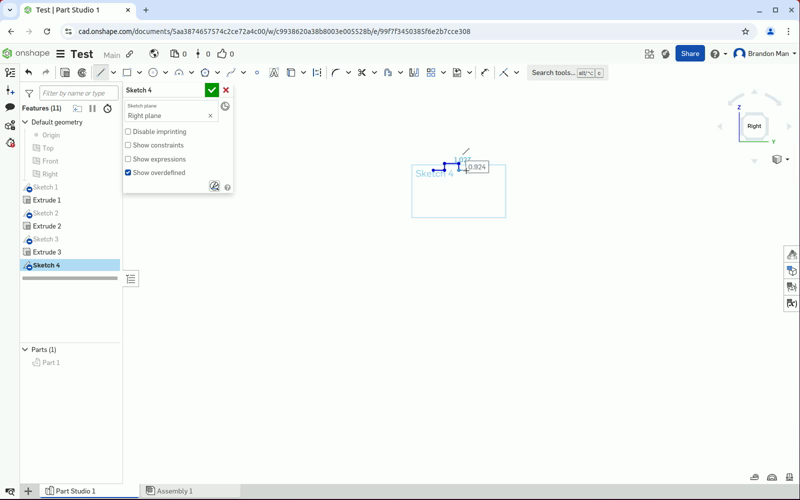
scroll(6)
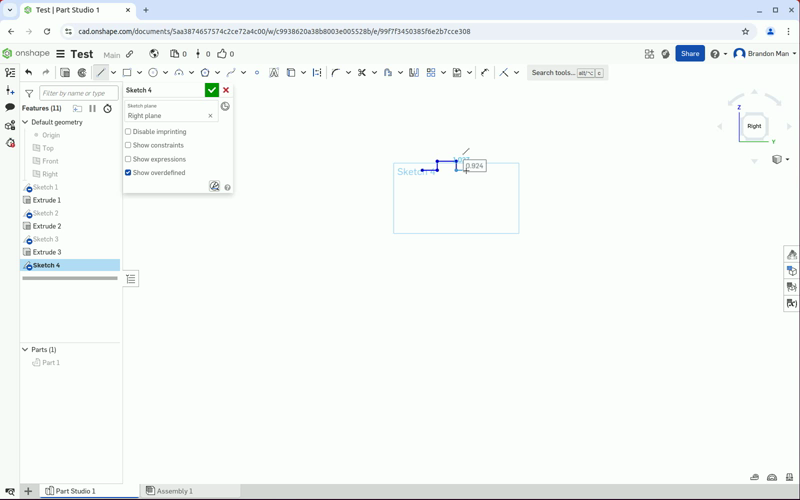
scroll(6)
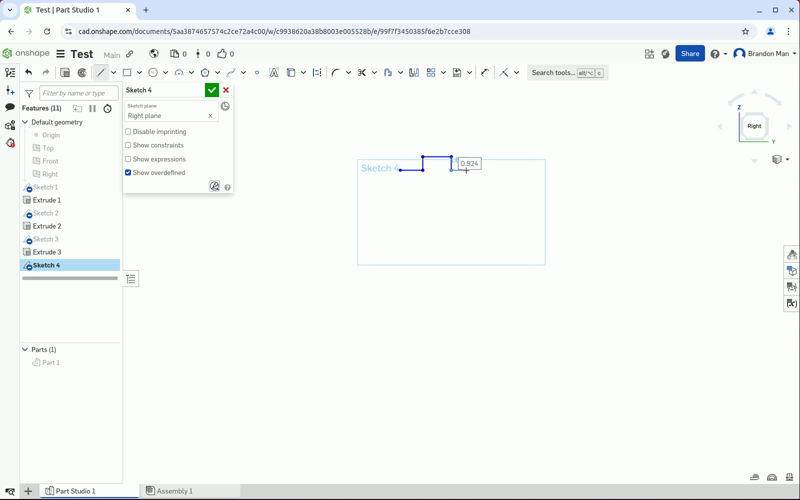
scroll(6)
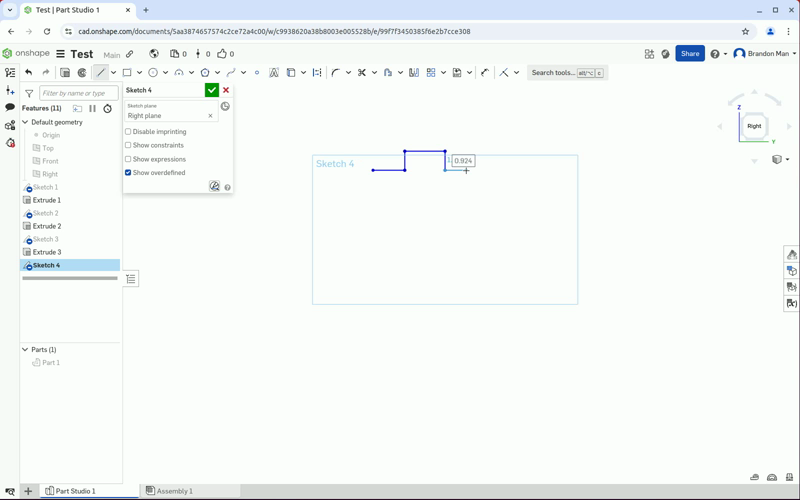
scroll(6)
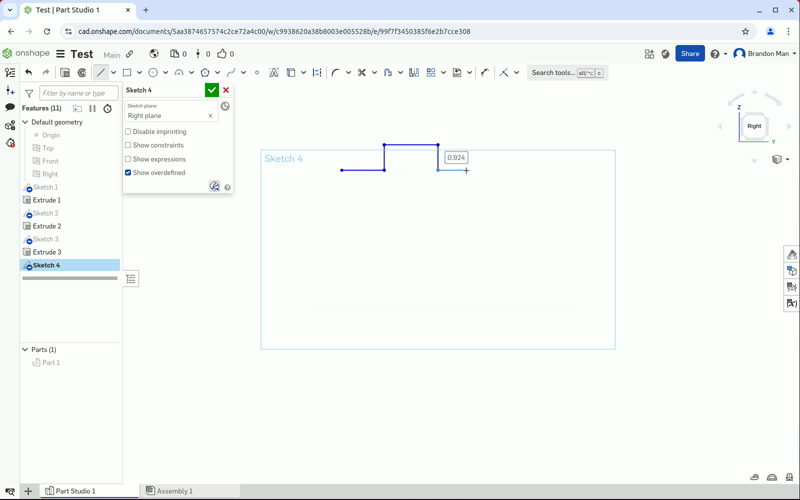
scroll(6)
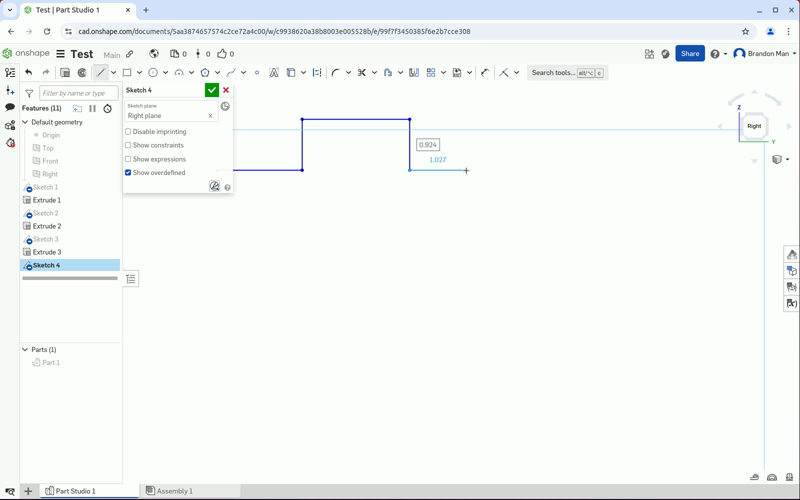
click(466, 170)
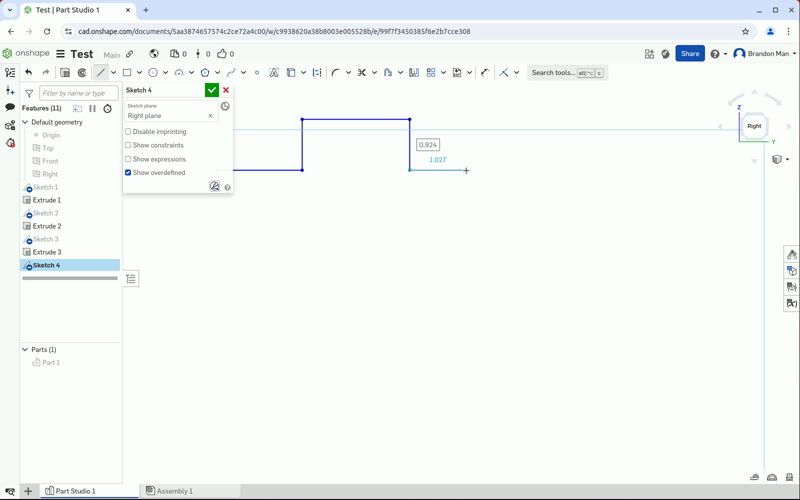
scroll(-6)
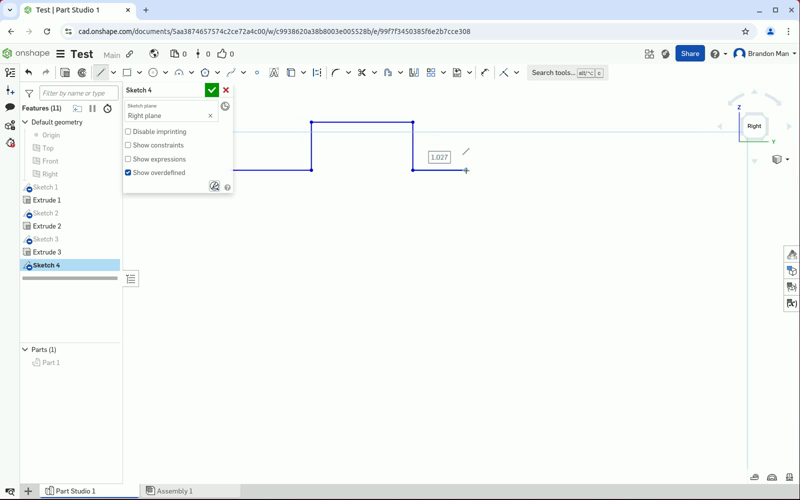
scroll(-6)
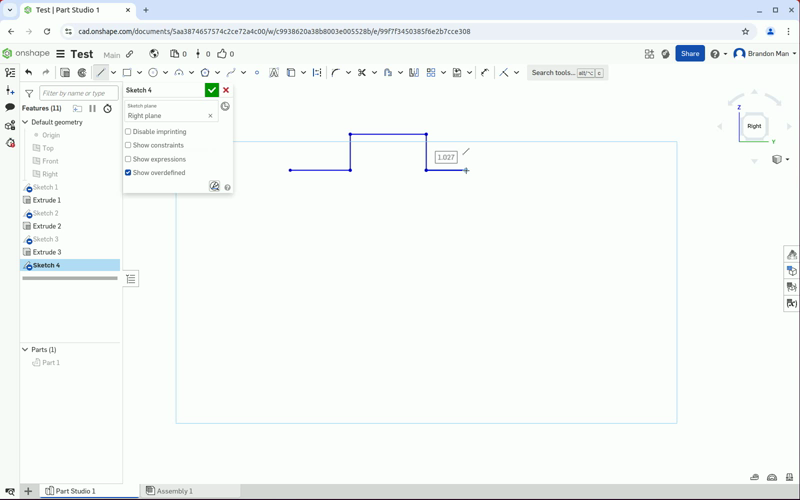
scroll(-6)
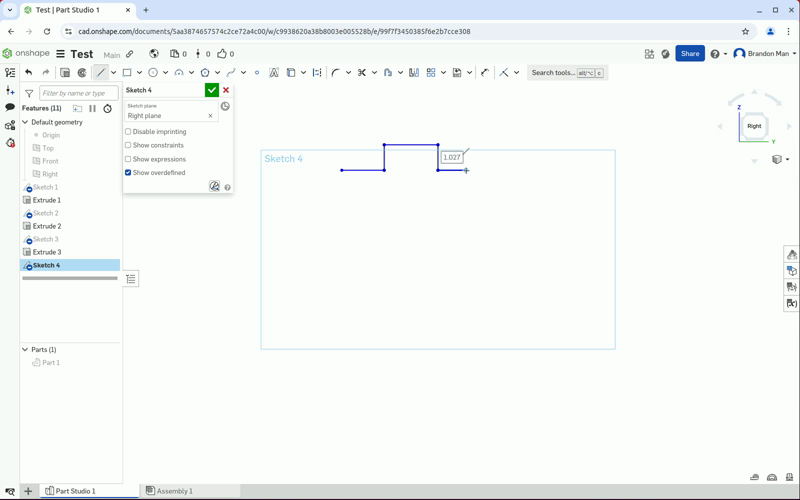
scroll(-6)
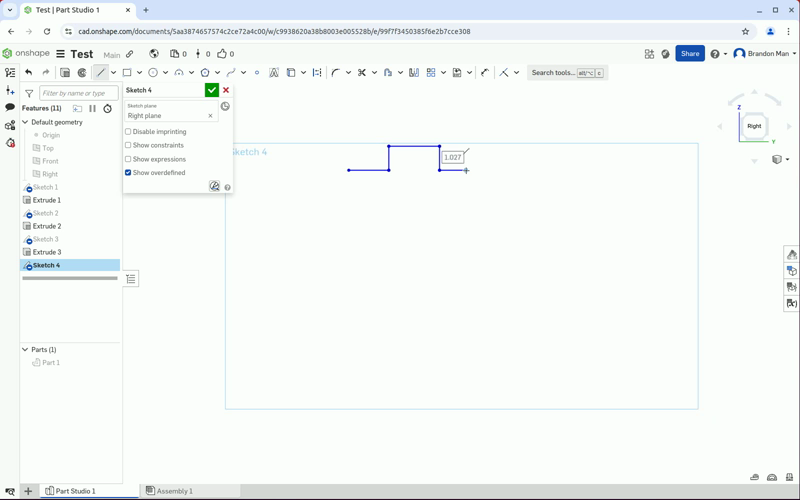
scroll(-6)
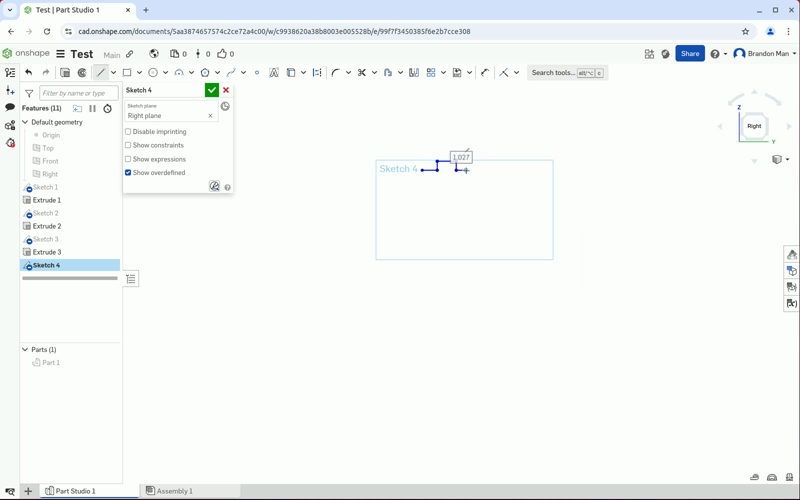
scroll(-6)
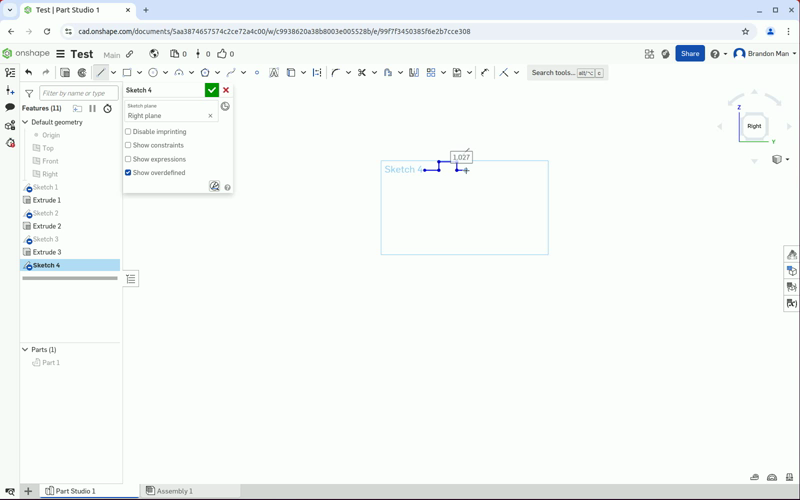
scroll(-6)
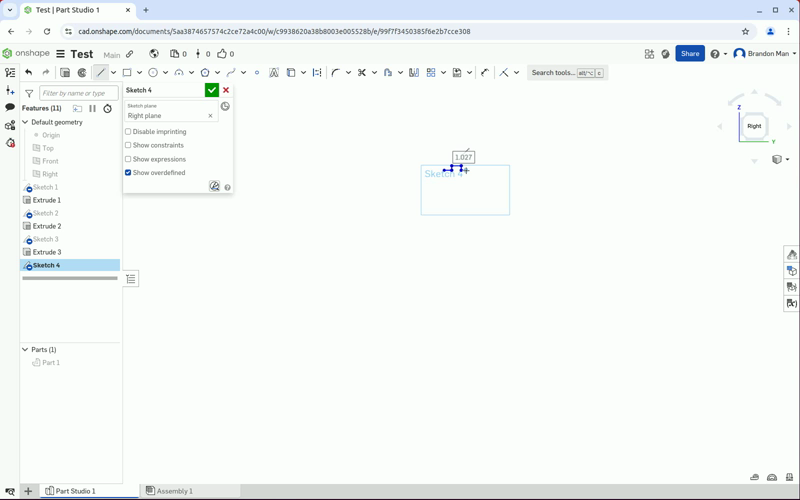
key_up(shift)
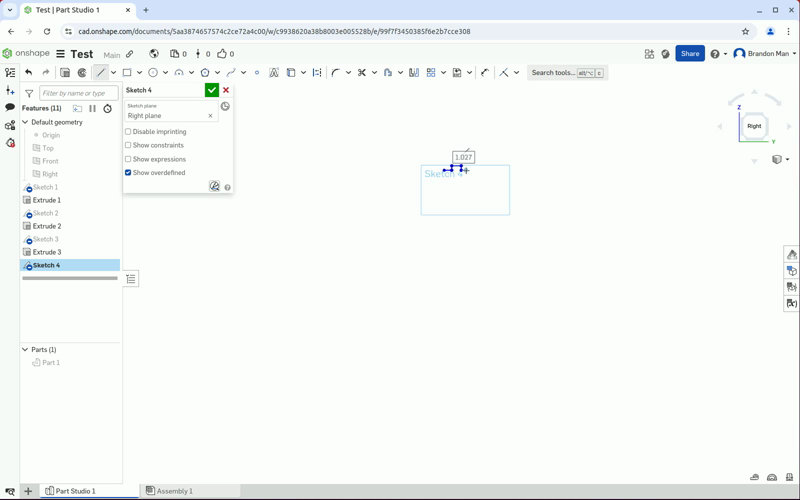
key_down(shift)
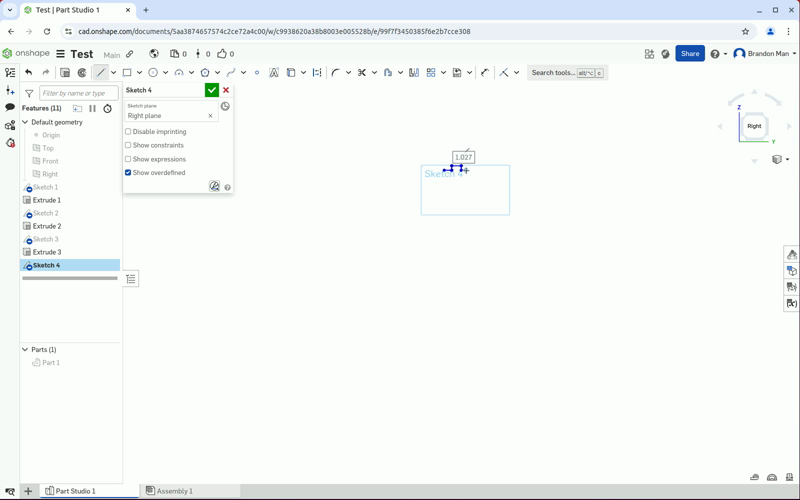
mouse_move(496, 170)
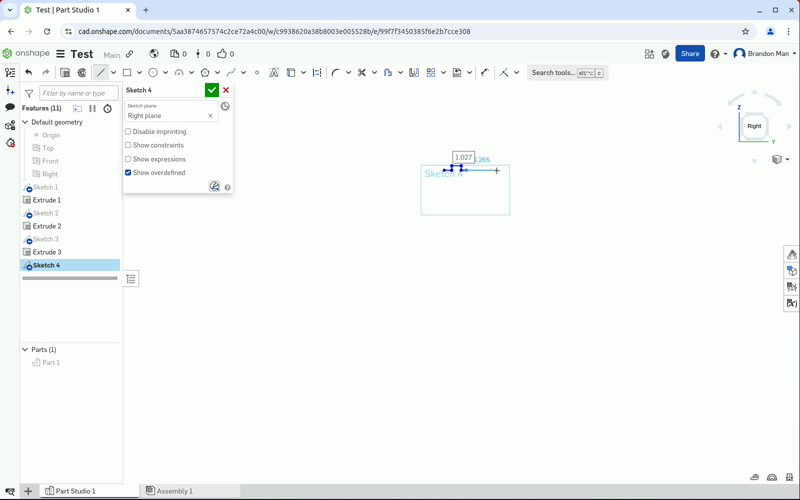
mouse_move(466, 163)
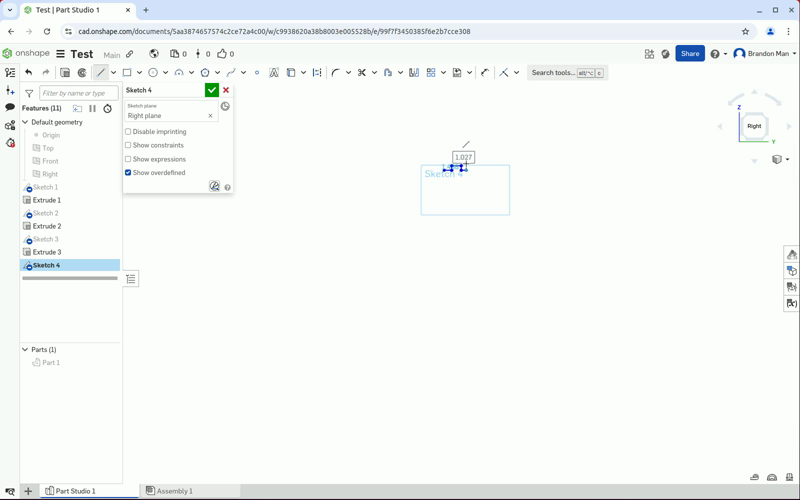
scroll(6)
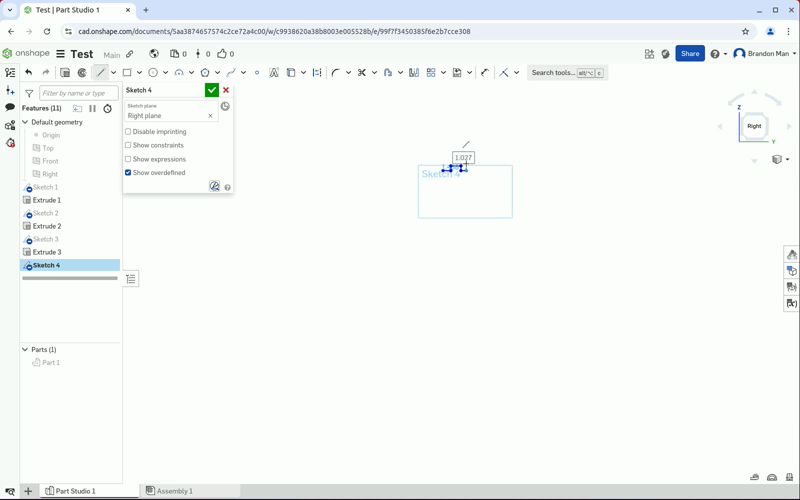
scroll(6)
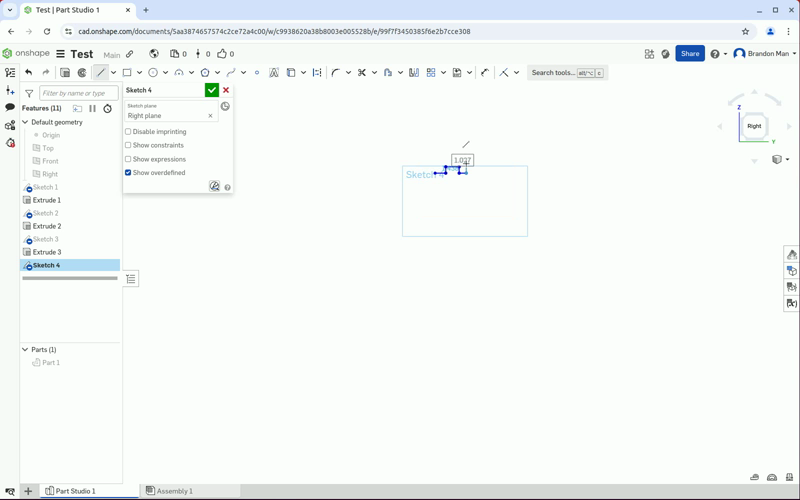
scroll(6)
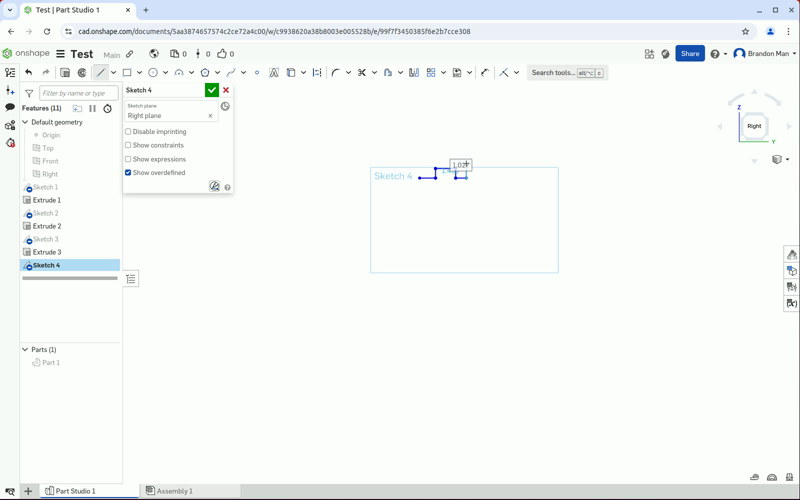
scroll(6)
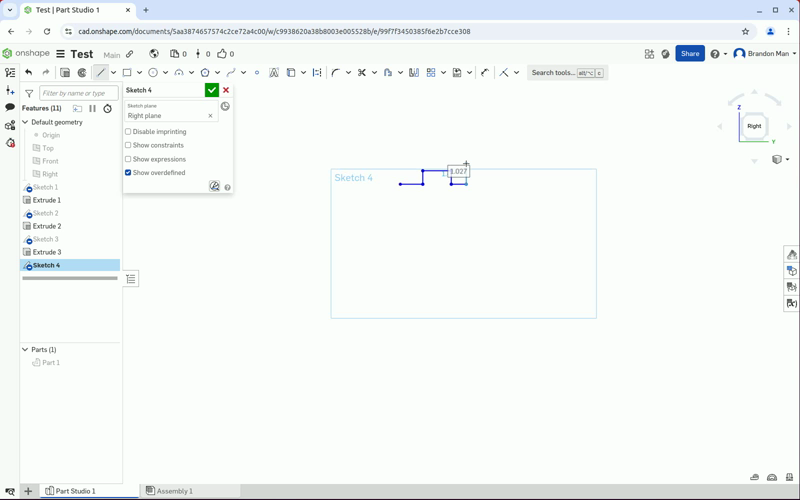
scroll(6)
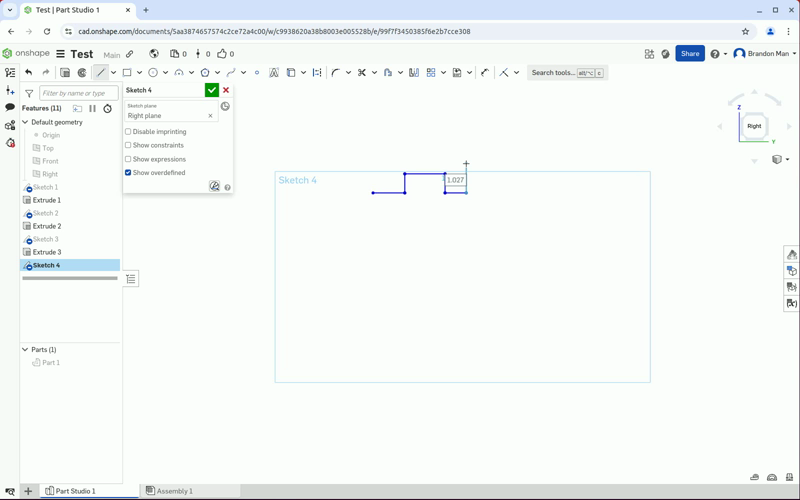
scroll(6)
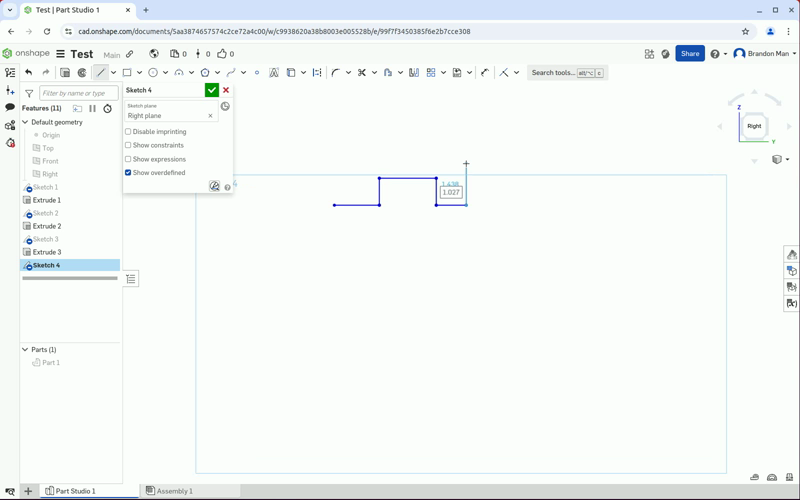
scroll(6)
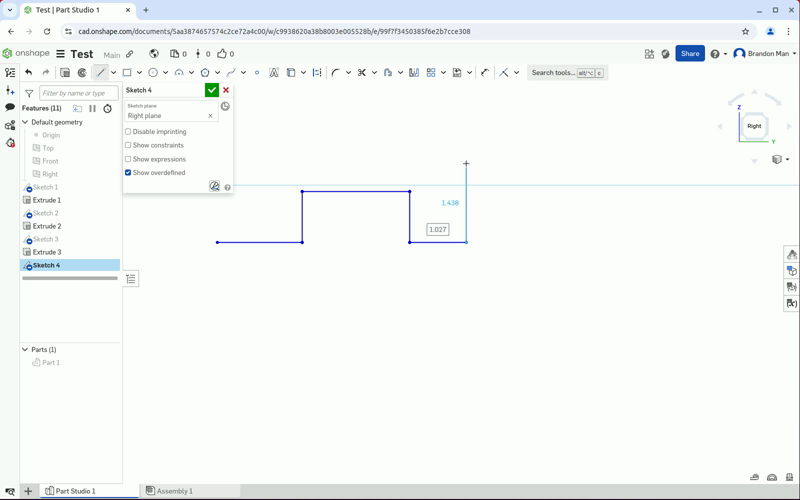
click(466, 163)
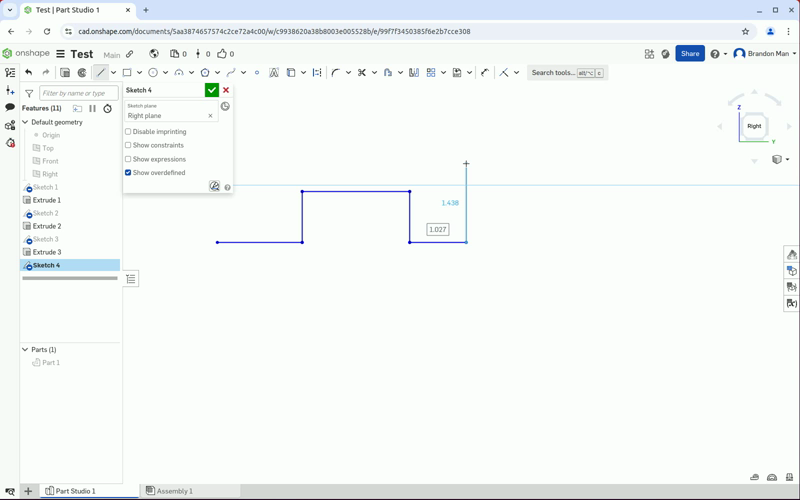
scroll(-6)
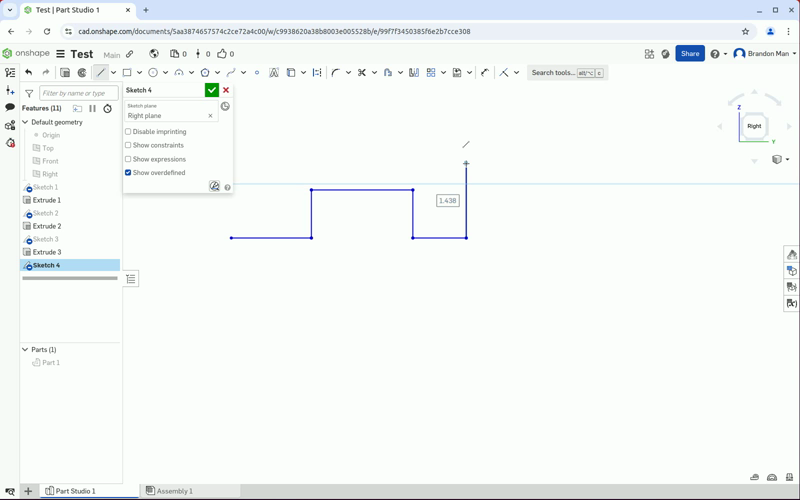
scroll(-6)
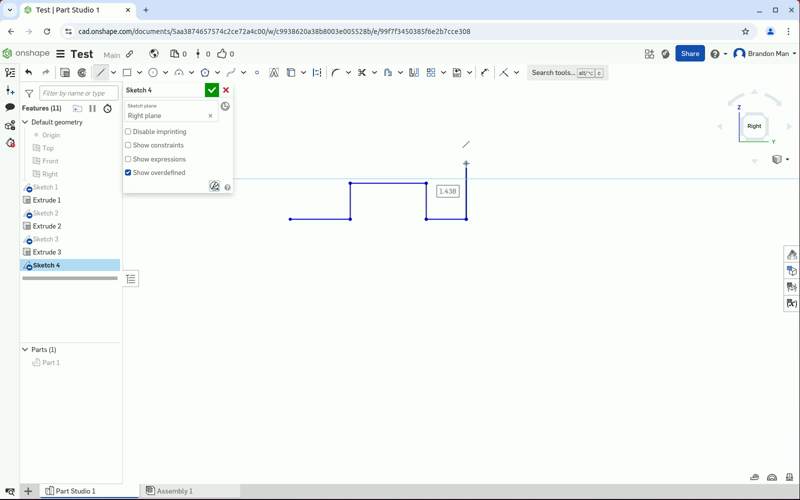
scroll(-6)
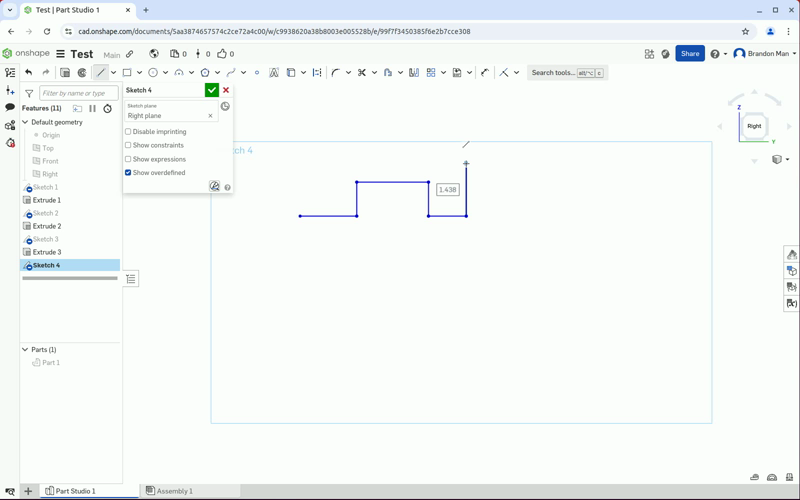
scroll(-6)
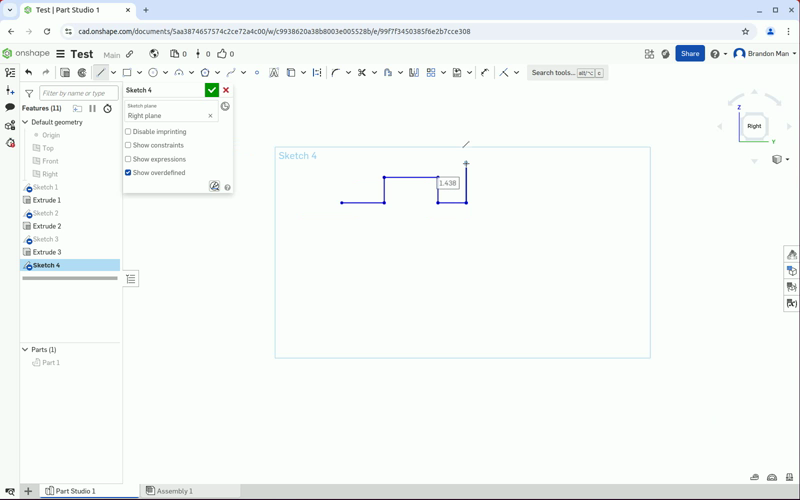
scroll(-6)
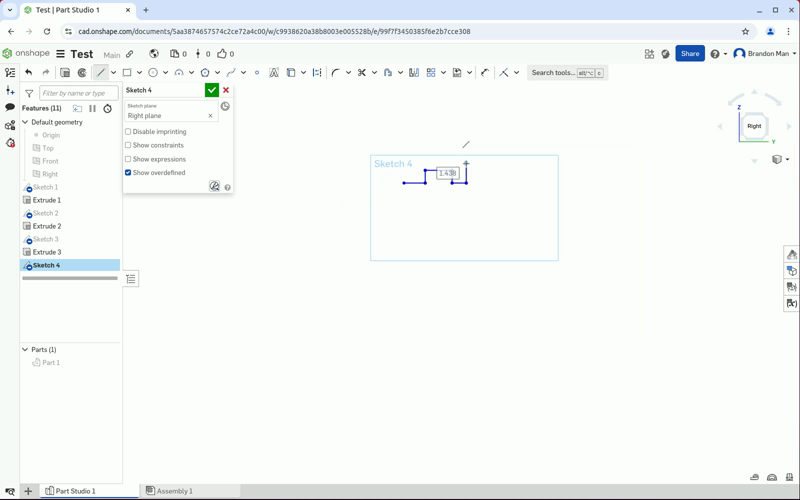
scroll(-6)
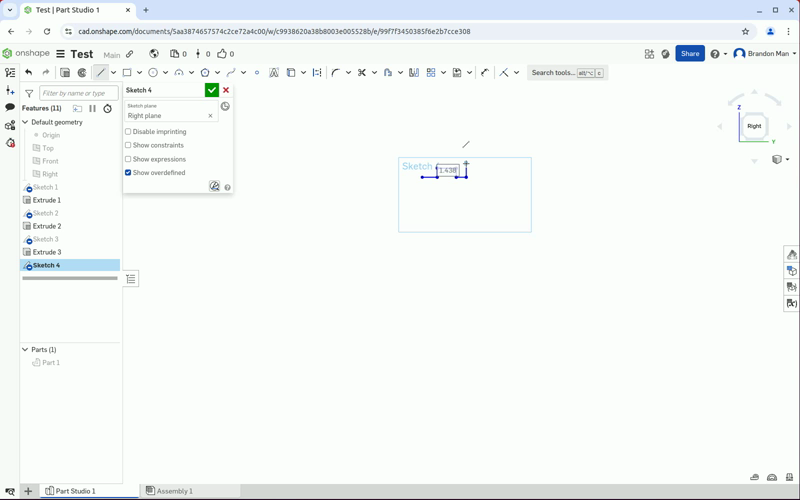
scroll(-6)
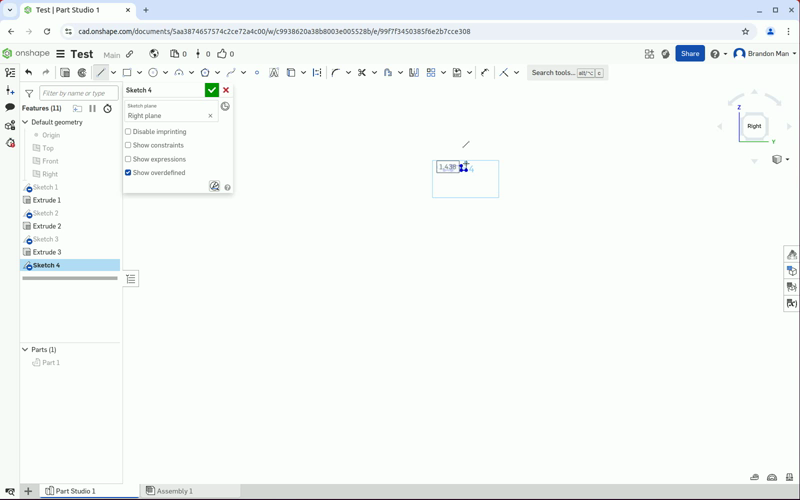
key_up(shift)
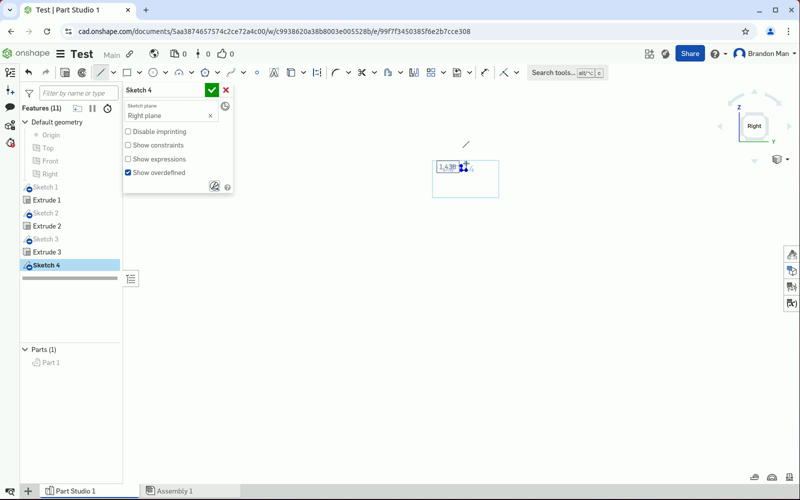
key_down(shift)
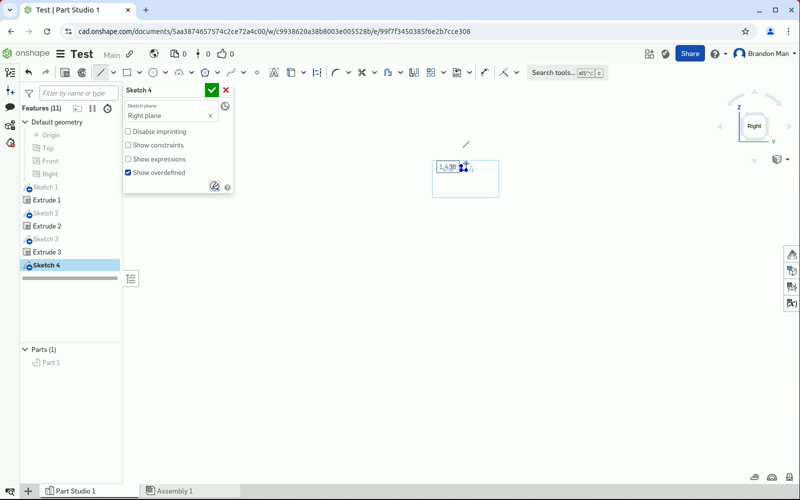
mouse_move(496, 163)
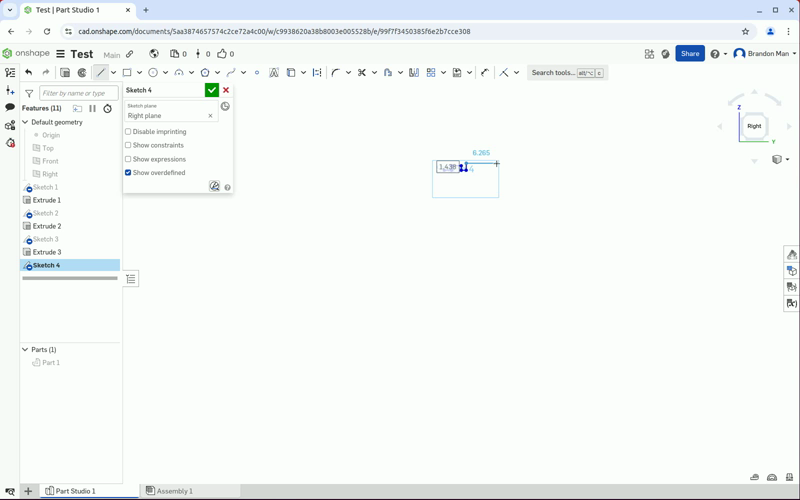
mouse_move(444, 163)
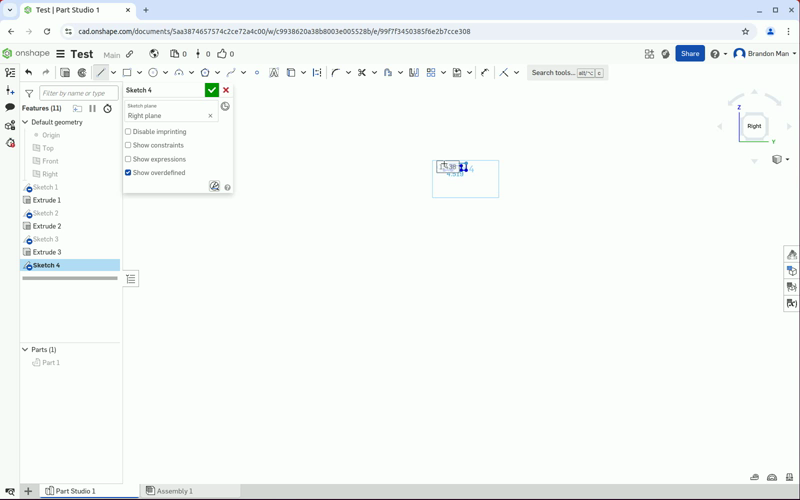
click(444, 163)
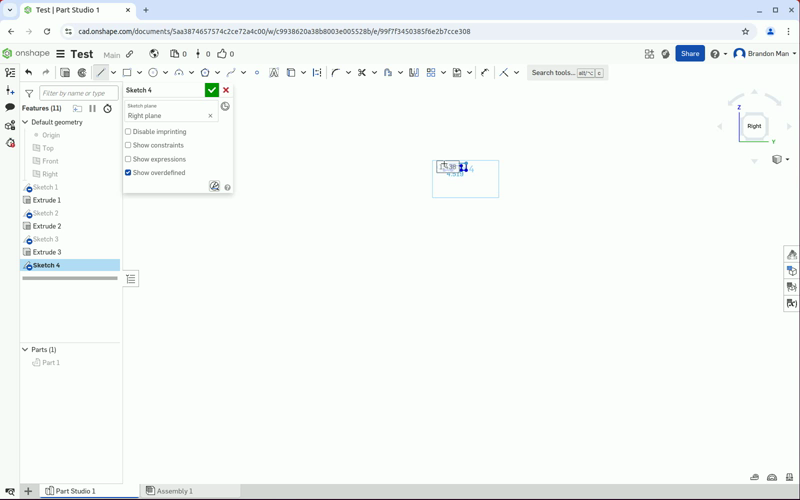
key_up(shift)
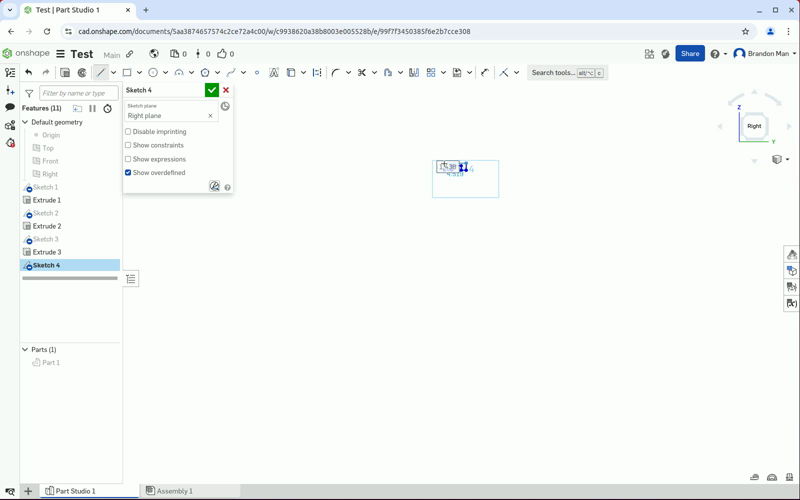
mouse_move(474, 163)
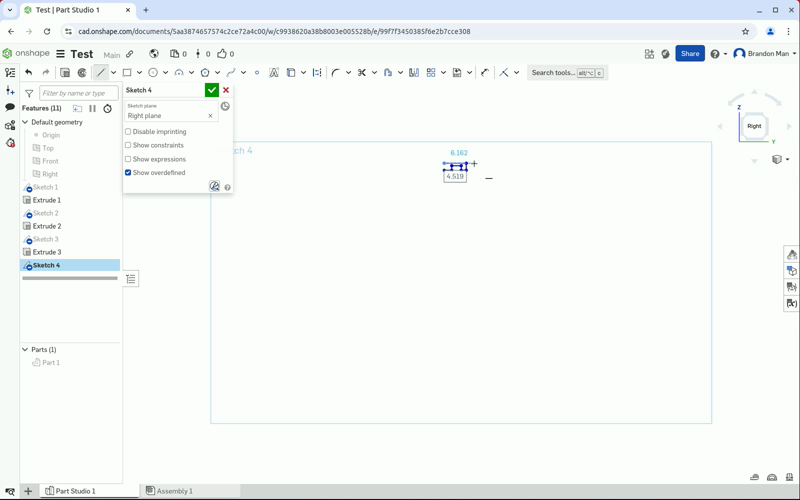
key_down(shift)
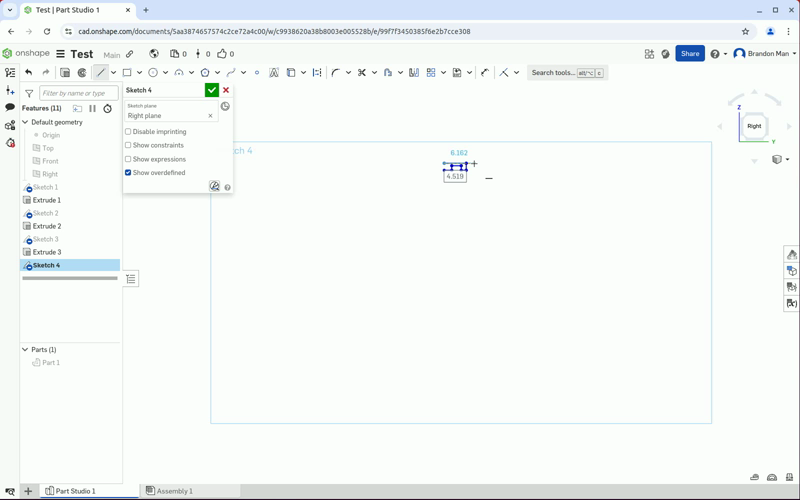
mouse_move(444, 170)
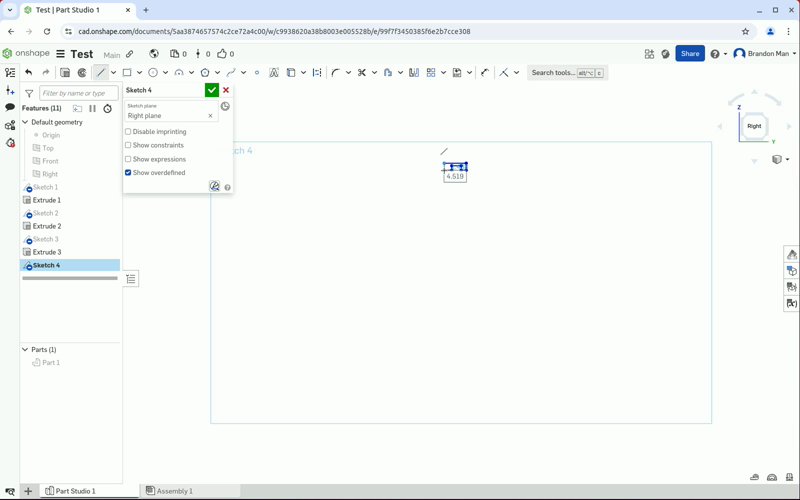
scroll(6)
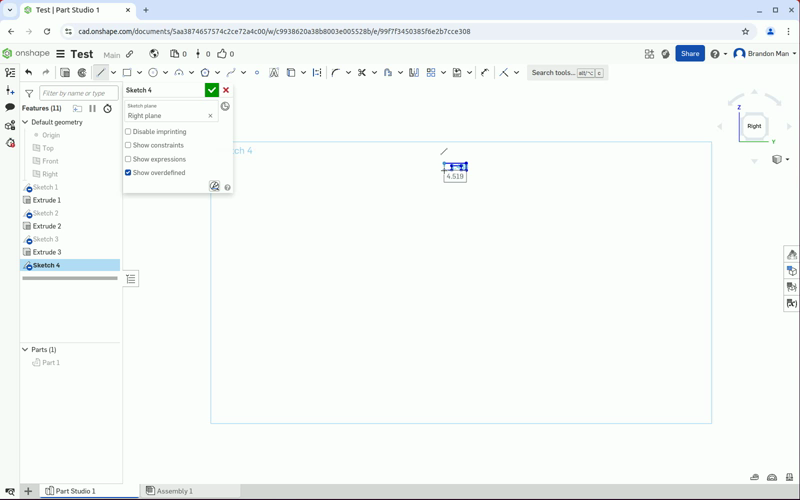
scroll(6)
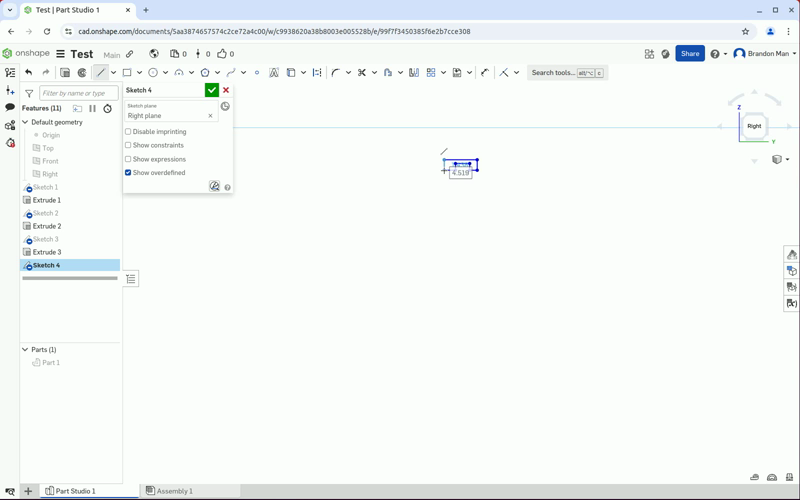
scroll(6)
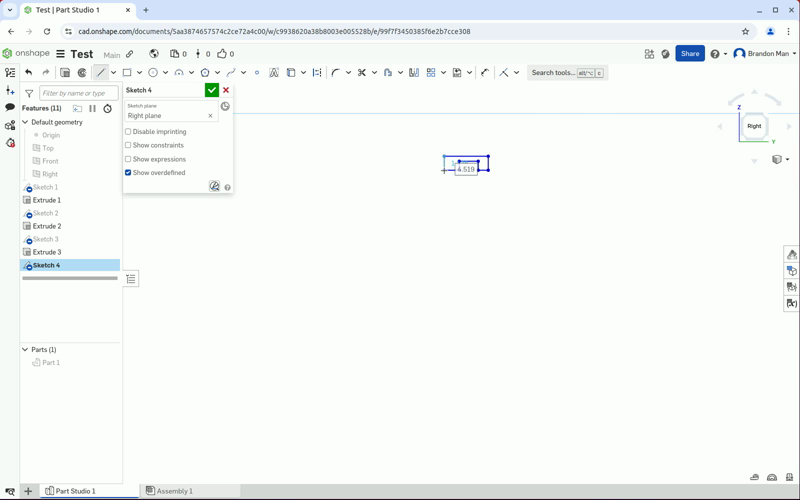
scroll(6)
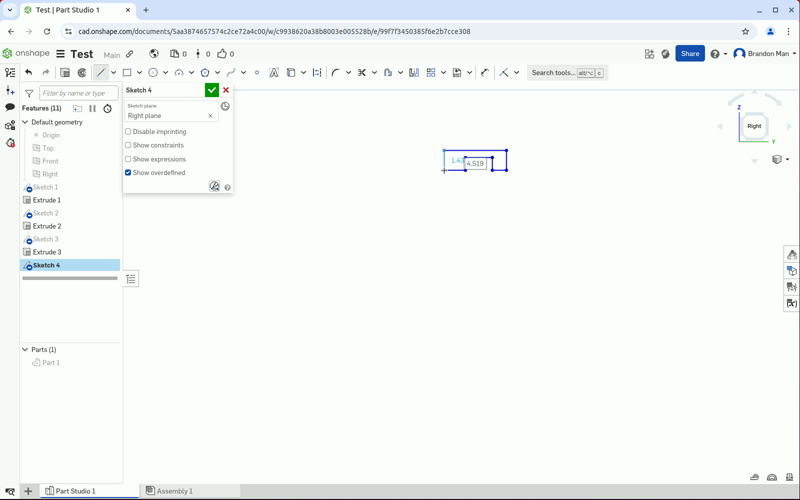
scroll(6)
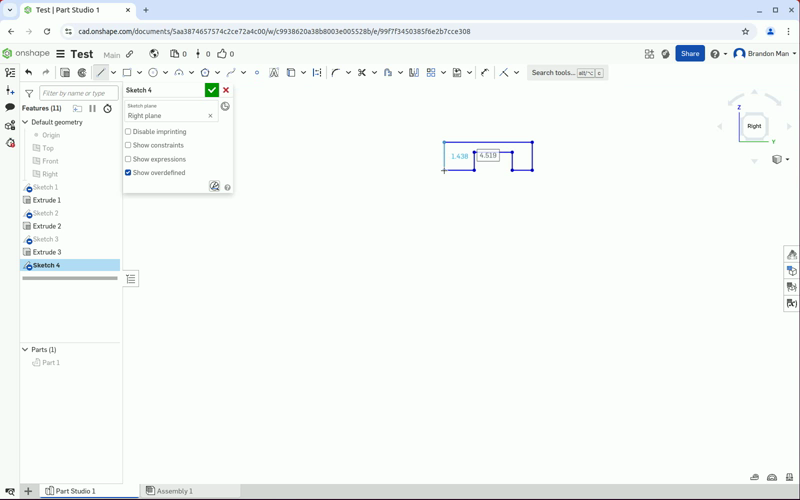
scroll(6)
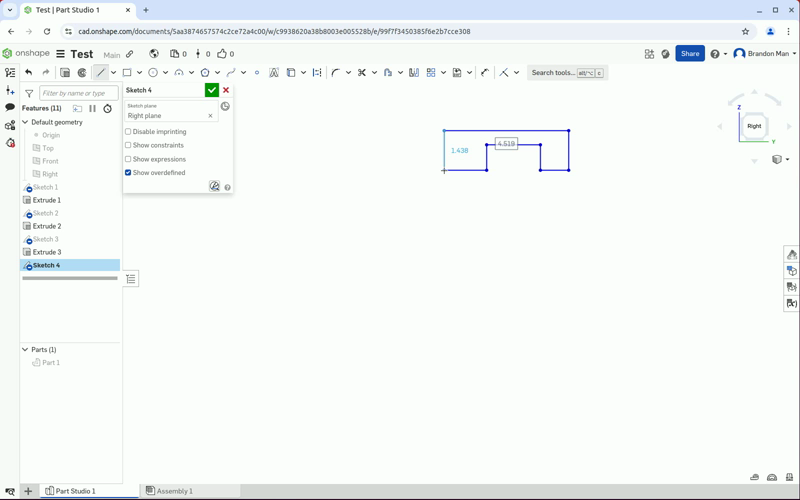
scroll(6)
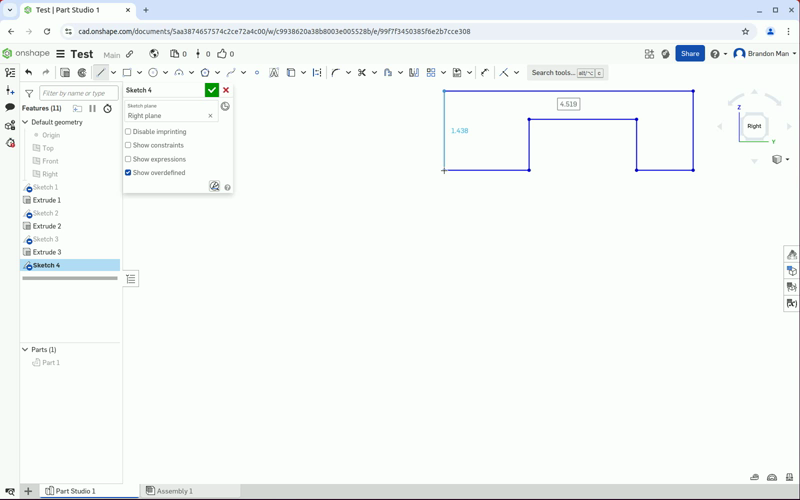
key_up(shift)
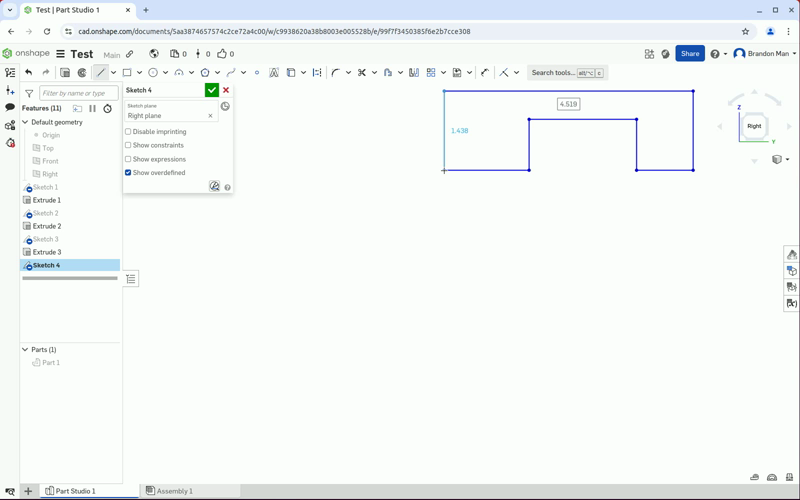
click(444, 170)
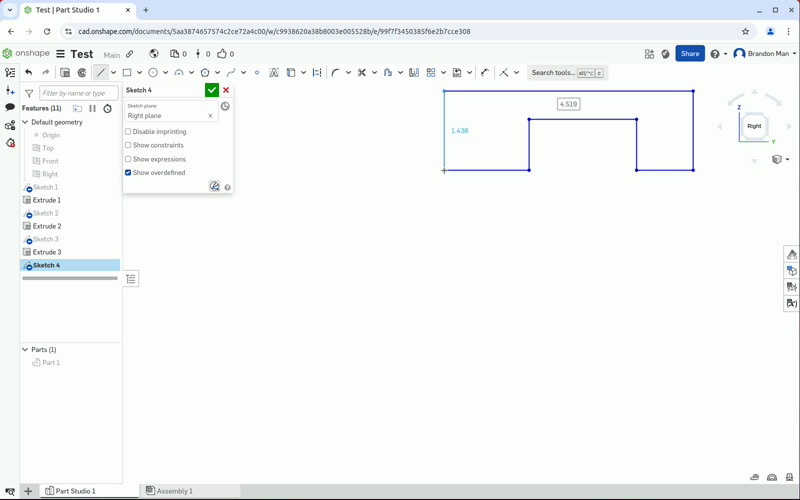
scroll(-6)
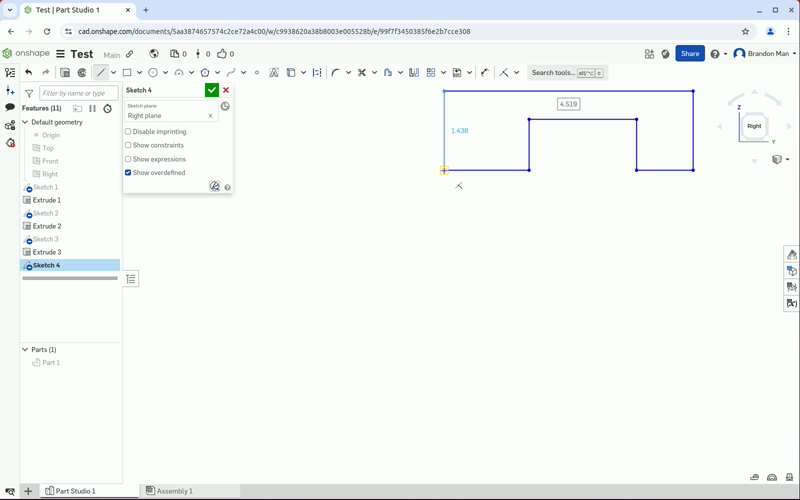
scroll(-6)
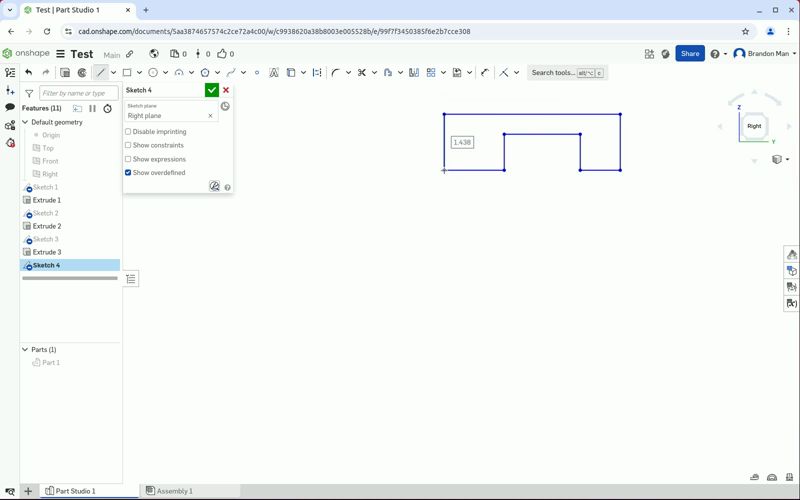
scroll(-6)
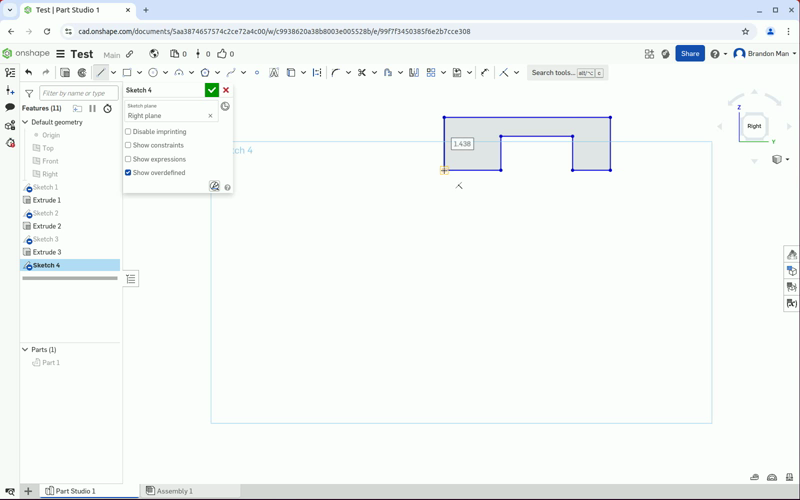
scroll(-6)
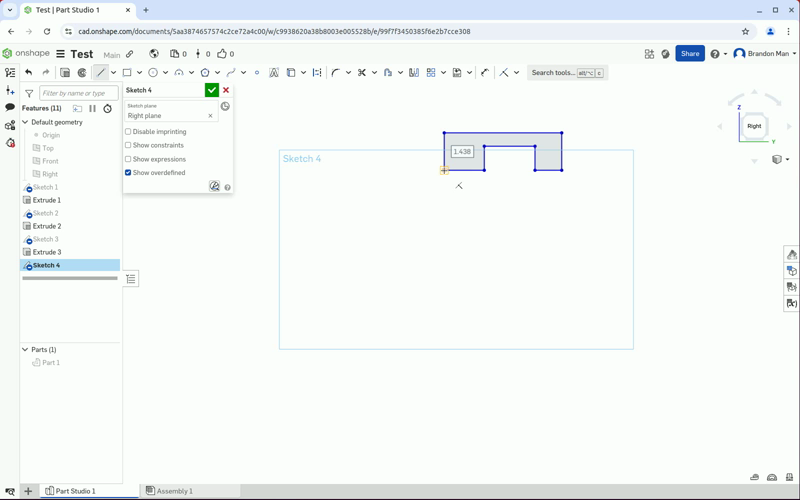
scroll(-6)
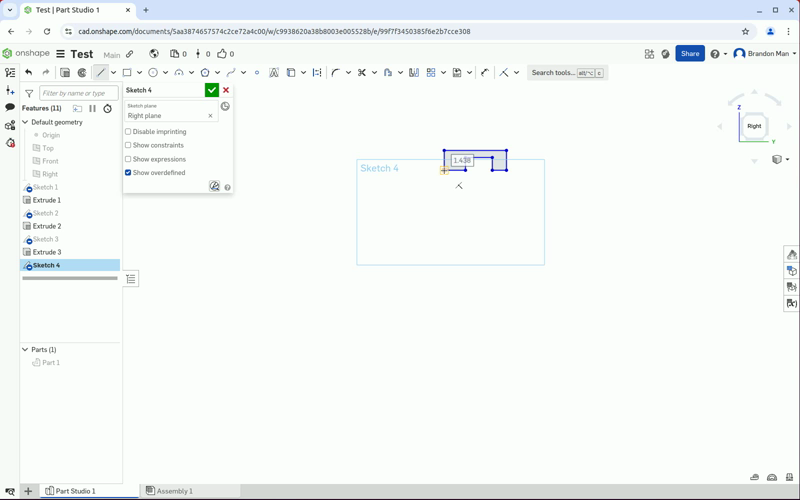
scroll(-6)
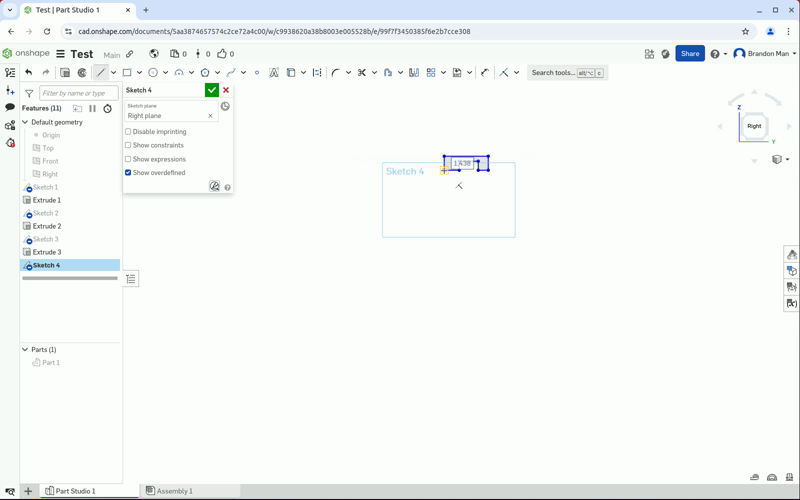
scroll(-6)
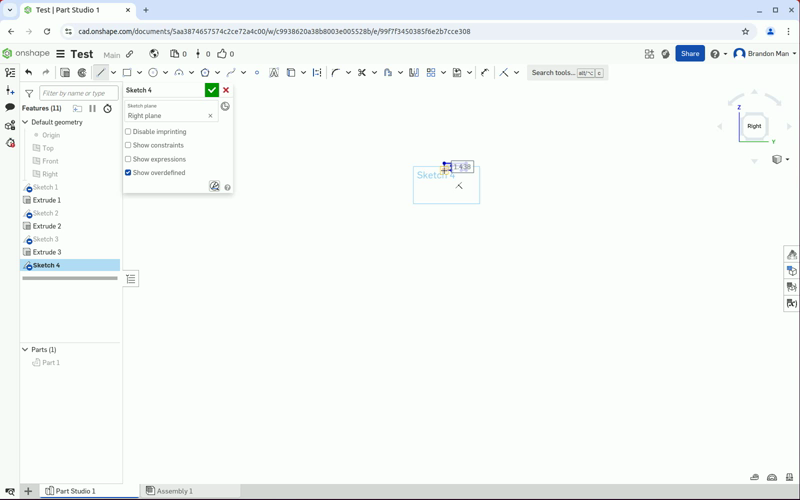
key(esc)
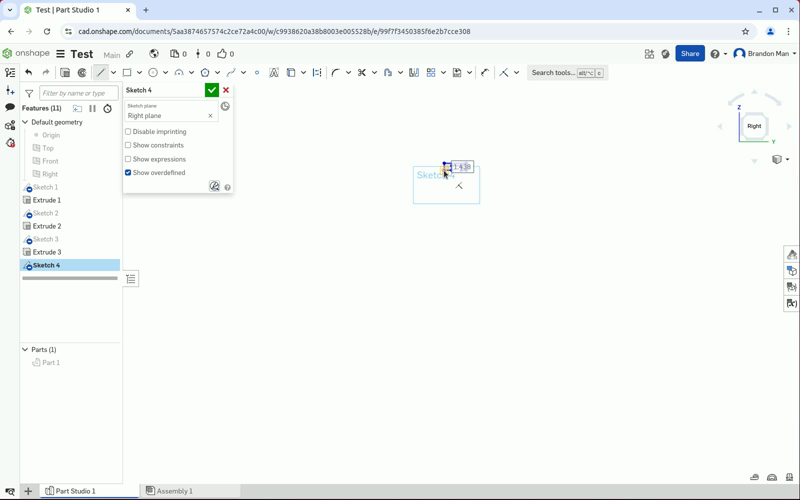
mouse_move(462, 165)
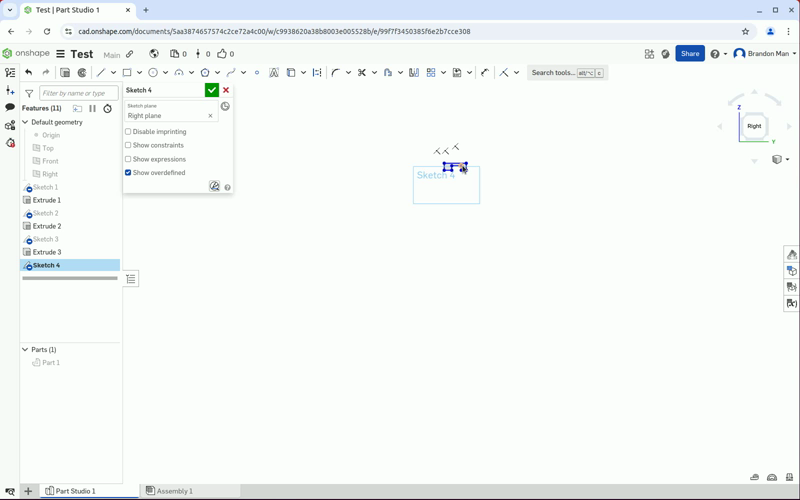
scroll(6)
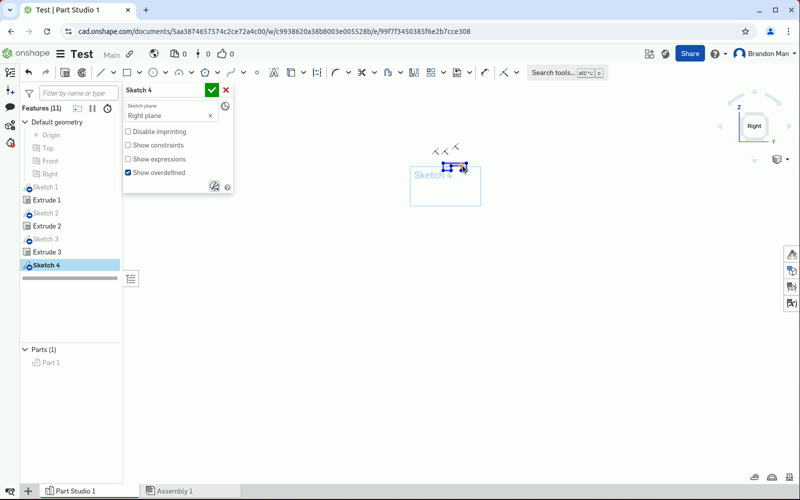
scroll(6)
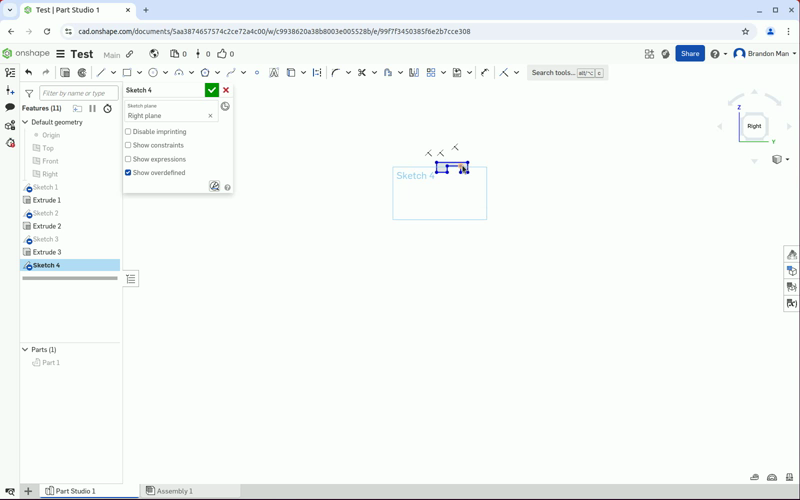
scroll(6)
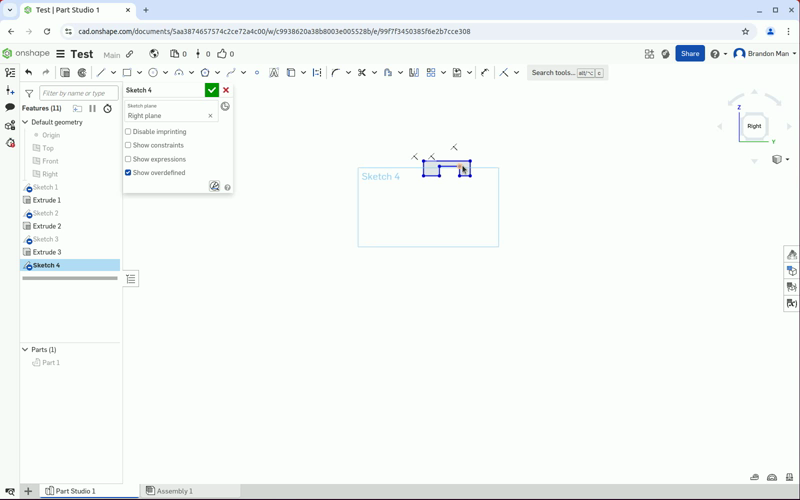
scroll(6)
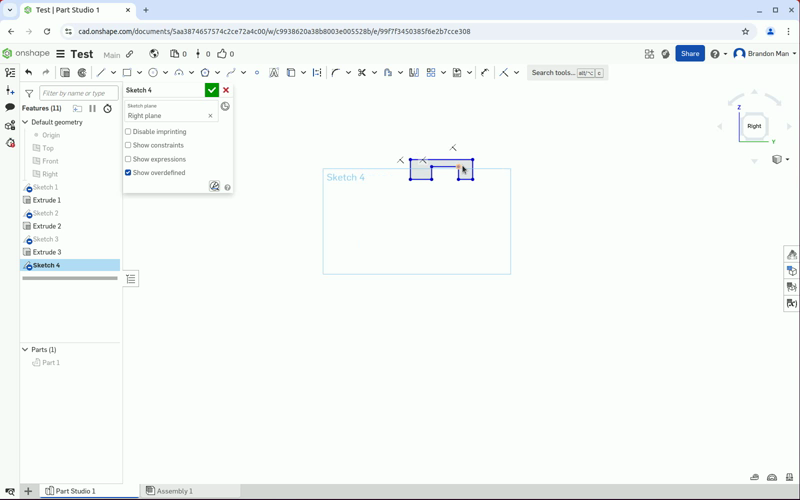
scroll(6)
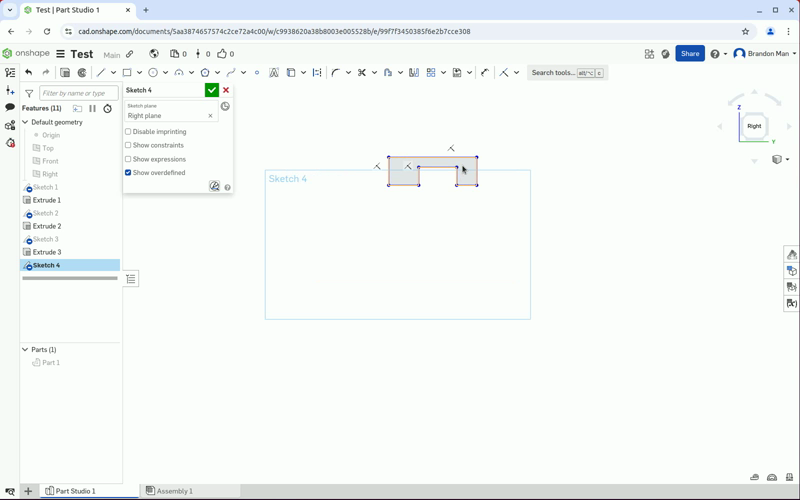
scroll(6)
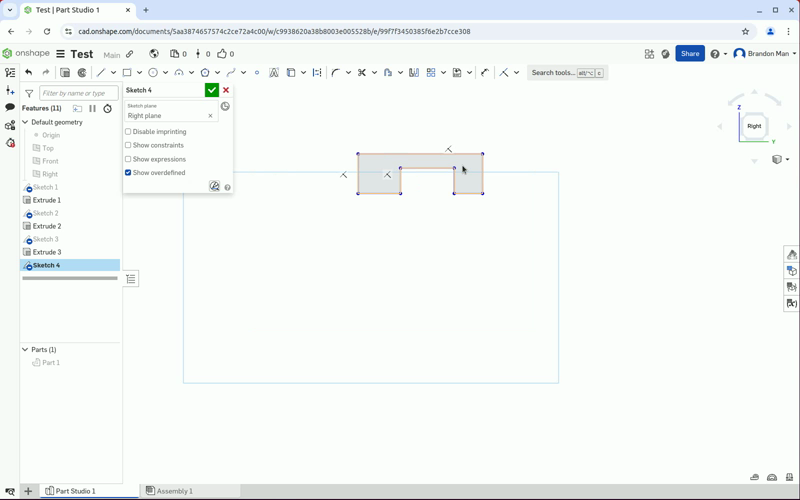
scroll(6)
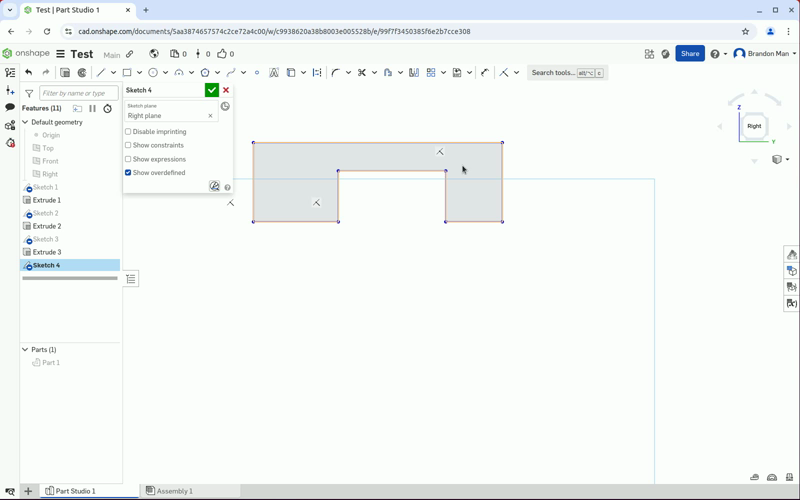
click(462, 165)
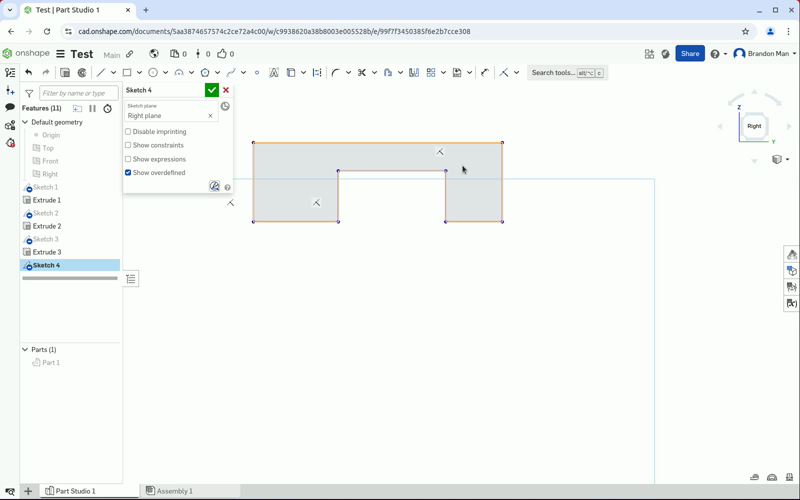
scroll(-6)
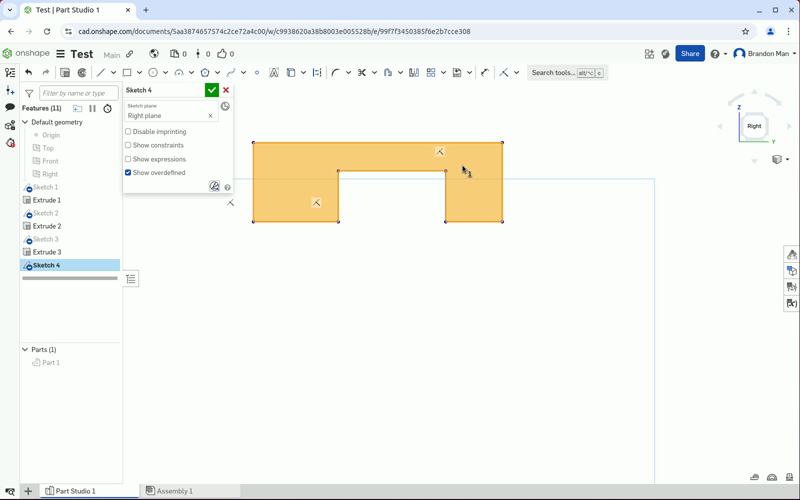
scroll(-6)
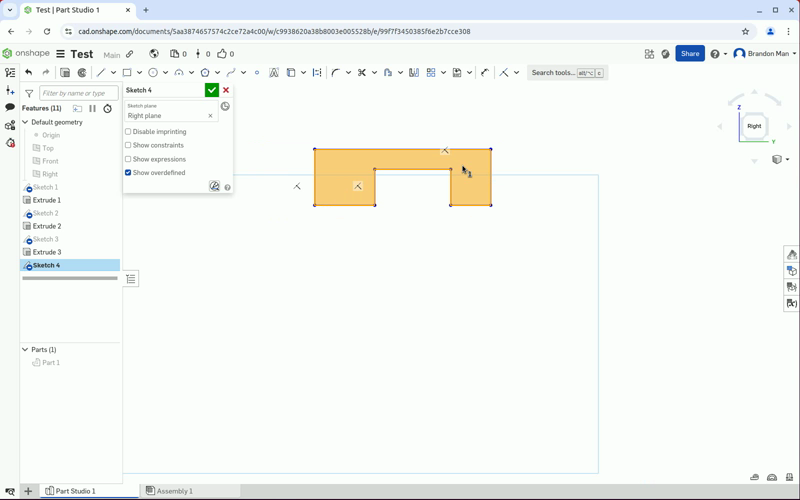
scroll(-6)
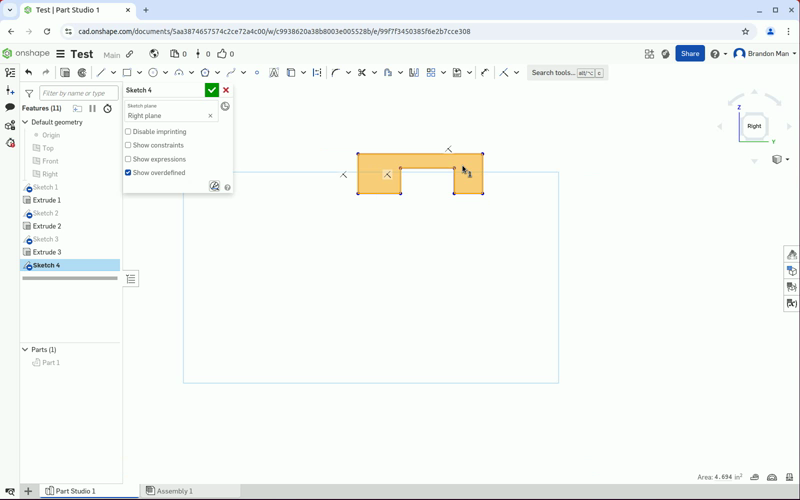
scroll(-6)
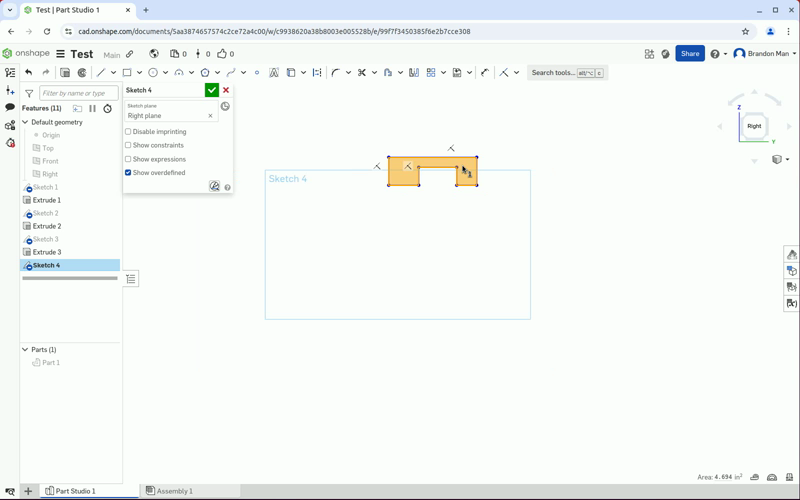
scroll(-6)
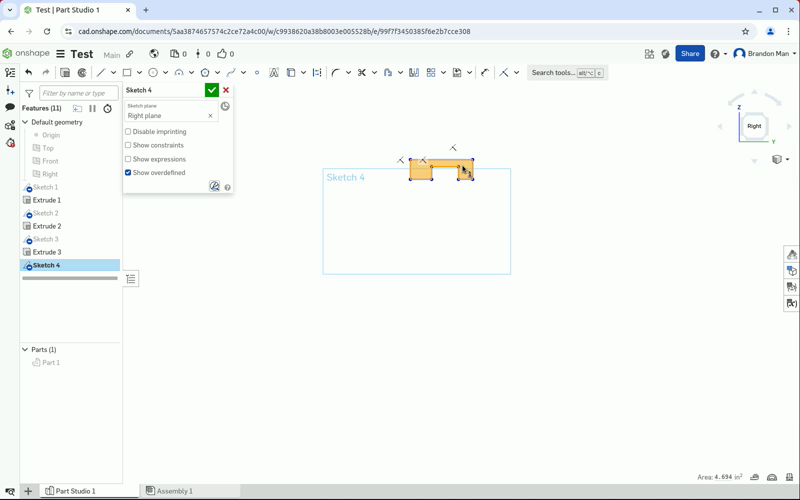
scroll(-6)
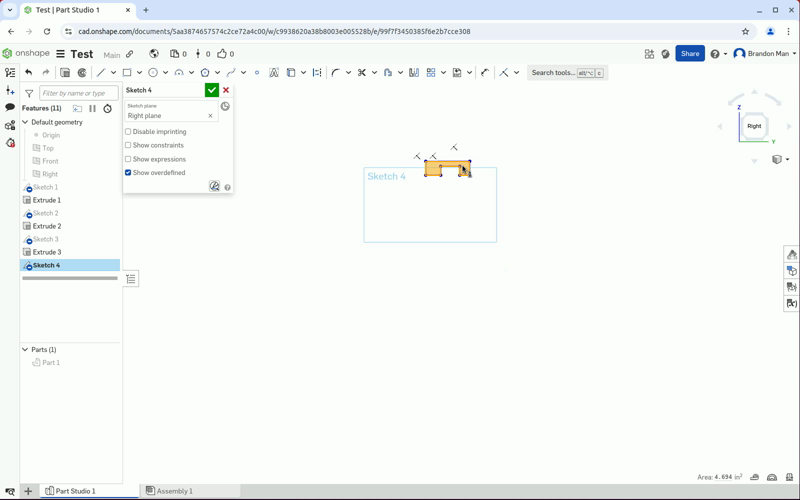
scroll(-6)
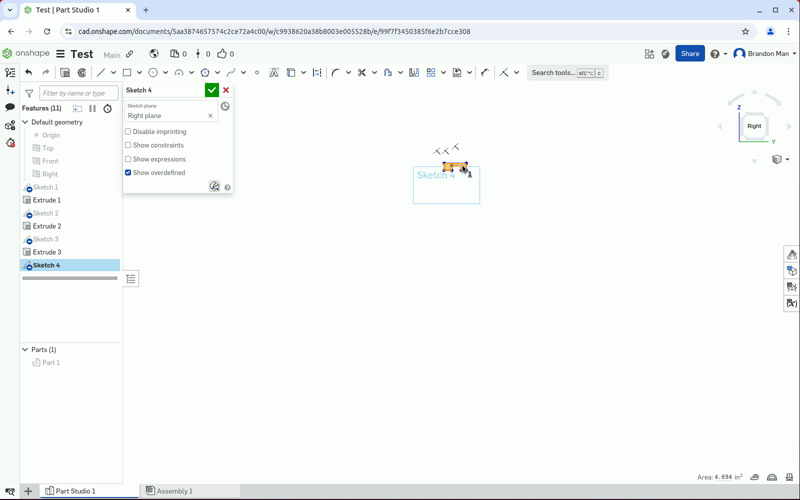
mouse_move(73, 352)
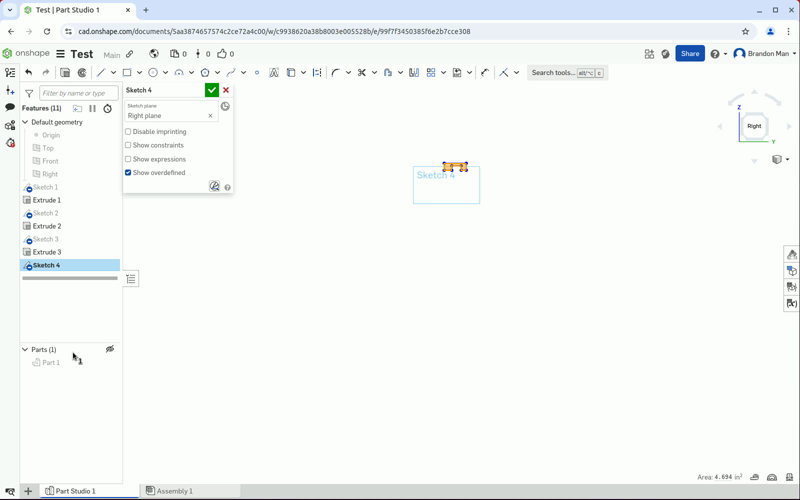
key(shift+y)
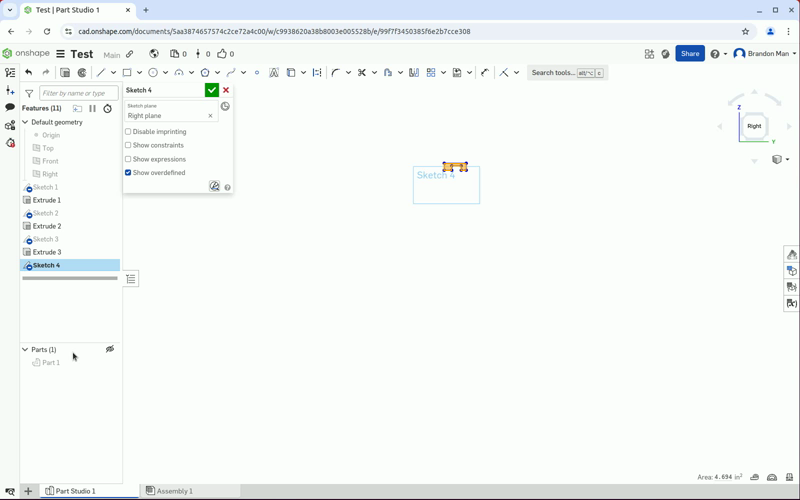
key(shift+e)
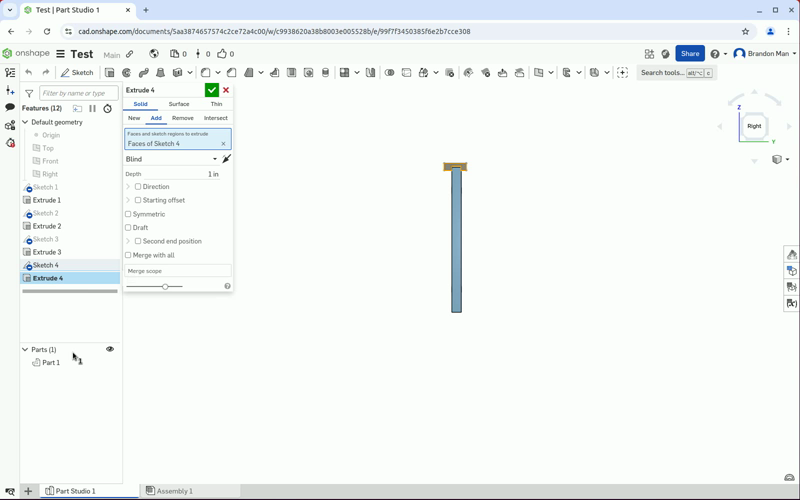
mouse_move(143, 106)
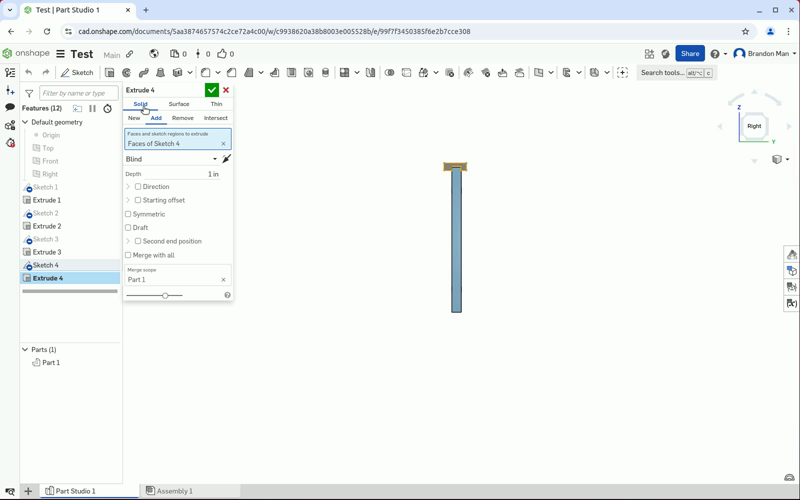
click(143, 106)
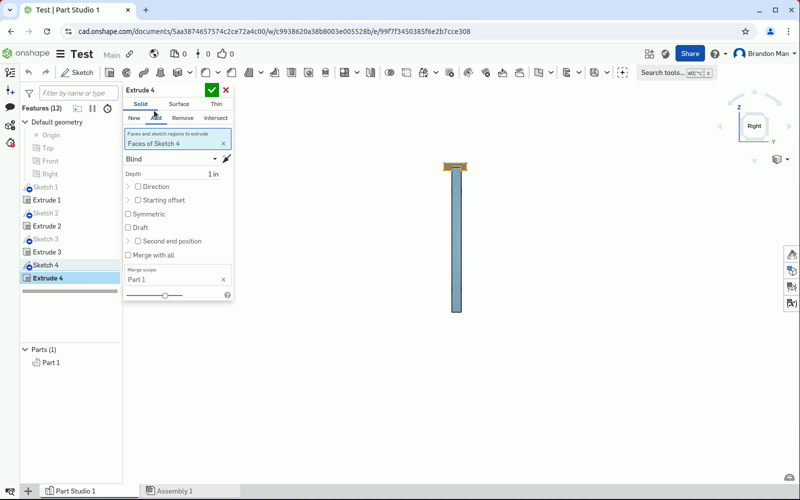
mouse_move(186, 120)
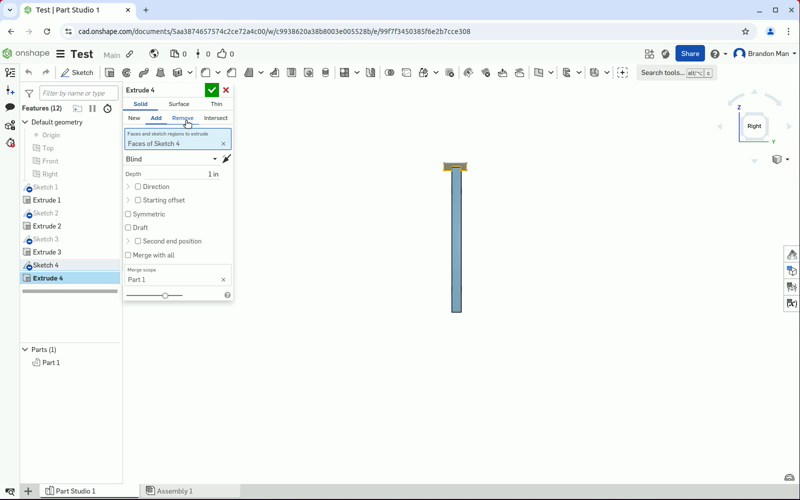
click(186, 120)
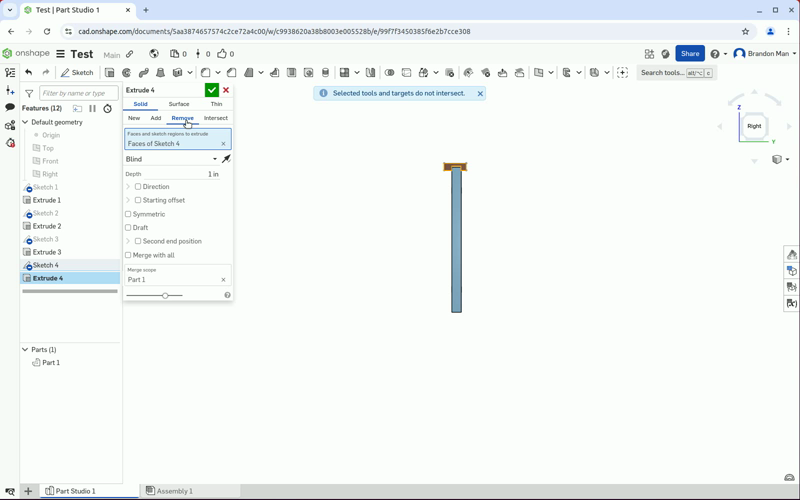
key(tab, 4)
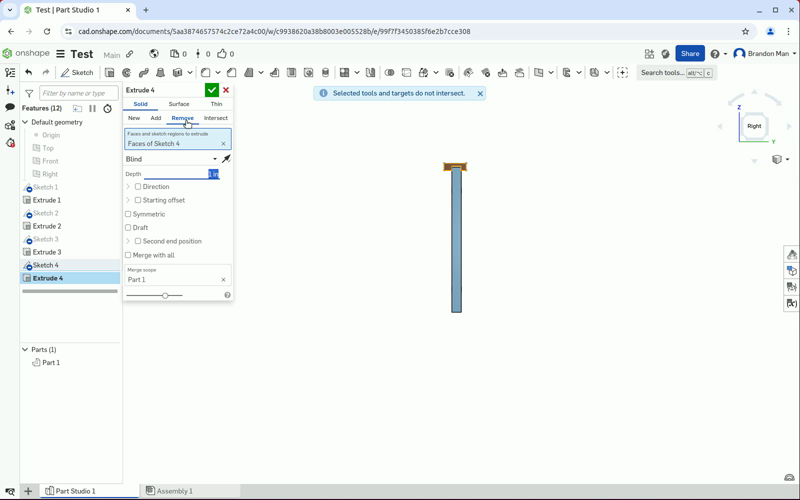
text(11.554)
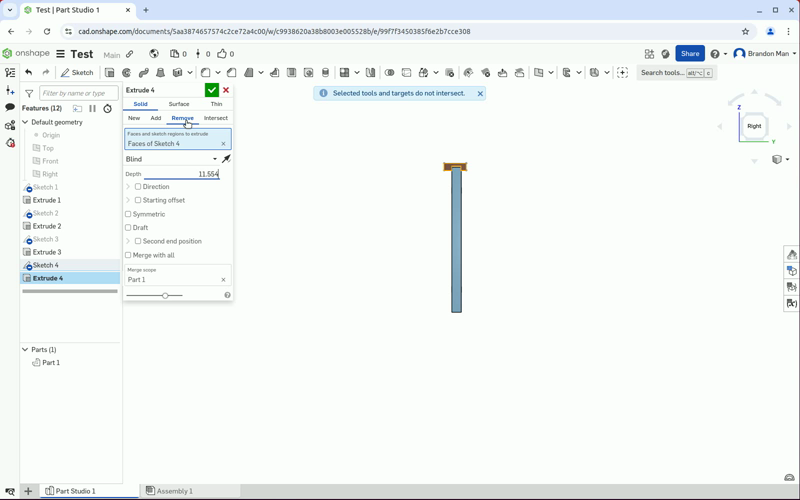
key(tab, 6)
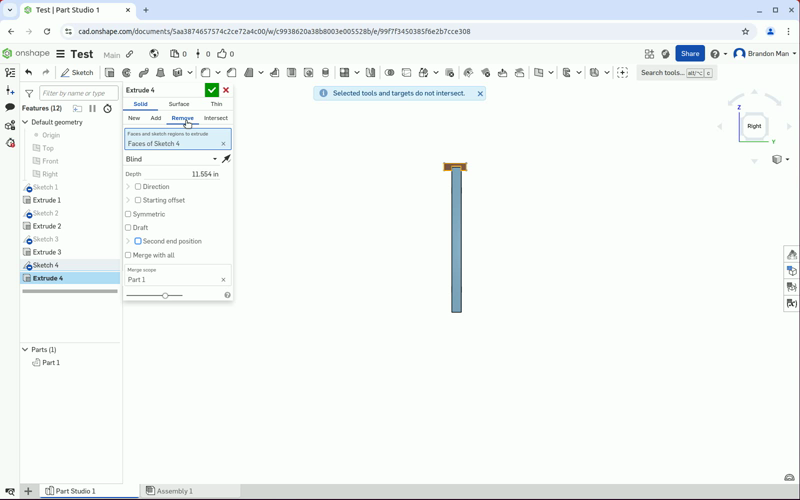
key(space)
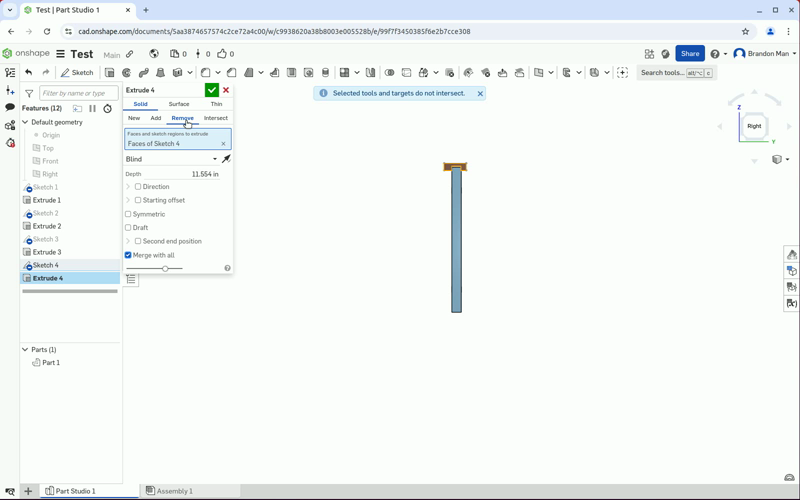
key(enter)
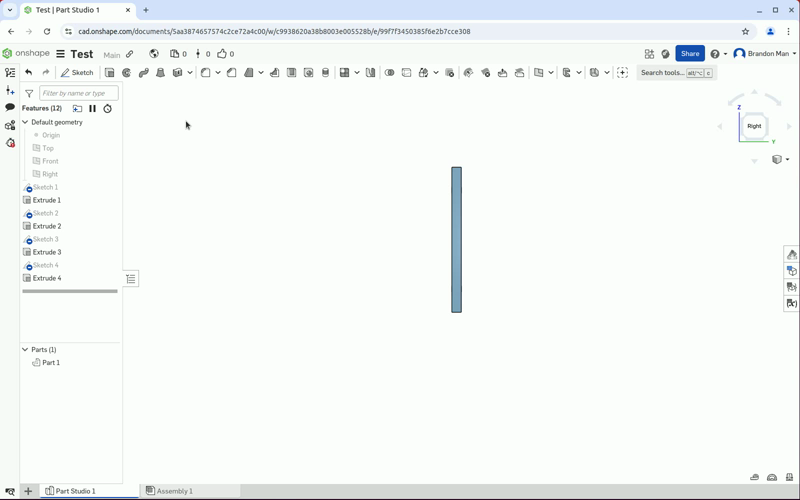
key(shift+h)
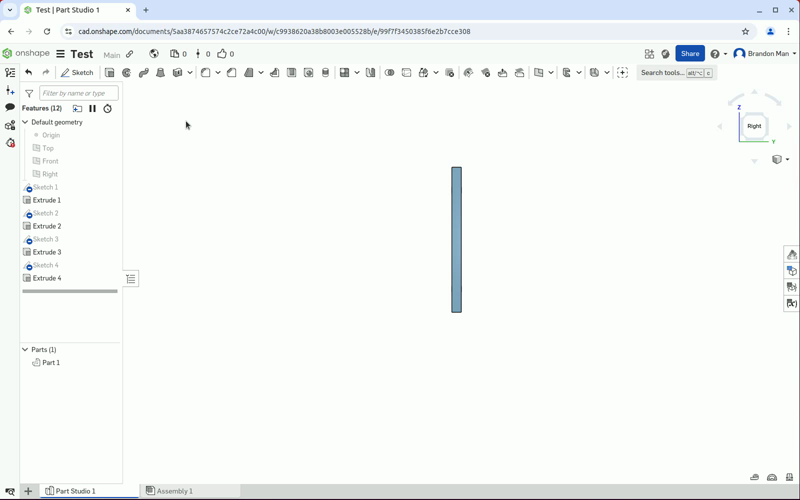
key(shift+h)
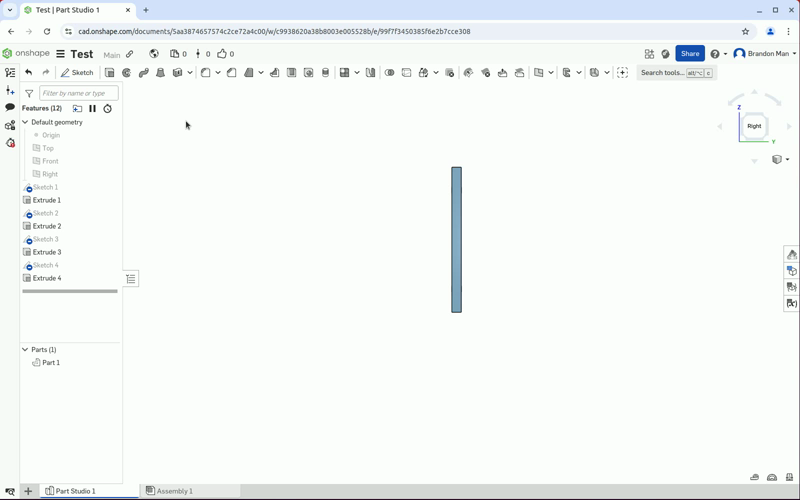
mouse_move(73, 189)
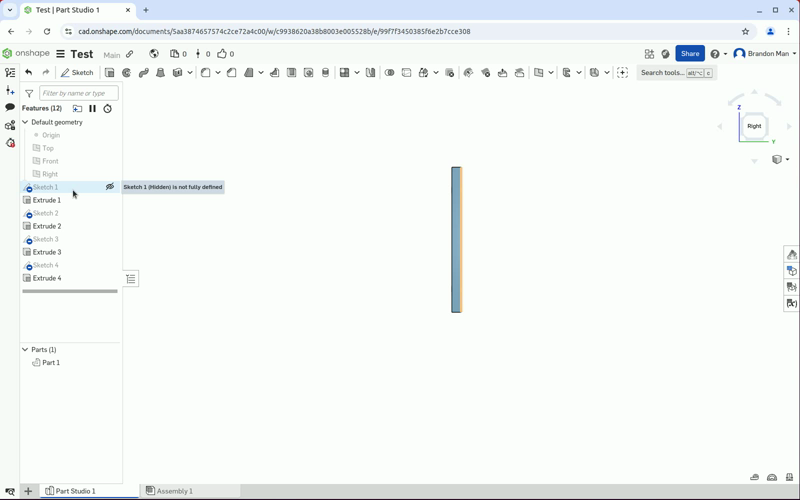
click(73, 189)
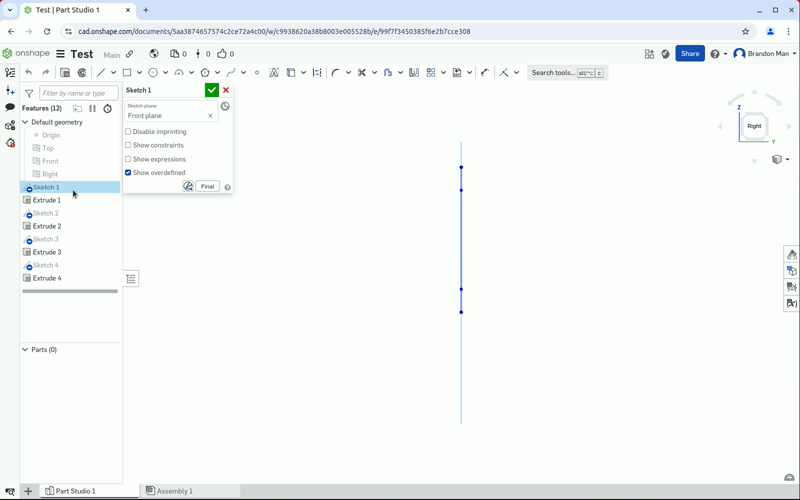
mouse_move(229, 92)
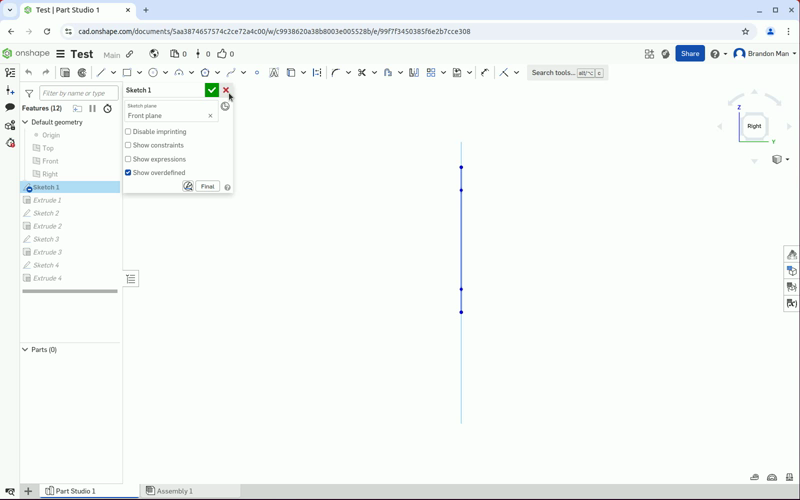
click(229, 92)
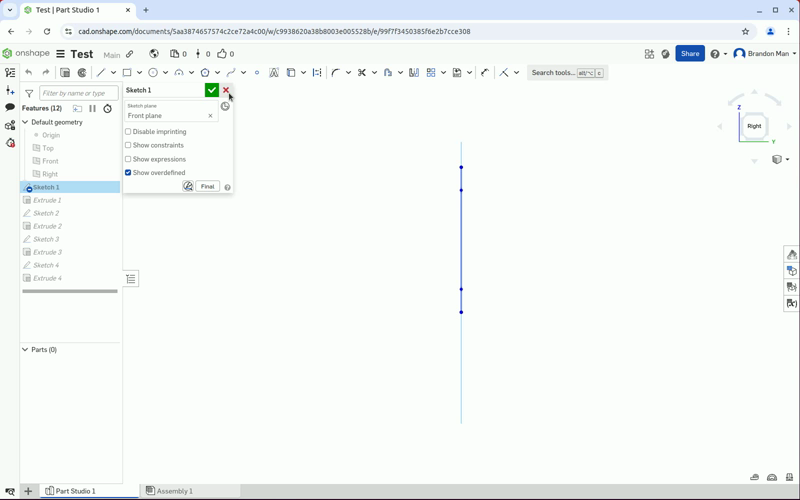
key(shift+s)
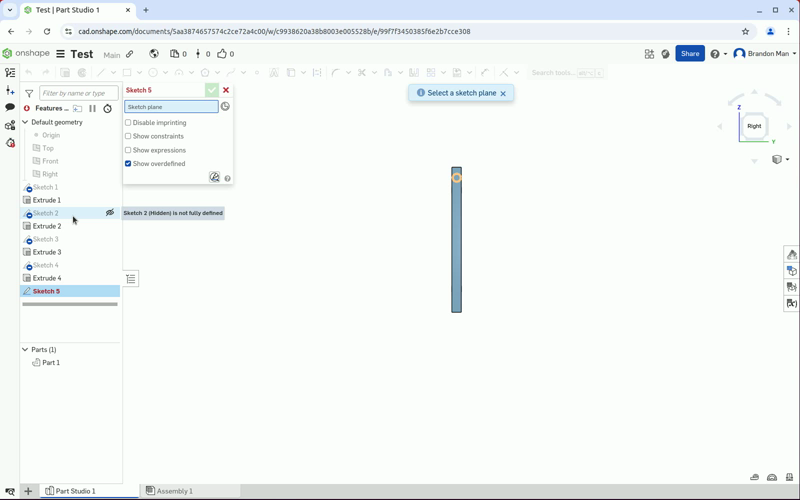
scroll(3)
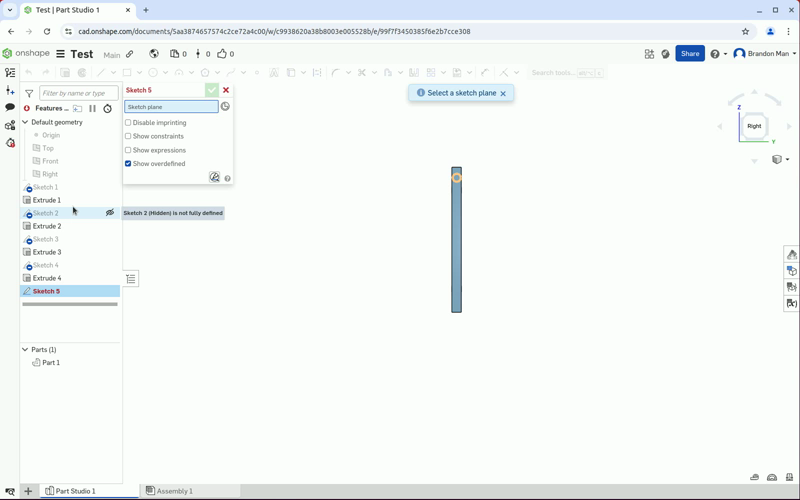
mouse_move(73, 176)
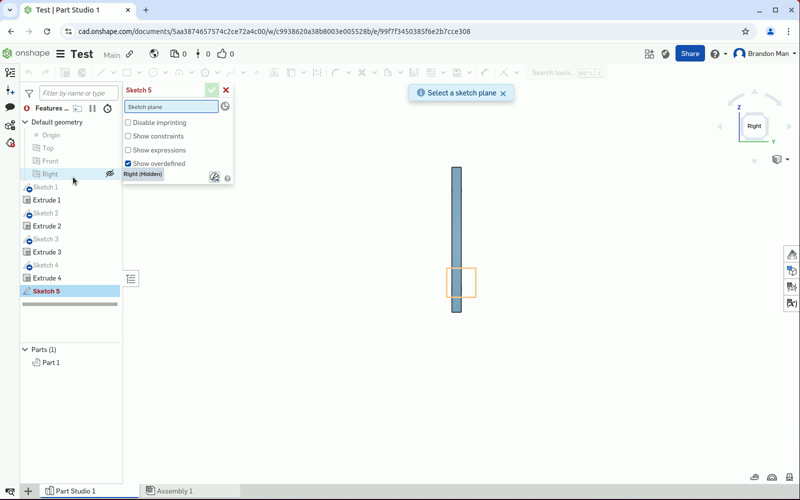
click(73, 176)
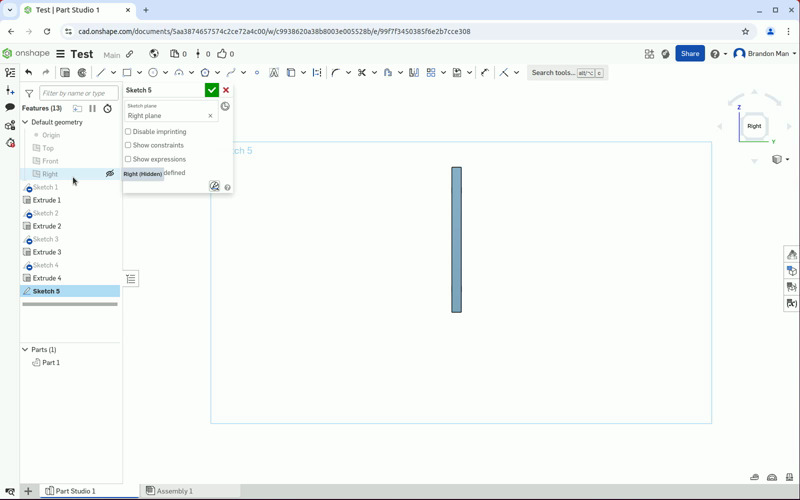
mouse_move(73, 352)
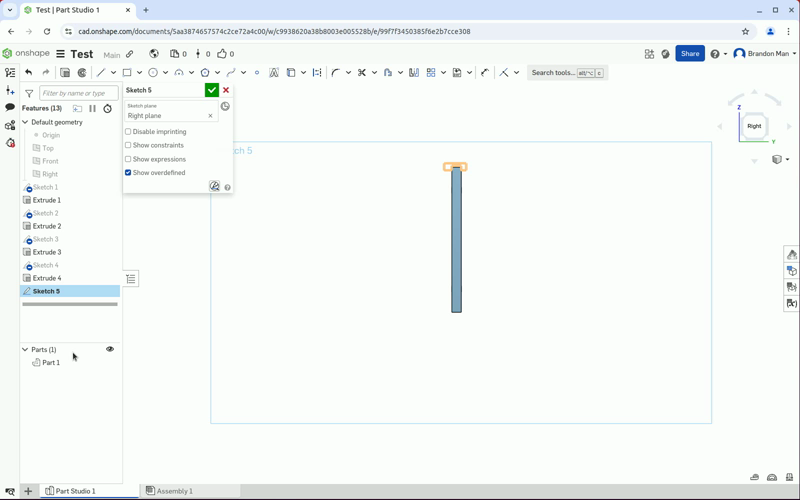
key(y)
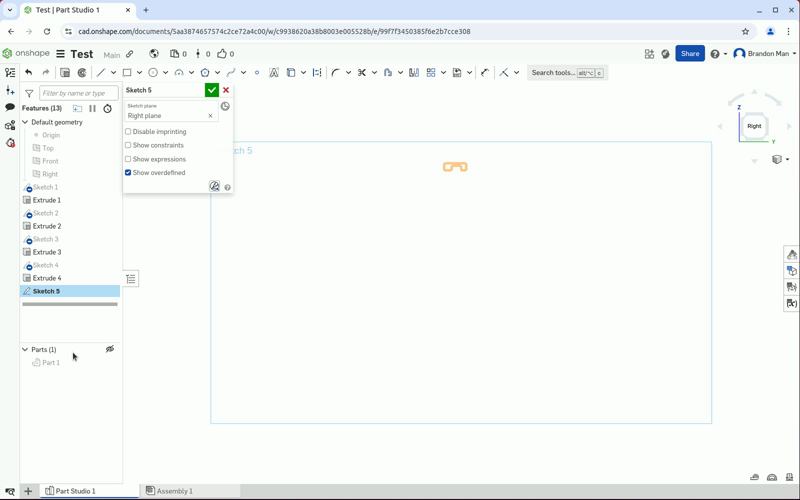
key(l)
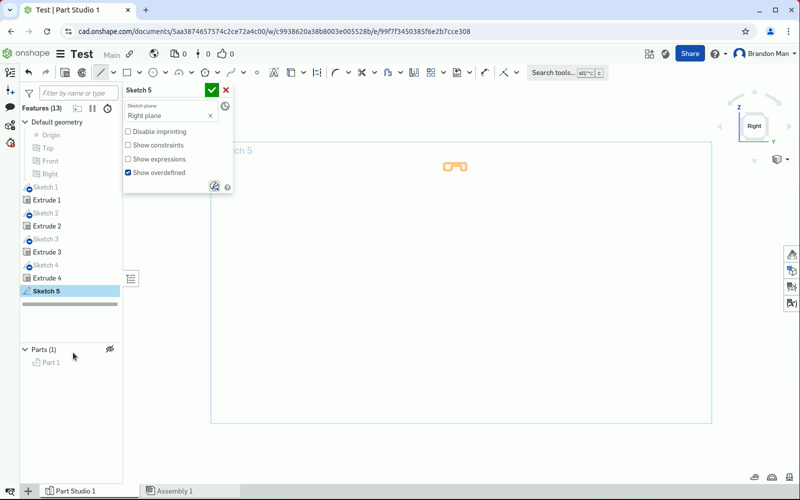
key_down(shift)
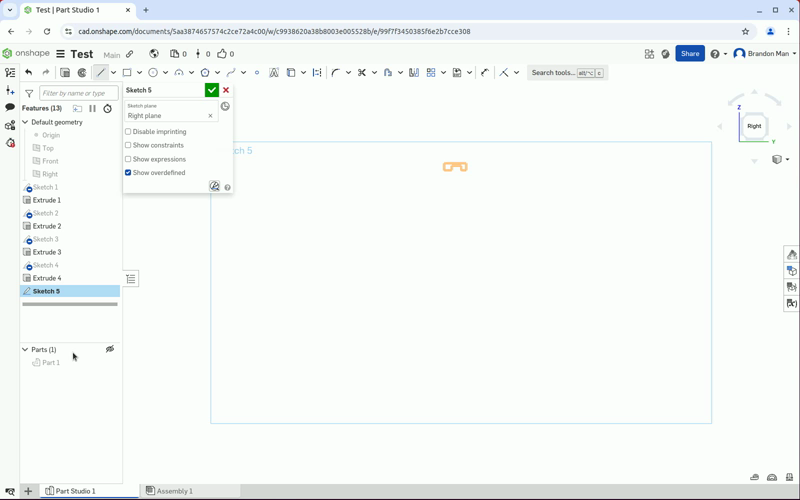
mouse_move(449, 314)
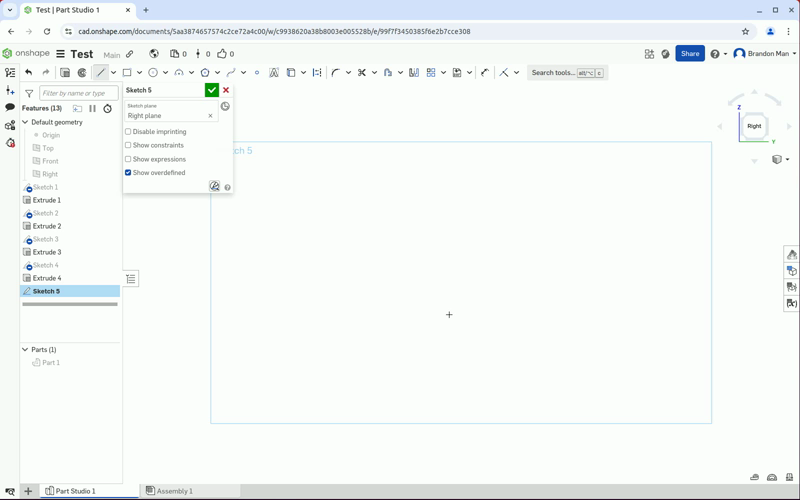
click(449, 314)
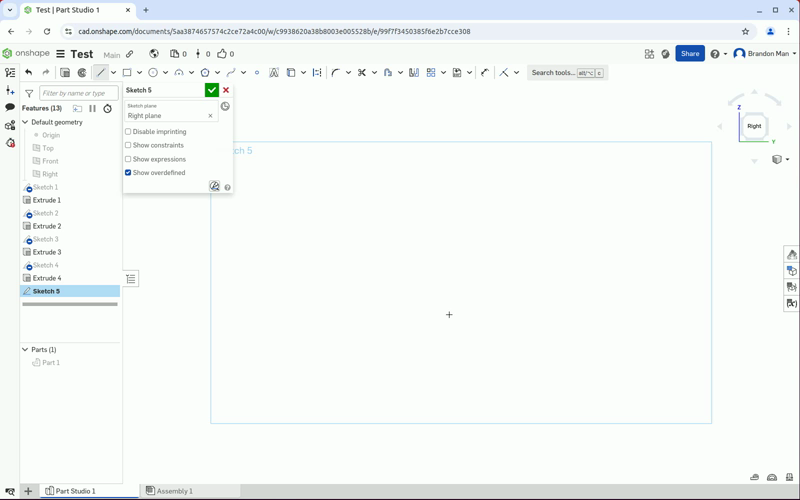
key_up(shift)
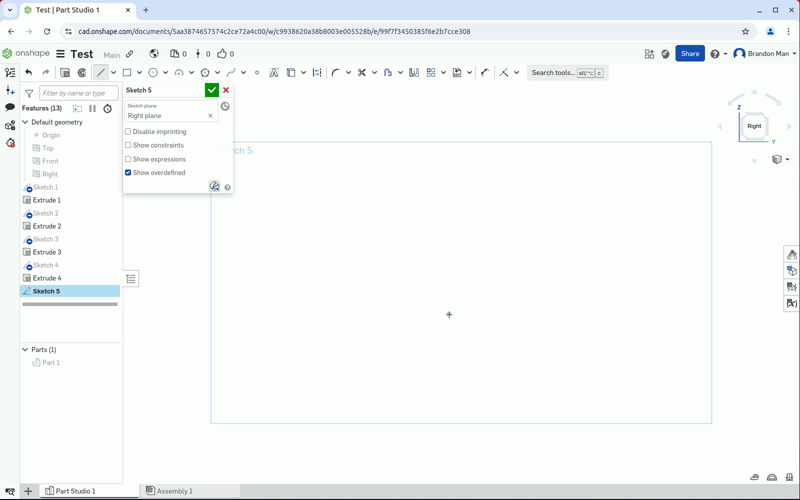
key_down(shift)
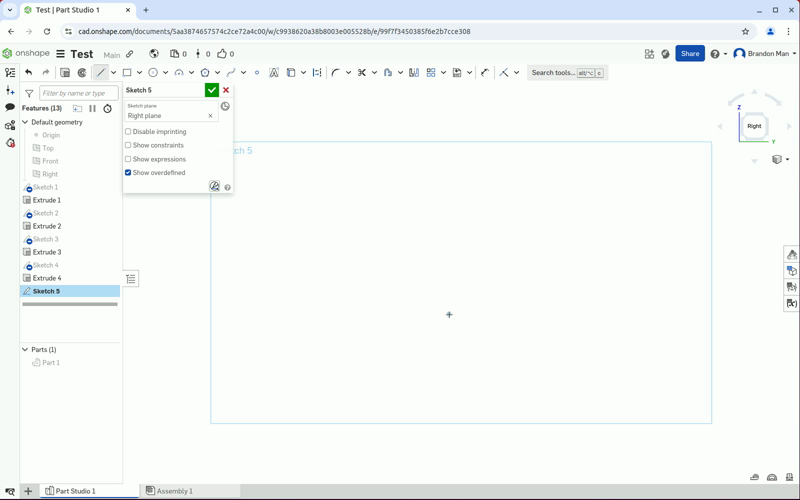
mouse_move(479, 314)
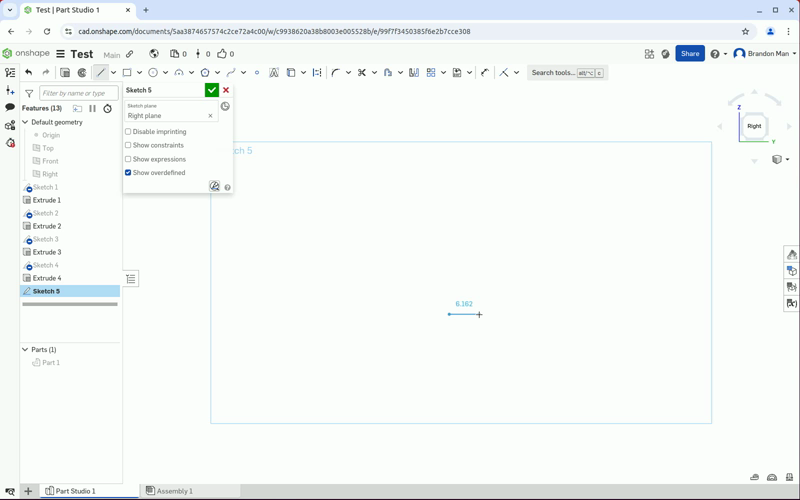
mouse_move(470, 314)
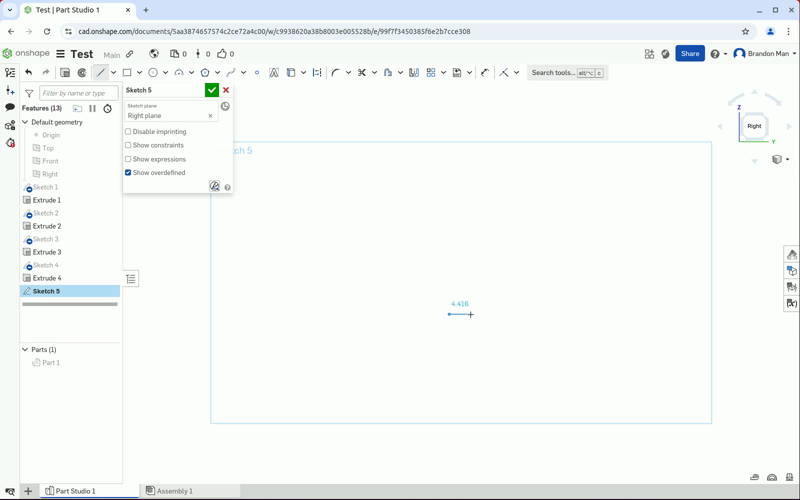
click(470, 314)
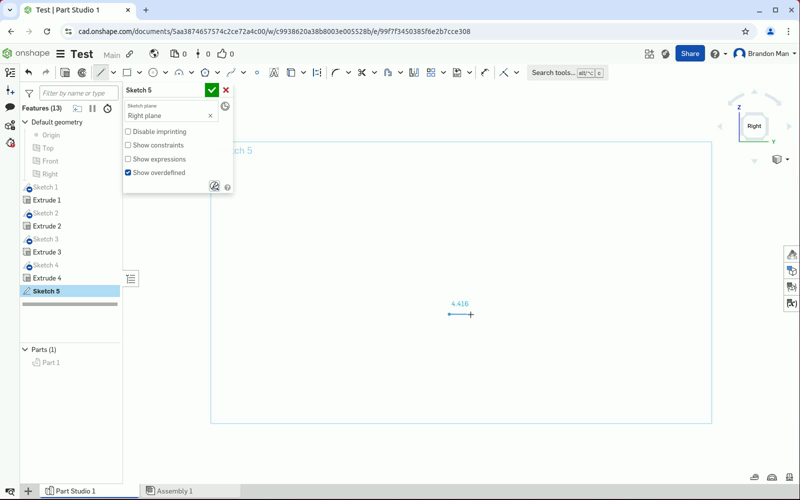
key_up(shift)
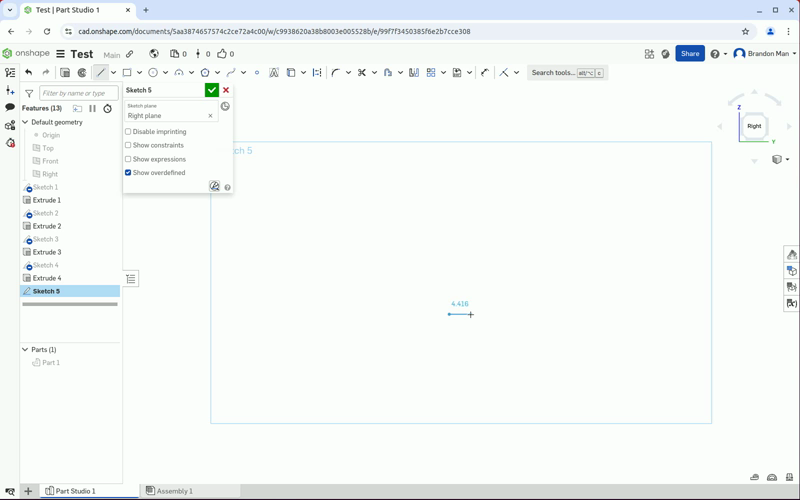
key_down(shift)
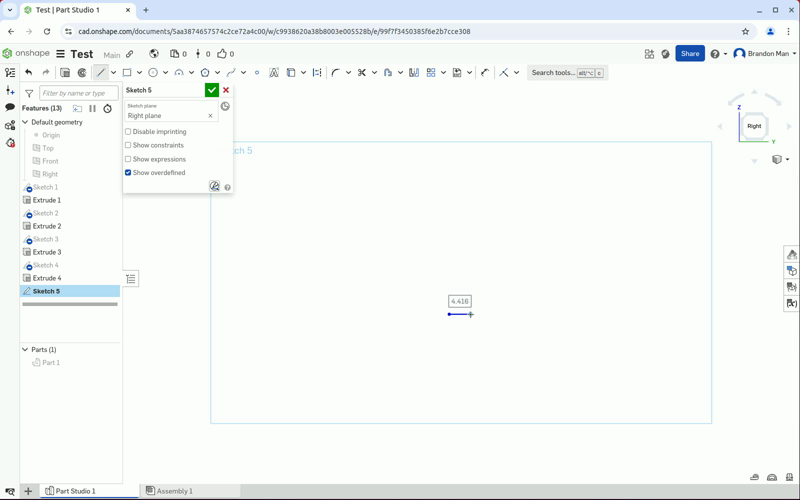
mouse_move(501, 314)
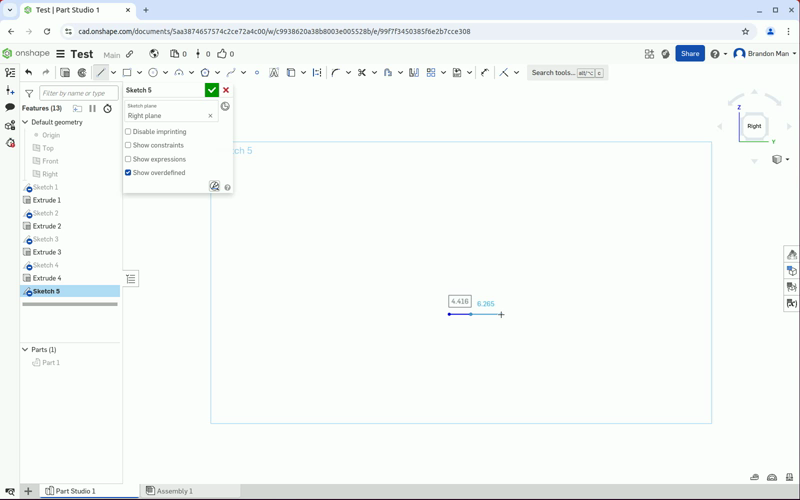
mouse_move(470, 307)
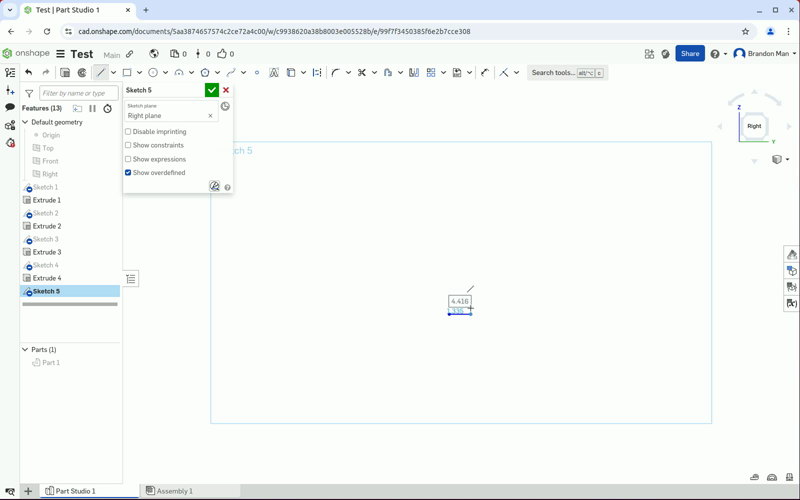
scroll(6)
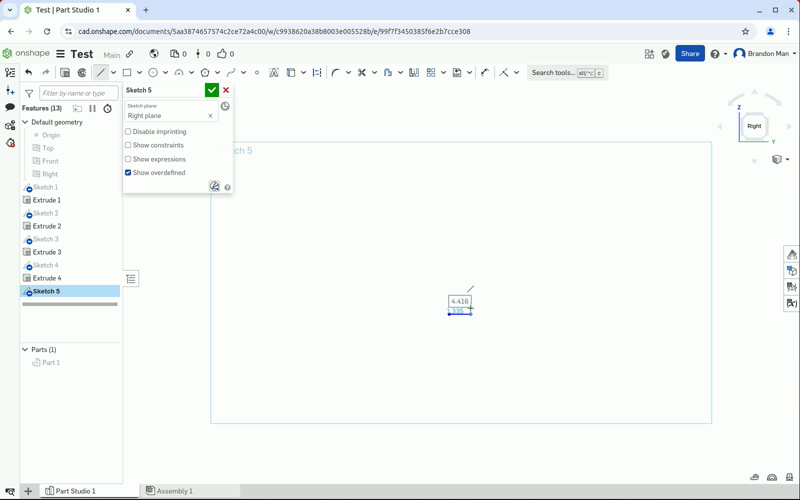
scroll(6)
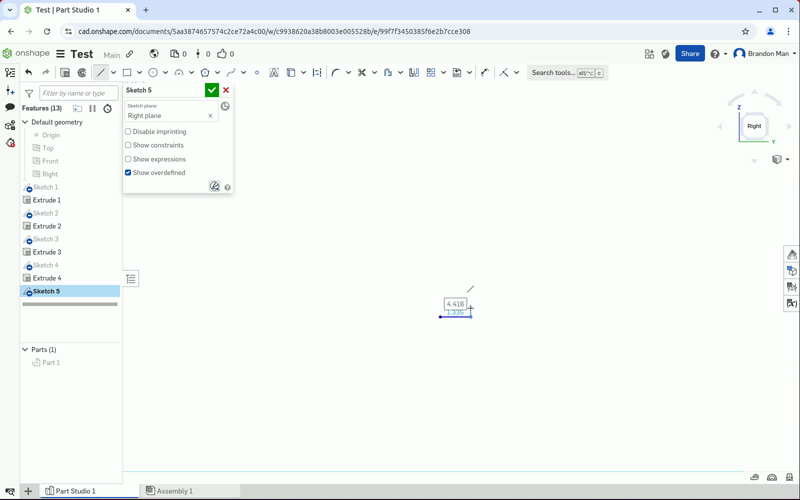
scroll(6)
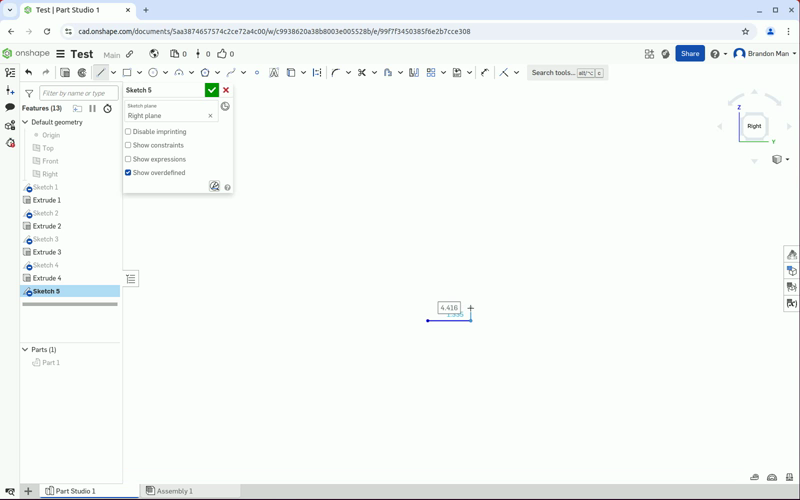
scroll(6)
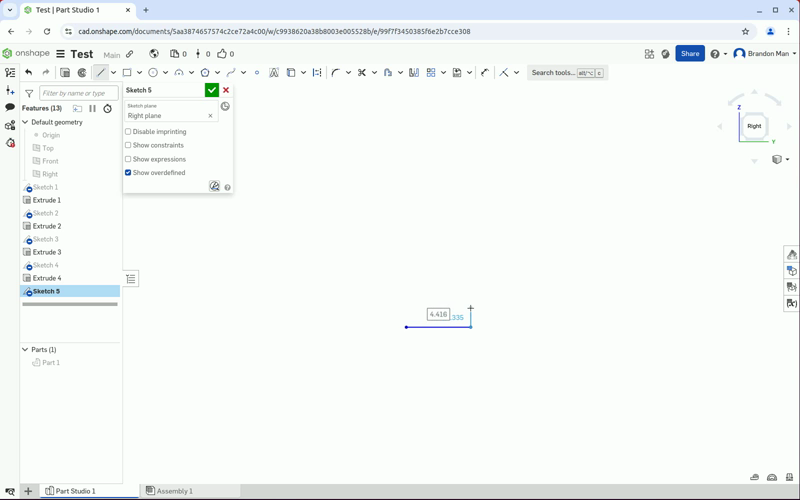
scroll(6)
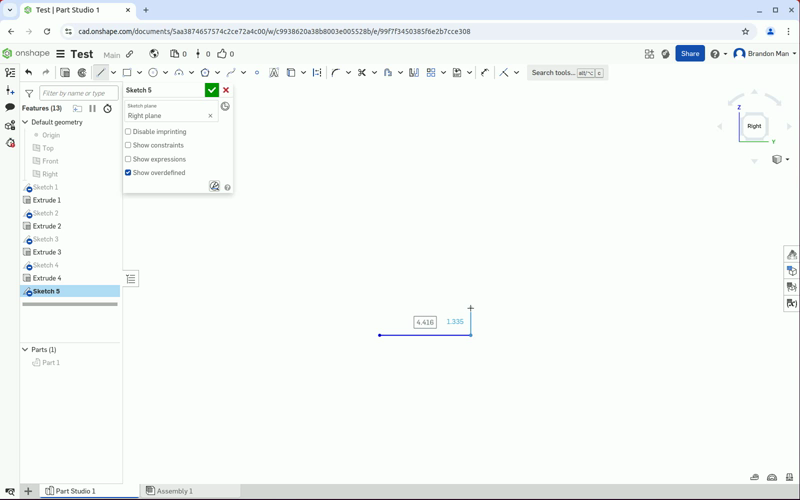
scroll(6)
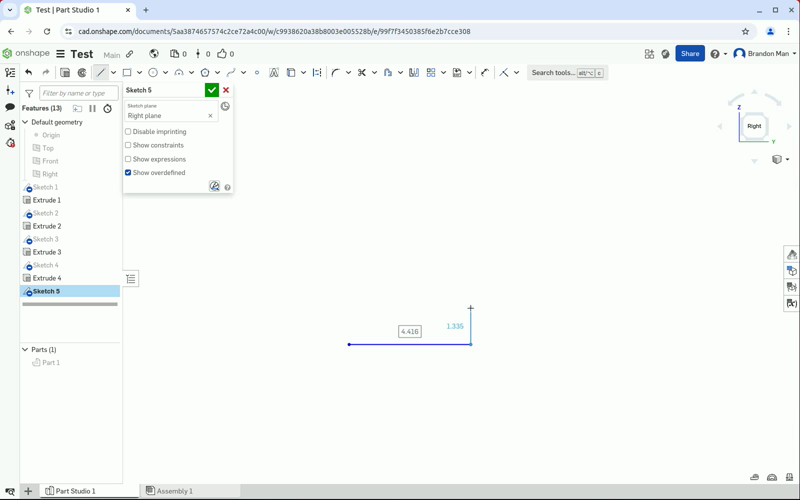
scroll(6)
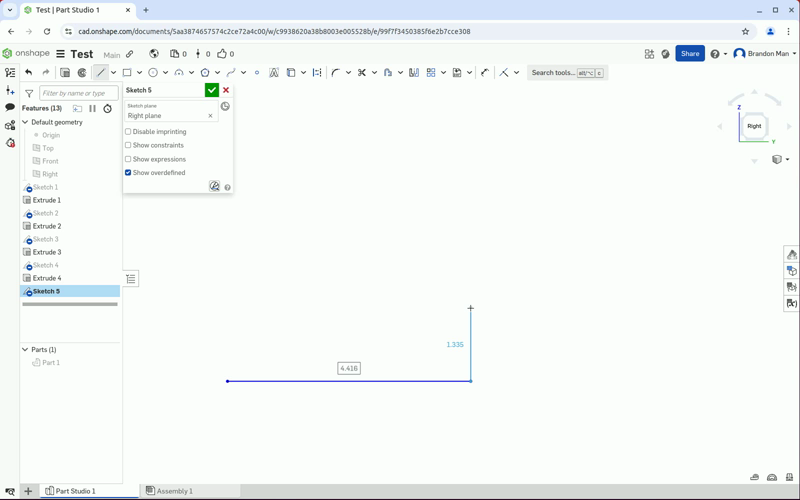
click(470, 307)
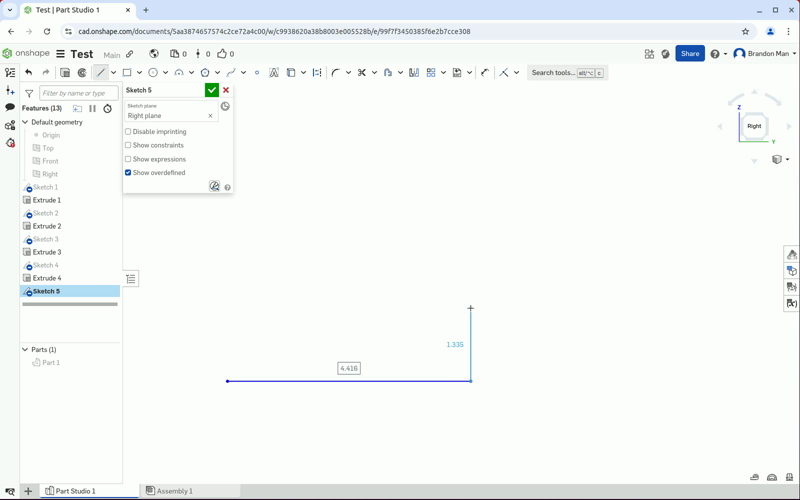
scroll(-6)
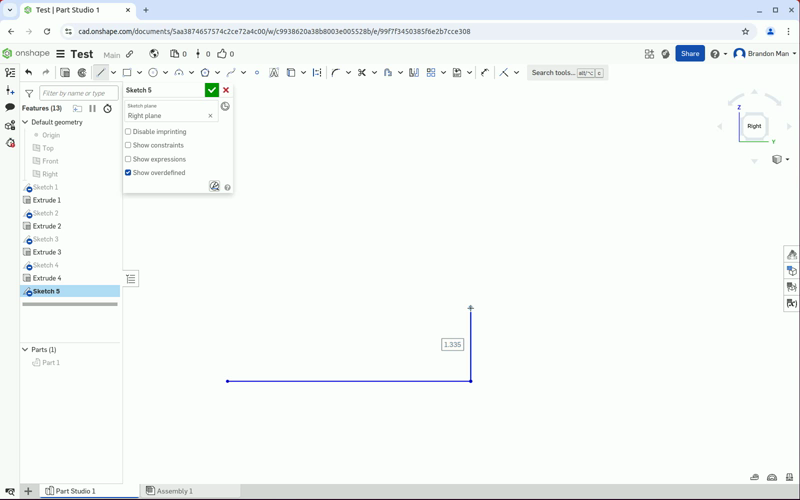
scroll(-6)
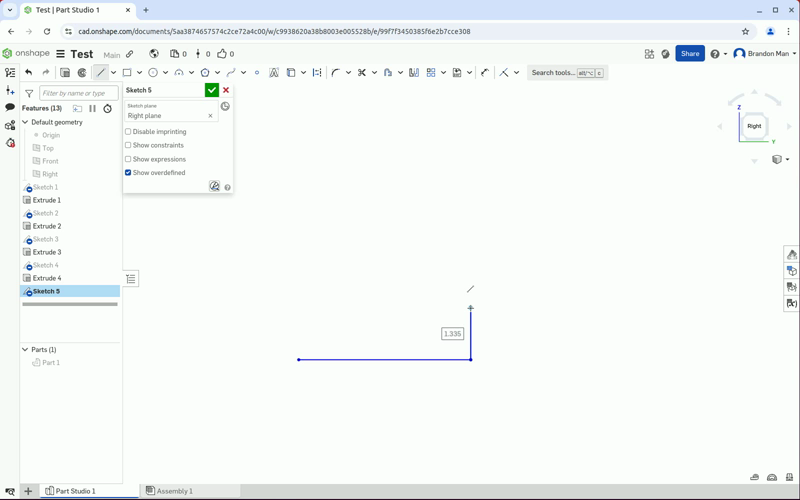
scroll(-6)
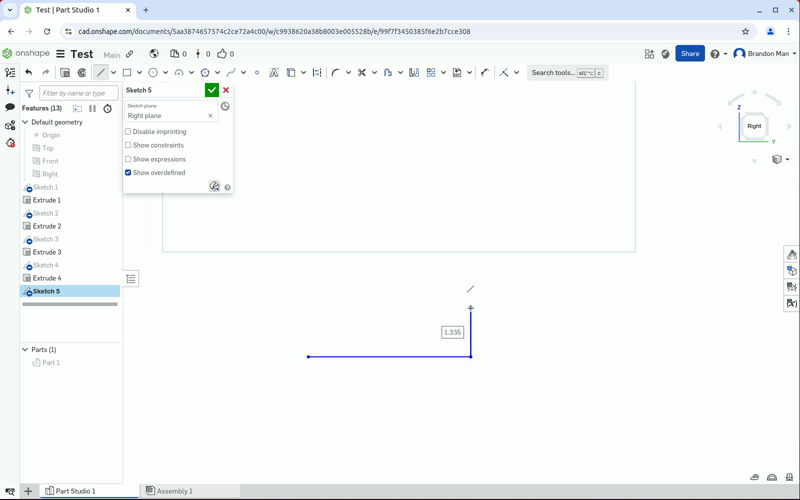
scroll(-6)
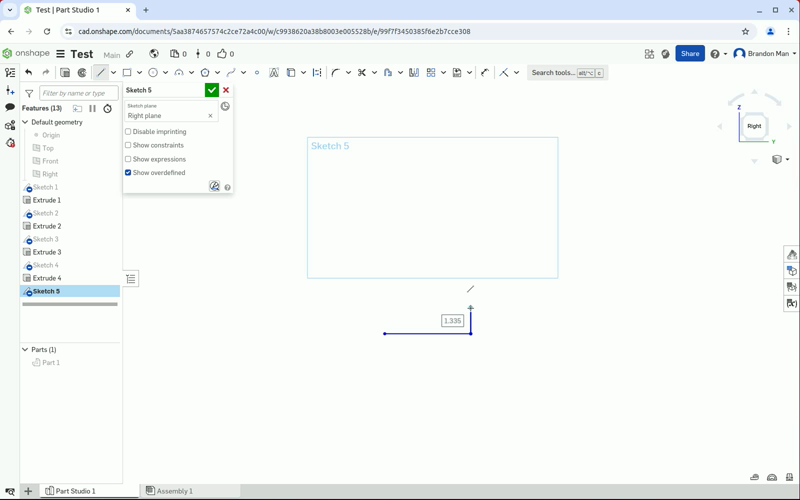
scroll(-6)
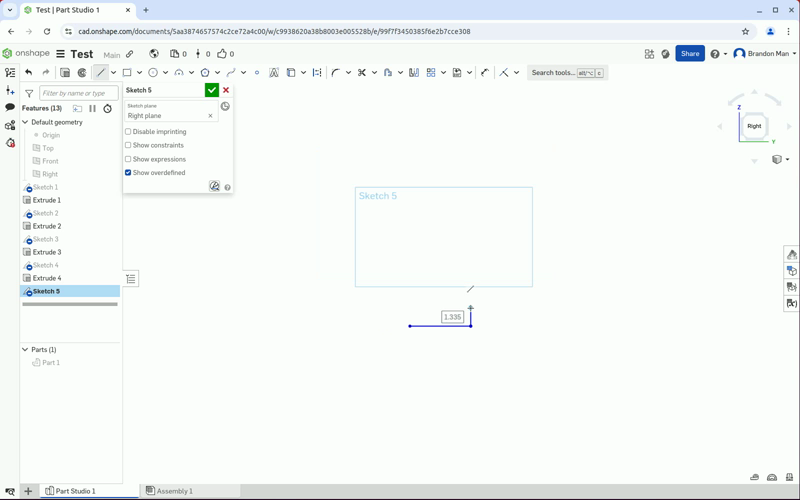
scroll(-6)
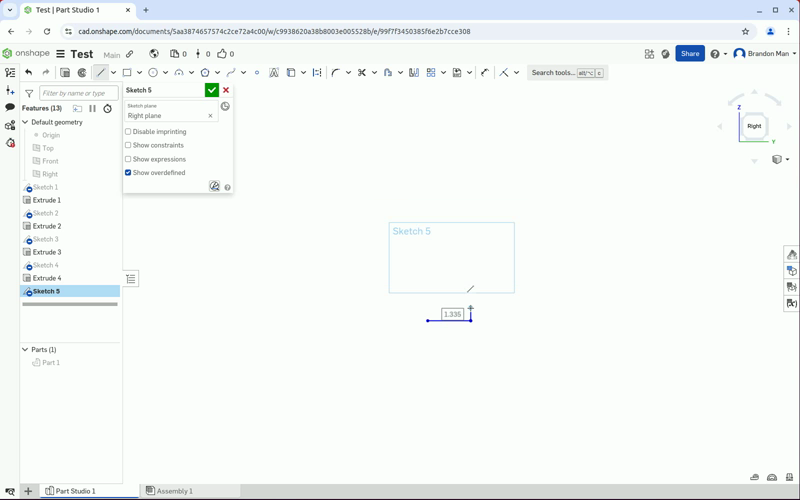
scroll(-6)
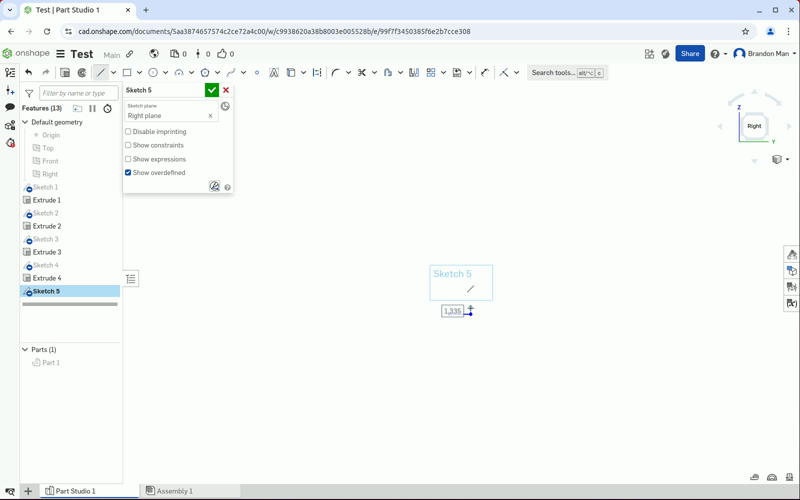
key_up(shift)
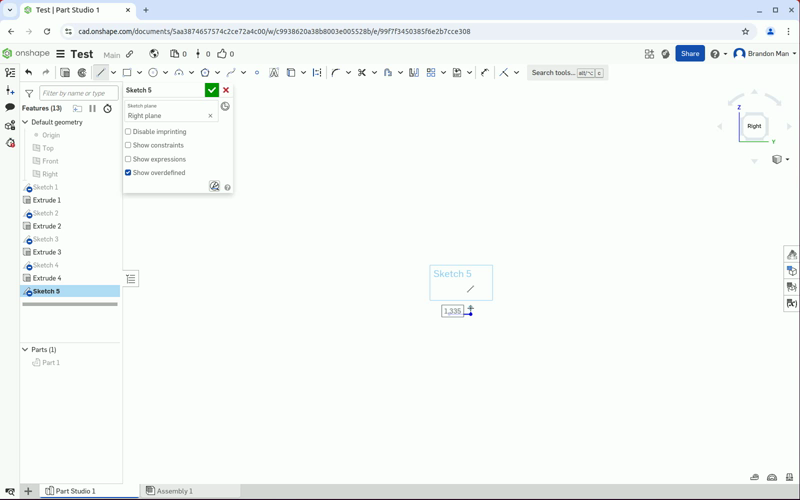
key_down(shift)
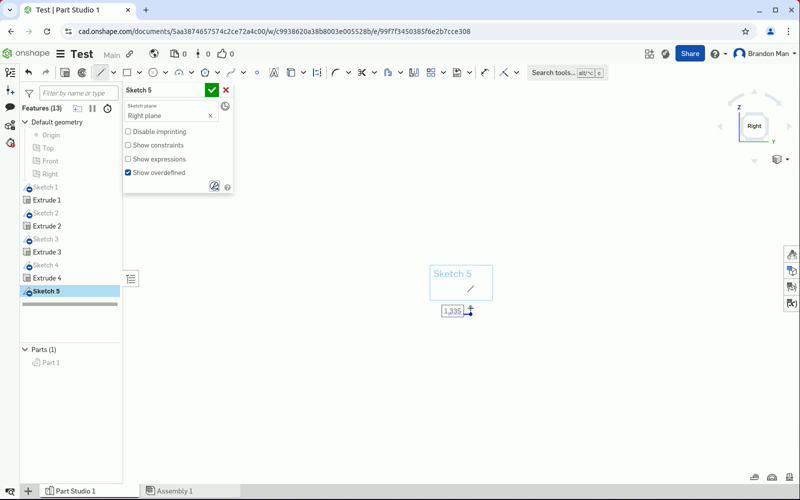
mouse_move(501, 307)
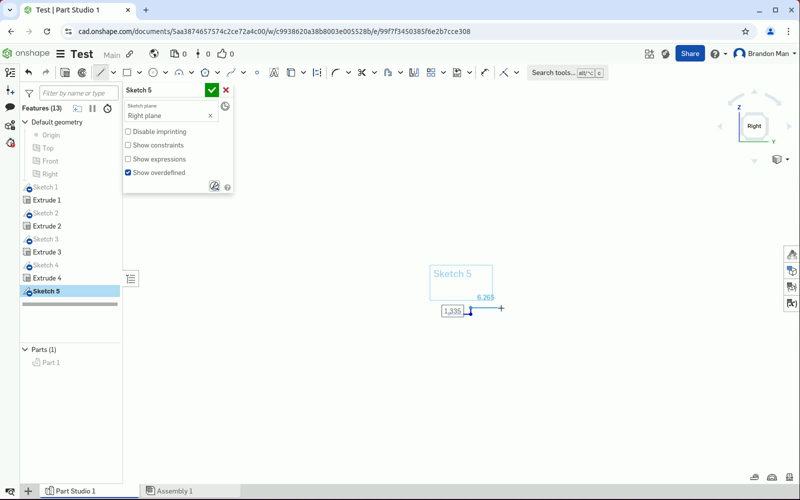
mouse_move(461, 307)
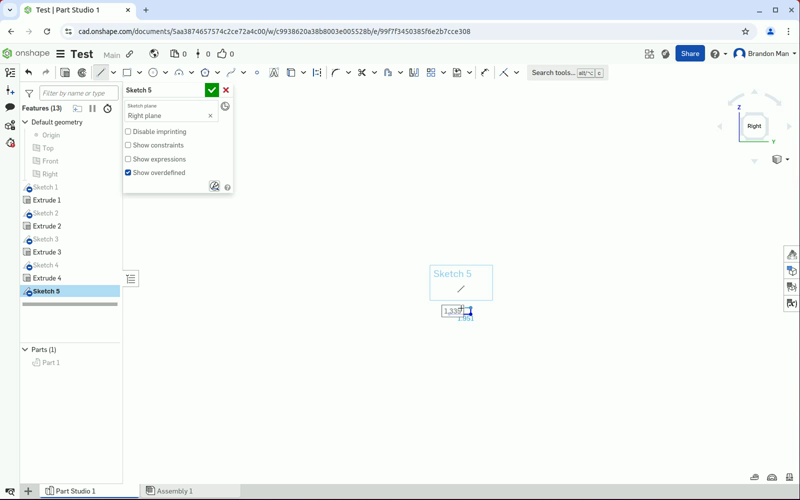
click(461, 307)
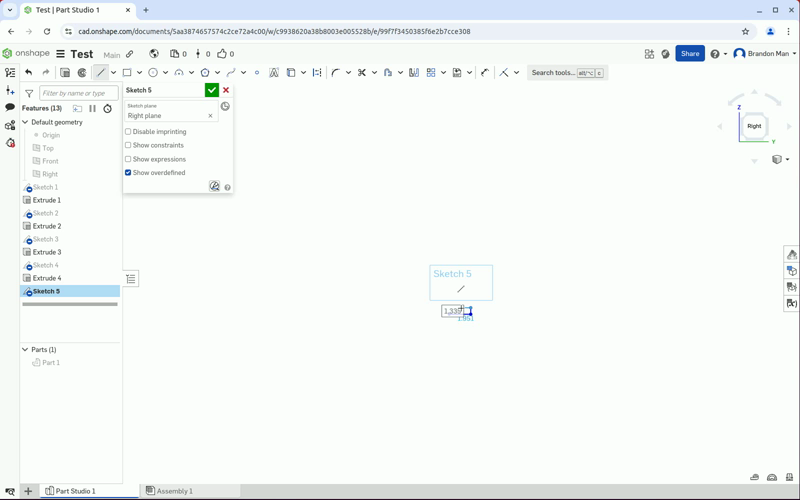
key_up(shift)
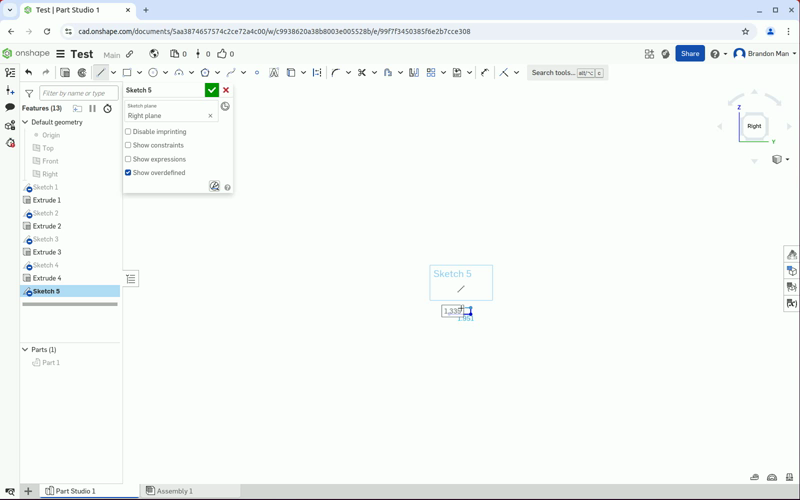
key_down(shift)
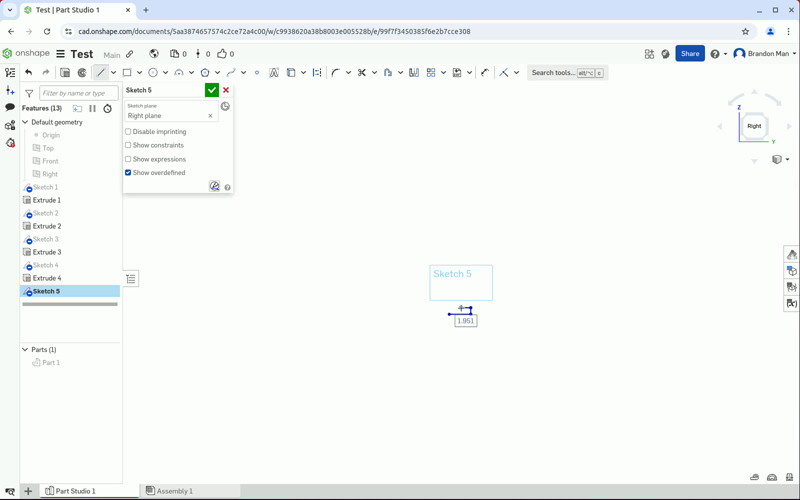
mouse_move(491, 307)
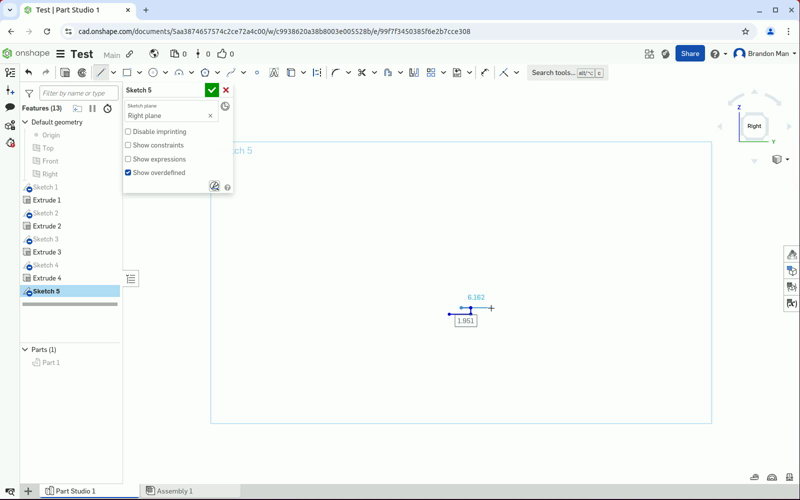
mouse_move(461, 312)
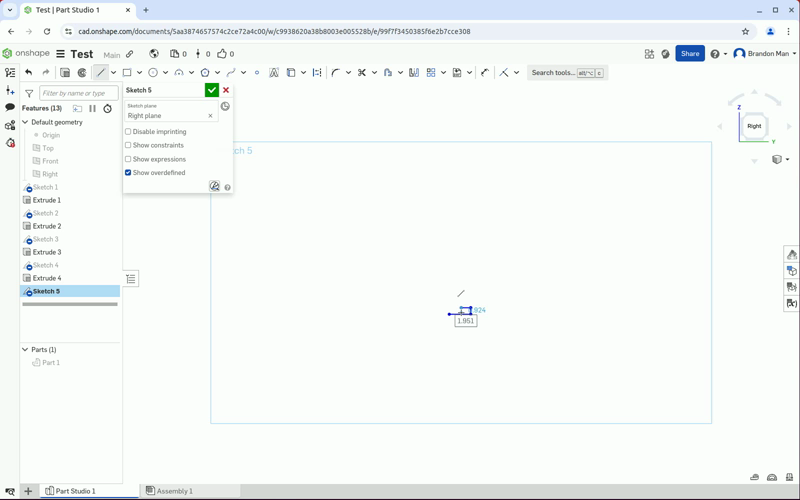
scroll(6)
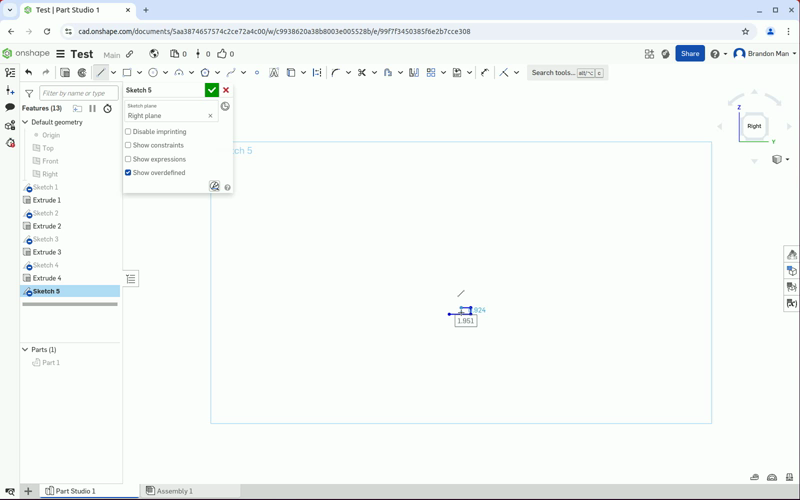
scroll(6)
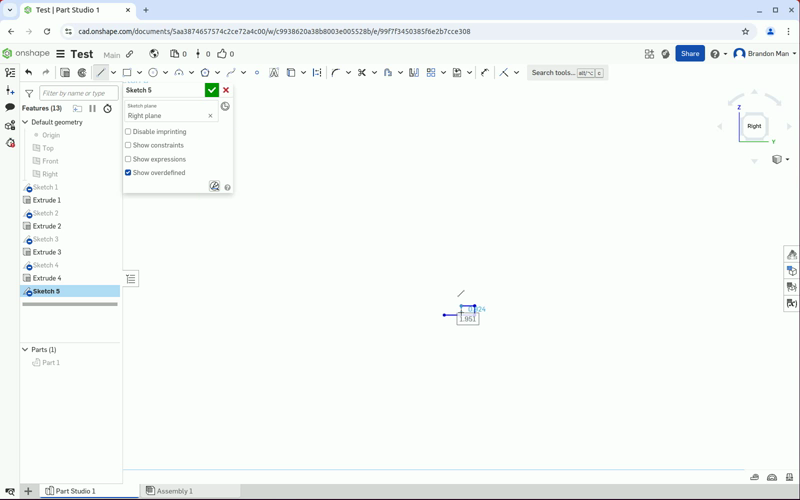
scroll(6)
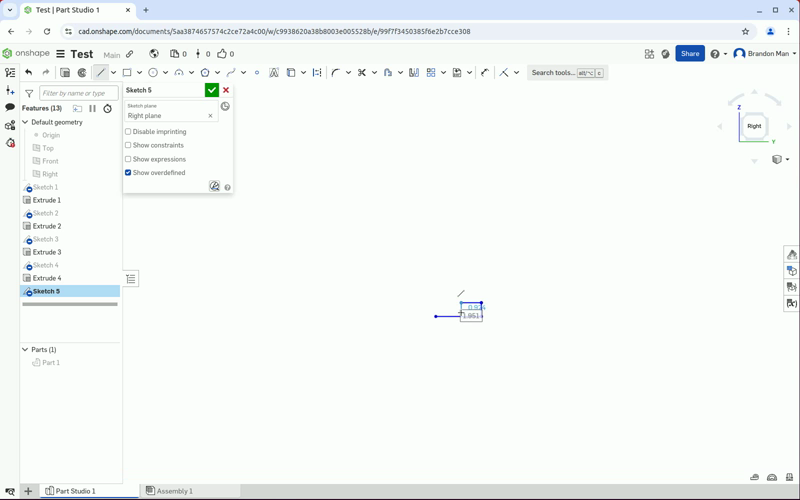
scroll(6)
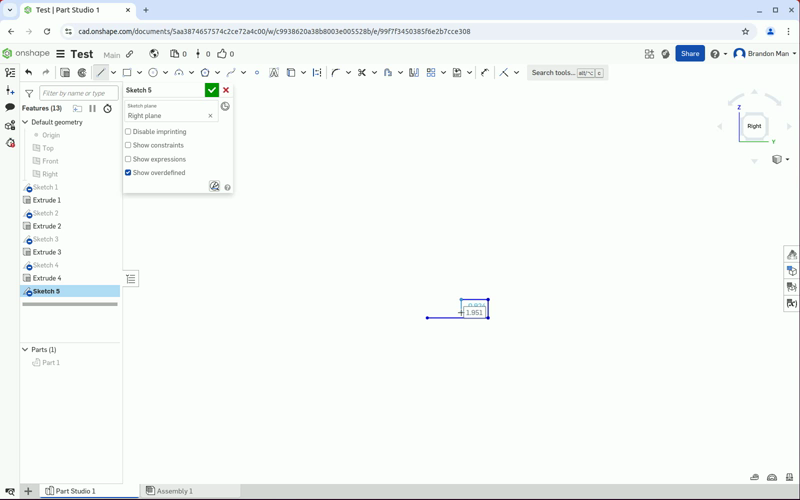
scroll(6)
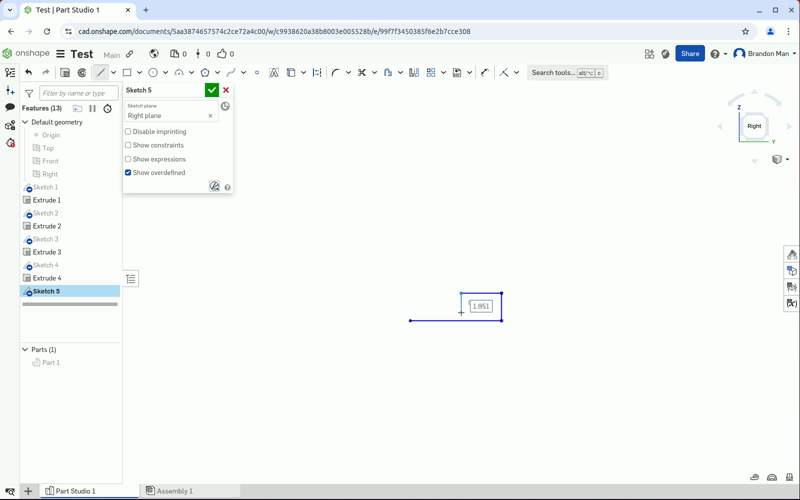
scroll(6)
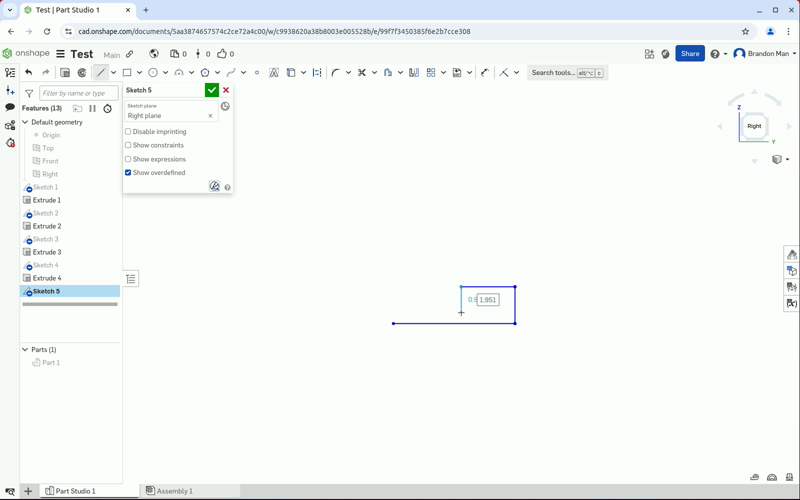
scroll(6)
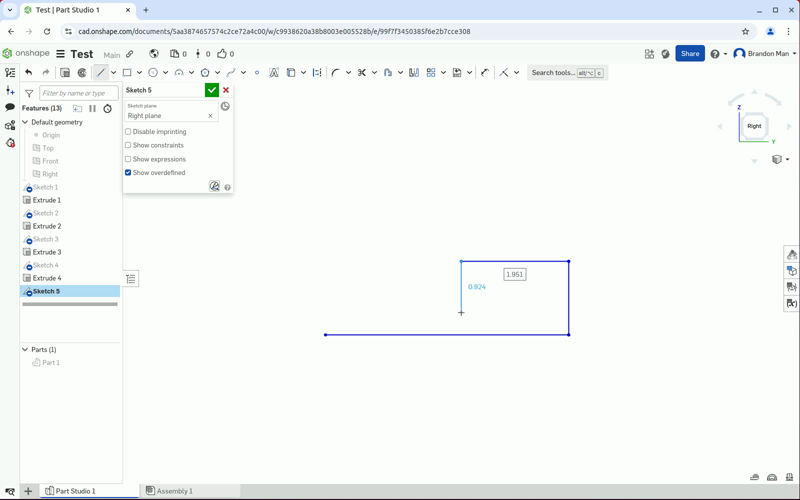
click(461, 312)
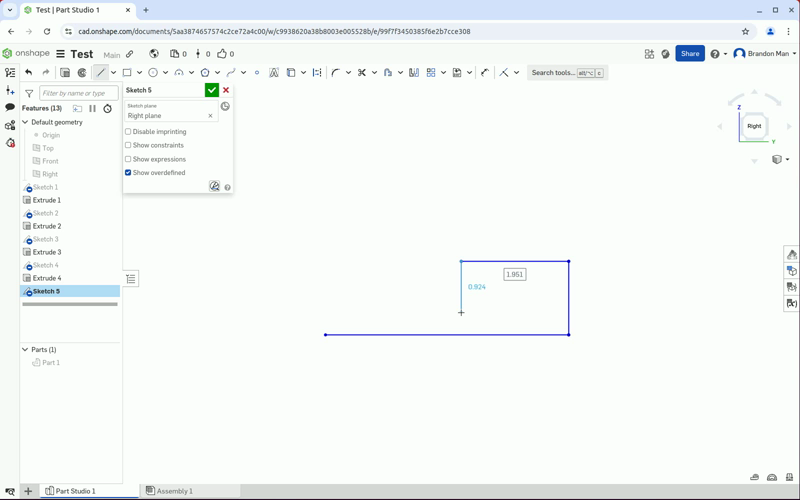
scroll(-6)
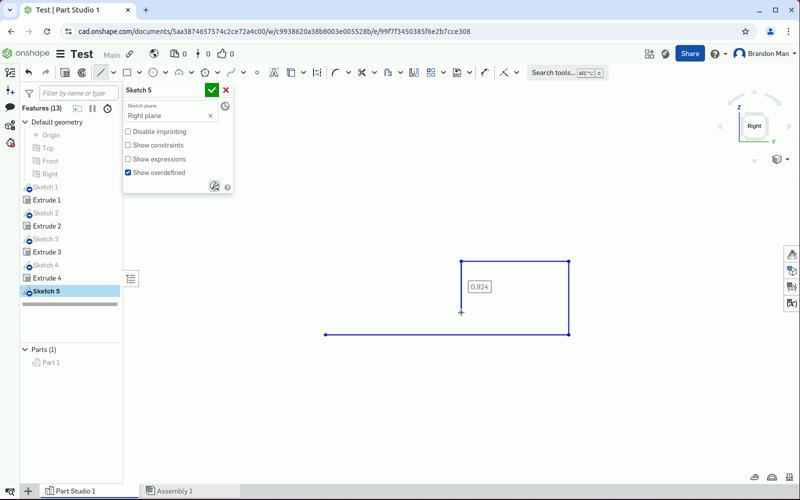
scroll(-6)
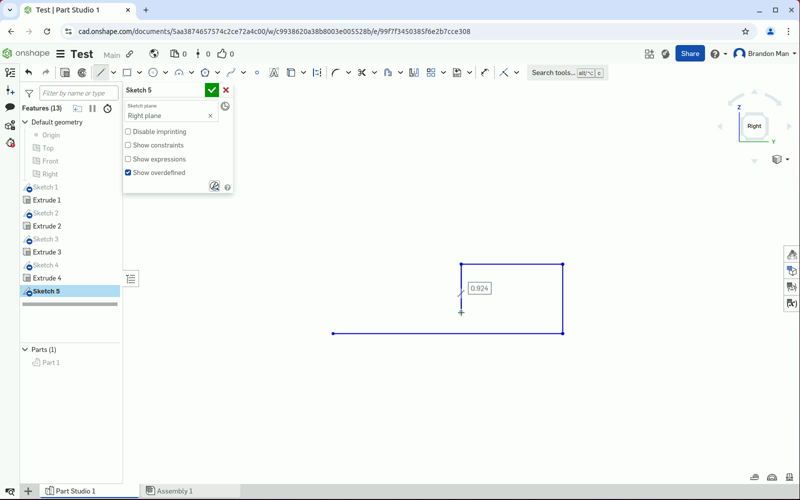
scroll(-6)
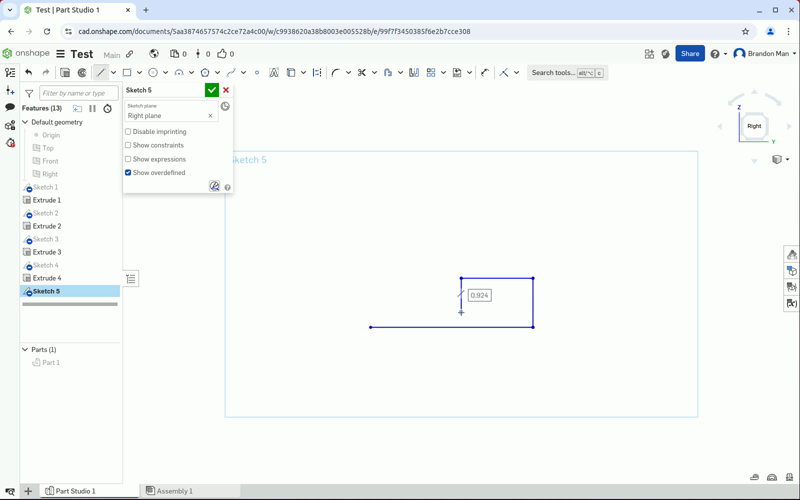
scroll(-6)
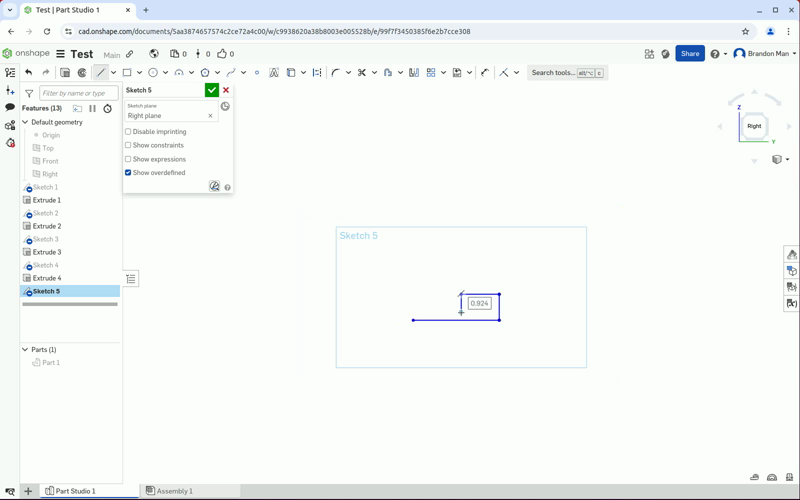
scroll(-6)
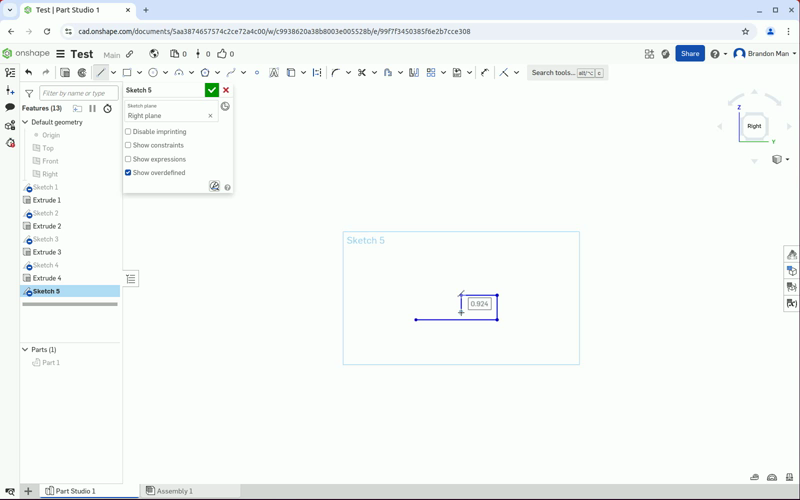
scroll(-6)
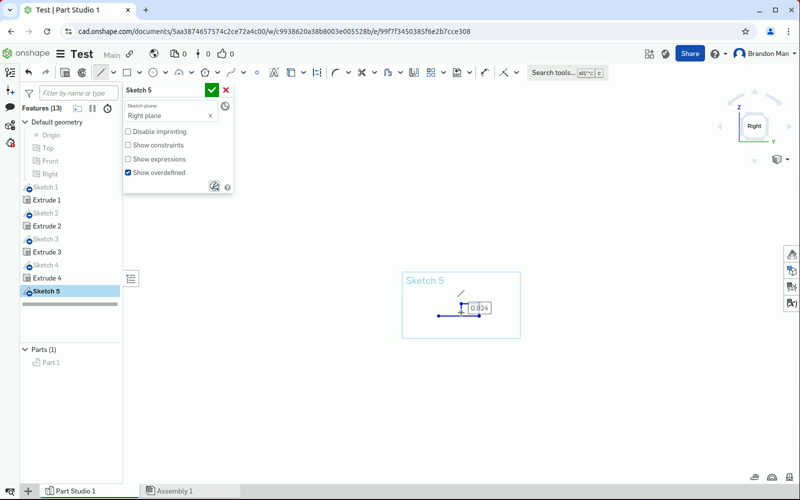
scroll(-6)
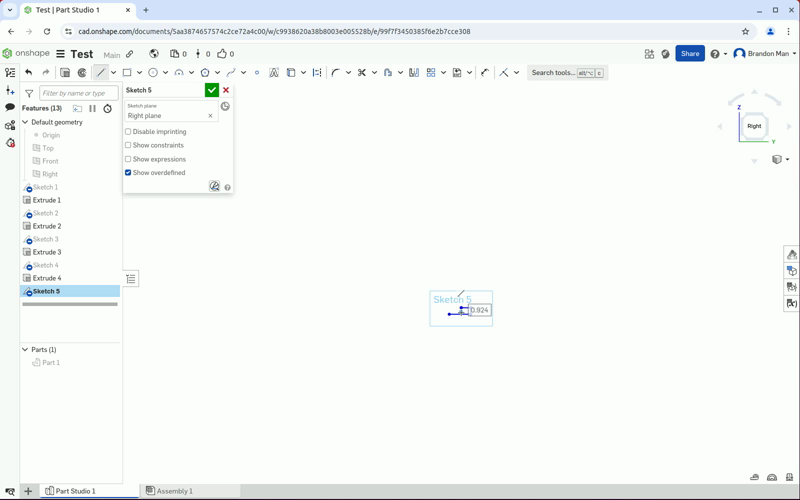
key_up(shift)
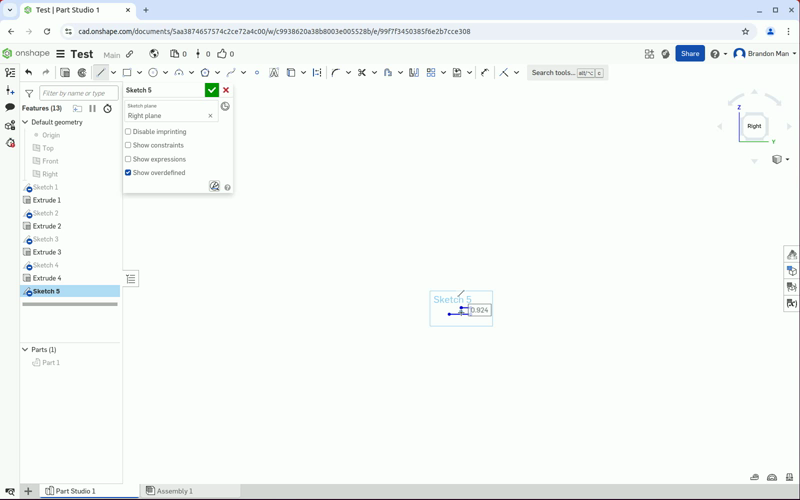
key_down(shift)
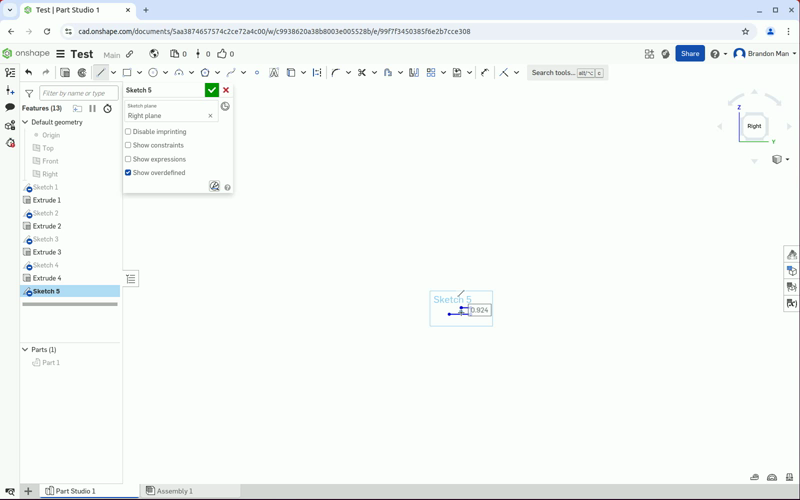
mouse_move(491, 312)
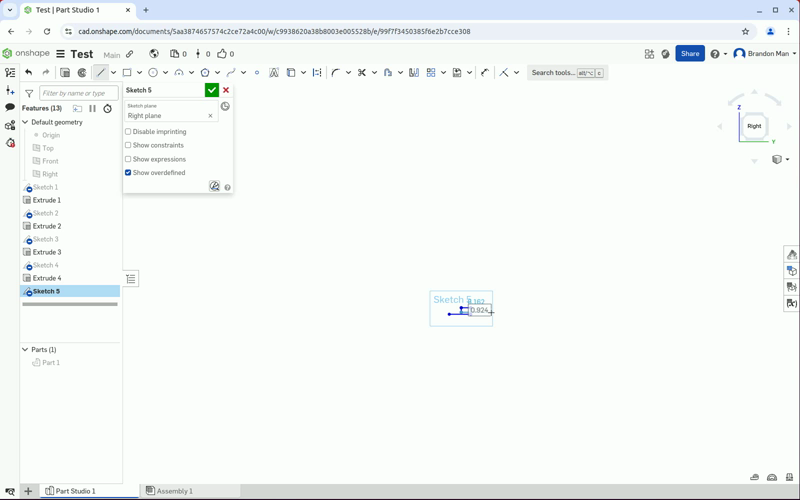
mouse_move(451, 312)
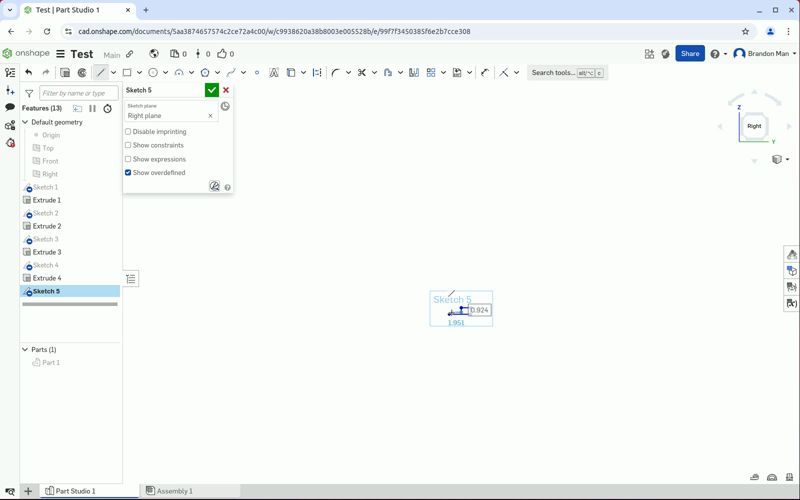
scroll(6)
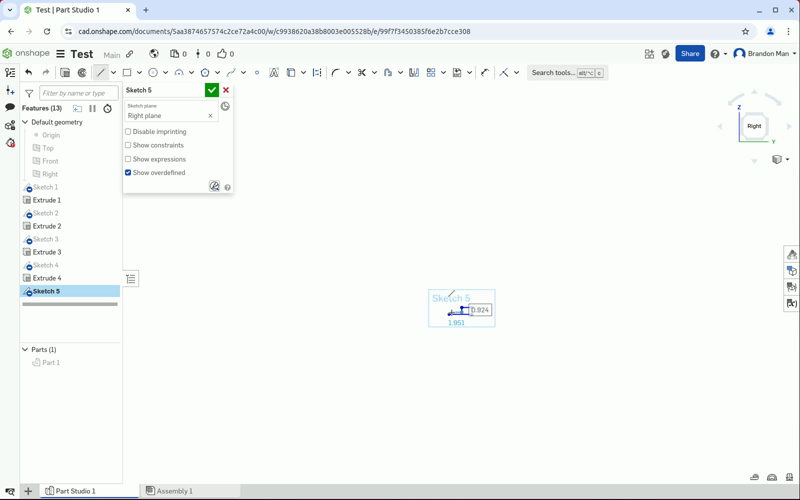
scroll(6)
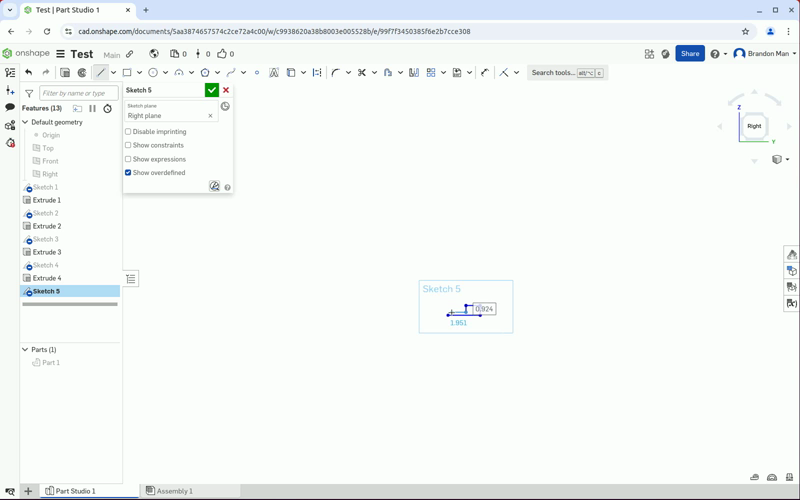
scroll(6)
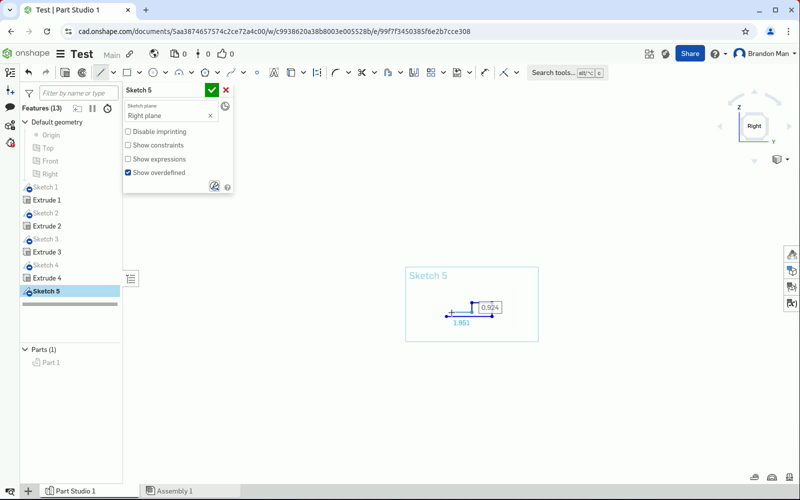
scroll(6)
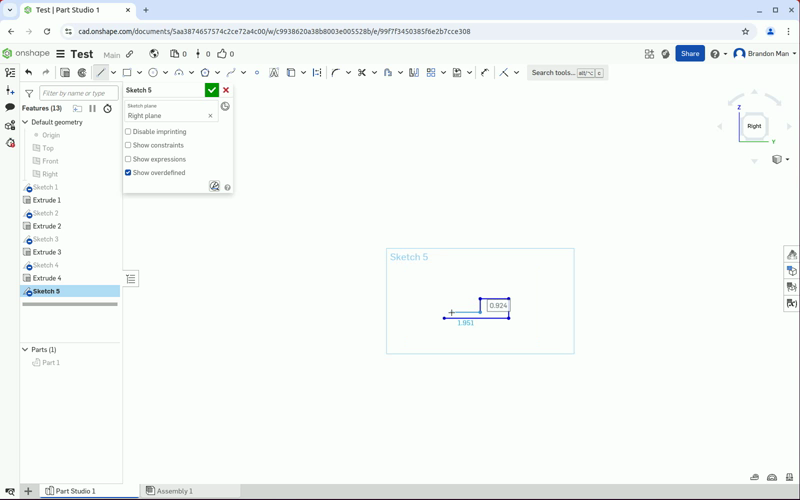
scroll(6)
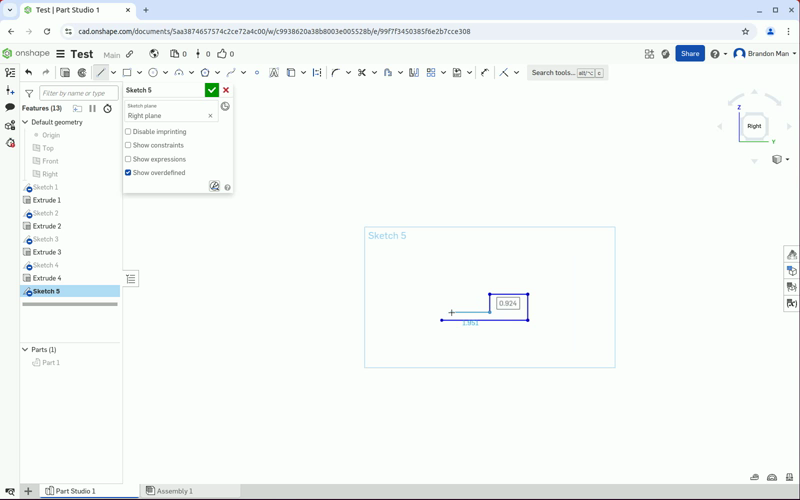
scroll(6)
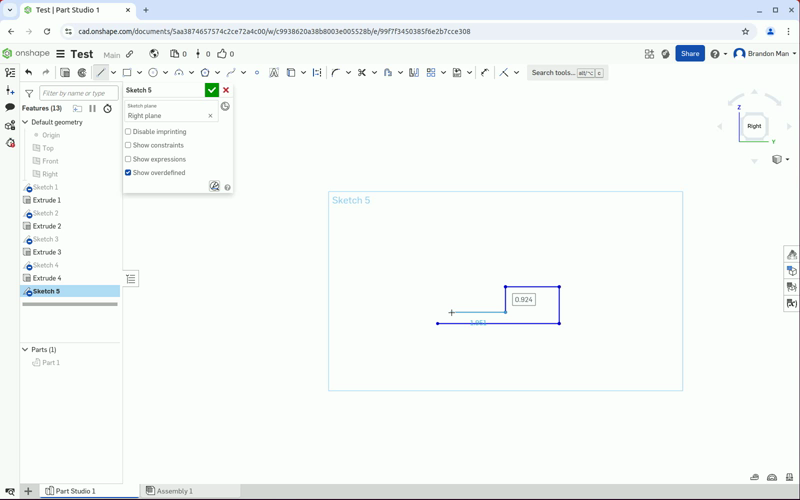
scroll(6)
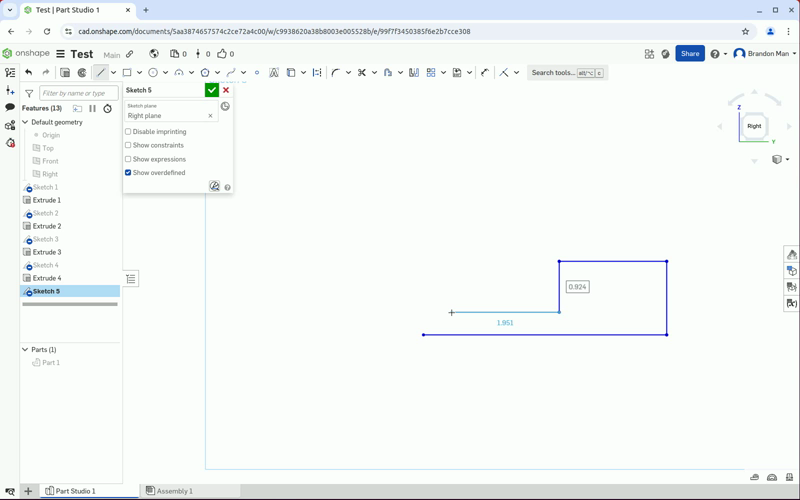
click(451, 312)
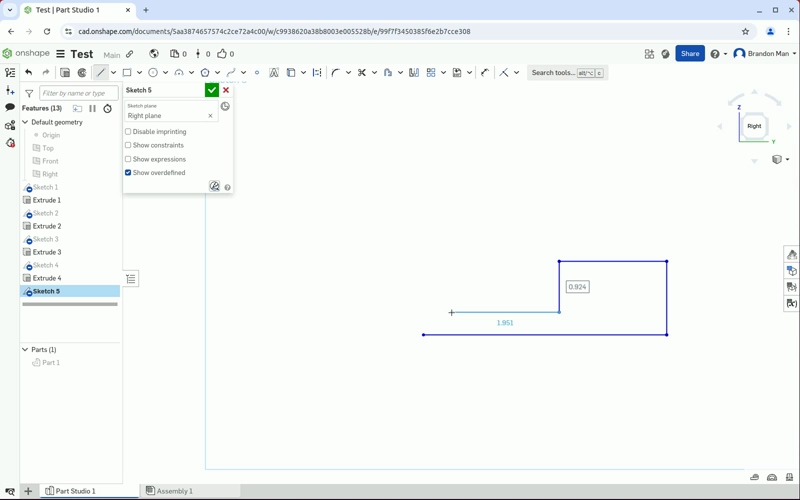
scroll(-6)
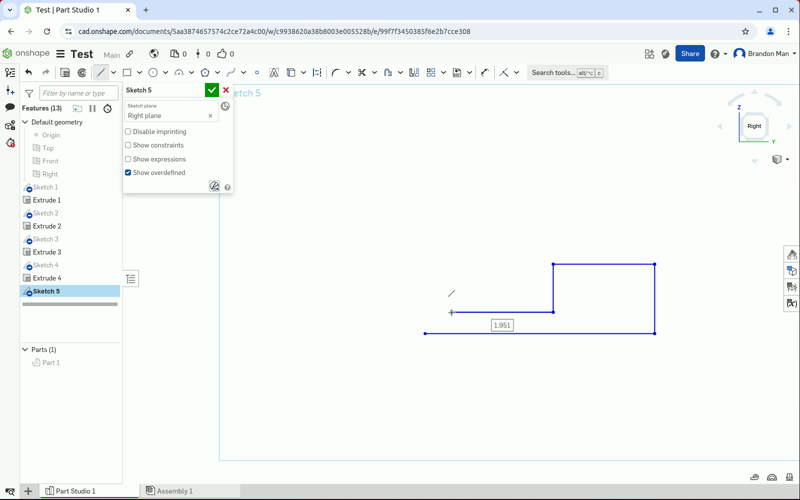
scroll(-6)
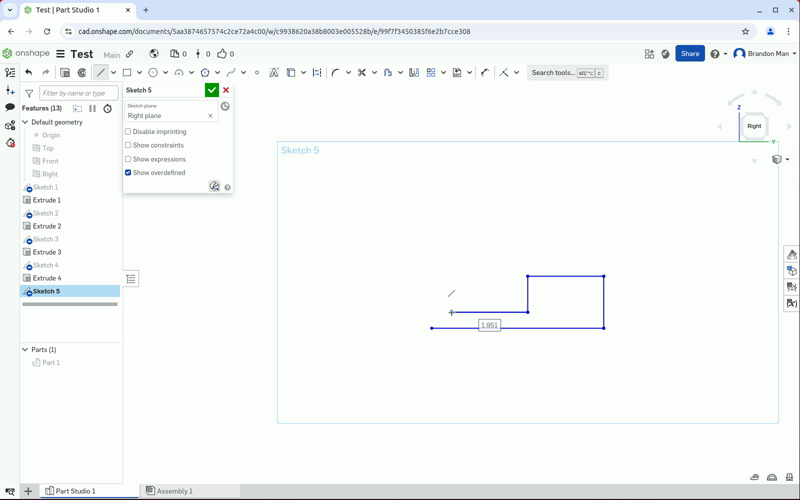
scroll(-6)
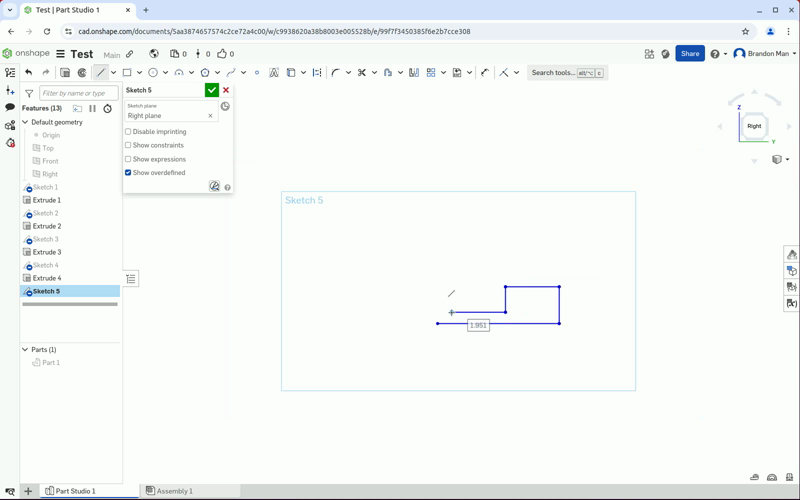
scroll(-6)
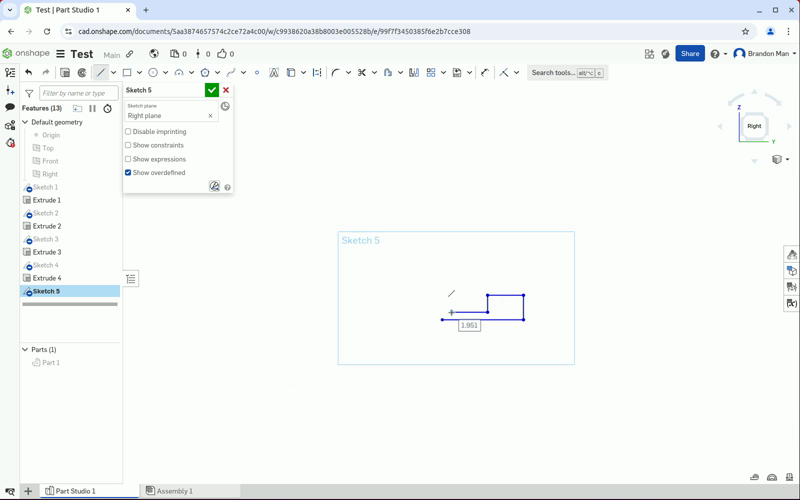
scroll(-6)
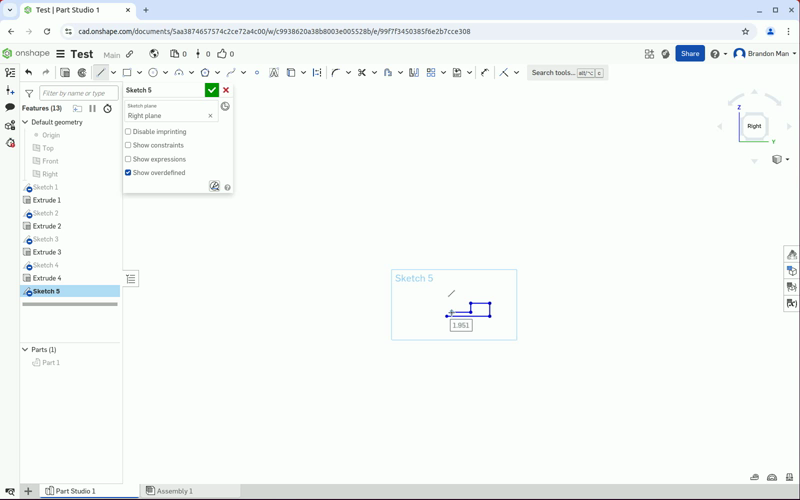
scroll(-6)
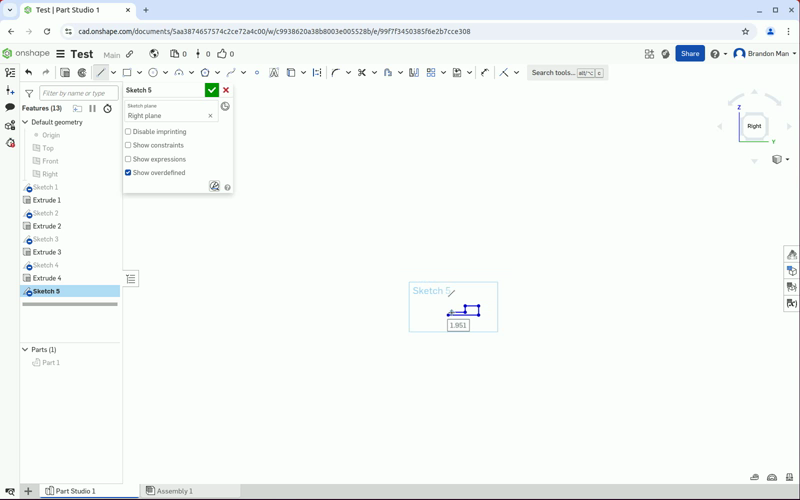
scroll(-6)
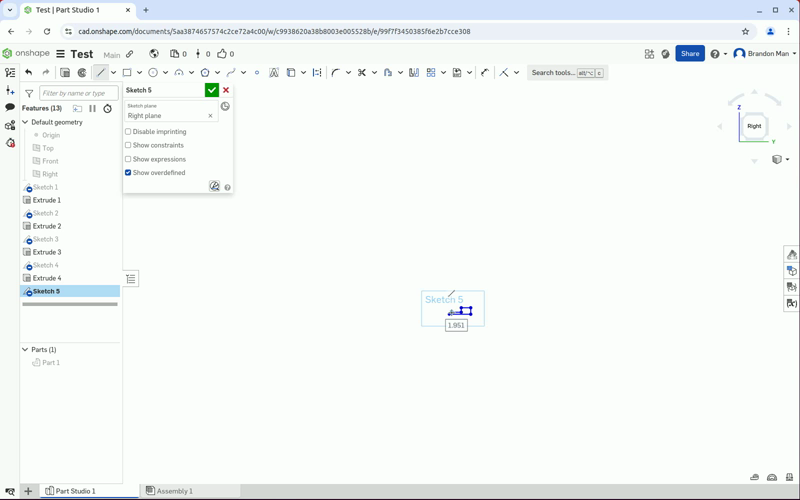
key_up(shift)
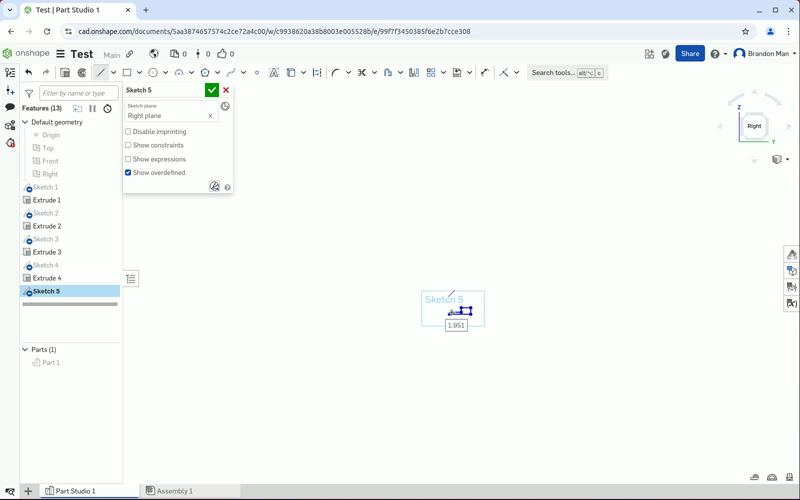
key_down(shift)
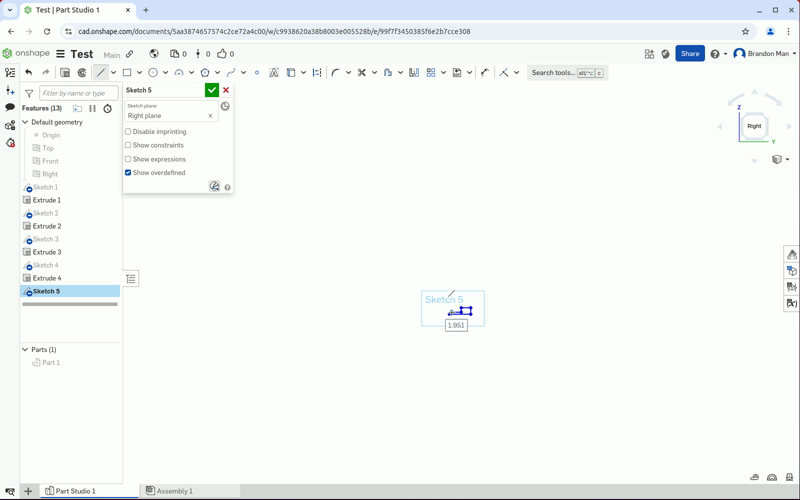
mouse_move(481, 312)
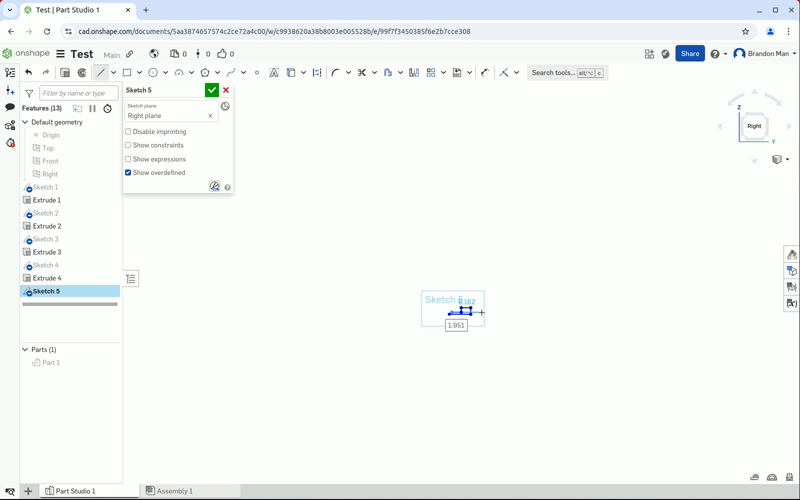
mouse_move(451, 307)
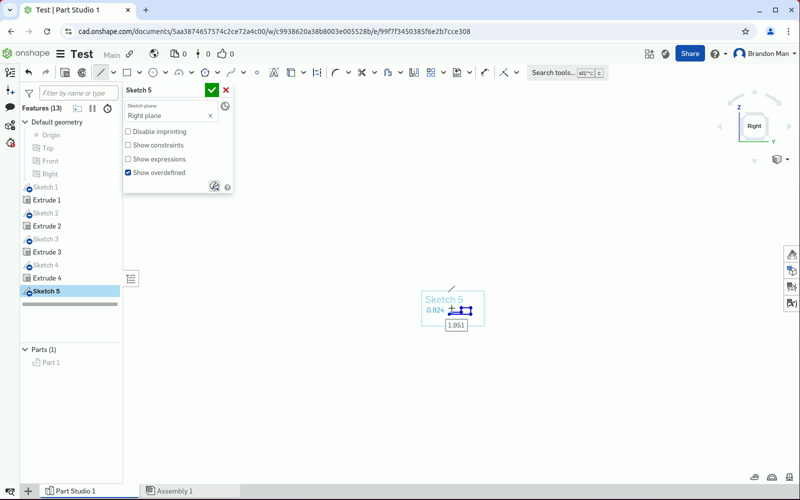
scroll(6)
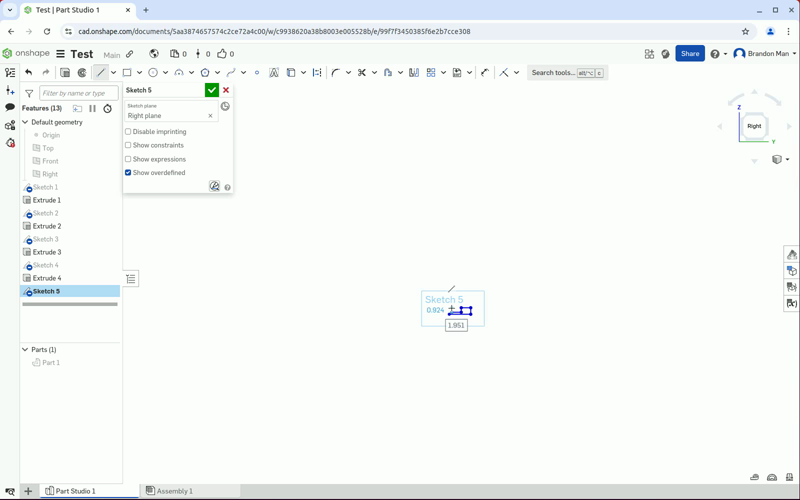
scroll(6)
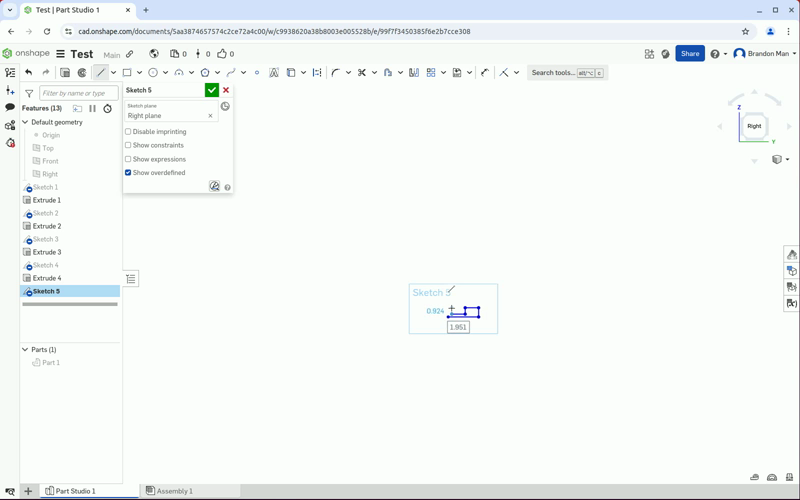
scroll(6)
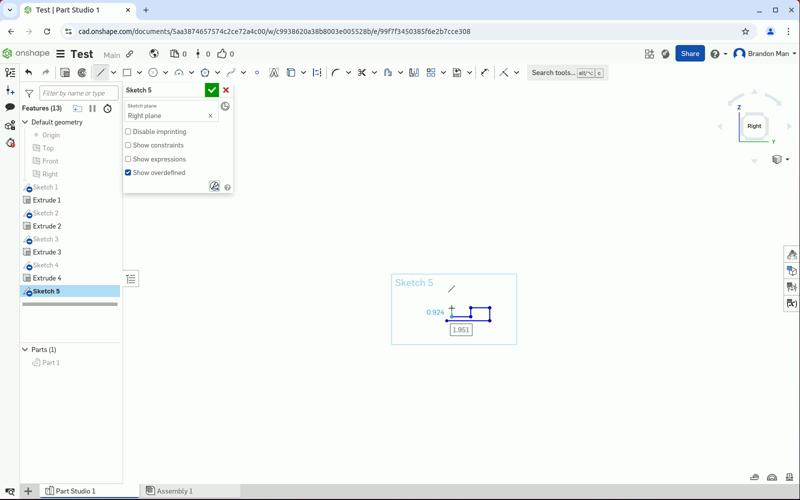
scroll(6)
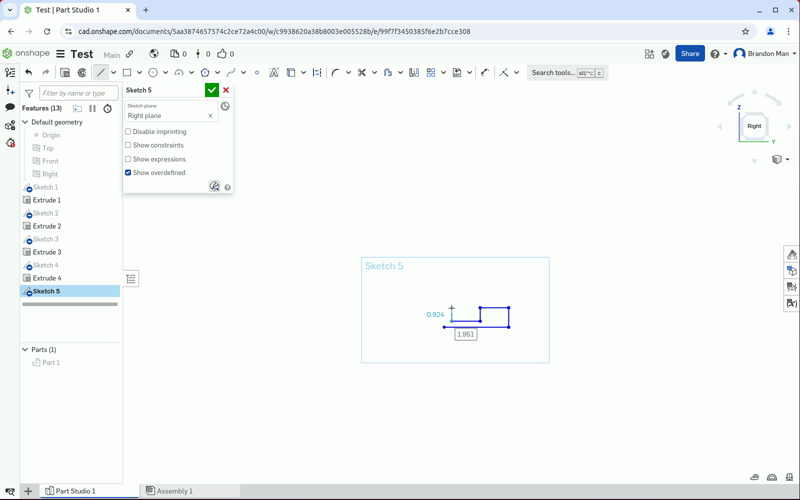
scroll(6)
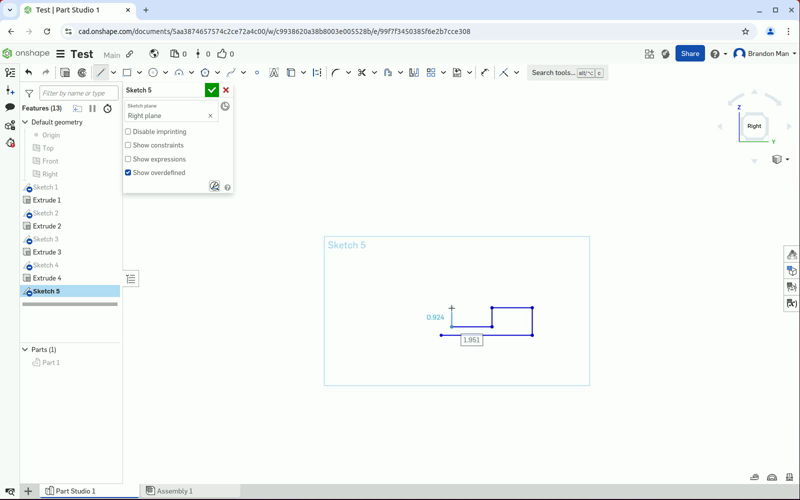
scroll(6)
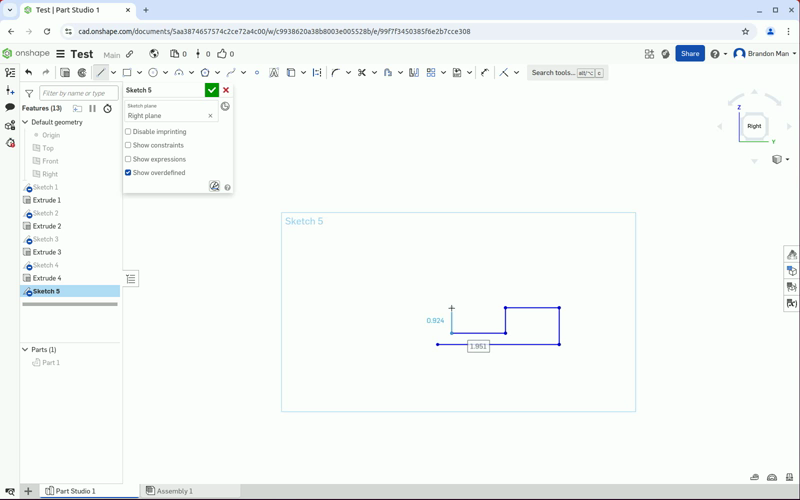
scroll(6)
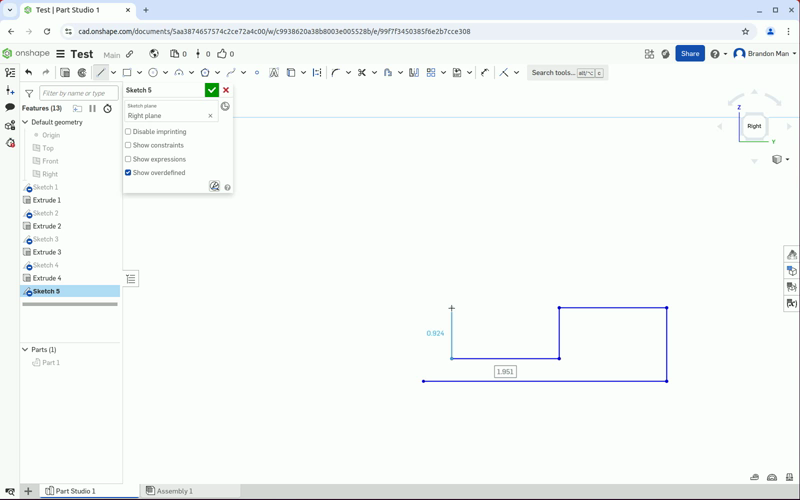
click(451, 307)
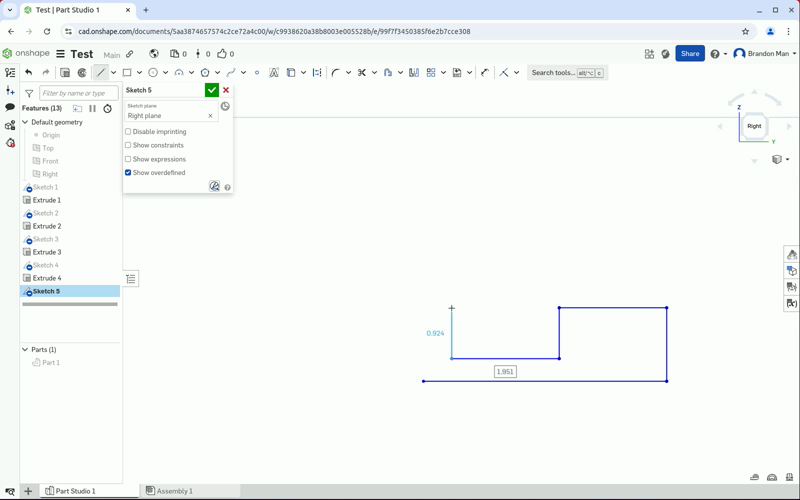
scroll(-6)
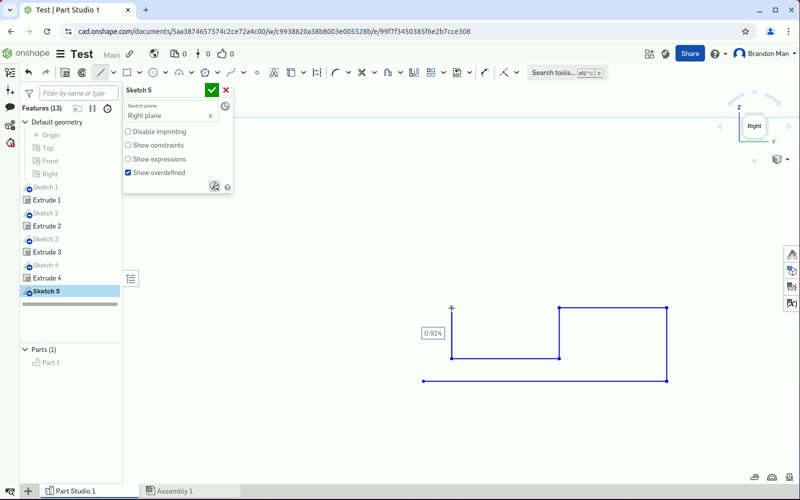
scroll(-6)
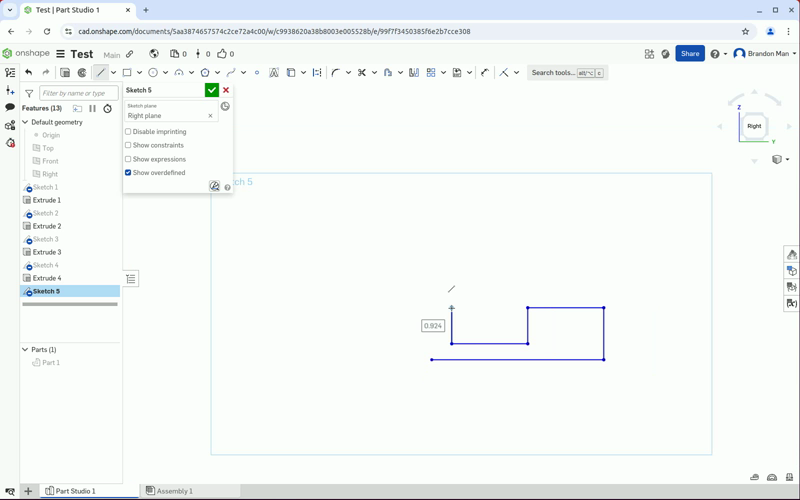
scroll(-6)
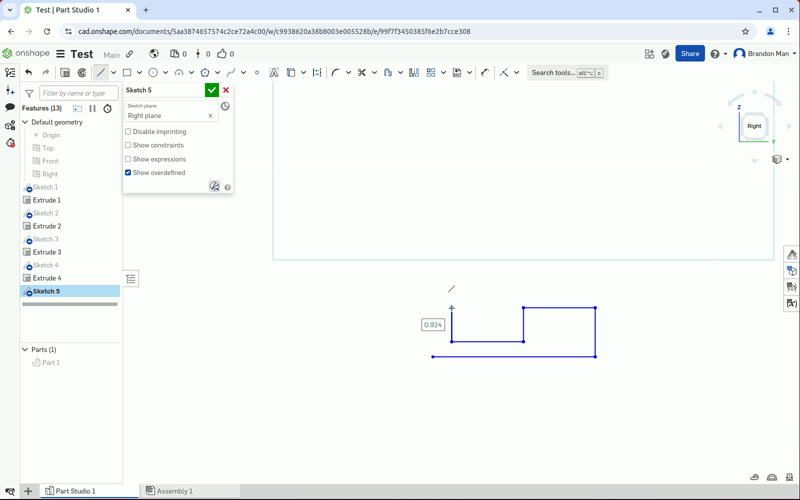
scroll(-6)
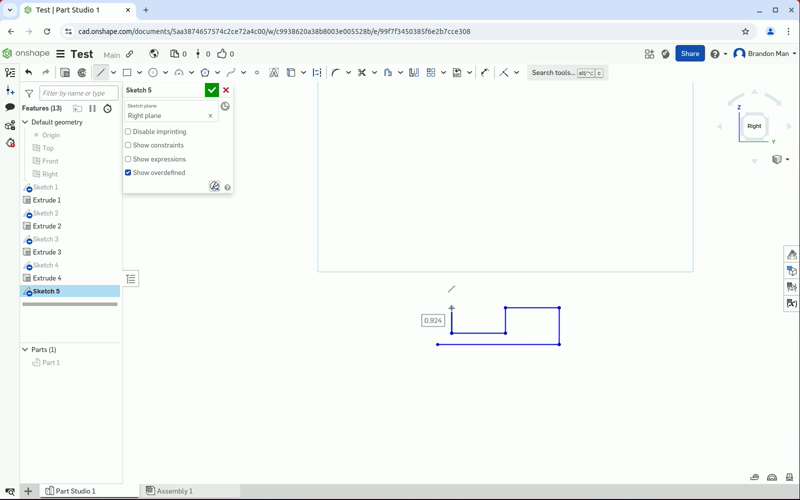
scroll(-6)
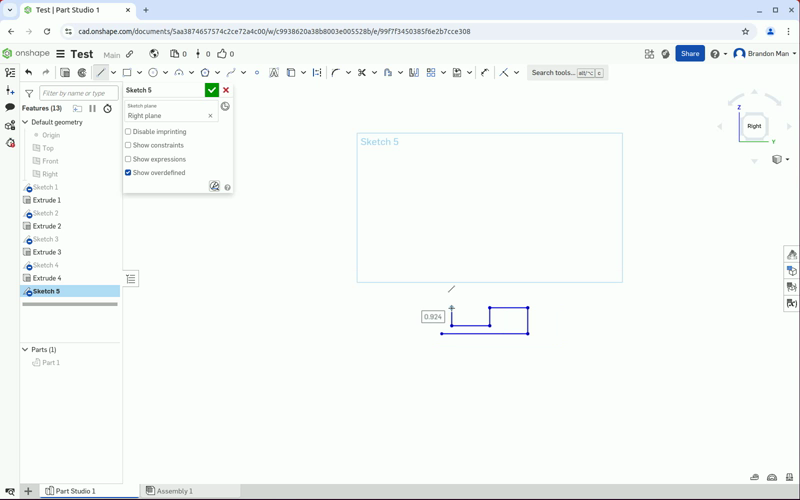
scroll(-6)
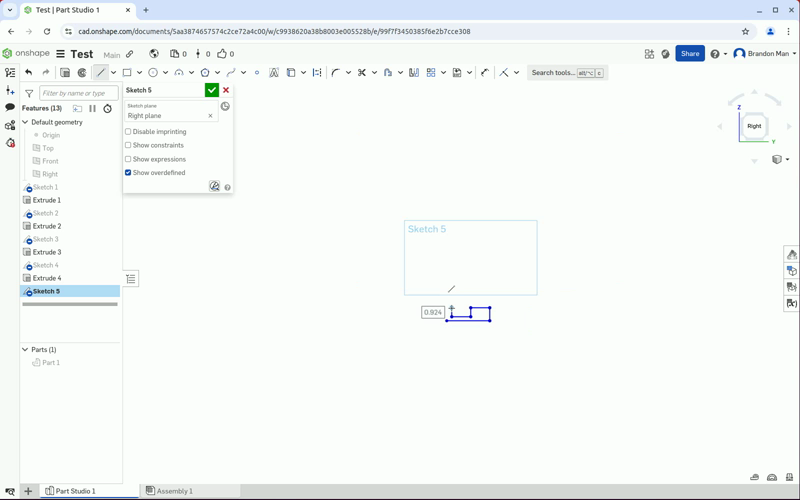
scroll(-6)
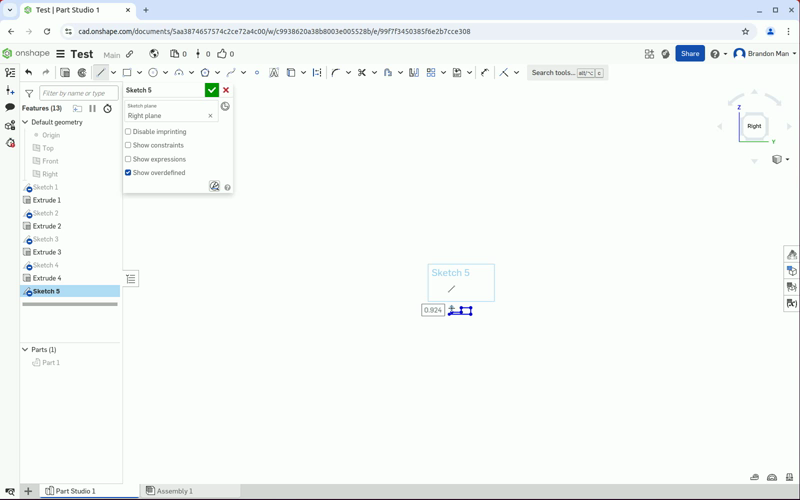
key_up(shift)
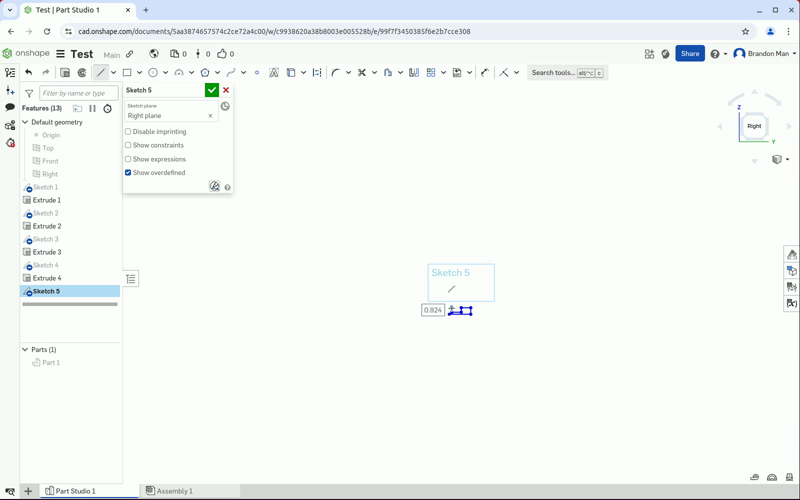
key_down(shift)
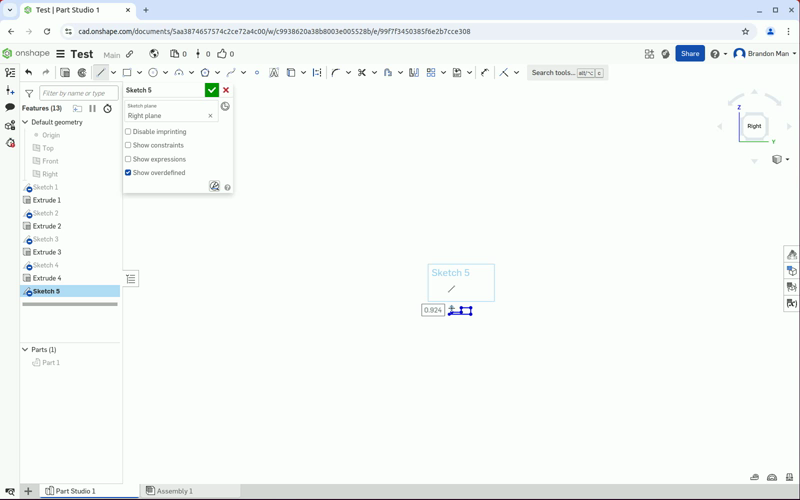
mouse_move(481, 307)
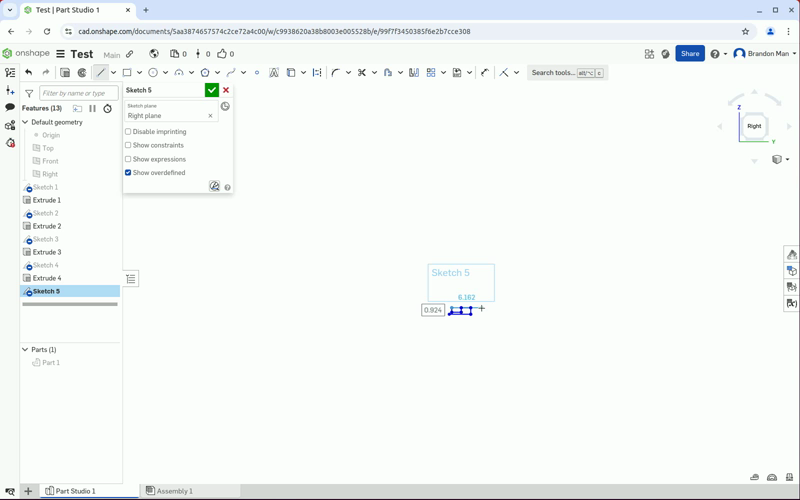
mouse_move(449, 307)
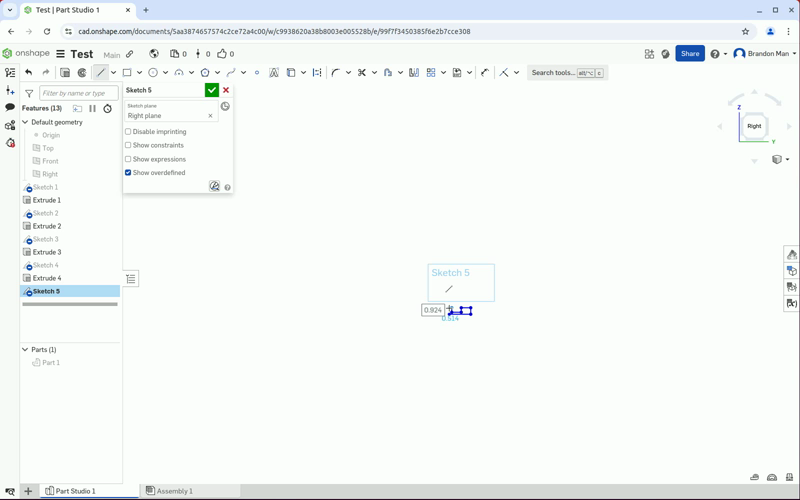
scroll(6)
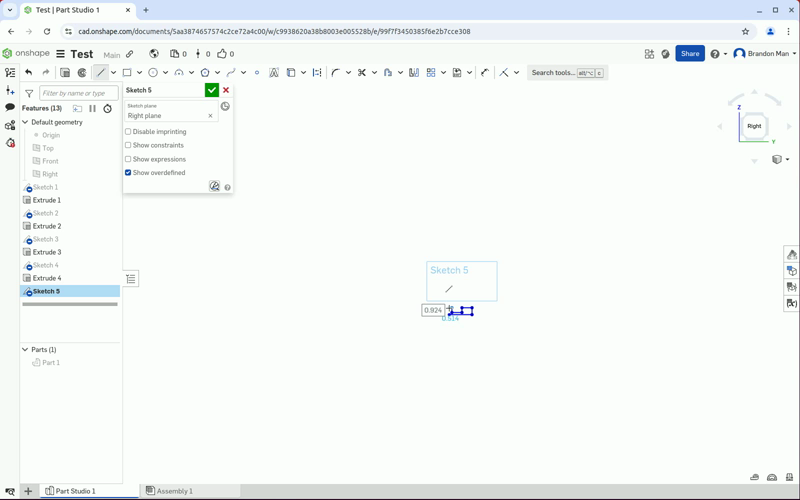
scroll(6)
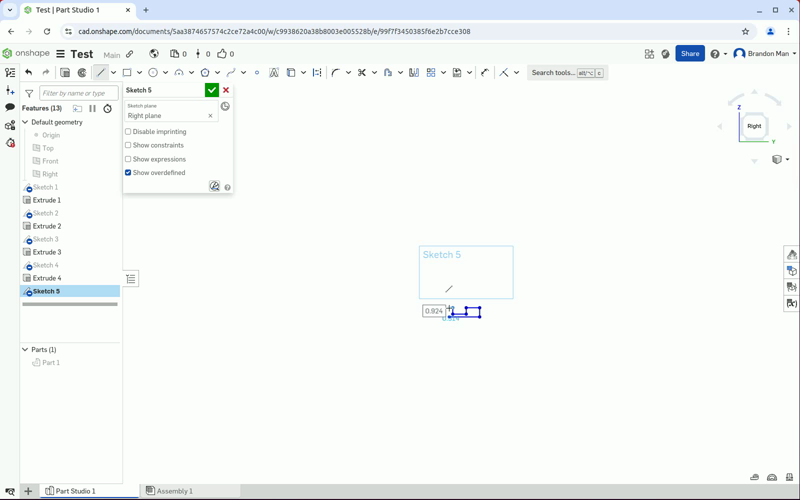
scroll(6)
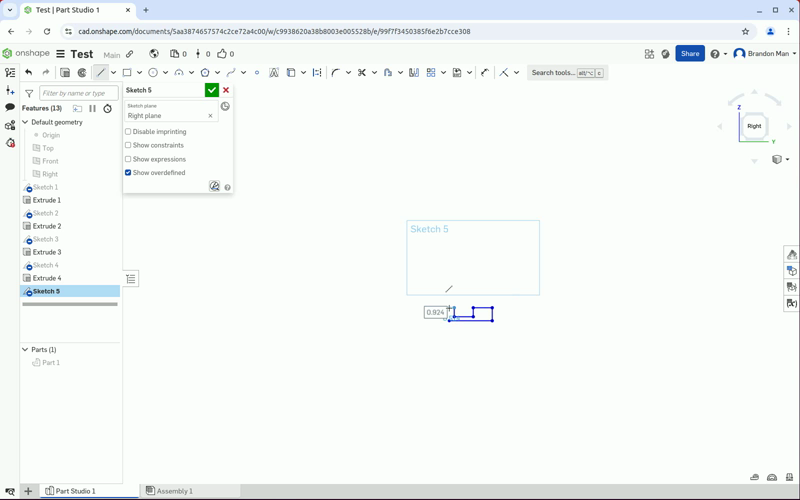
scroll(6)
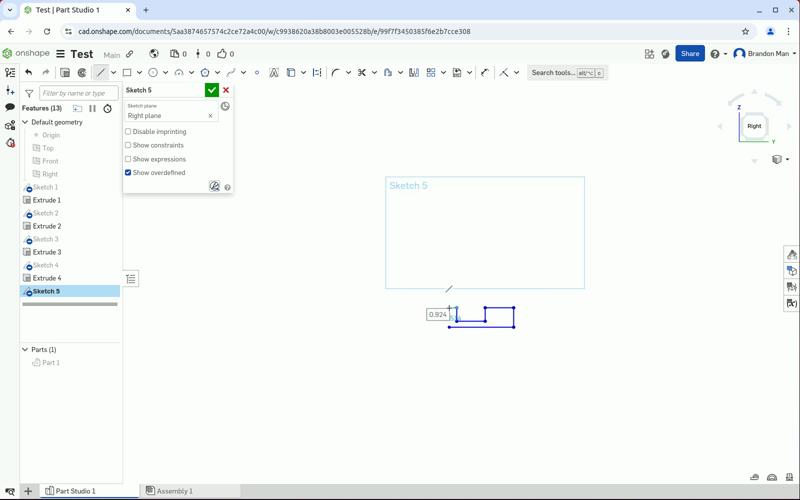
scroll(6)
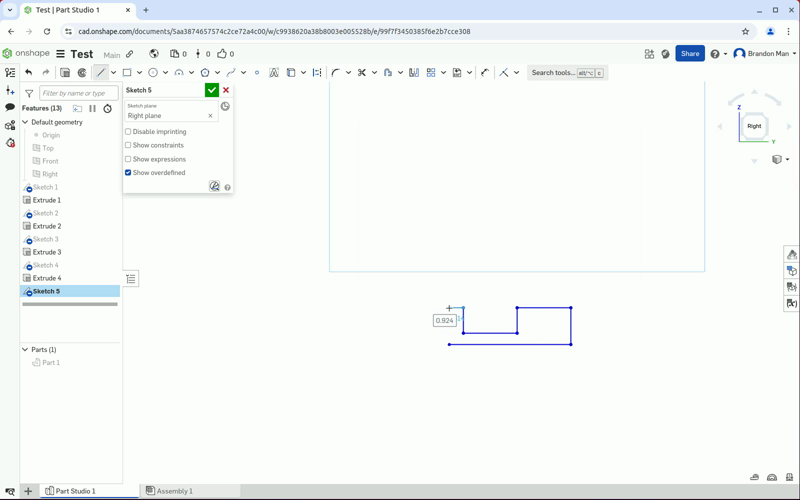
scroll(6)
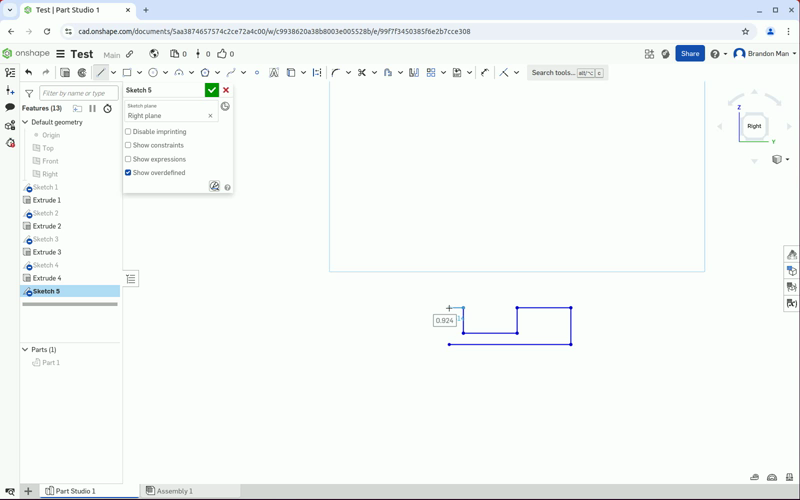
scroll(6)
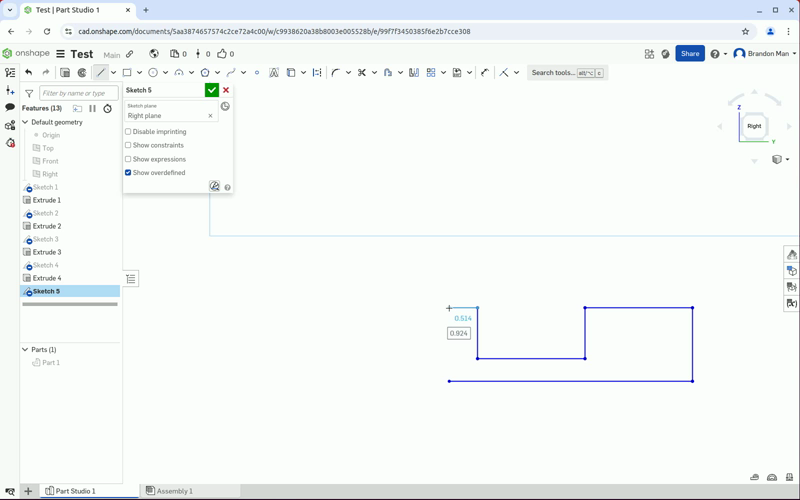
click(449, 307)
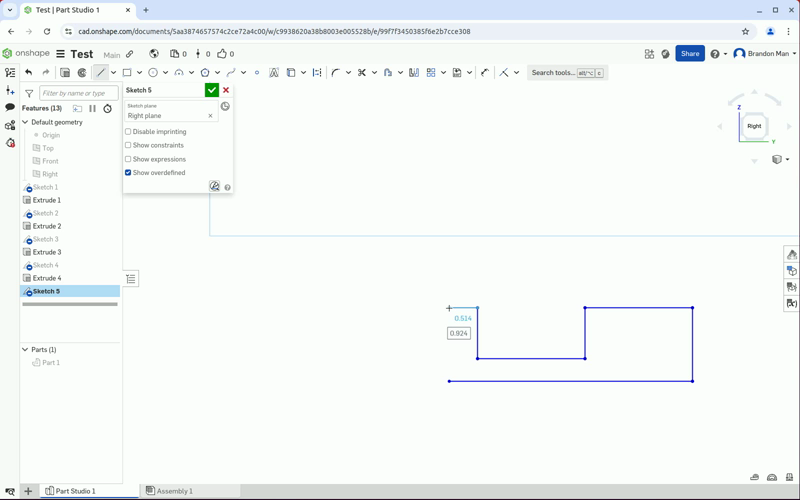
scroll(-6)
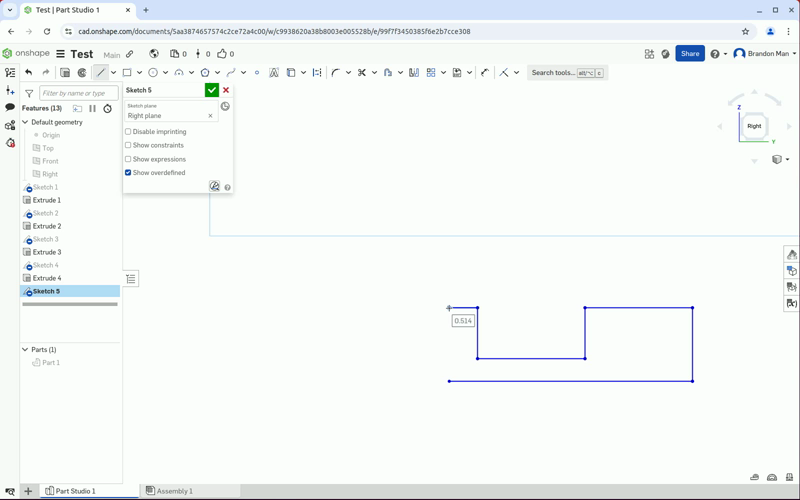
scroll(-6)
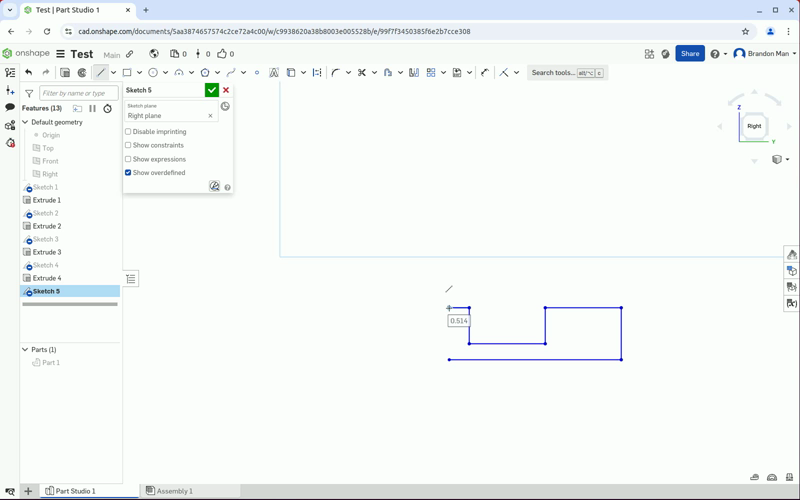
scroll(-6)
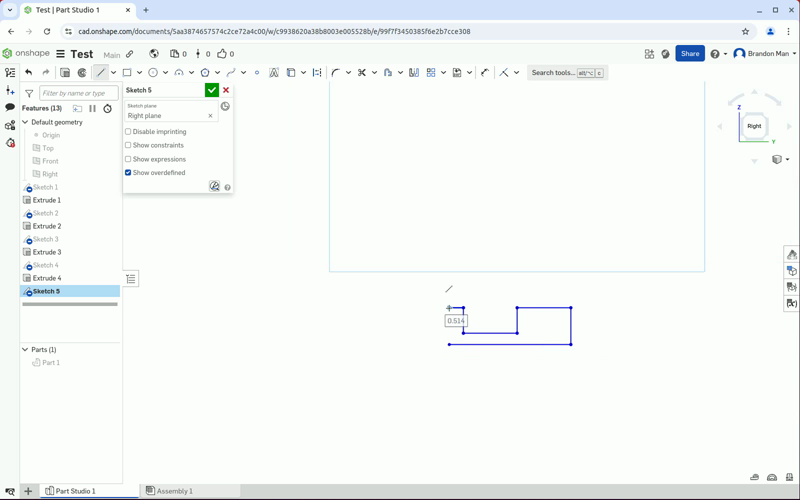
scroll(-6)
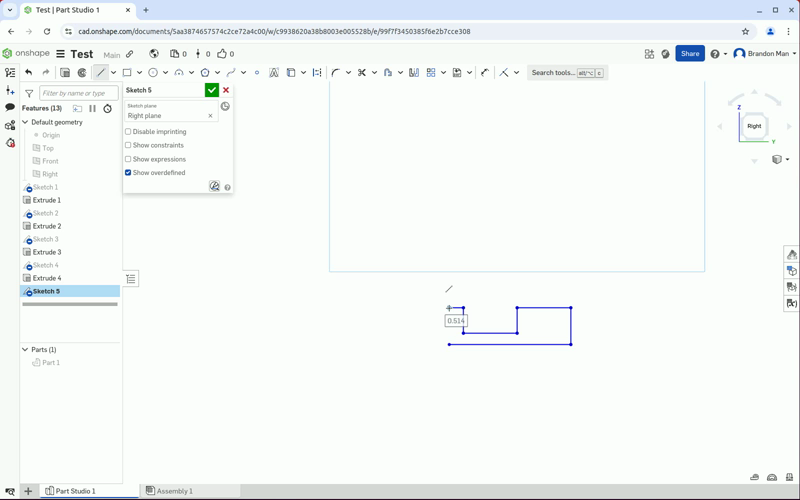
scroll(-6)
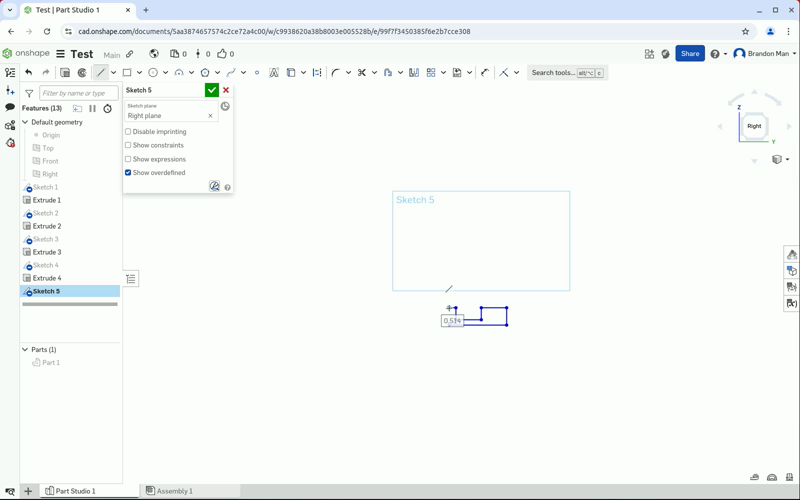
scroll(-6)
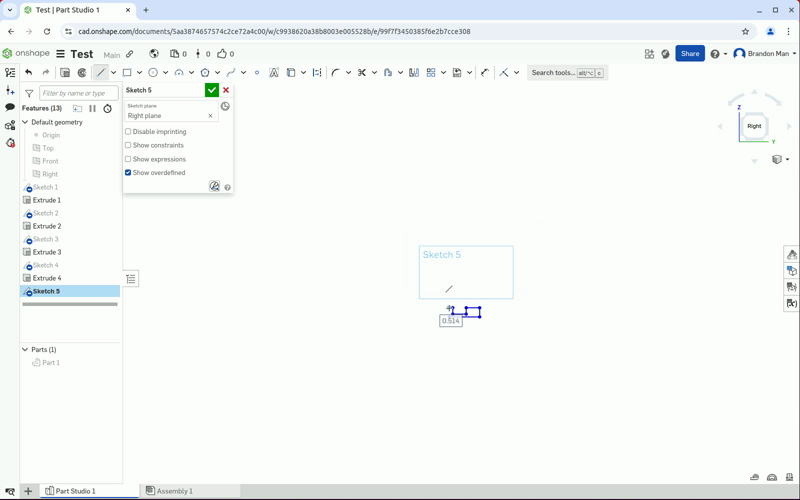
scroll(-6)
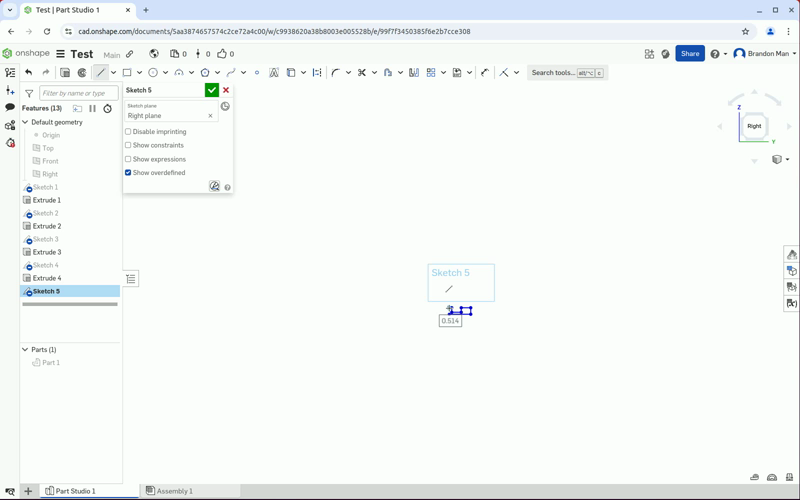
key_up(shift)
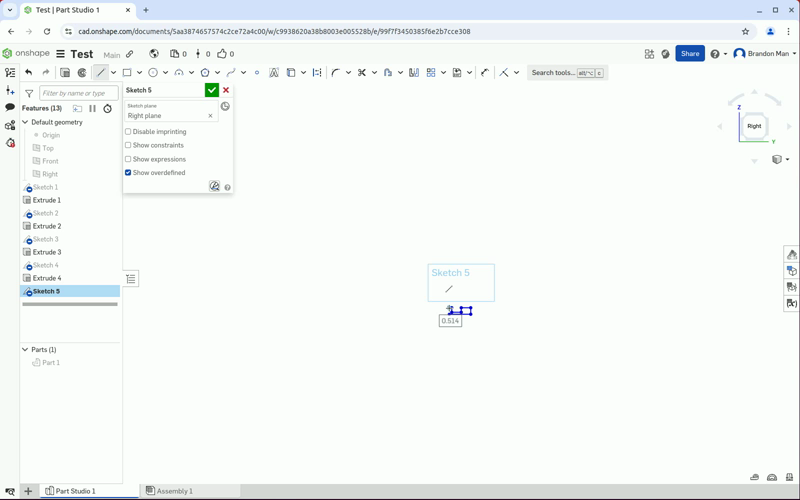
mouse_move(479, 307)
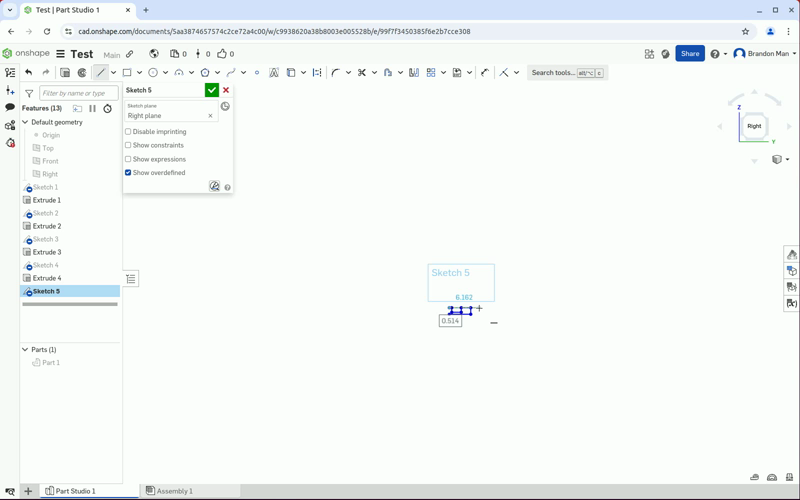
key_down(shift)
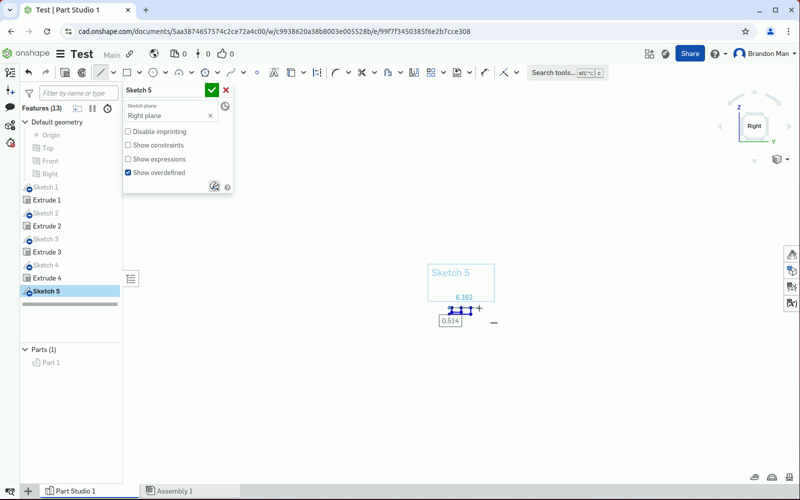
mouse_move(449, 314)
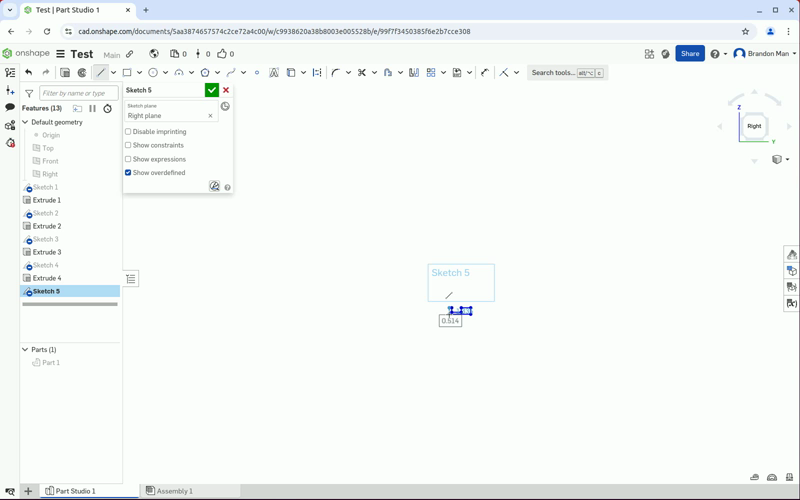
scroll(6)
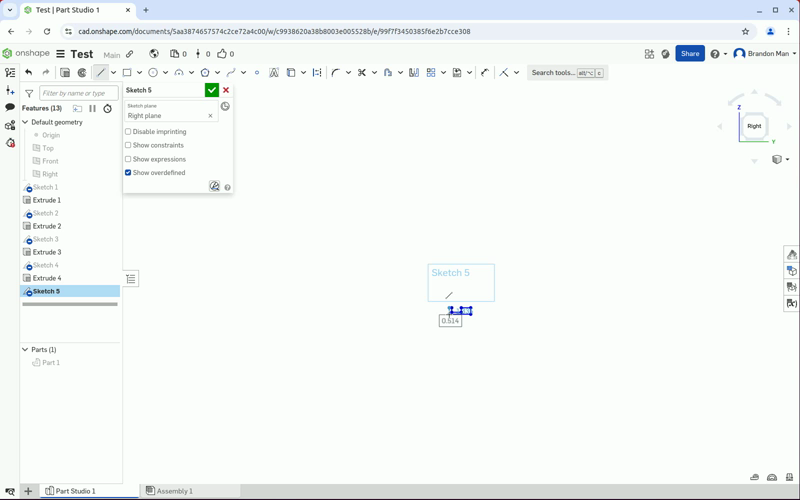
scroll(6)
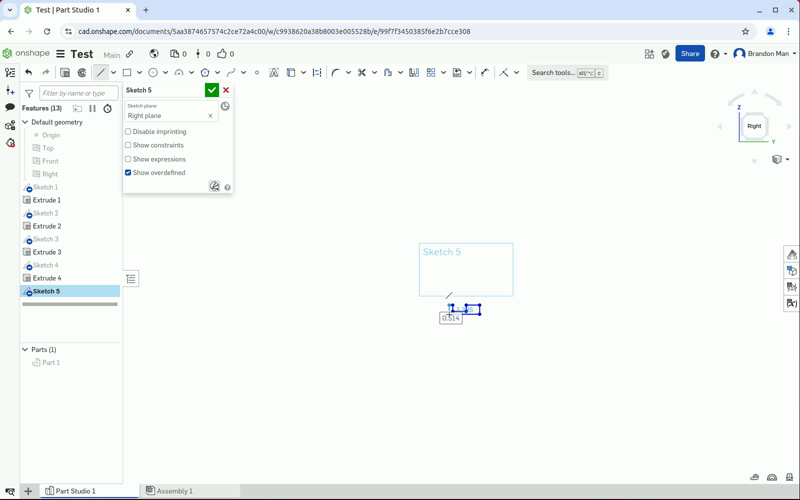
scroll(6)
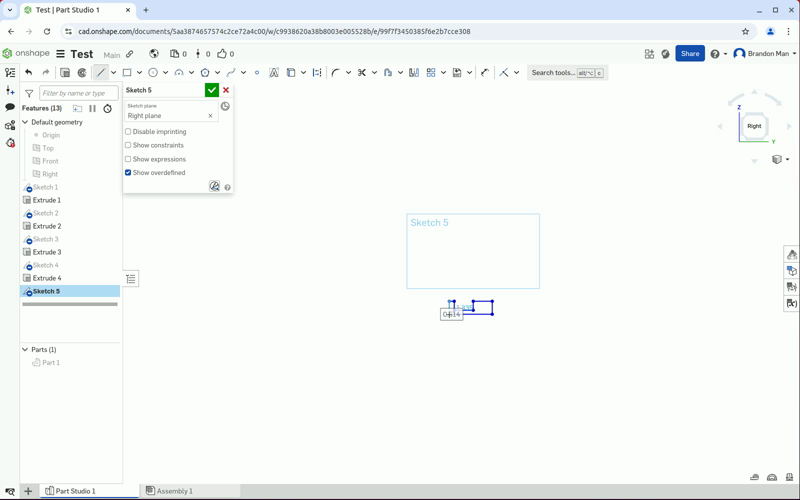
scroll(6)
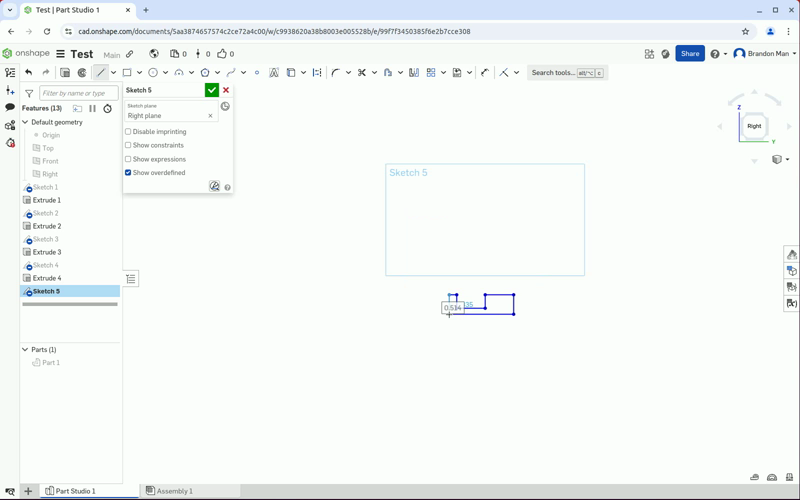
scroll(6)
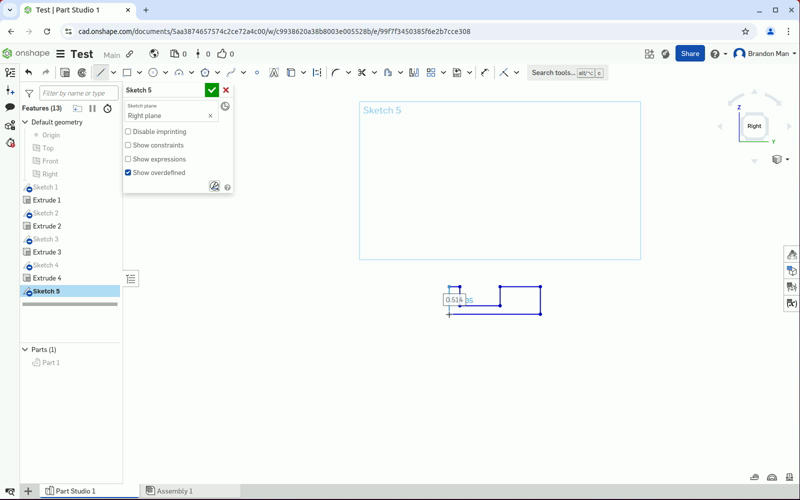
scroll(6)
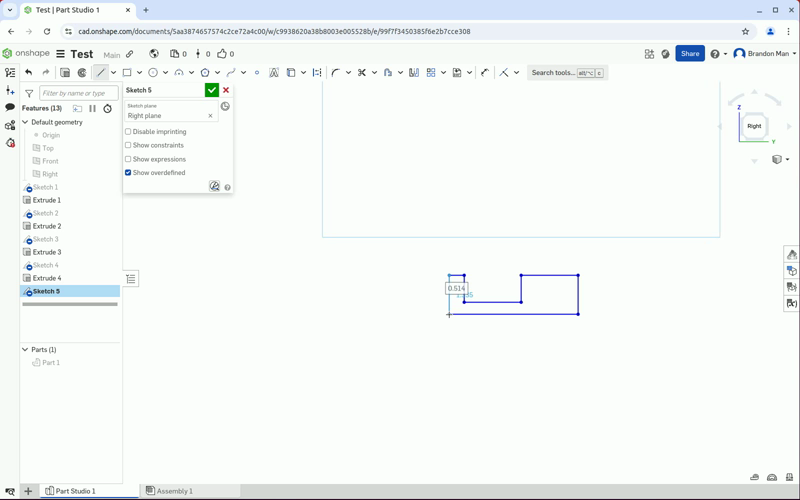
scroll(6)
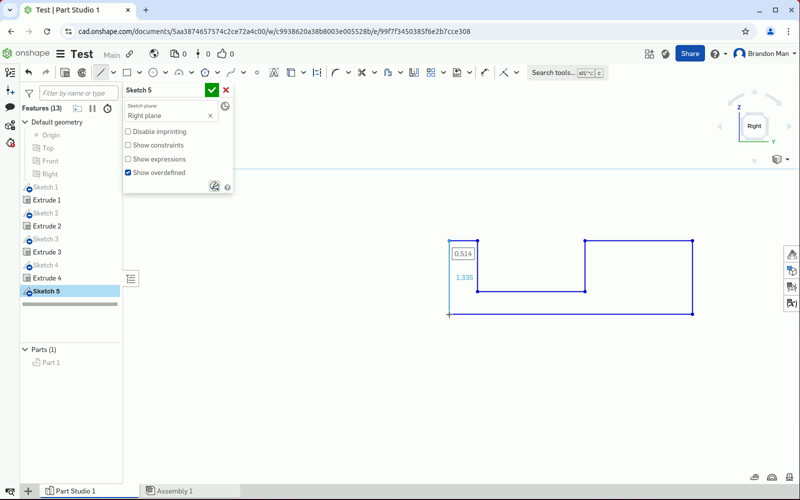
key_up(shift)
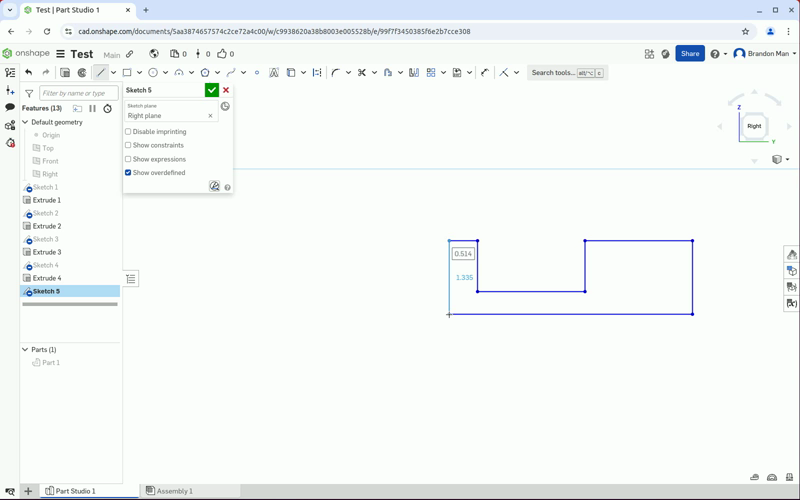
click(449, 314)
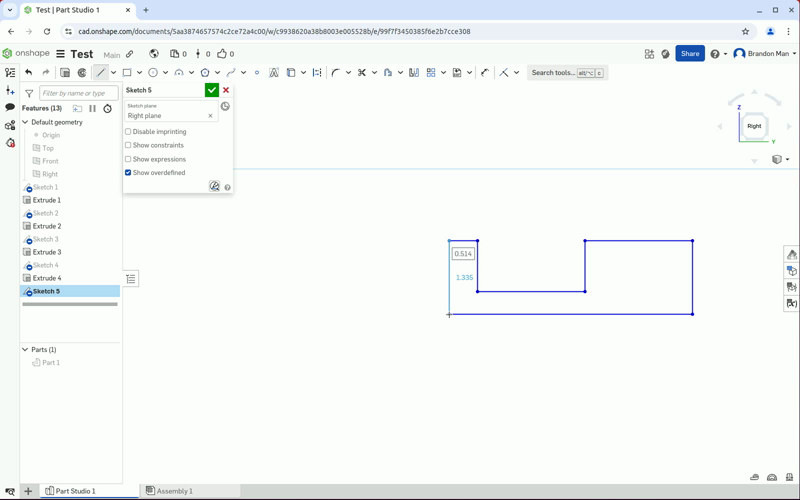
scroll(-6)
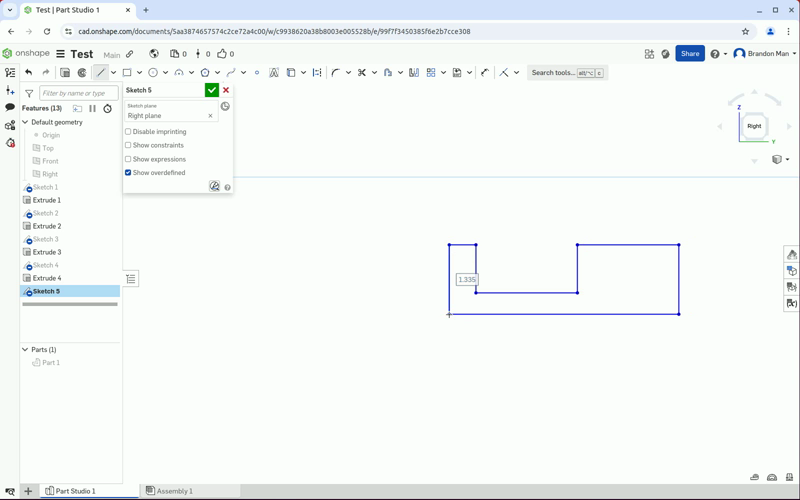
scroll(-6)
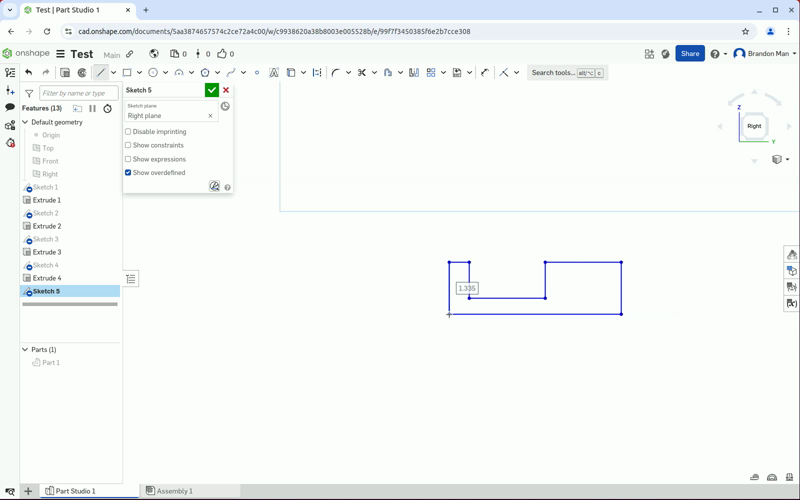
scroll(-6)
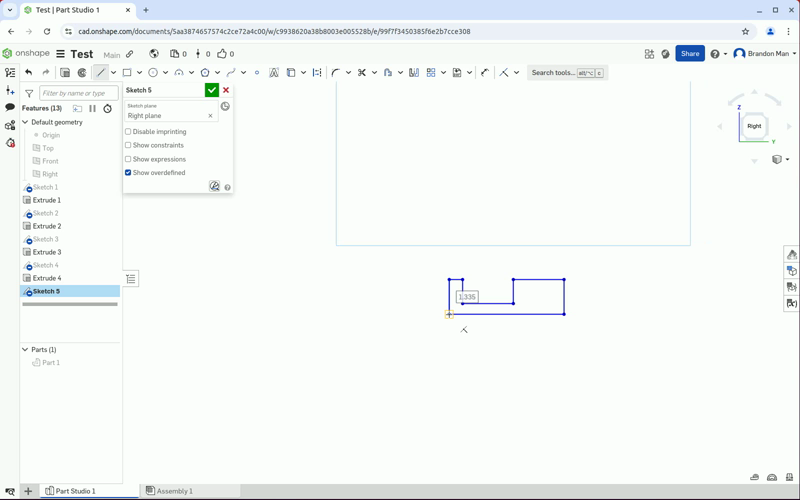
scroll(-6)
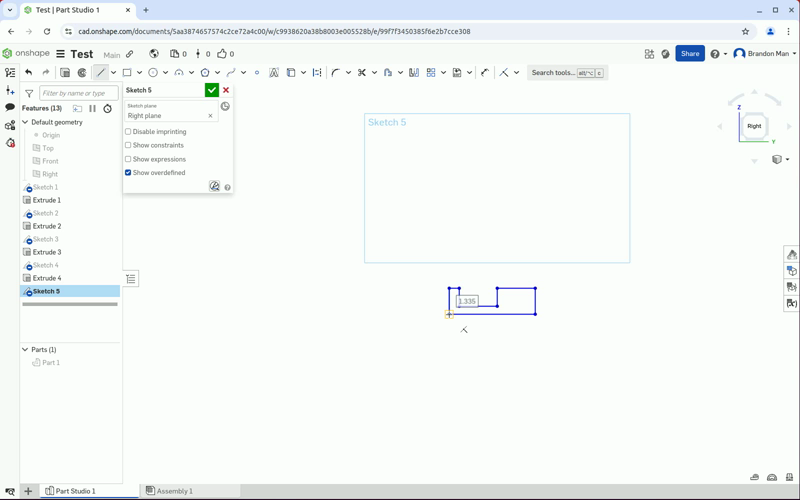
scroll(-6)
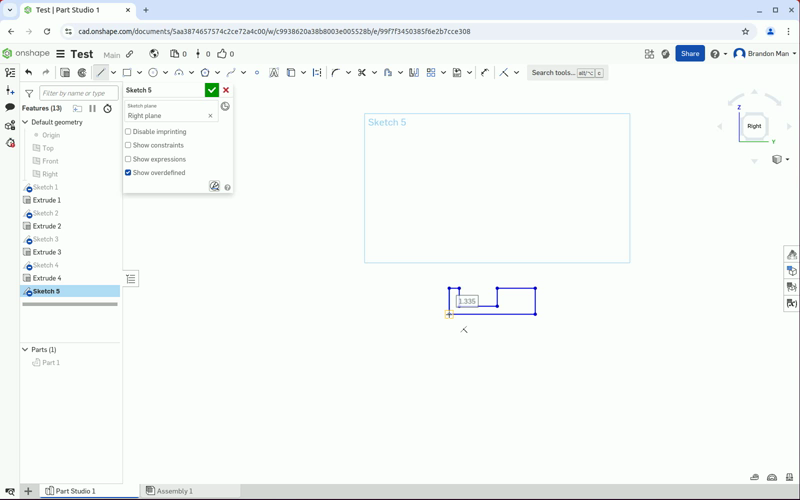
scroll(-6)
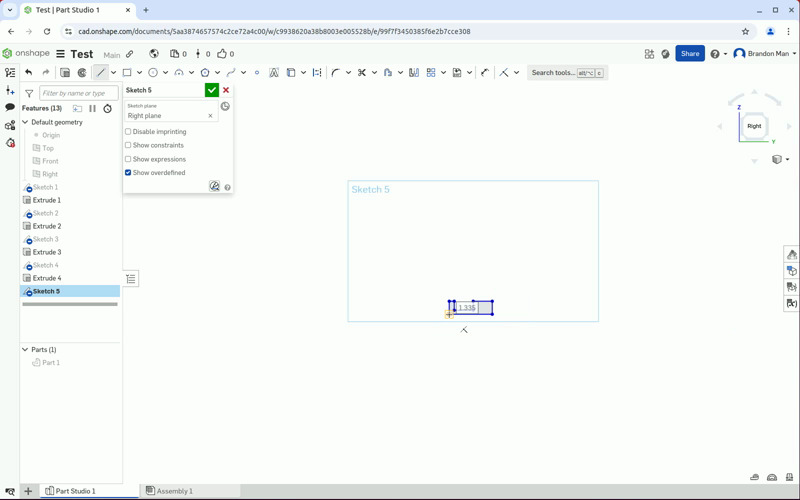
scroll(-6)
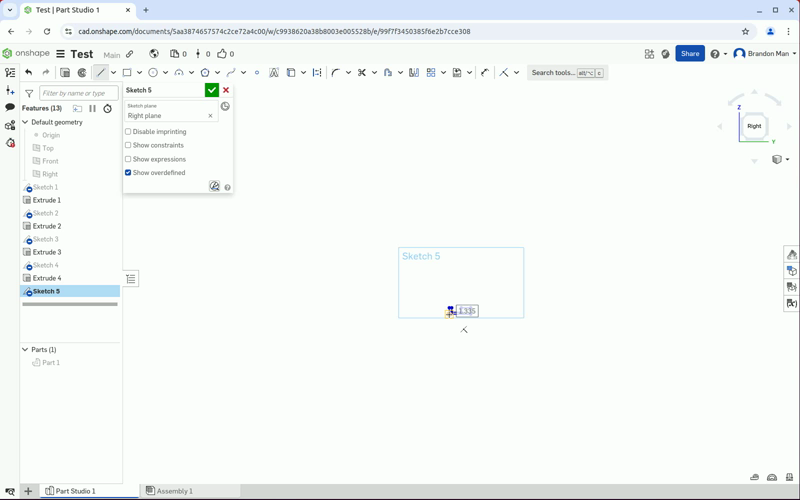
key(esc)
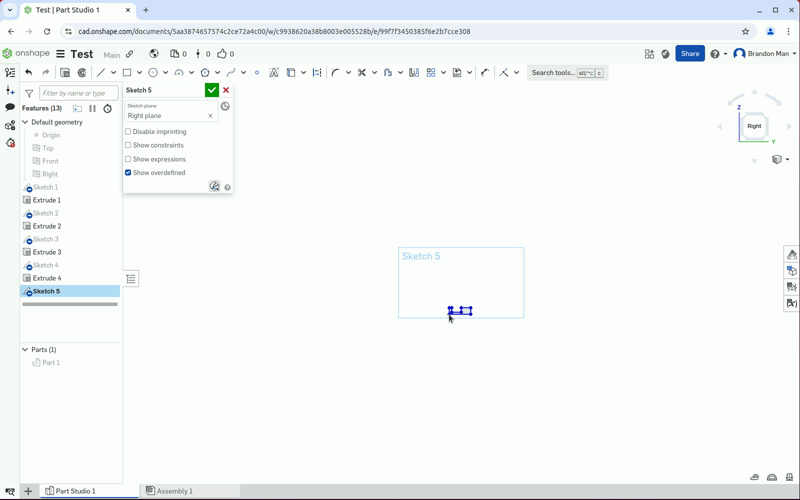
mouse_move(465, 308)
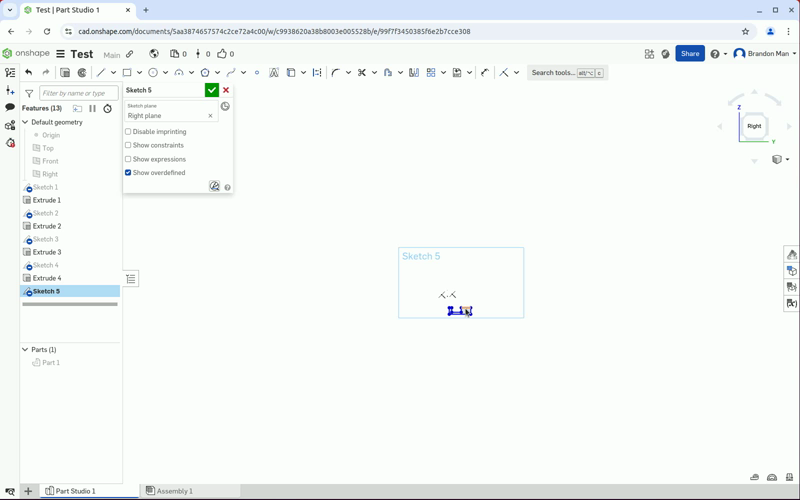
scroll(6)
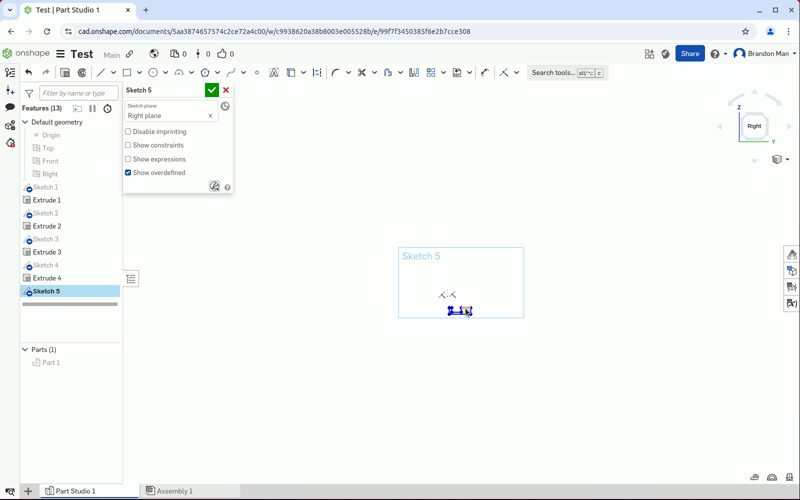
scroll(6)
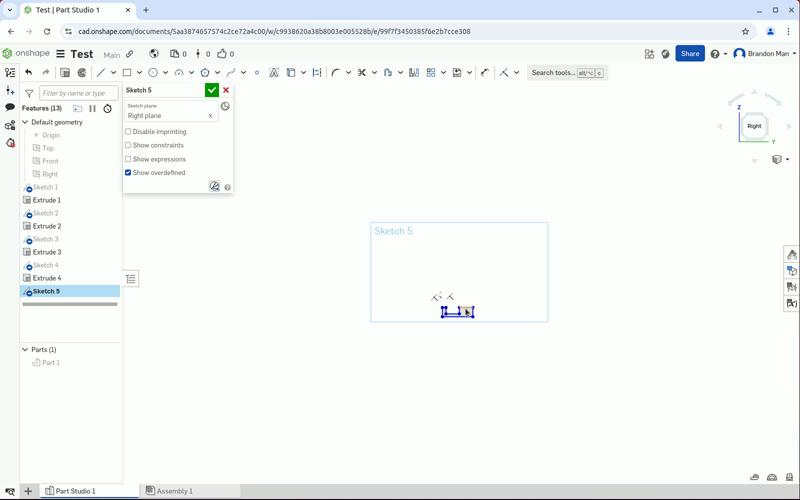
scroll(6)
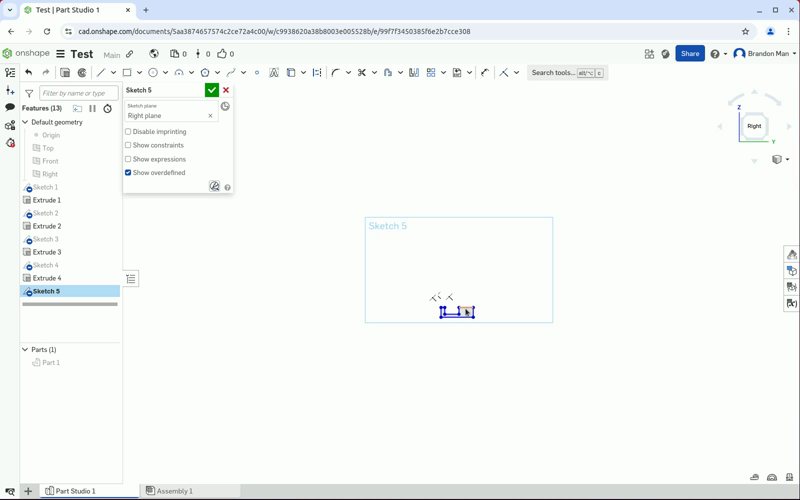
scroll(6)
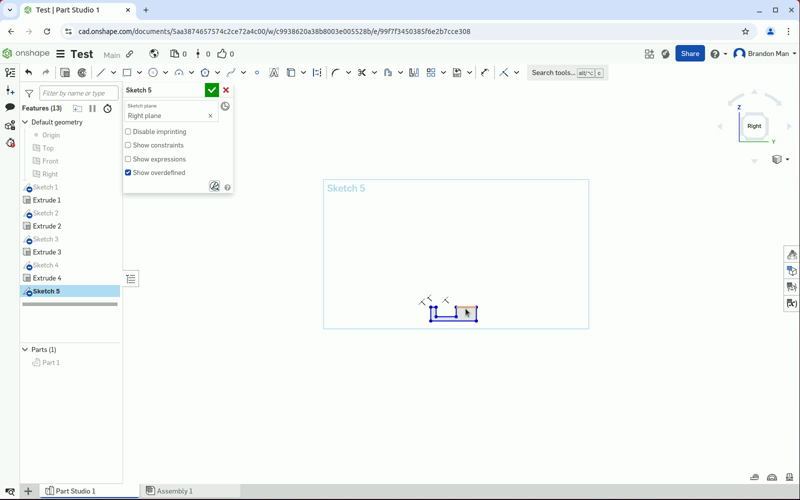
scroll(6)
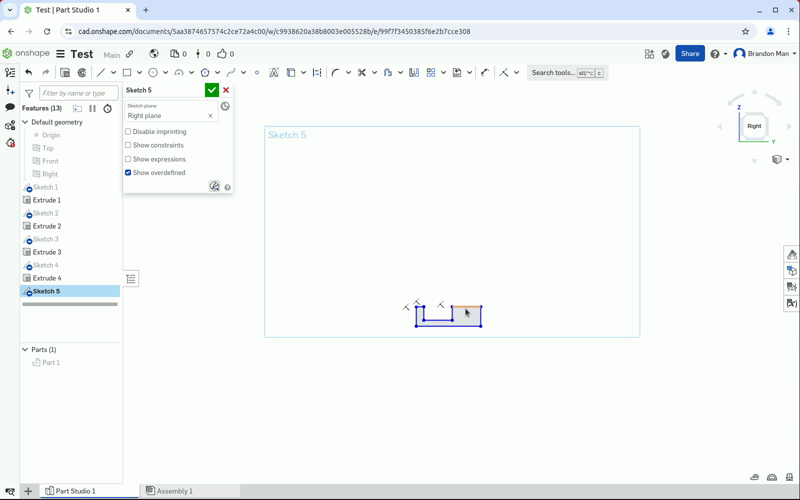
scroll(6)
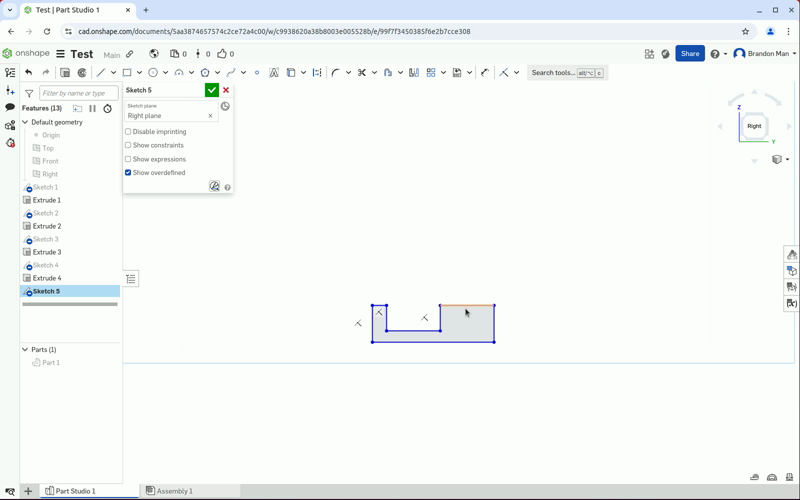
scroll(6)
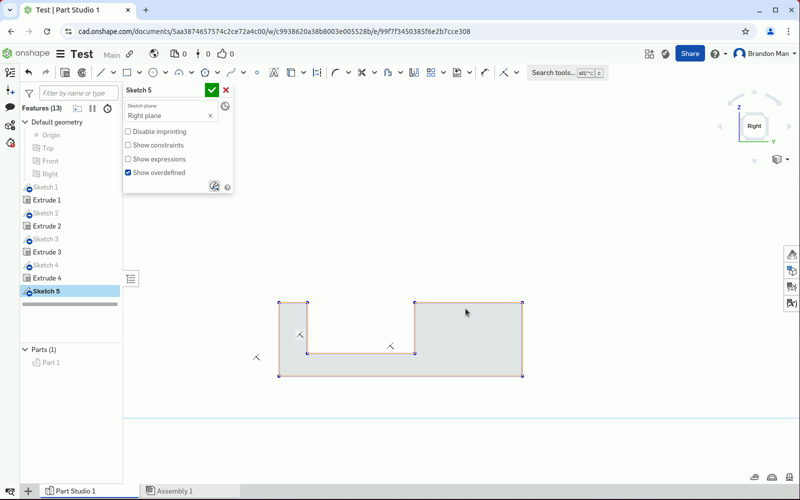
click(465, 308)
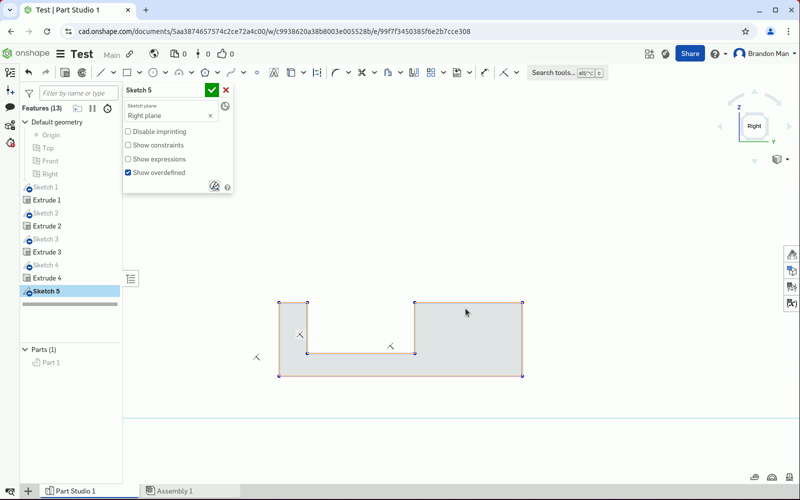
scroll(-6)
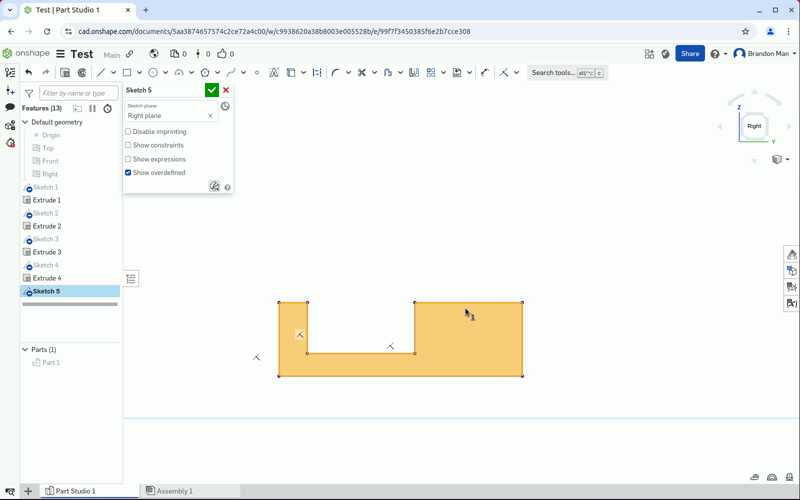
scroll(-6)
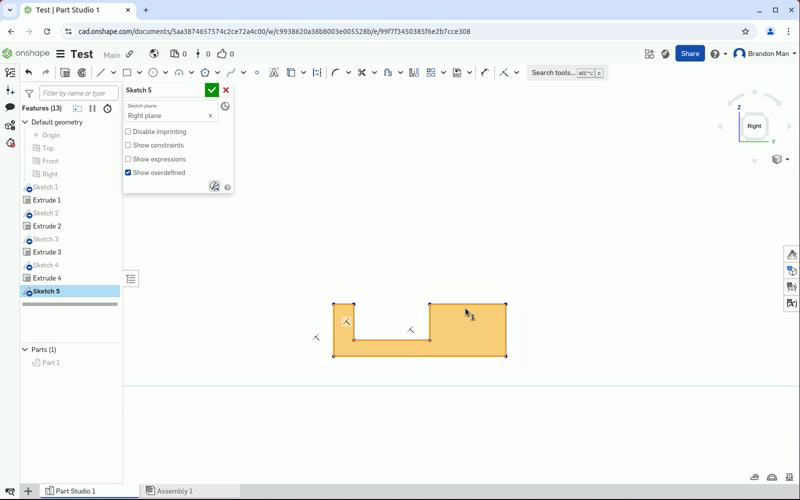
scroll(-6)
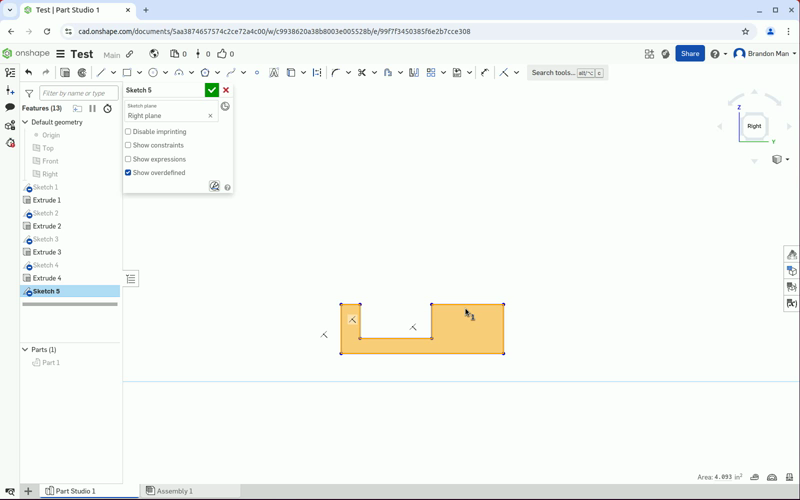
scroll(-6)
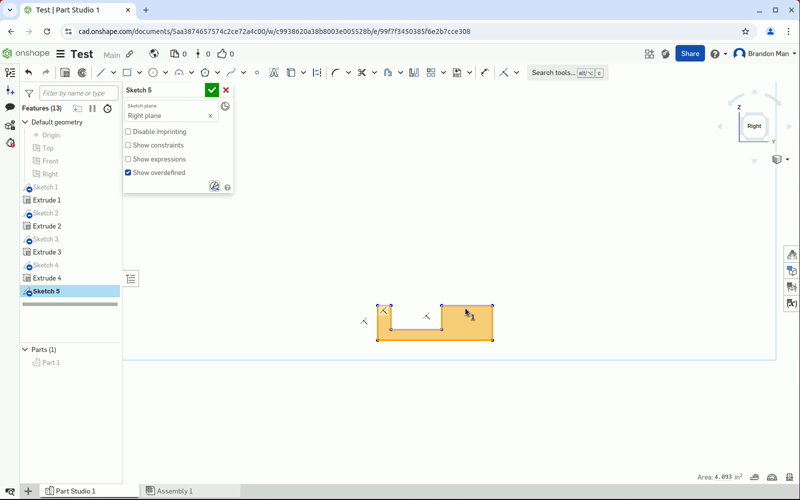
scroll(-6)
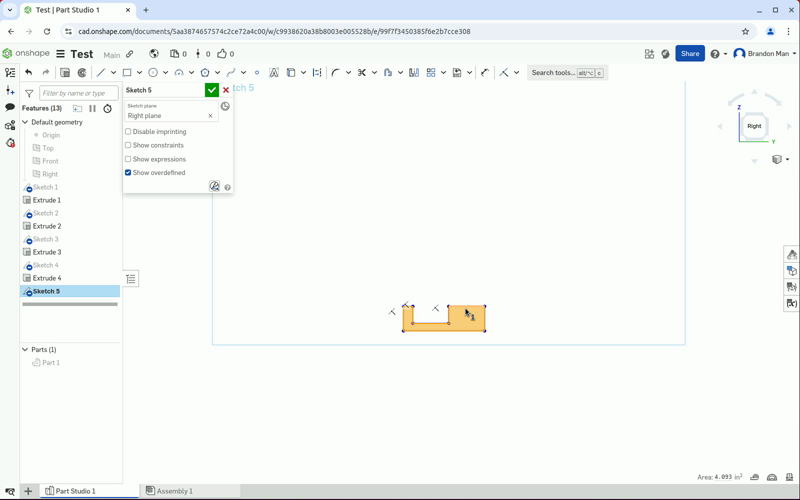
scroll(-6)
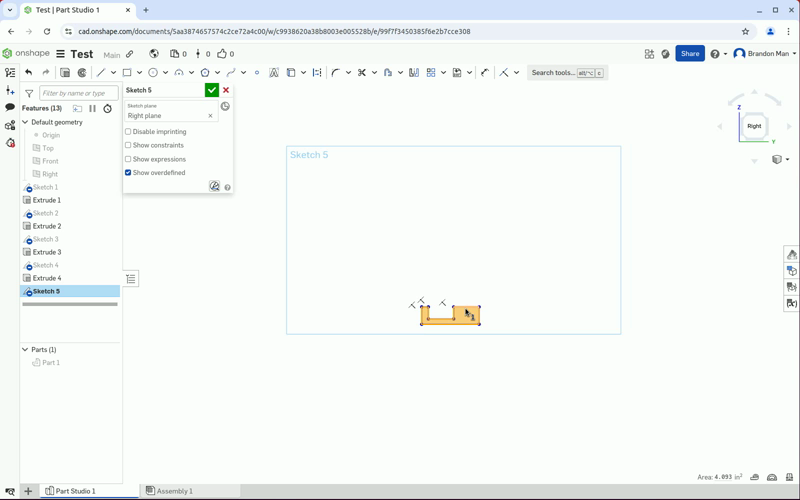
scroll(-6)
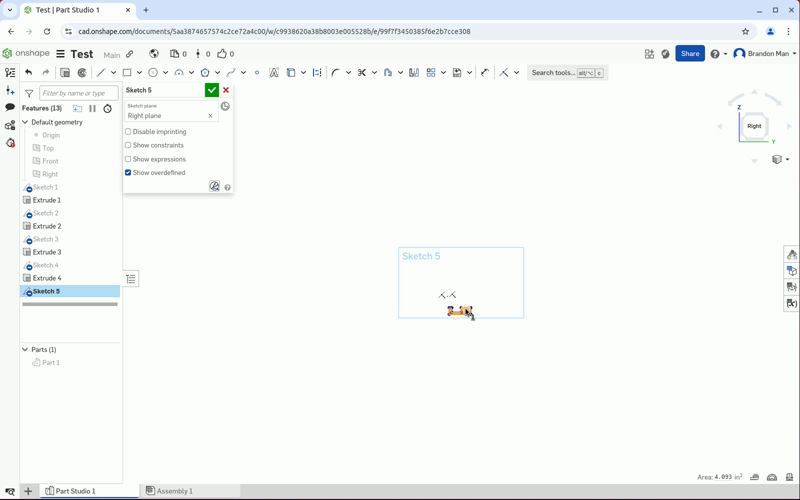
mouse_move(73, 352)
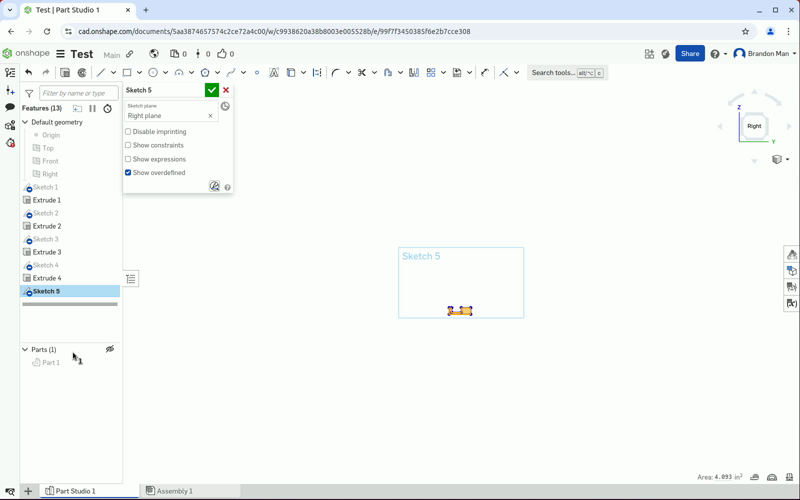
key(shift+y)
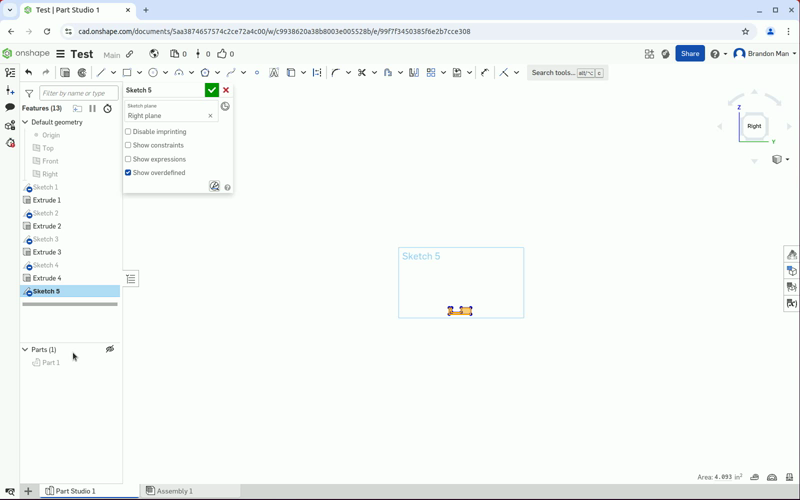
key(shift+e)
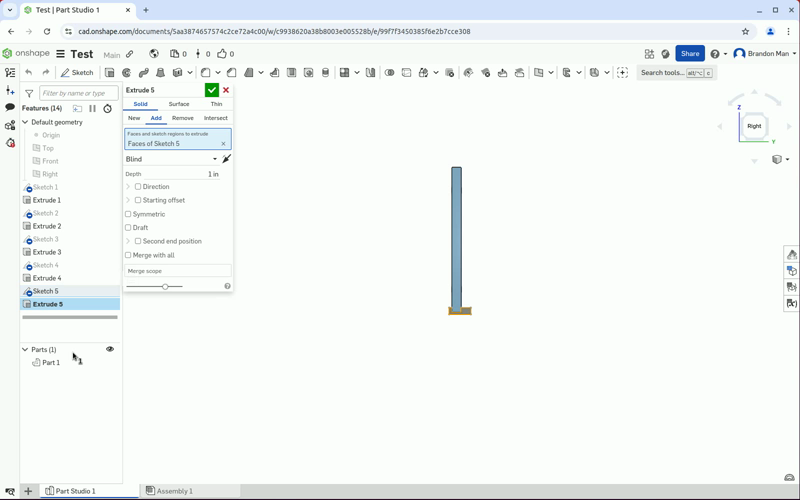
mouse_move(143, 106)
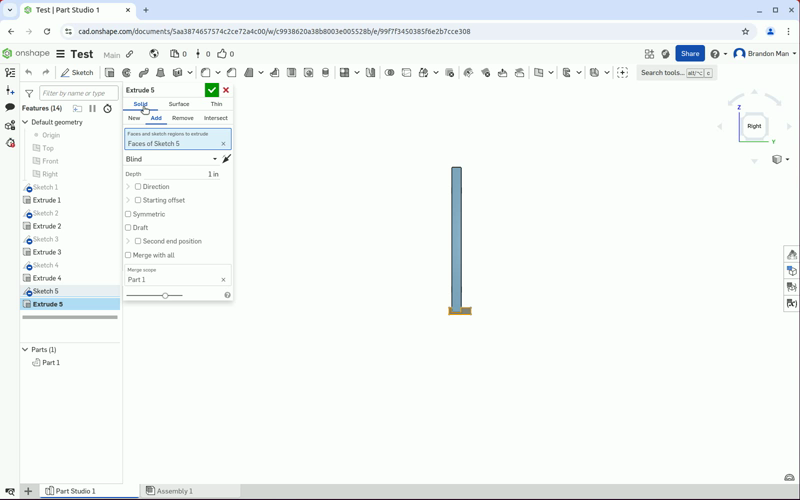
click(143, 106)
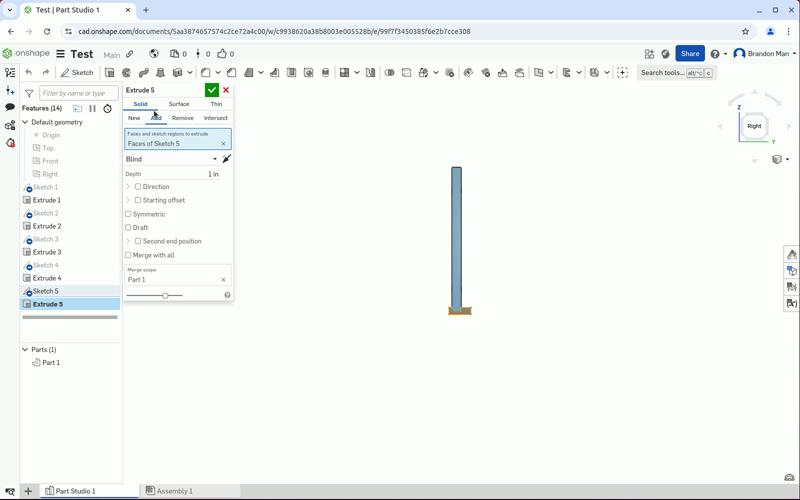
mouse_move(186, 120)
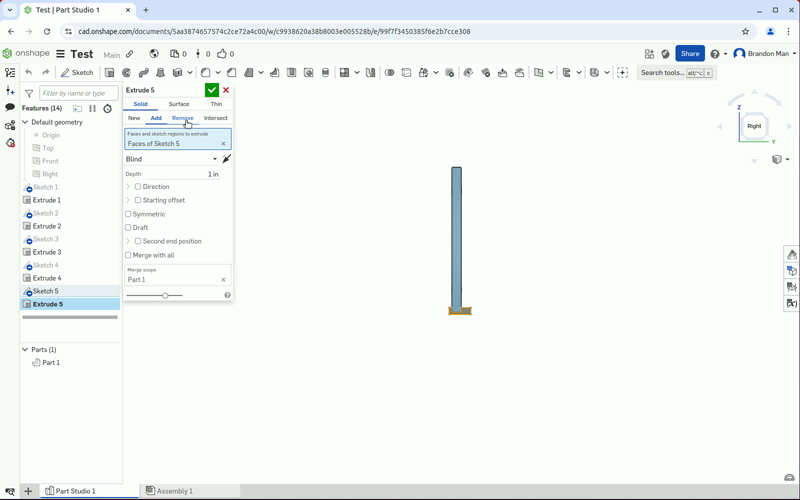
click(186, 120)
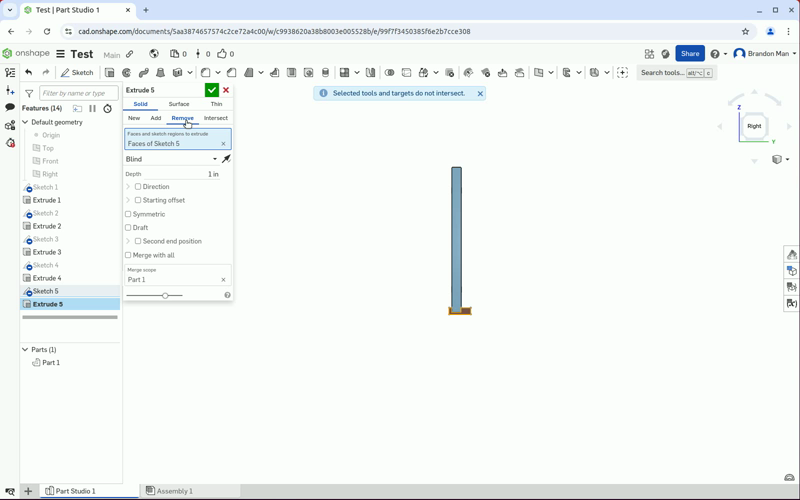
key(tab, 4)
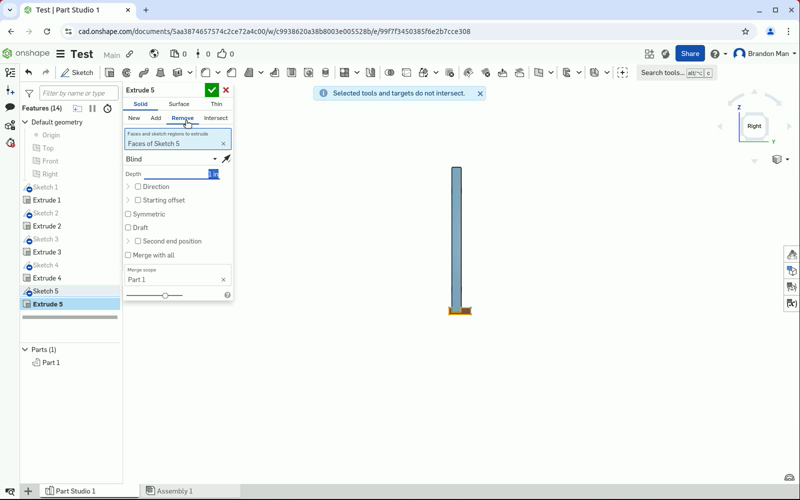
text(11.554)
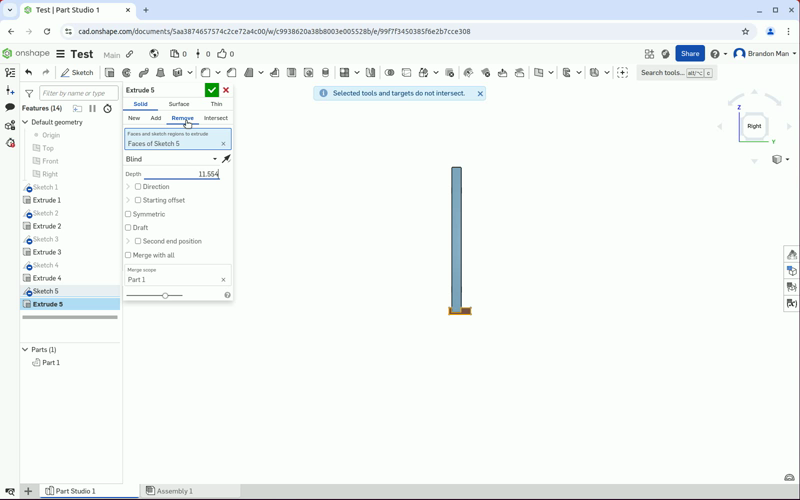
key(tab, 6)
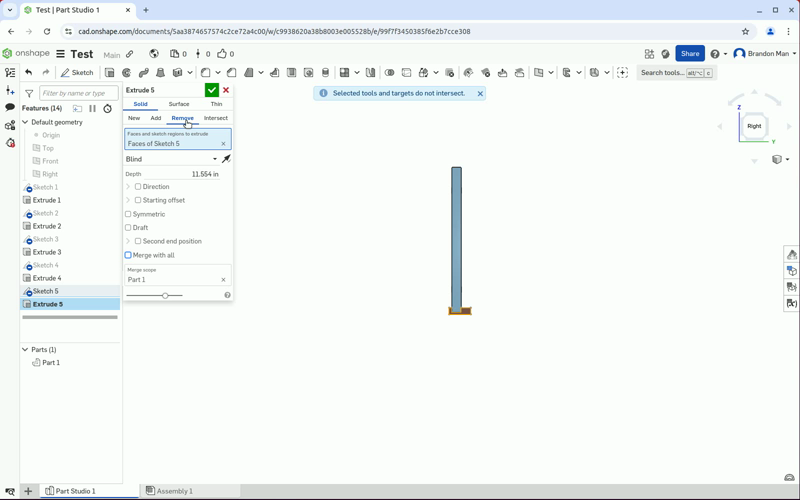
key(space)
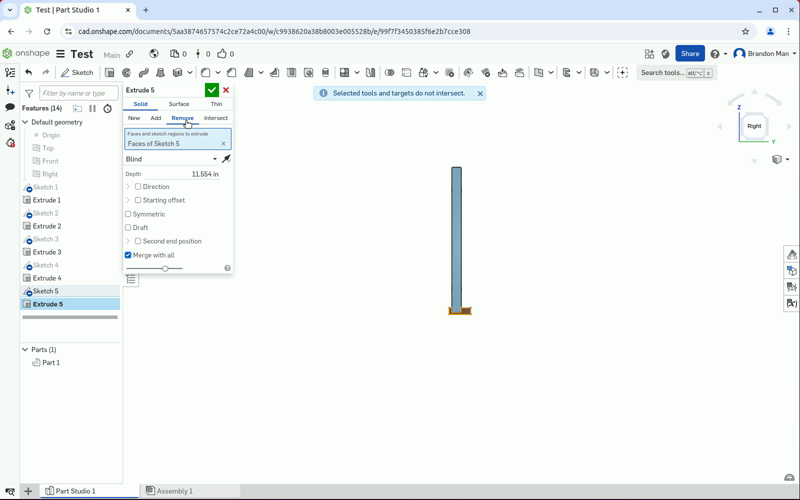
key(enter)
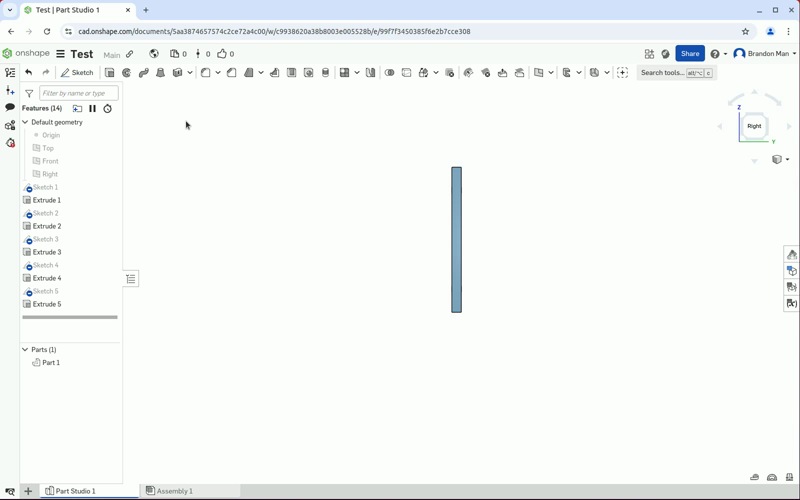
key(shift+h)
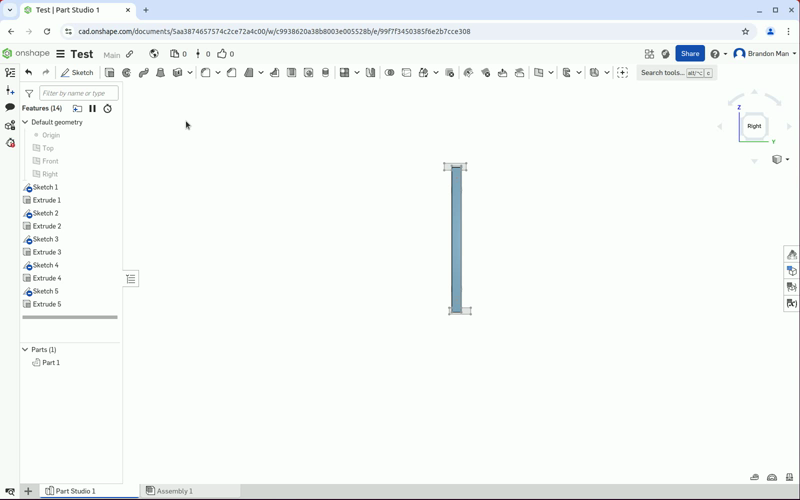
key(shift+h)
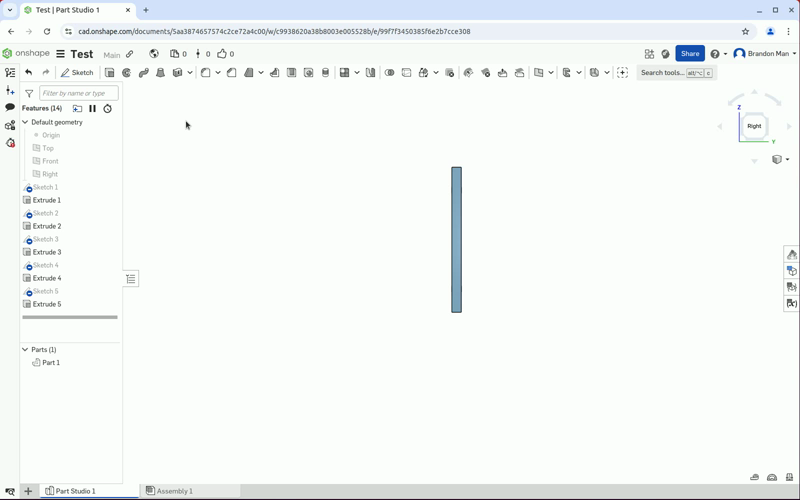
mouse_move(73, 189)
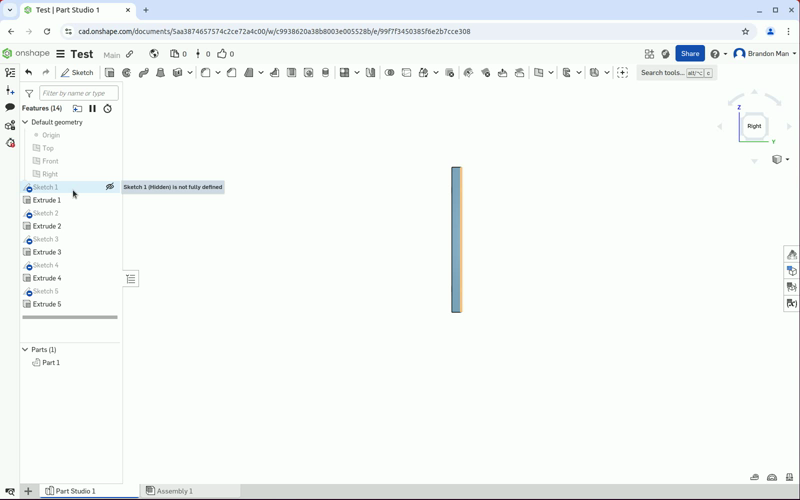
click(73, 189)
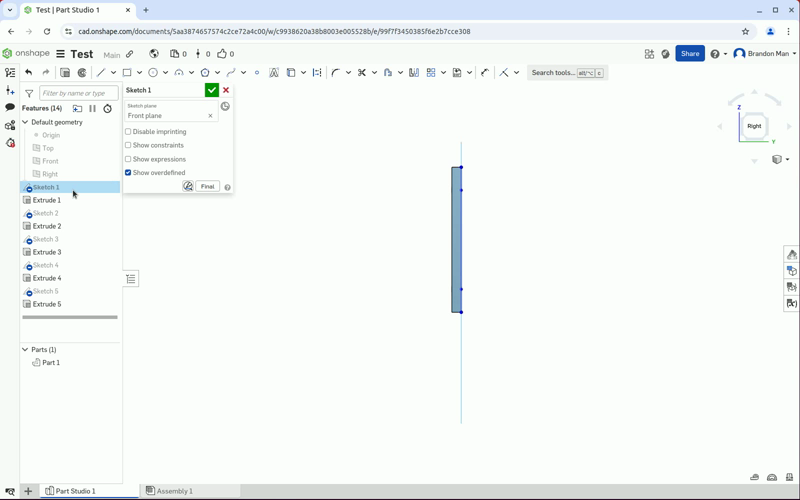
mouse_move(229, 92)
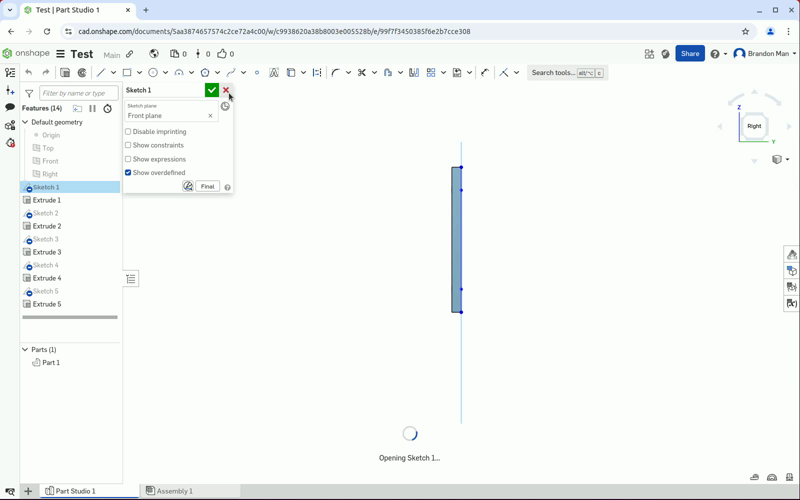
click(229, 92)
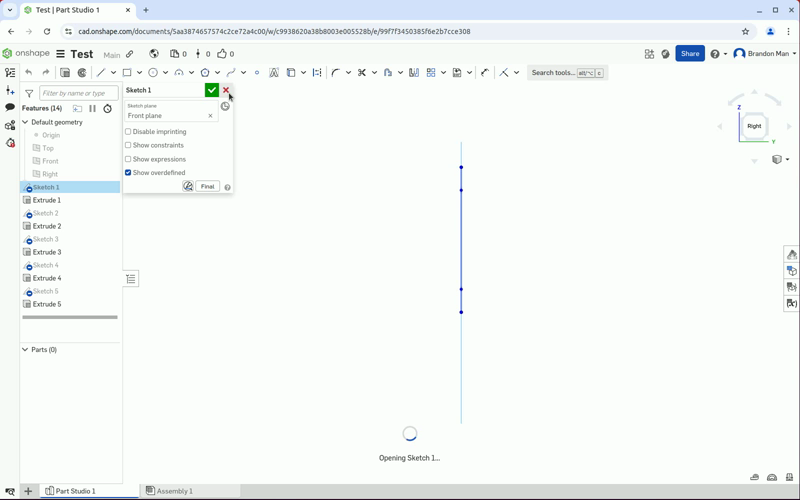
key(shift+s)
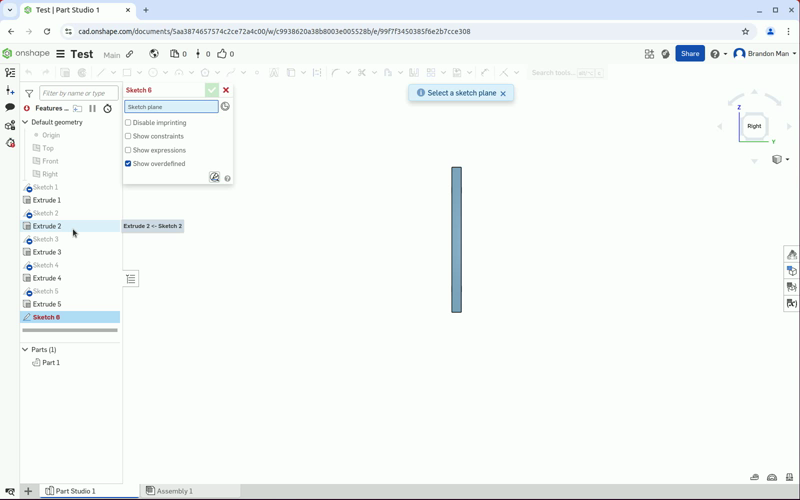
scroll(3)
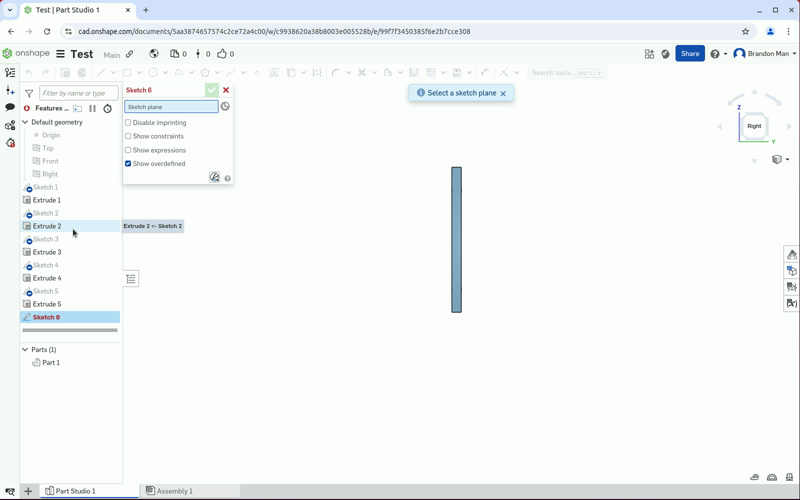
mouse_move(73, 176)
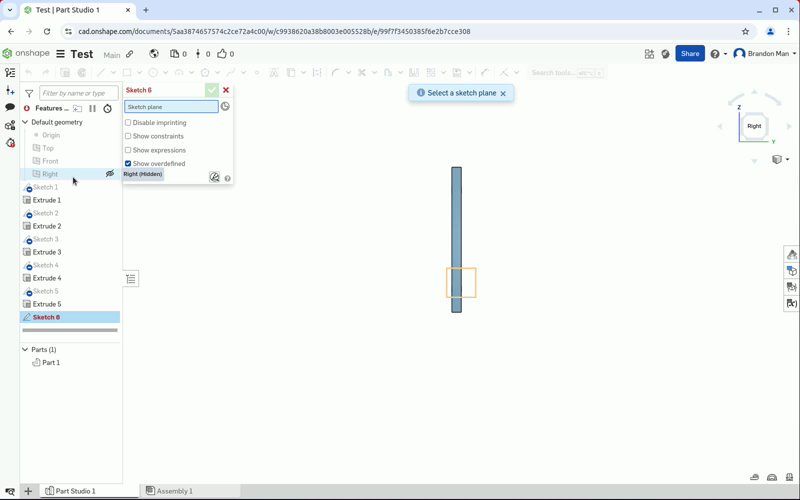
click(73, 176)
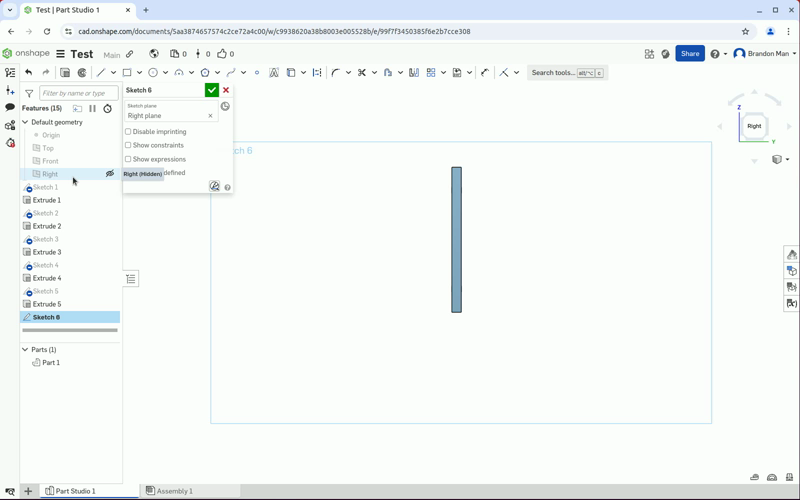
mouse_move(73, 352)
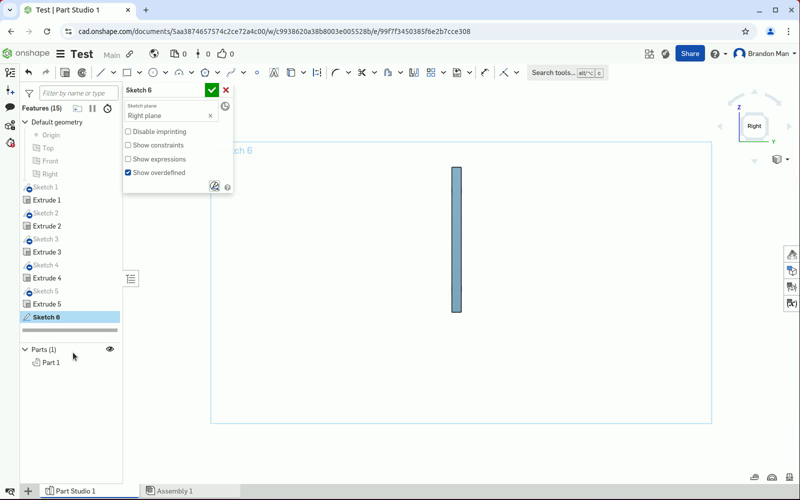
key(y)
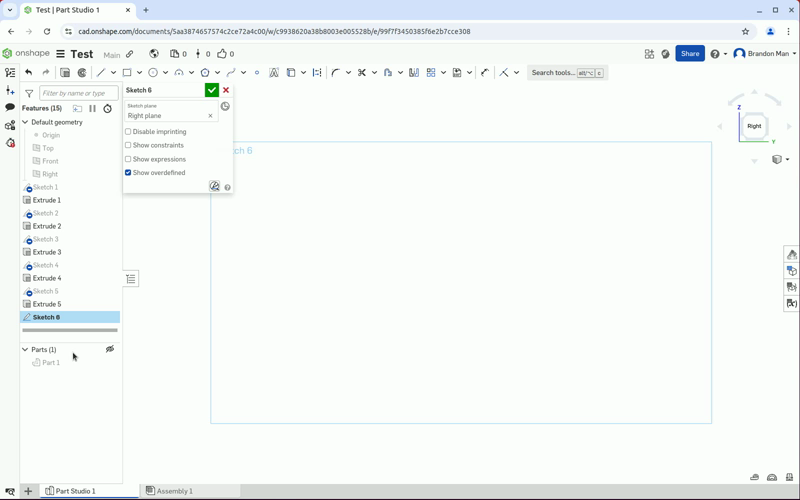
key(l)
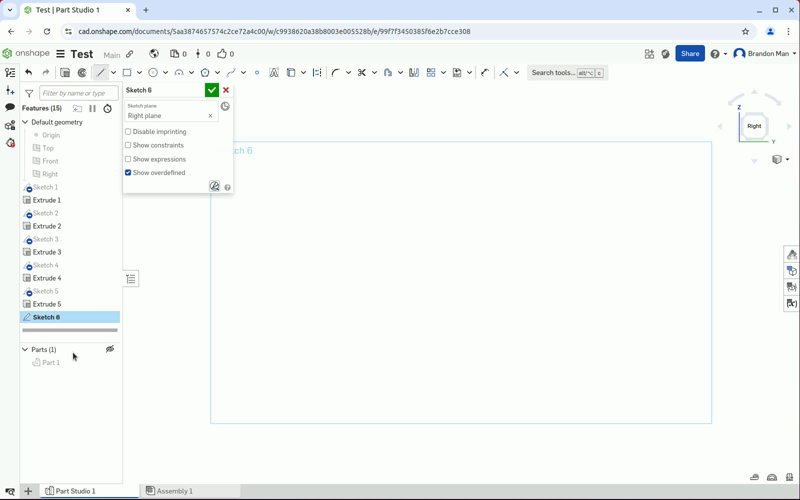
key_down(shift)
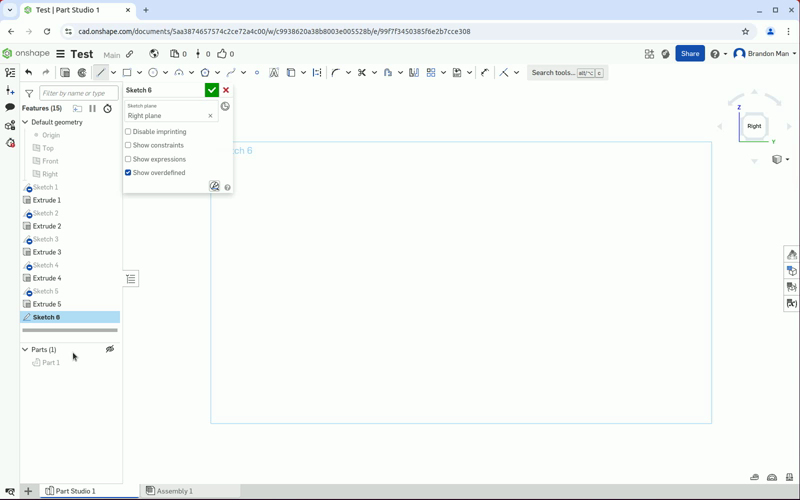
mouse_move(451, 170)
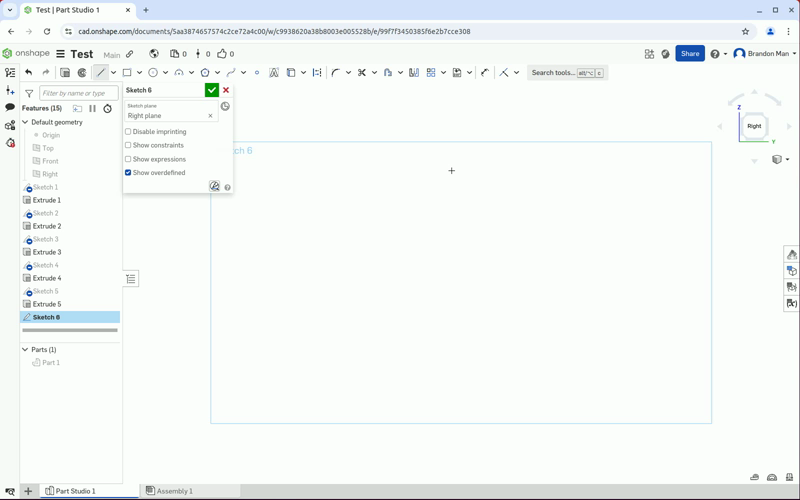
click(451, 170)
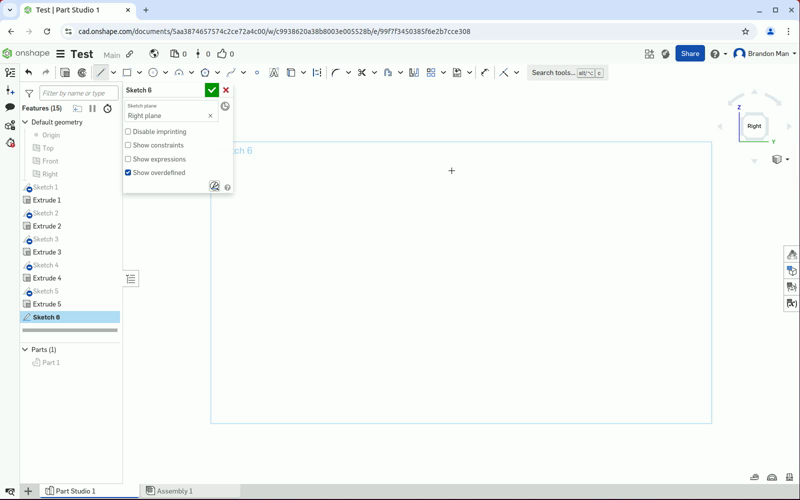
key_up(shift)
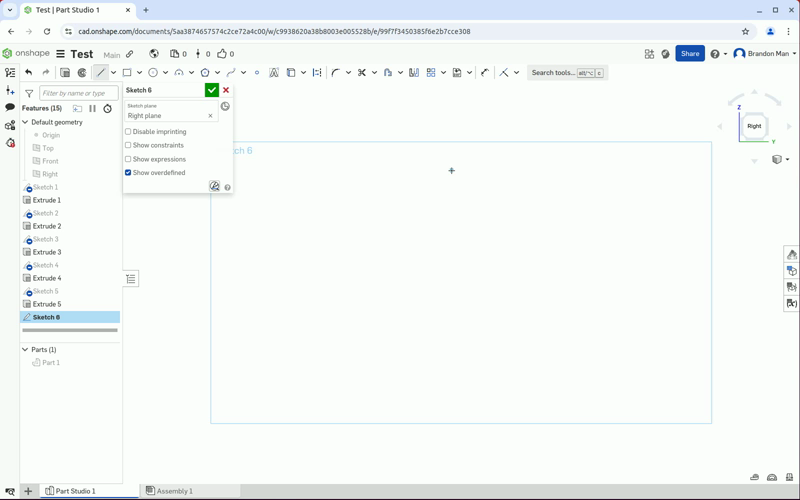
key_down(shift)
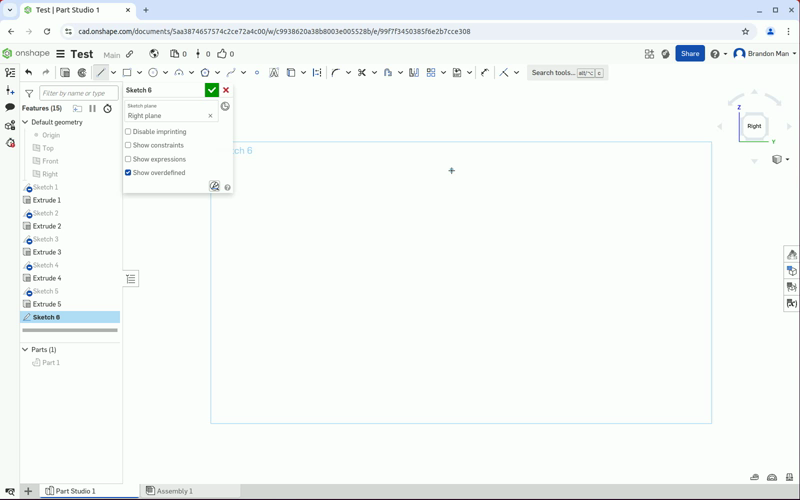
mouse_move(481, 170)
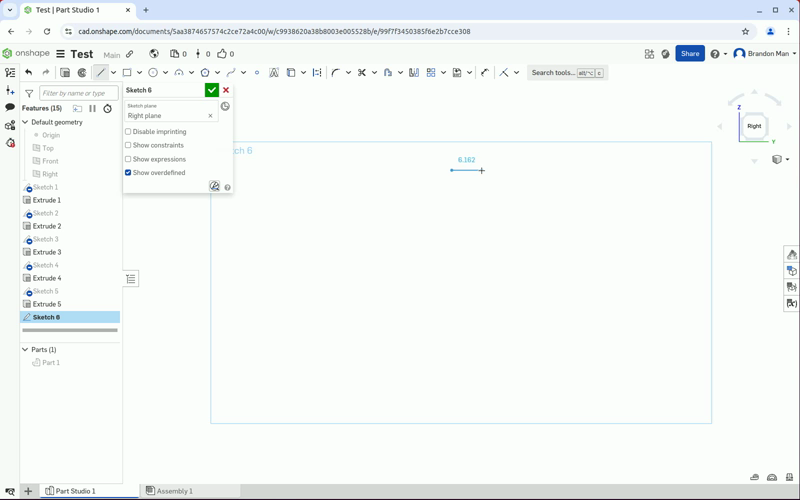
mouse_move(461, 170)
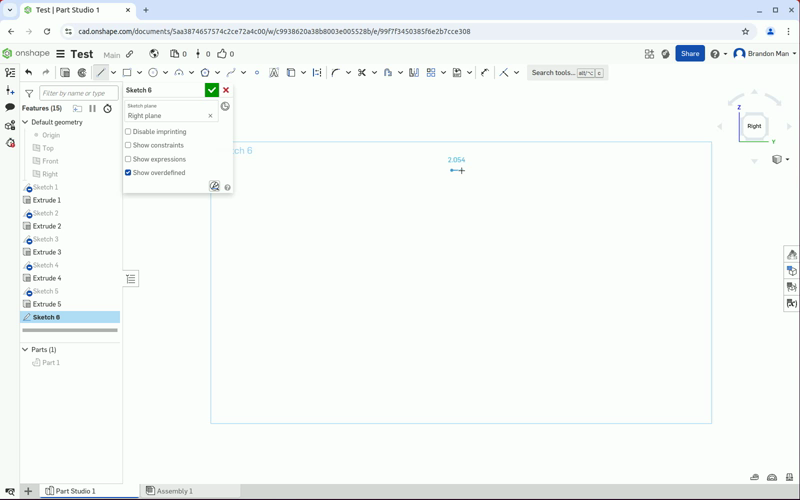
click(461, 170)
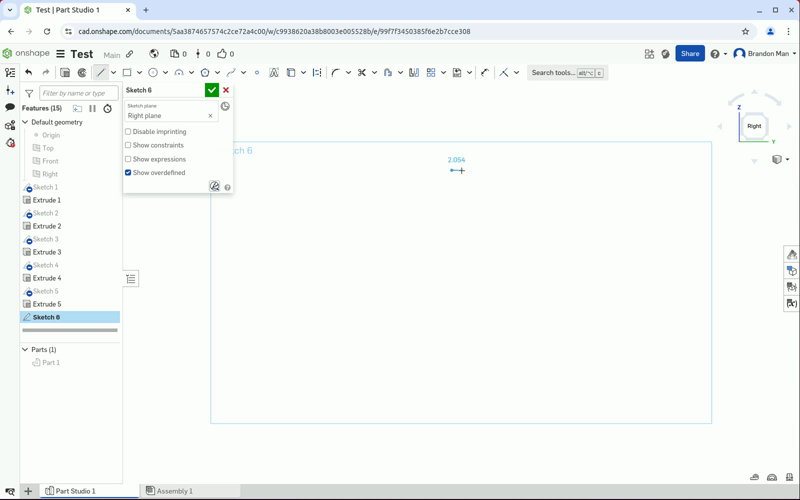
key_up(shift)
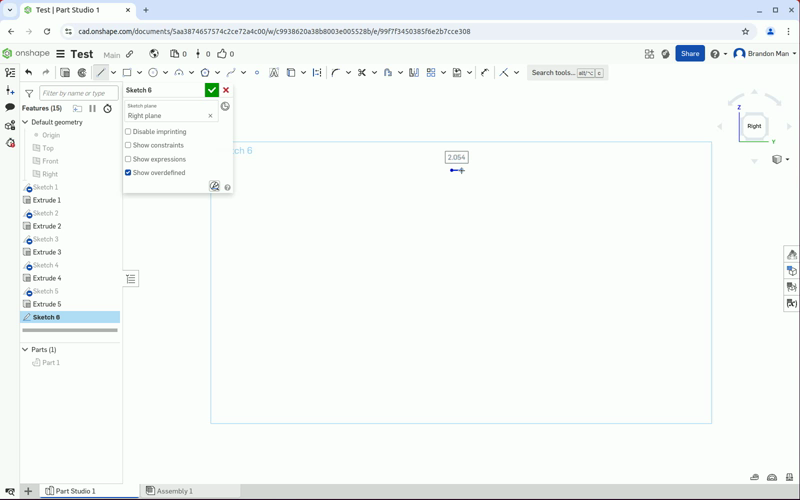
key_down(shift)
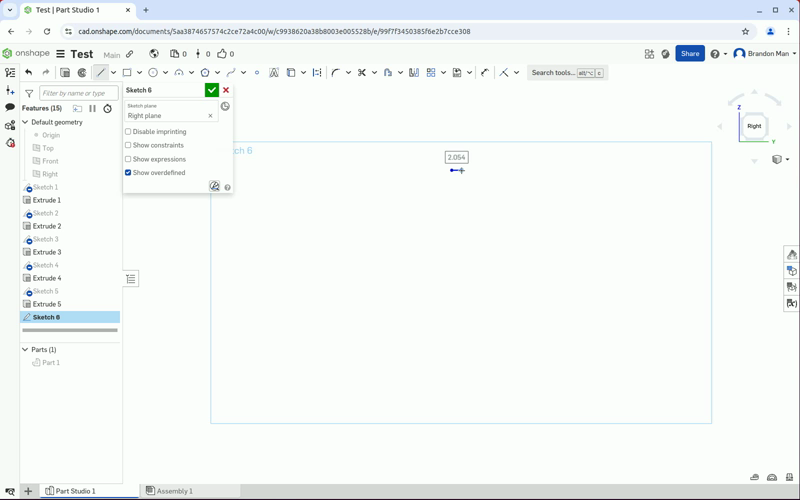
mouse_move(492, 170)
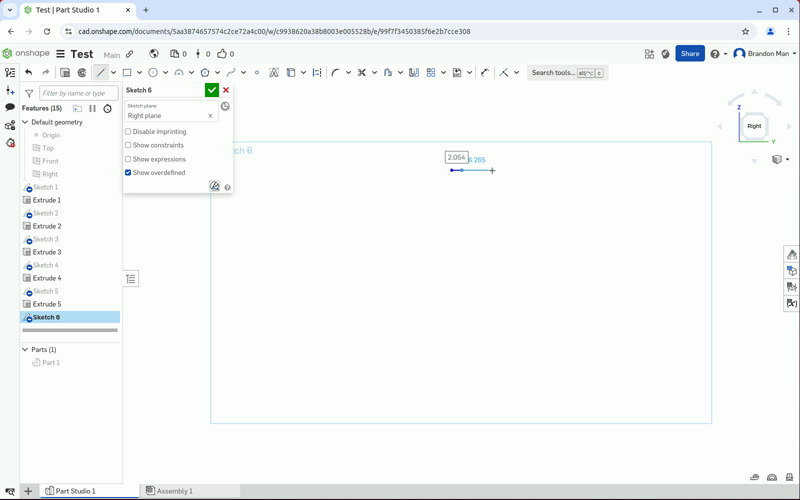
mouse_move(461, 165)
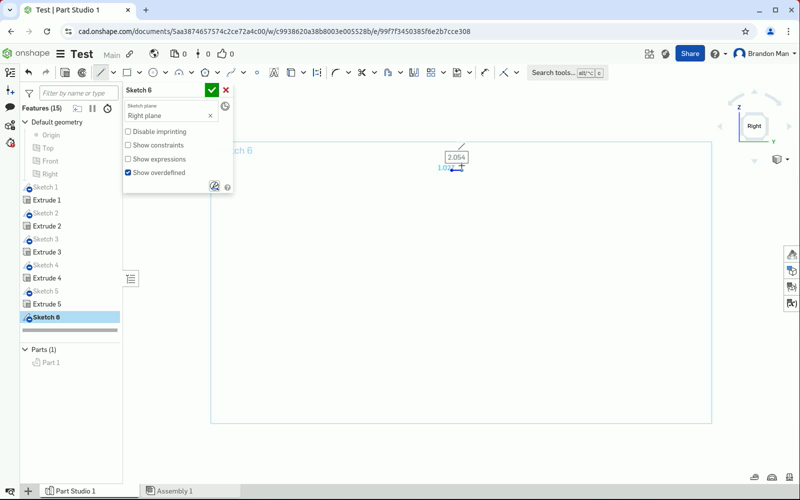
scroll(6)
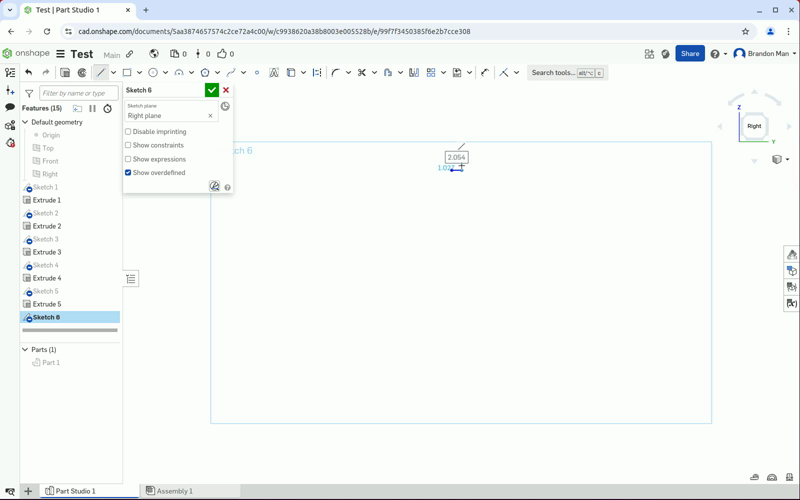
scroll(6)
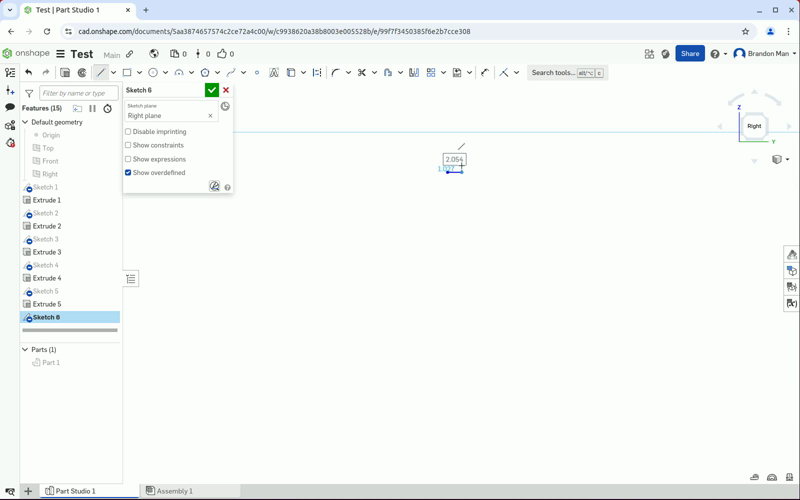
scroll(6)
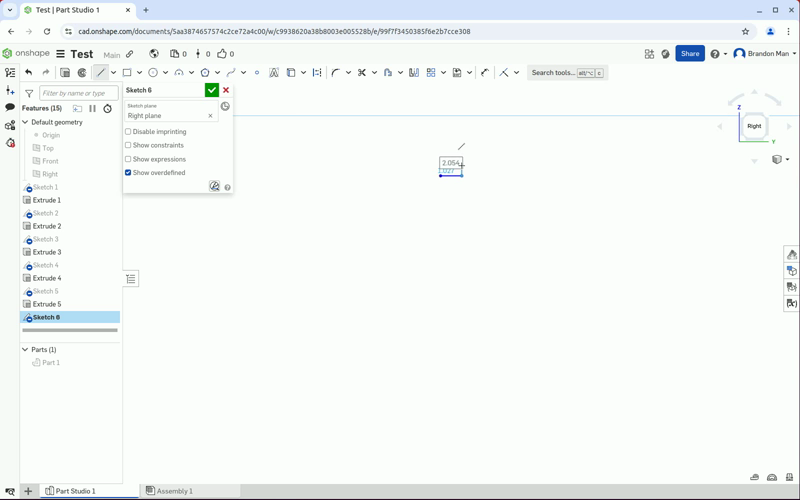
scroll(6)
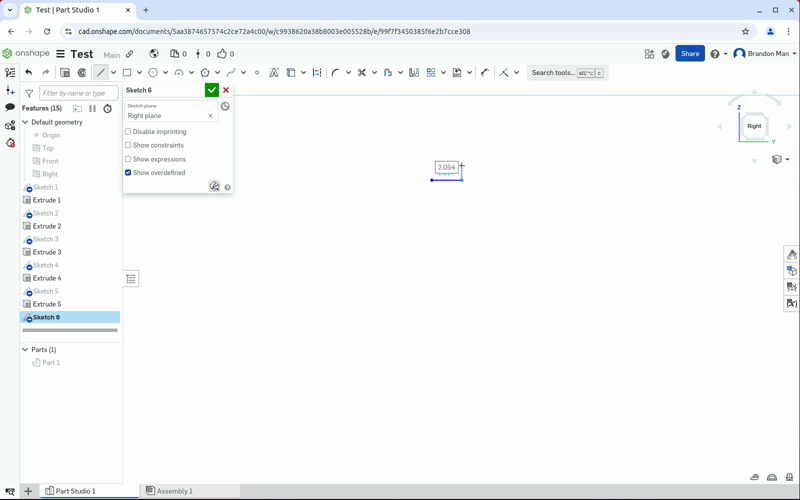
scroll(6)
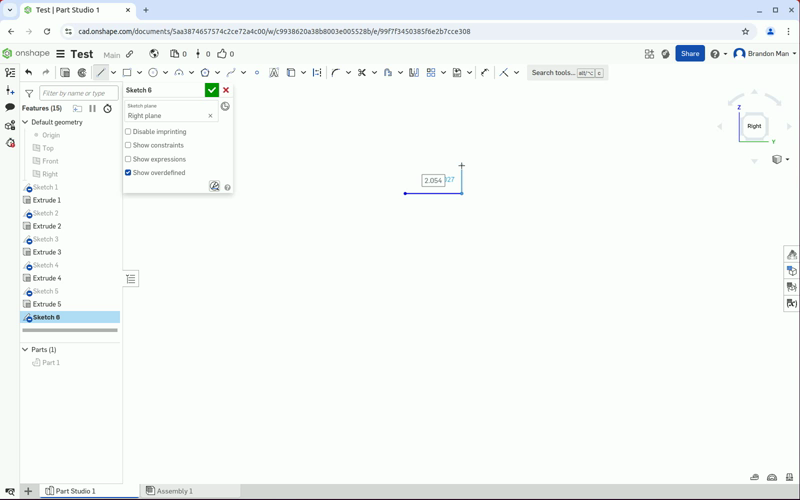
scroll(6)
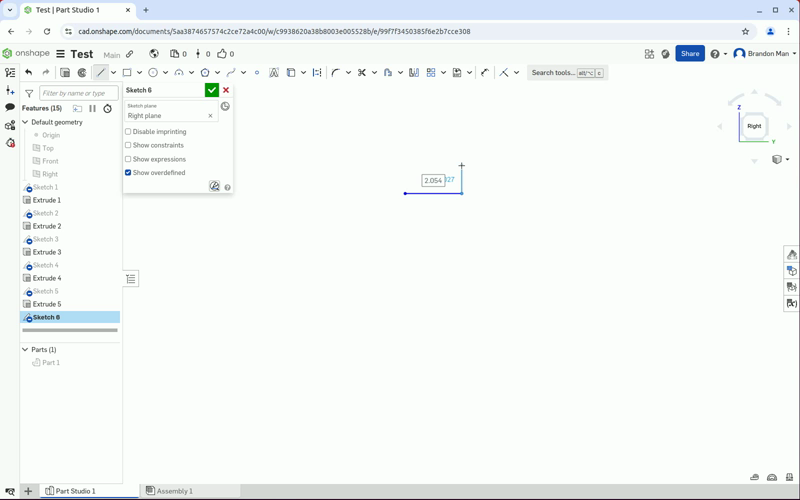
scroll(6)
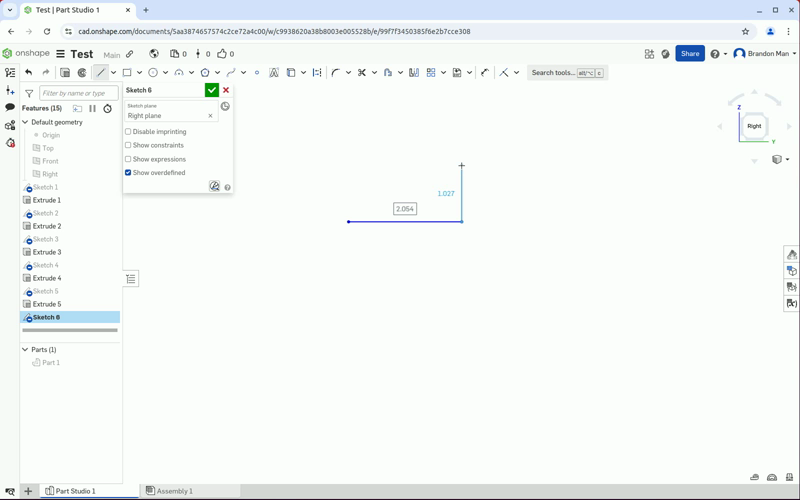
click(461, 165)
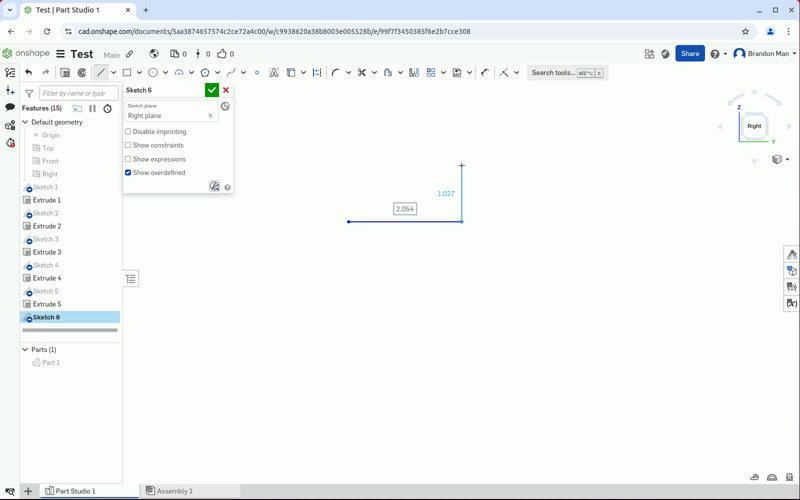
scroll(-6)
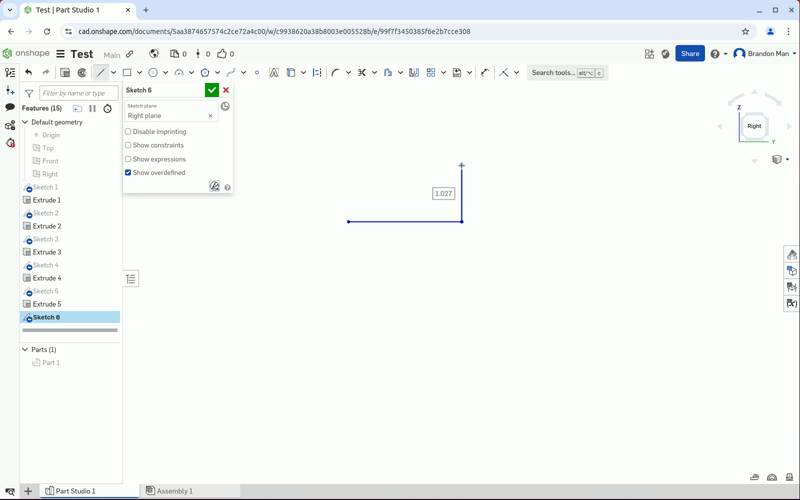
scroll(-6)
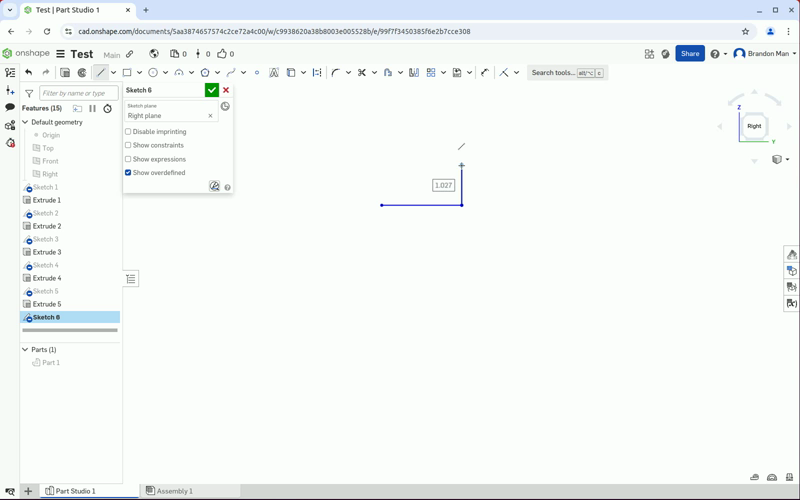
scroll(-6)
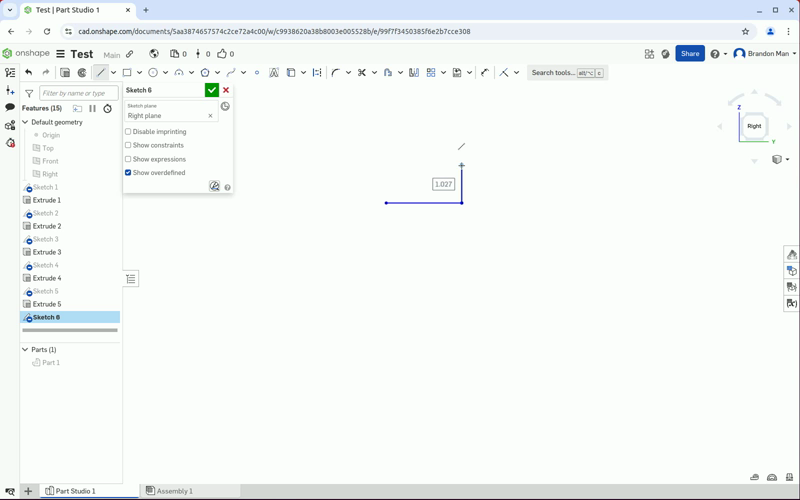
scroll(-6)
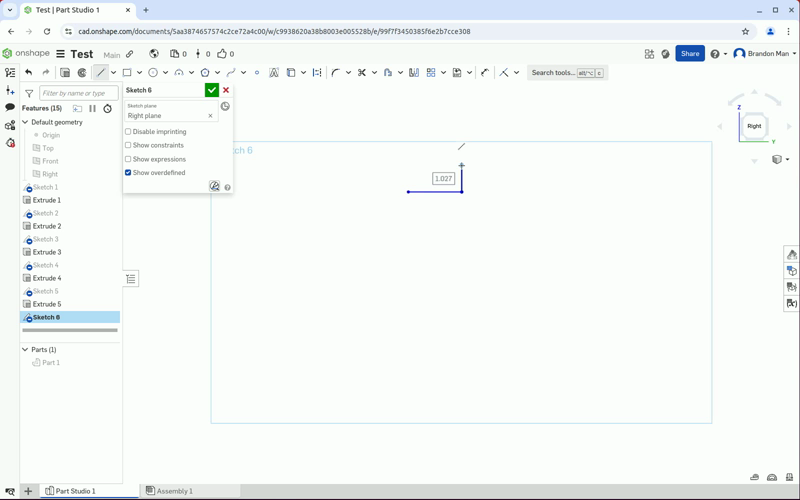
scroll(-6)
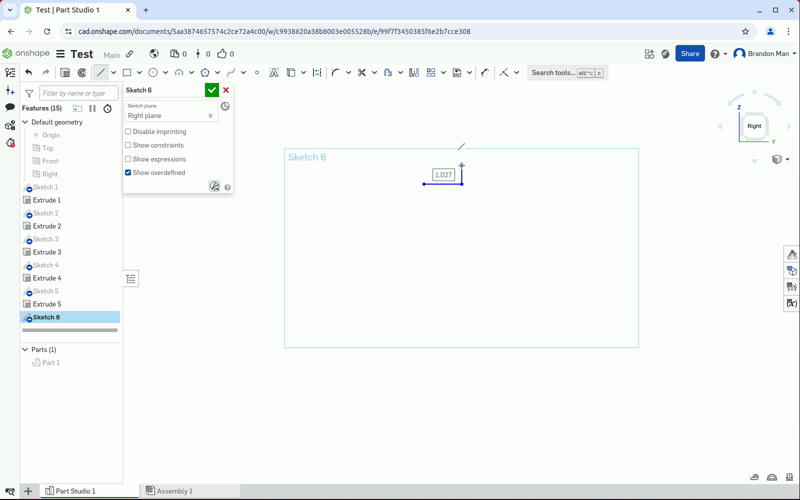
scroll(-6)
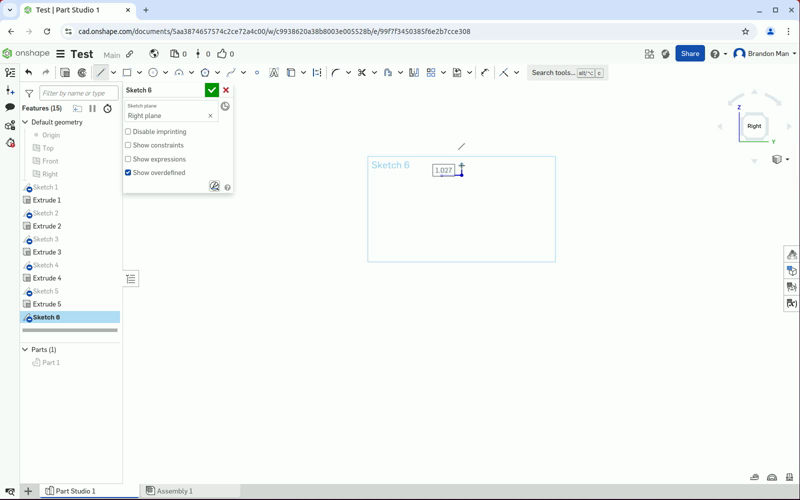
scroll(-6)
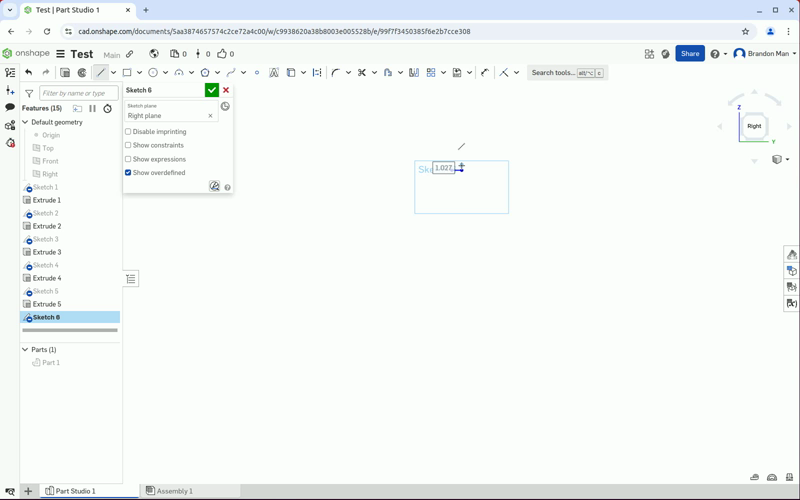
key_up(shift)
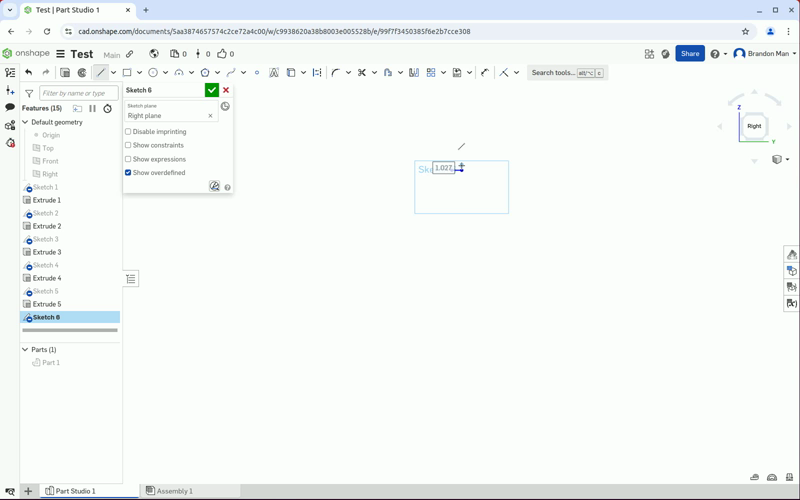
key_down(shift)
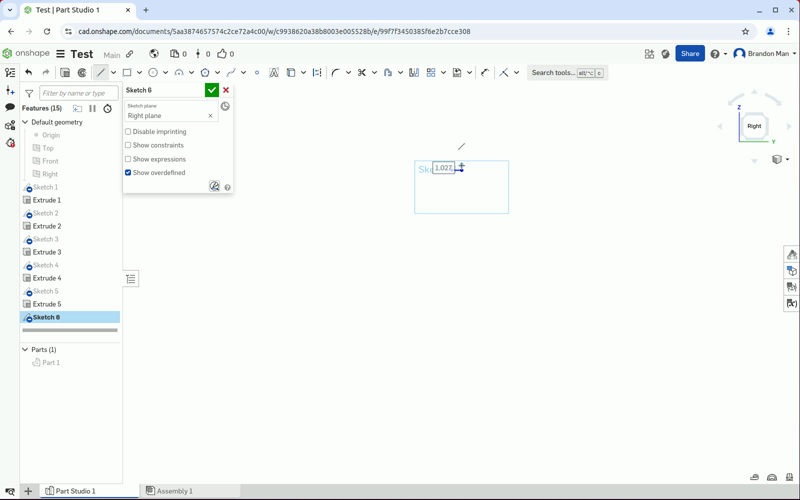
mouse_move(492, 165)
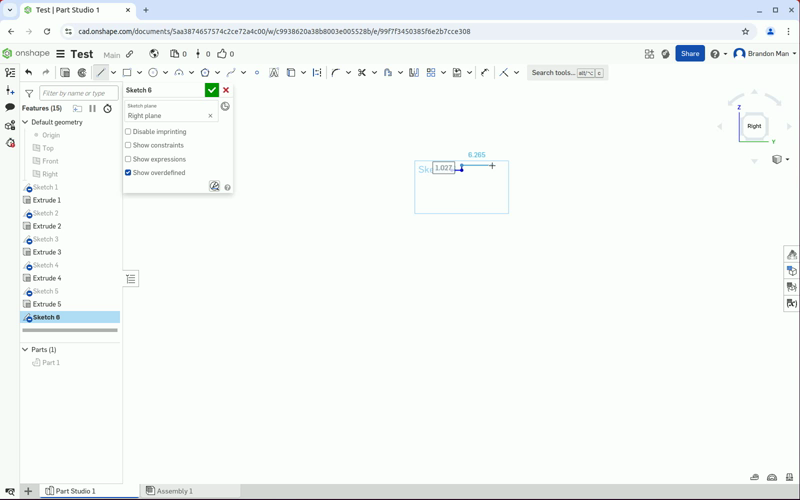
mouse_move(451, 165)
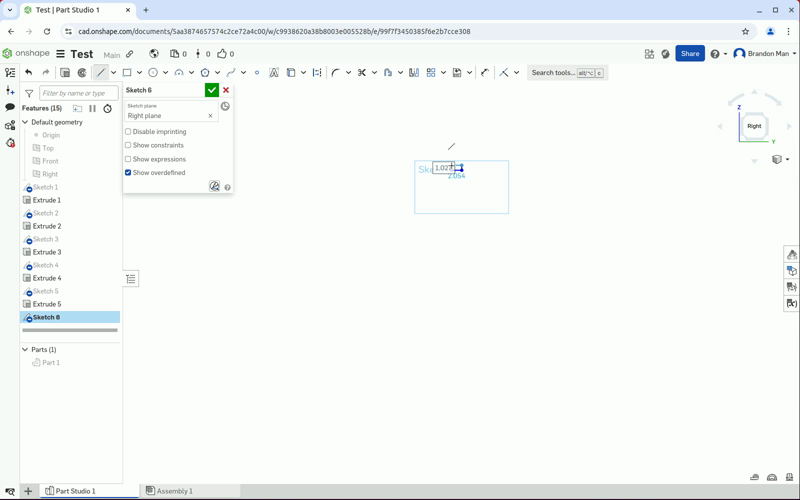
click(451, 165)
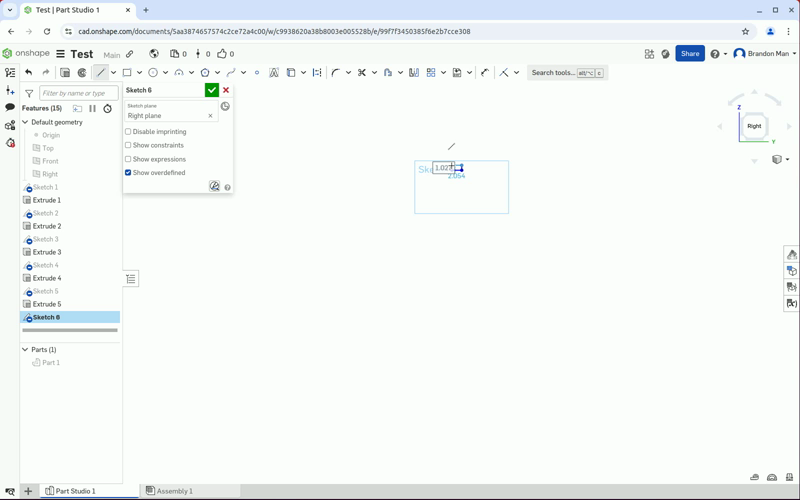
key_up(shift)
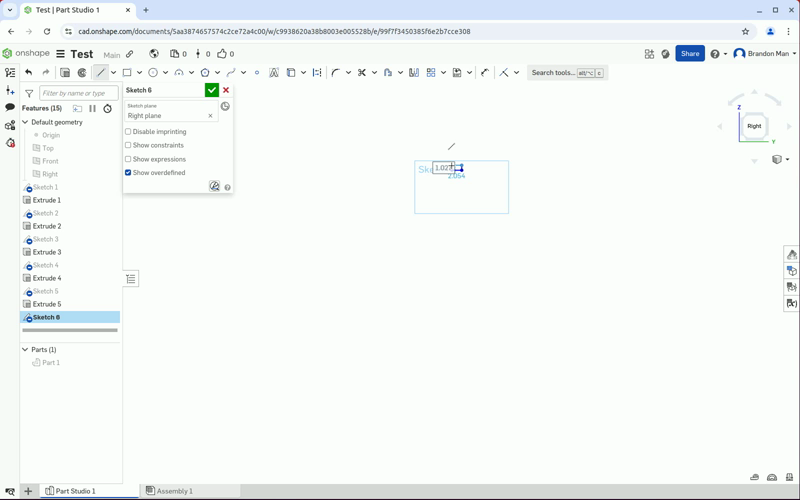
mouse_move(481, 165)
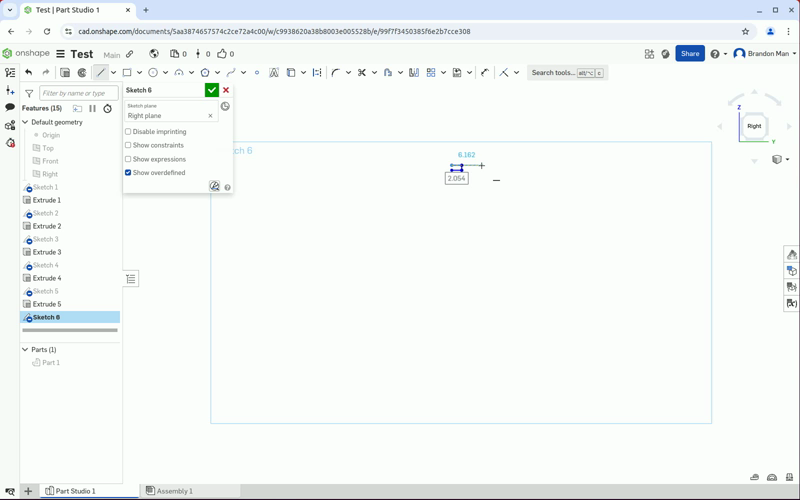
key_down(shift)
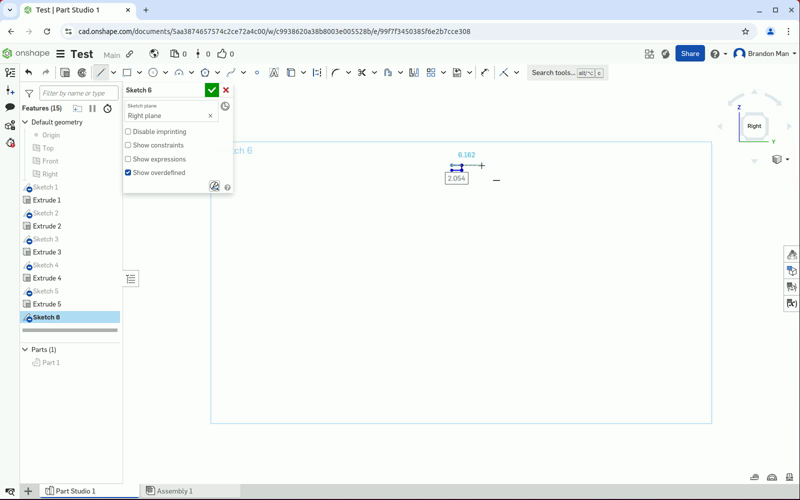
mouse_move(451, 170)
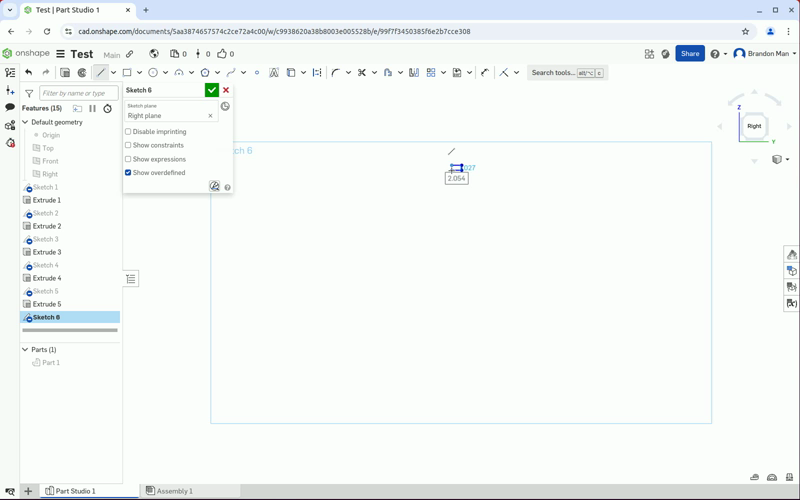
scroll(6)
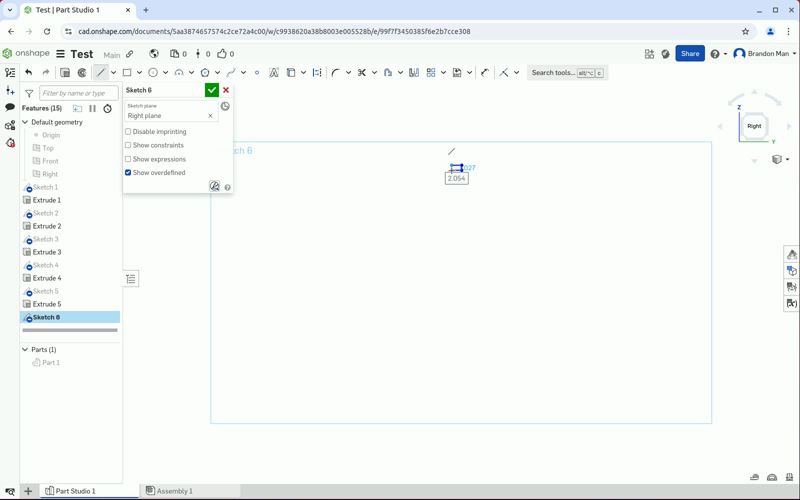
scroll(6)
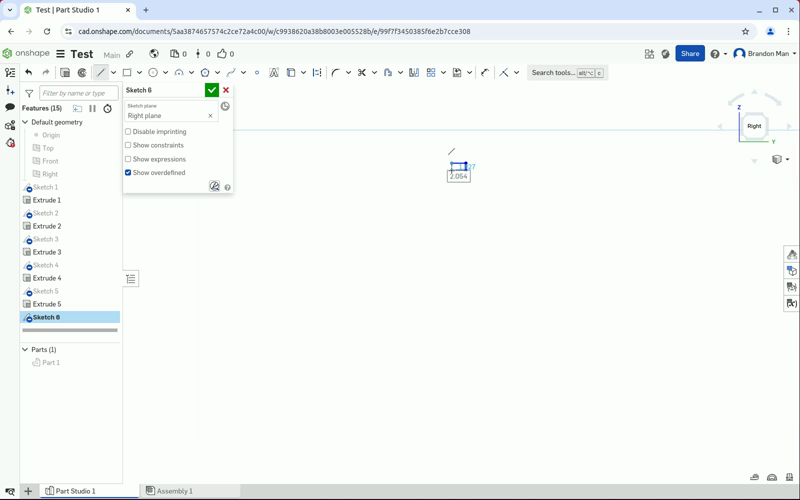
scroll(6)
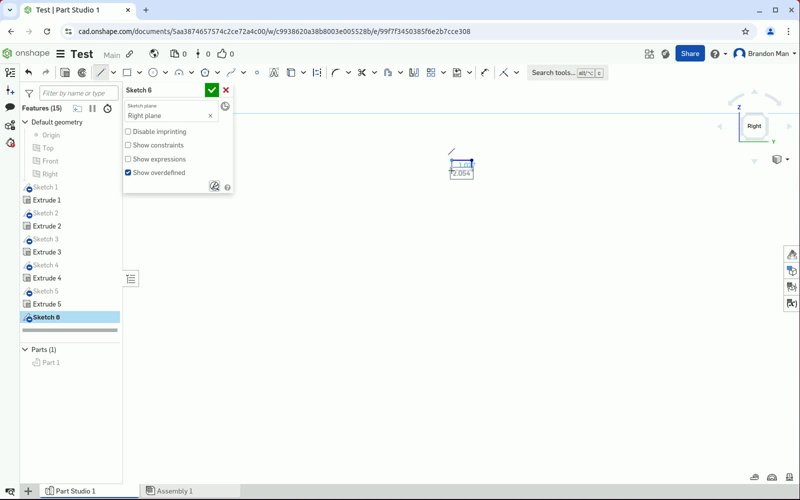
scroll(6)
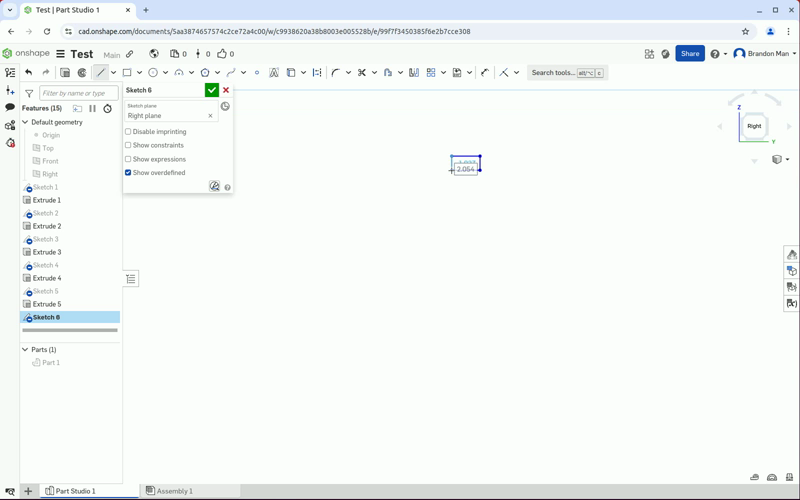
scroll(6)
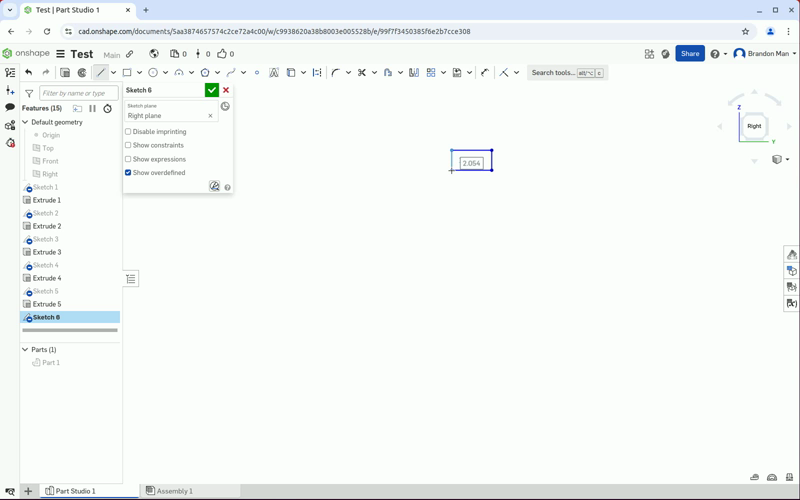
scroll(6)
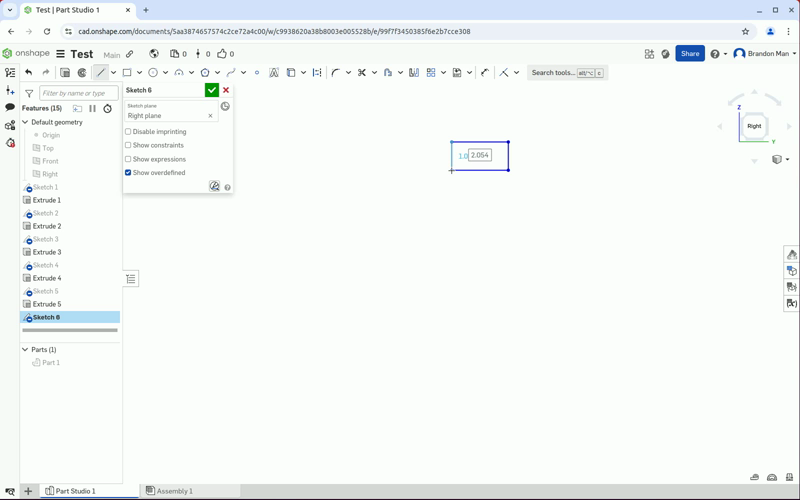
scroll(6)
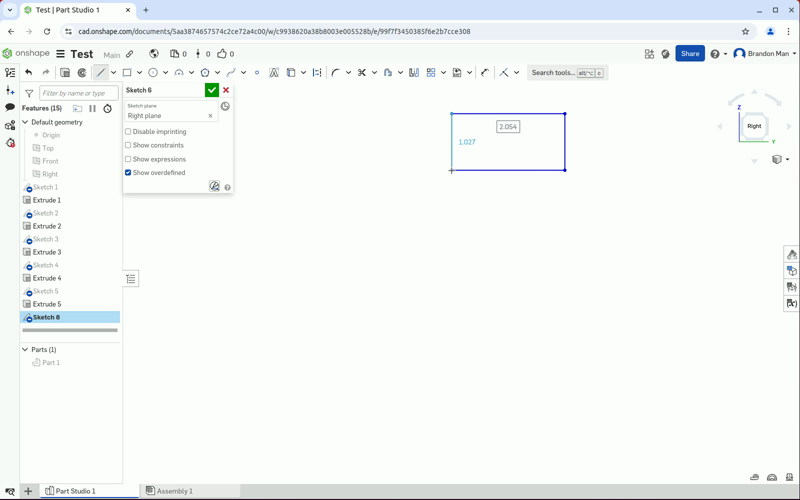
key_up(shift)
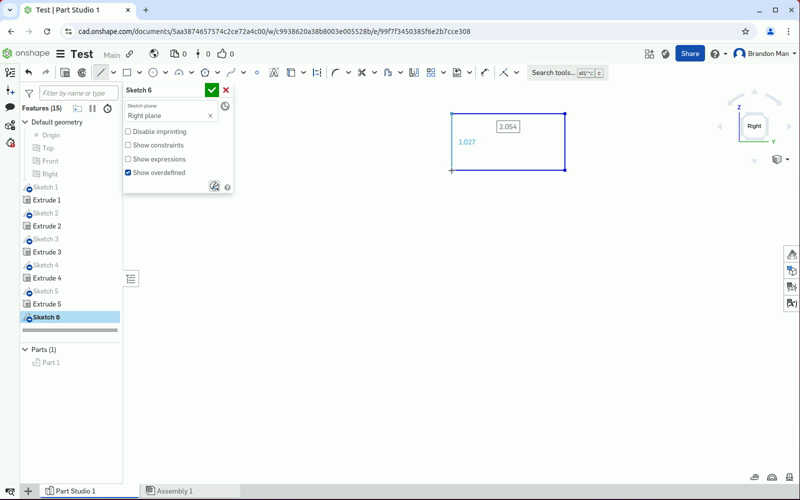
click(451, 170)
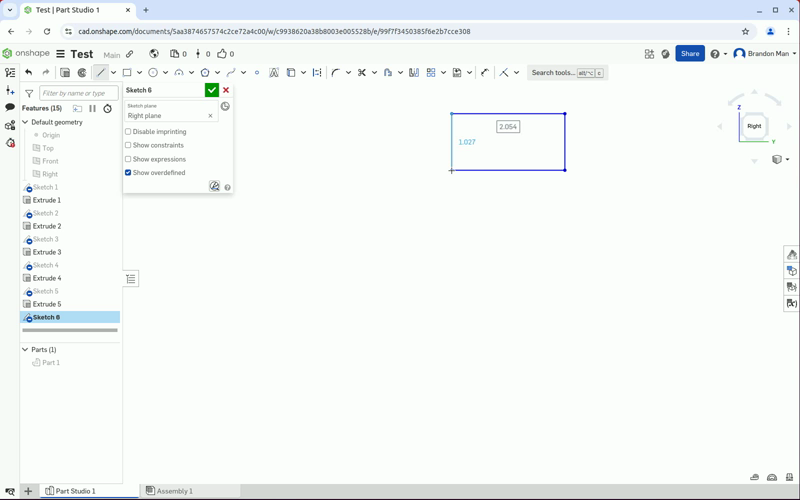
scroll(-6)
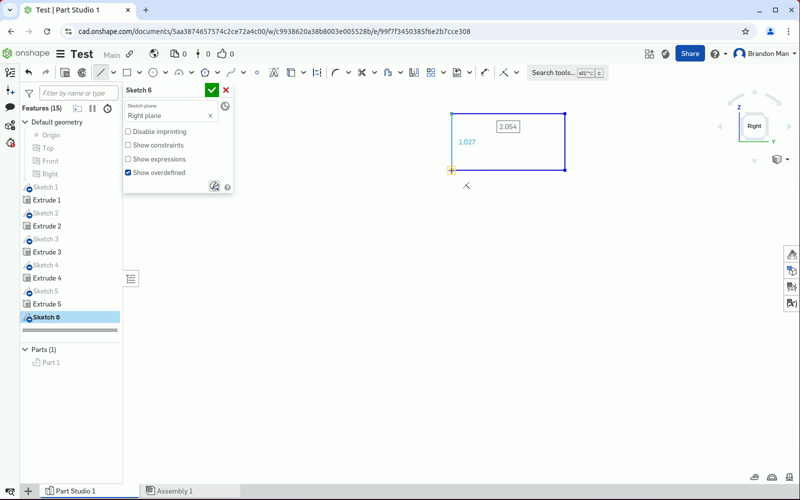
scroll(-6)
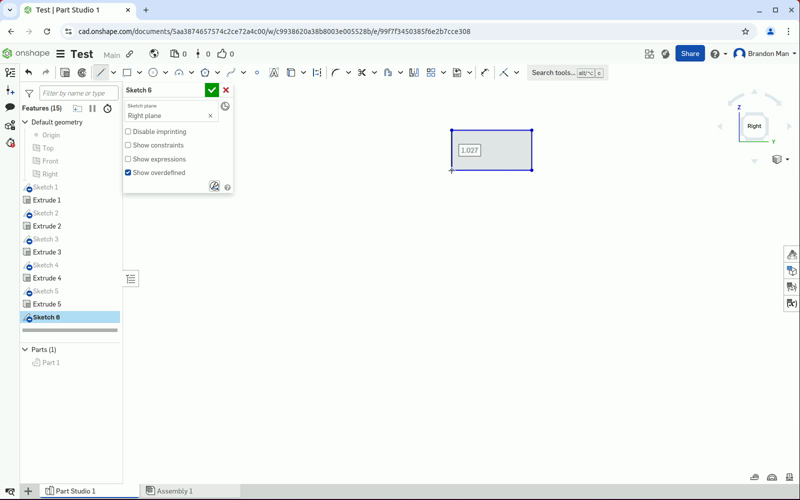
scroll(-6)
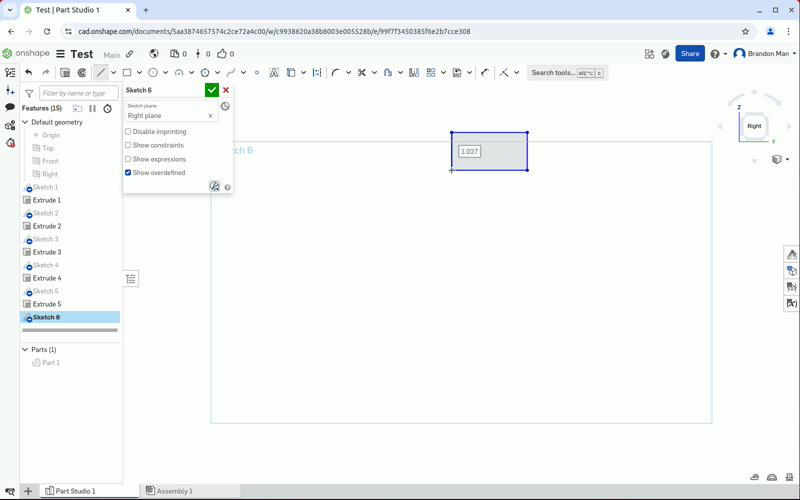
scroll(-6)
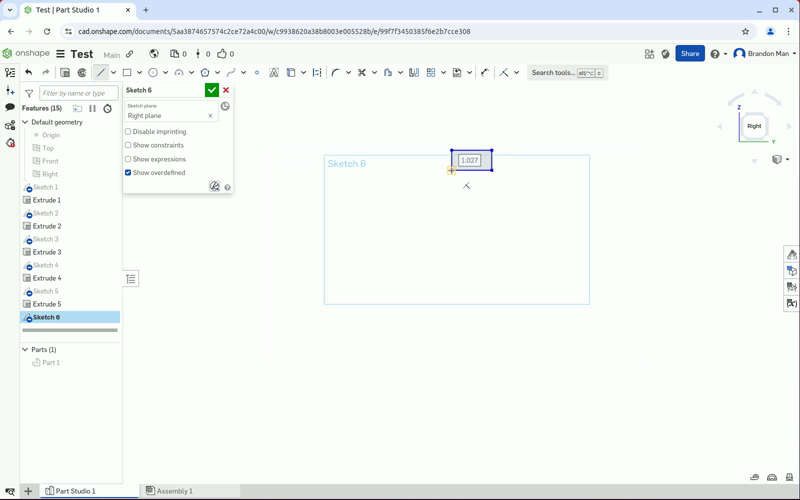
scroll(-6)
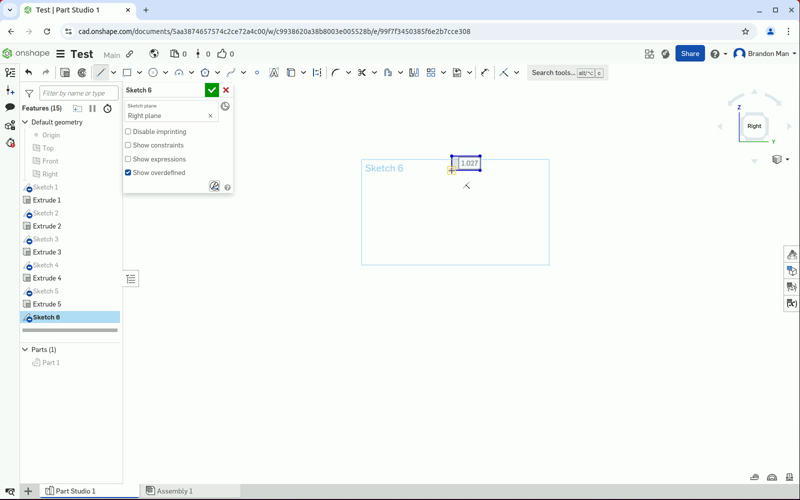
scroll(-6)
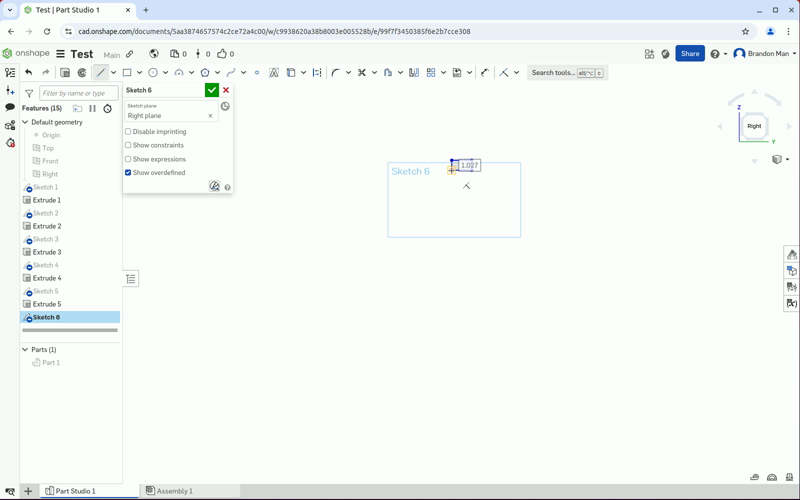
scroll(-6)
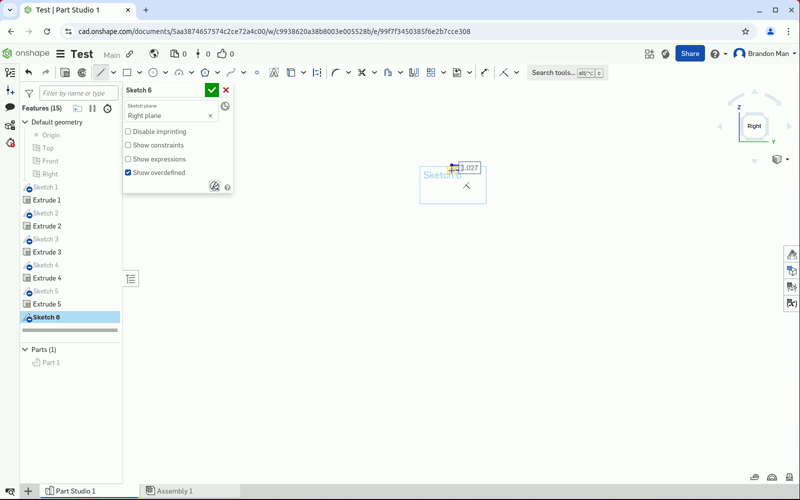
key(esc)
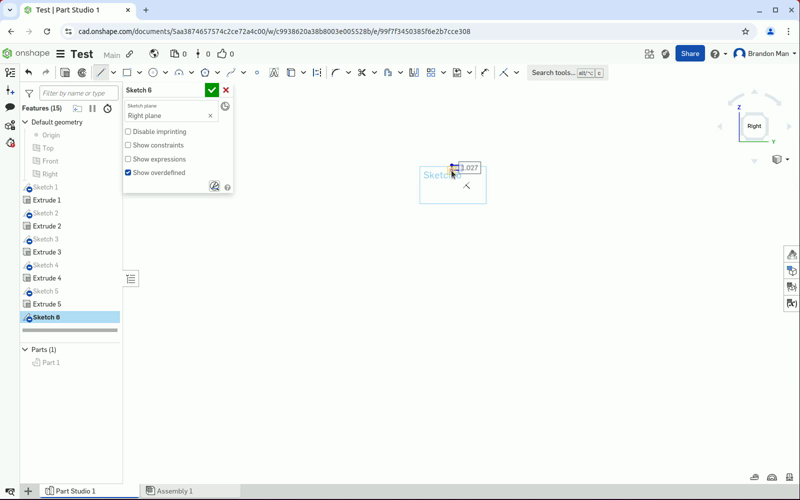
mouse_move(460, 165)
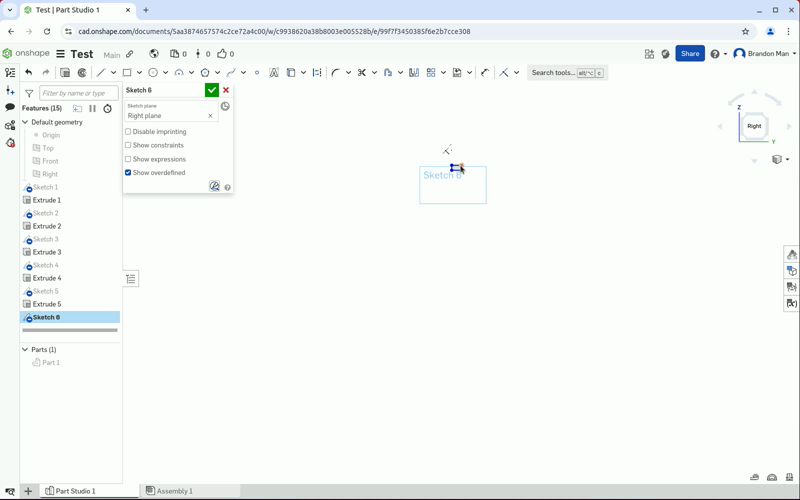
scroll(6)
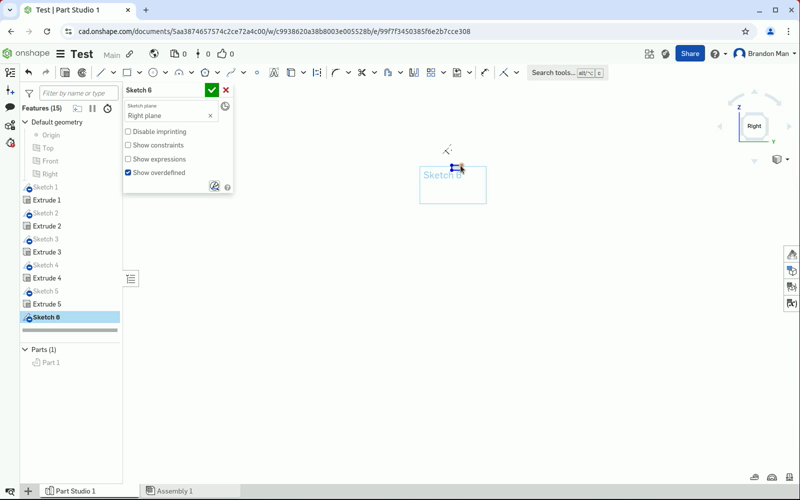
scroll(6)
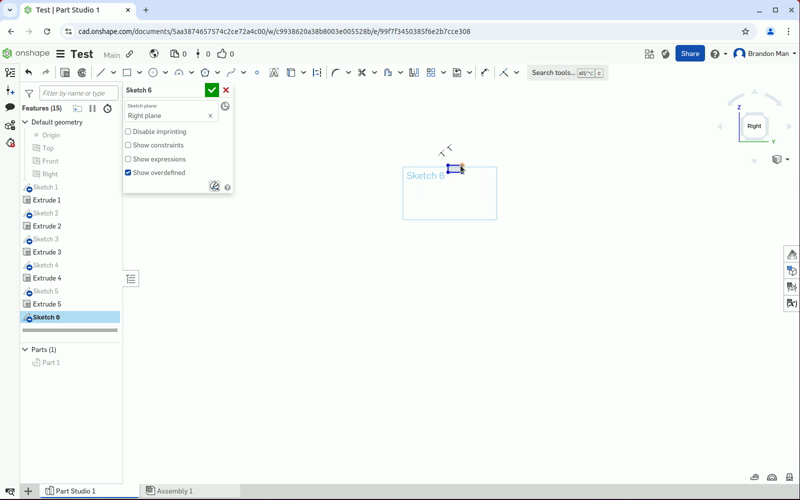
scroll(6)
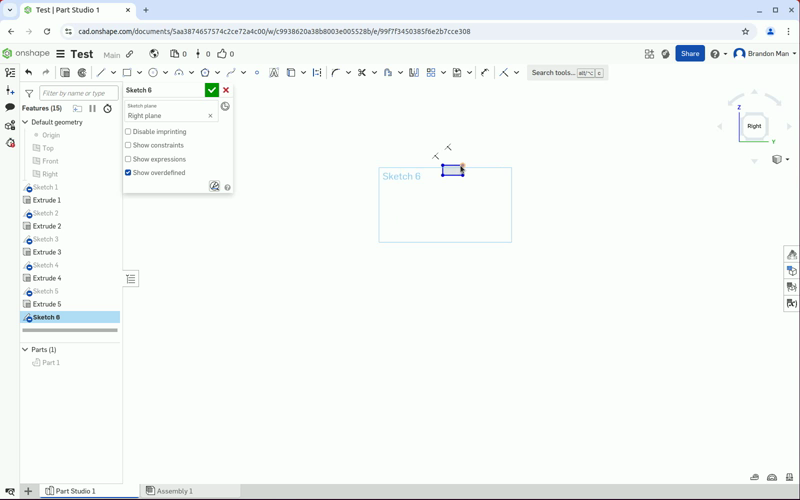
scroll(6)
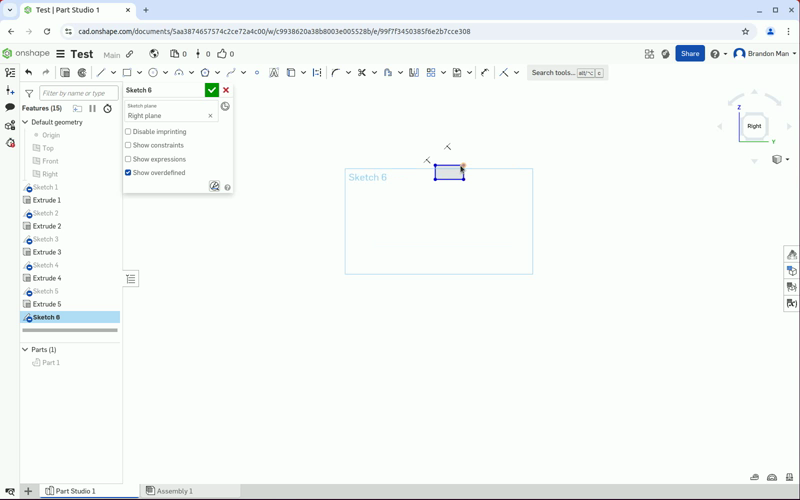
scroll(6)
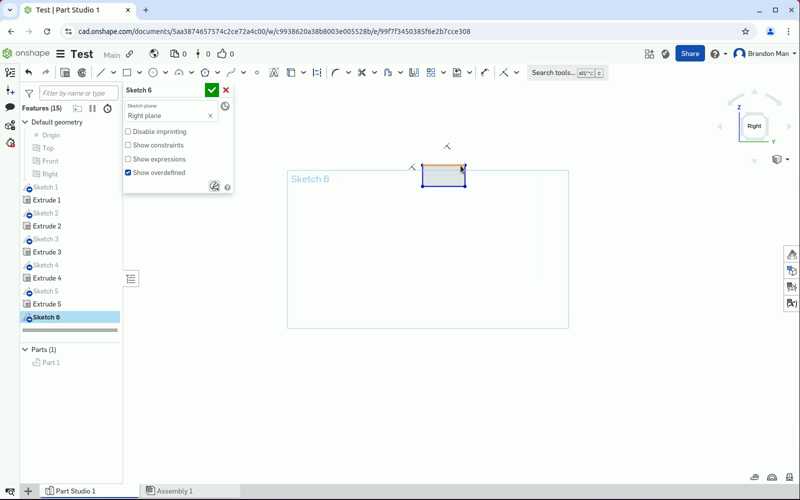
scroll(6)
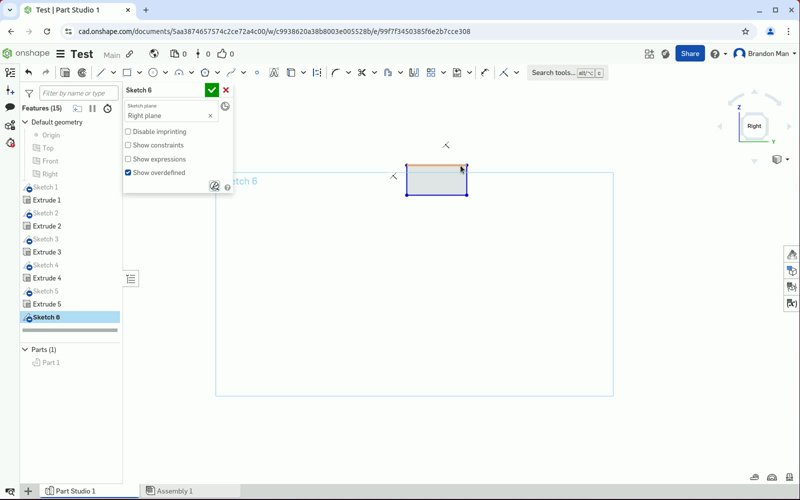
scroll(6)
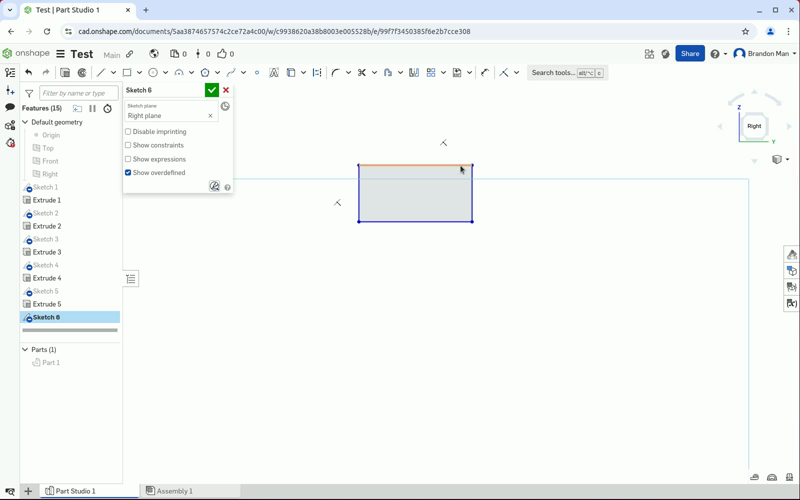
click(460, 165)
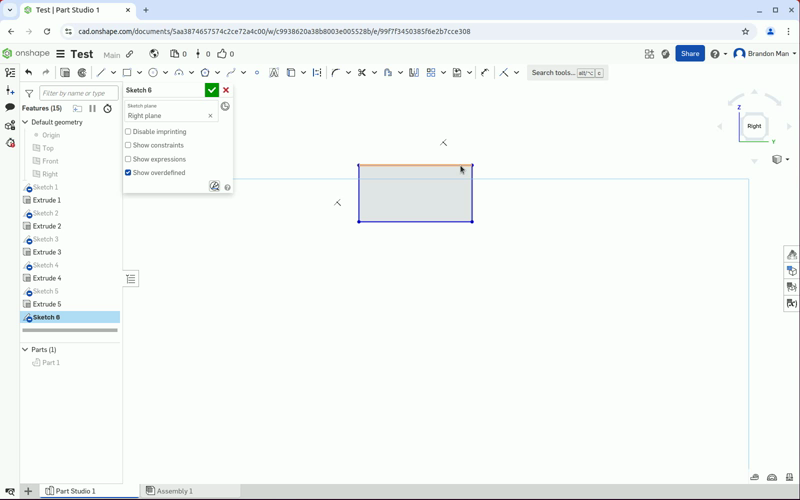
scroll(-6)
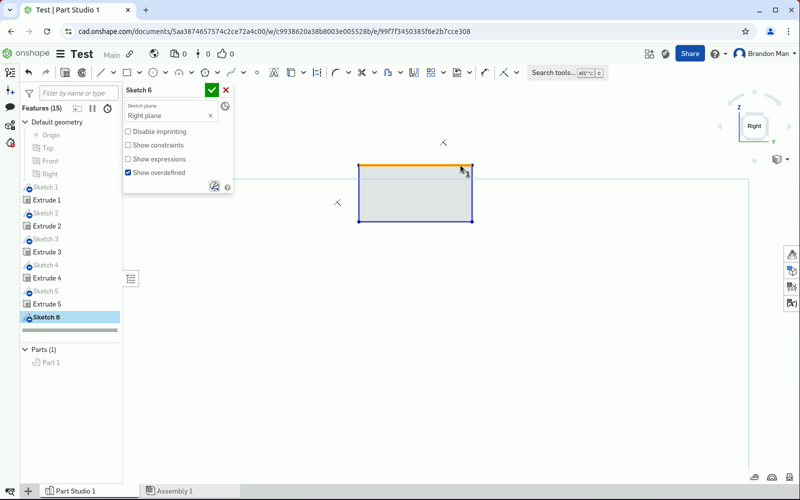
scroll(-6)
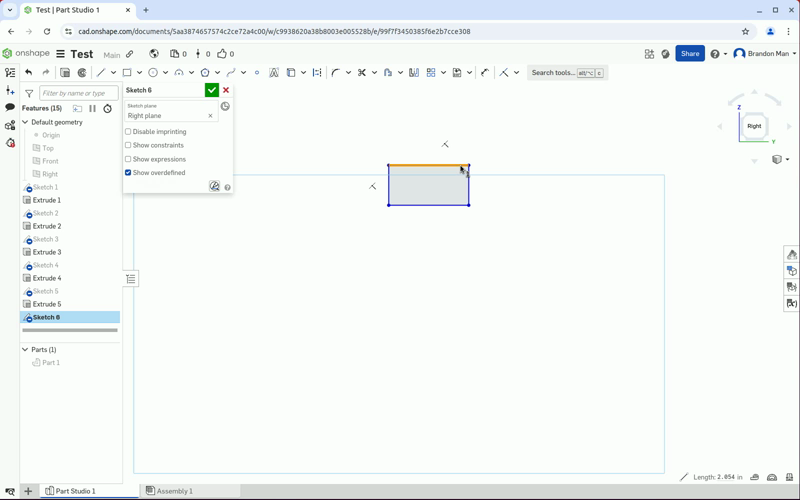
scroll(-6)
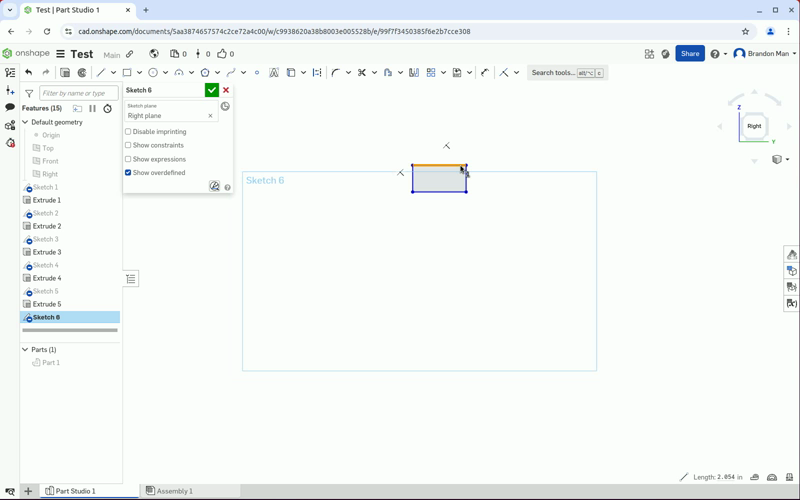
scroll(-6)
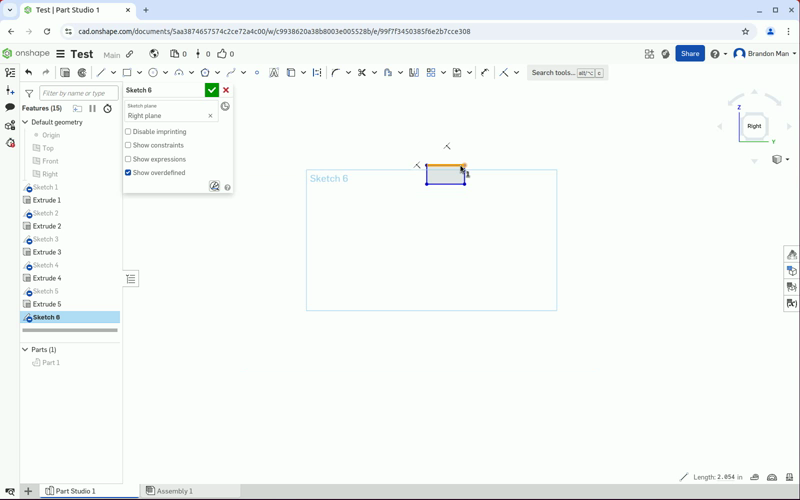
scroll(-6)
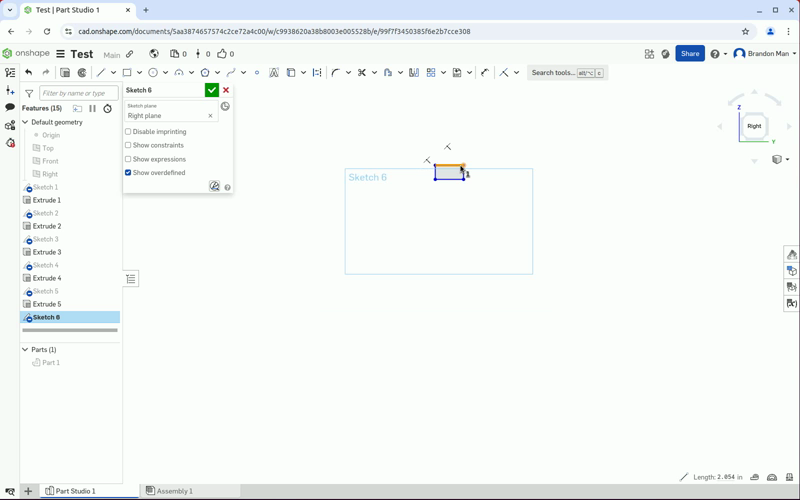
scroll(-6)
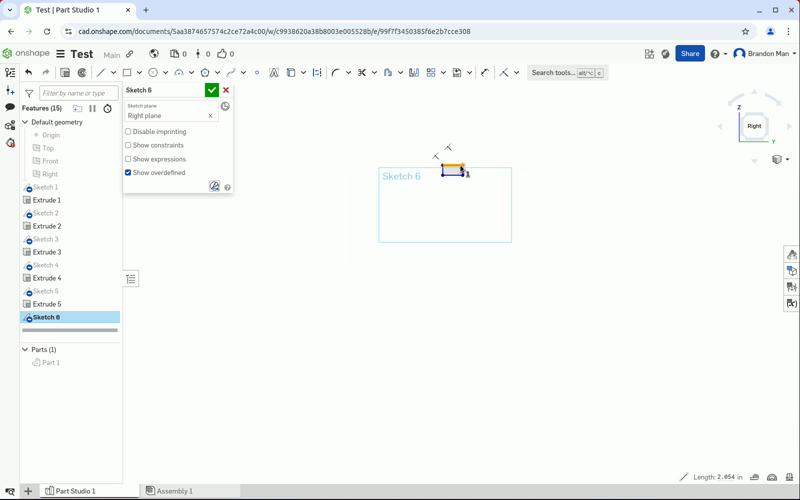
scroll(-6)
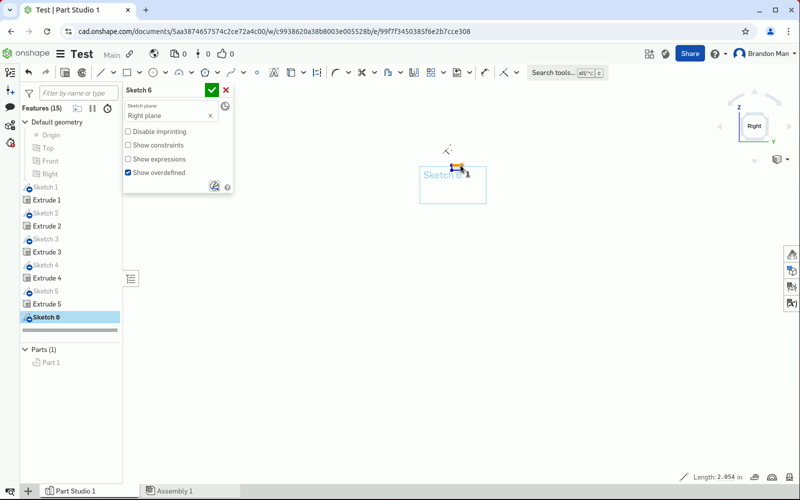
mouse_move(73, 352)
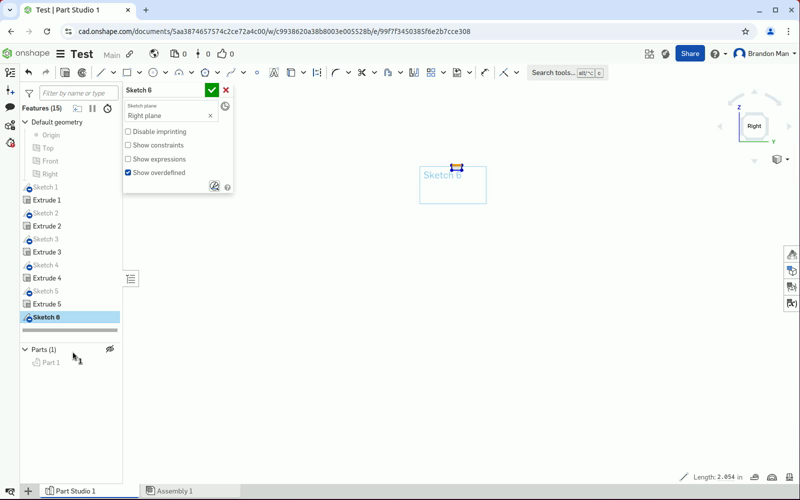
key(shift+y)
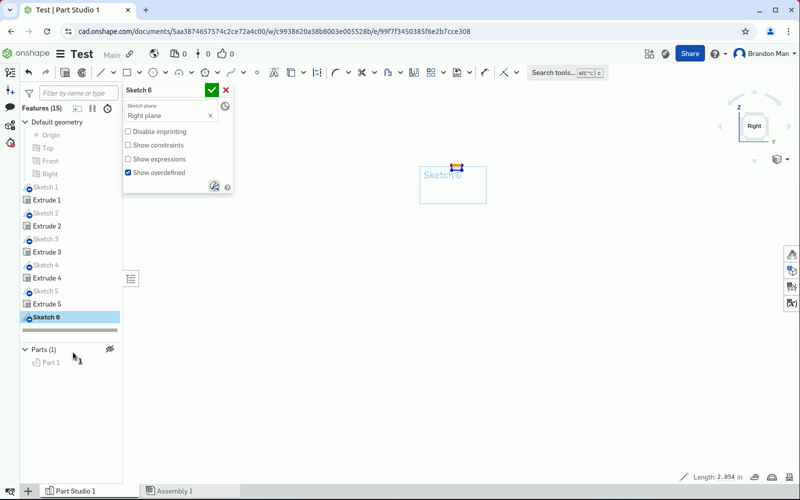
key(shift+e)
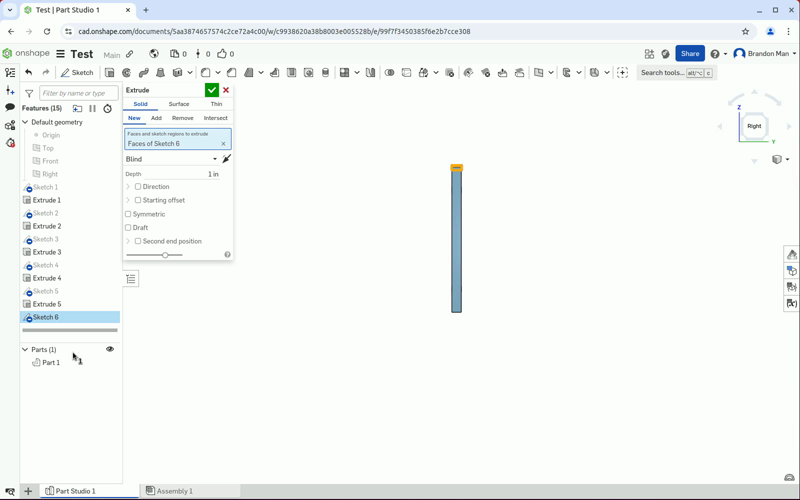
mouse_move(143, 106)
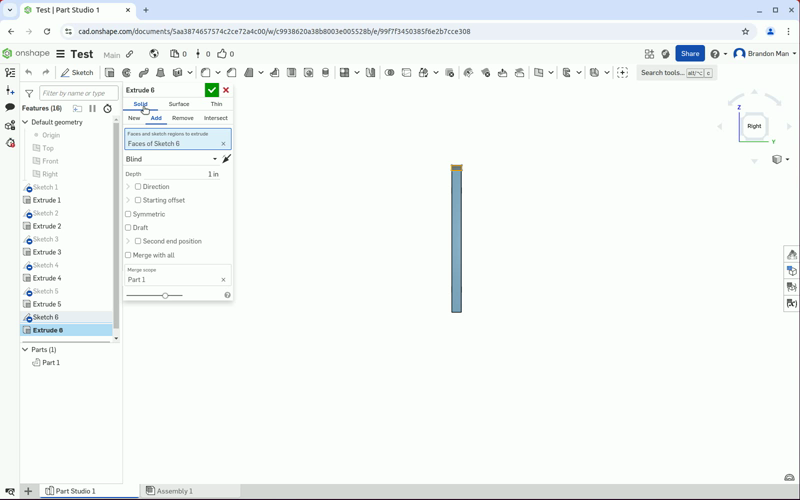
click(143, 106)
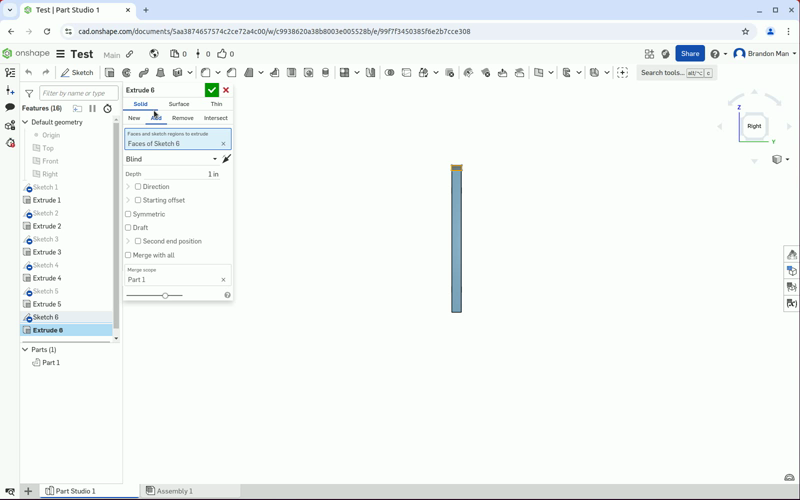
mouse_move(186, 120)
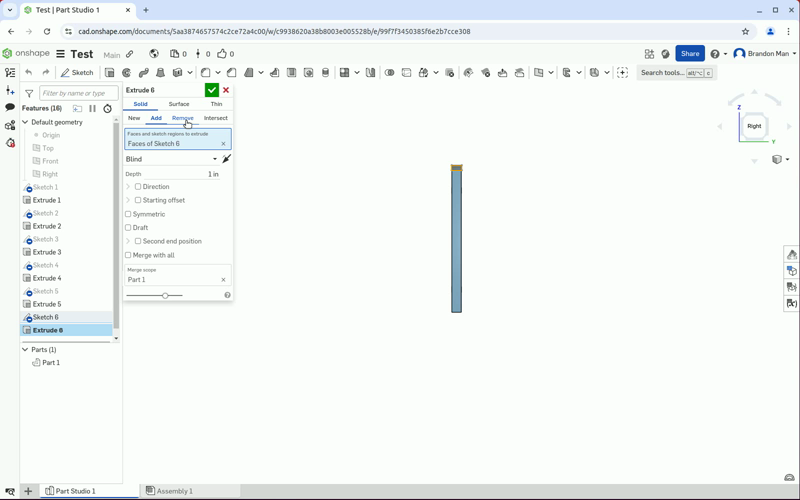
click(186, 120)
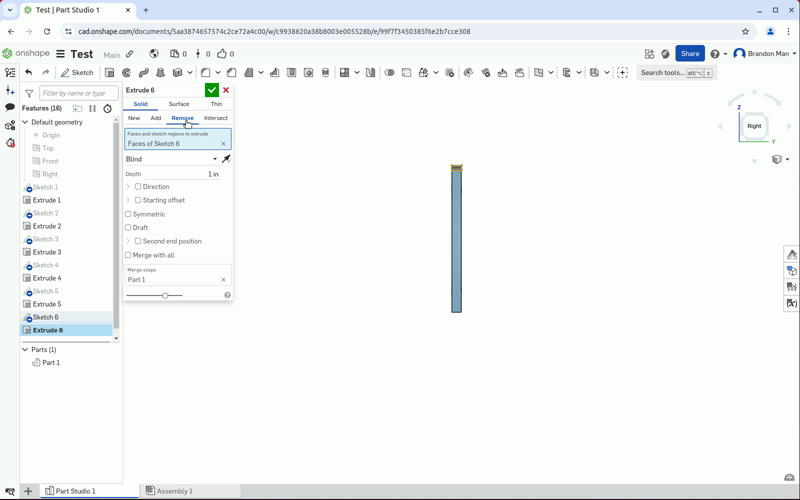
key(tab, 4)
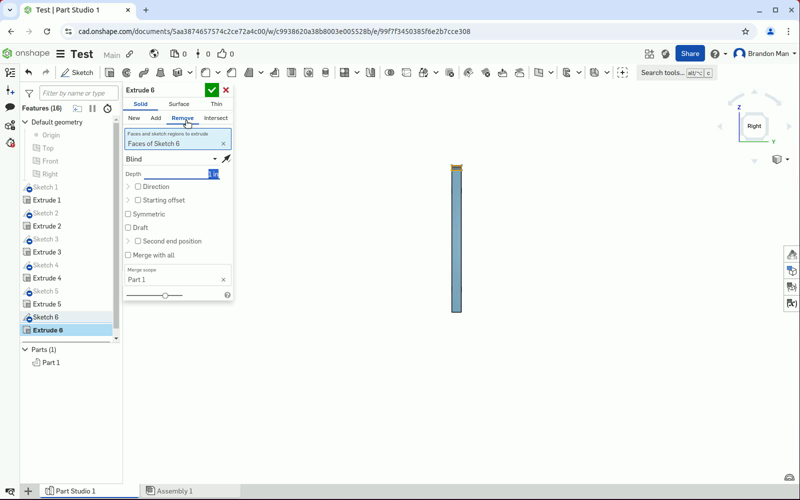
text(11.554)
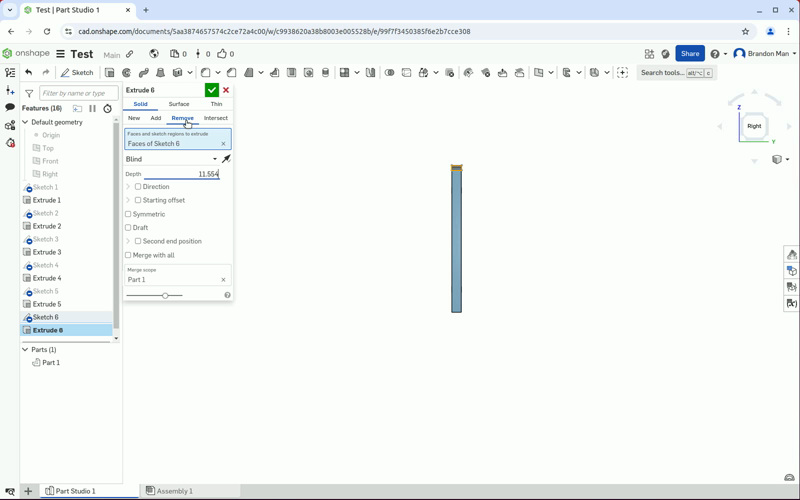
key(tab, 6)
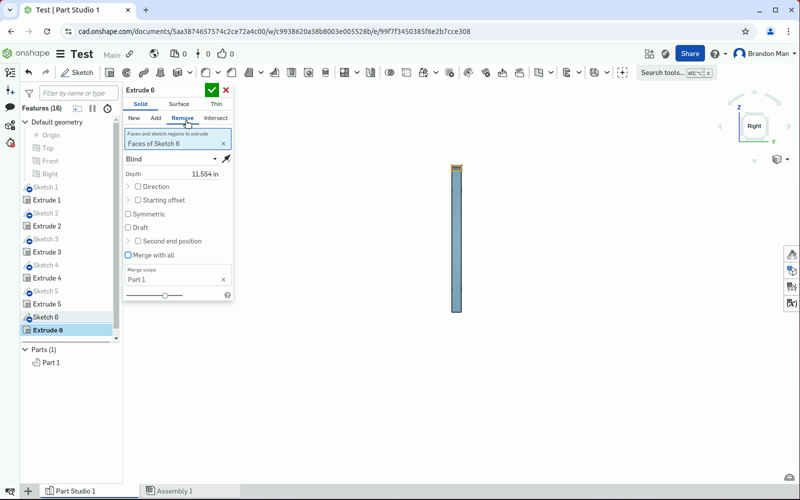
key(space)
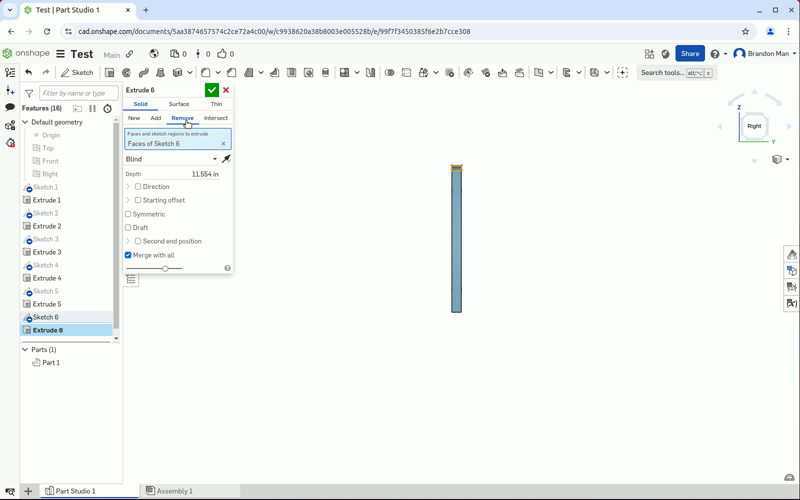
key(enter)
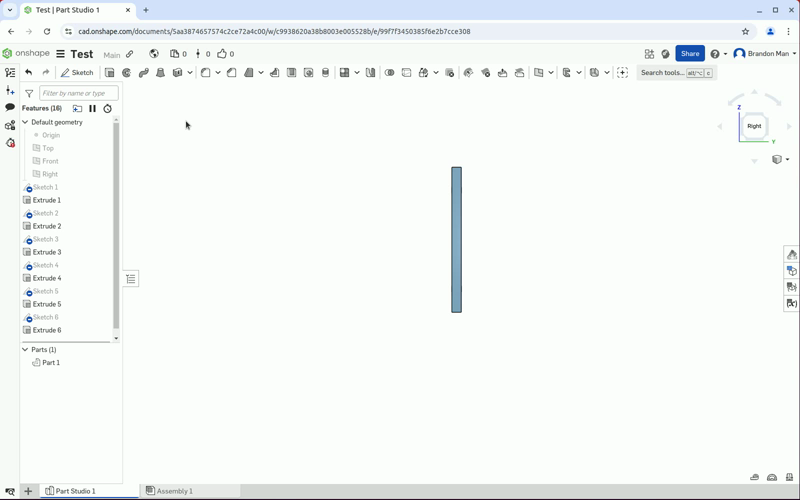
key(shift+h)
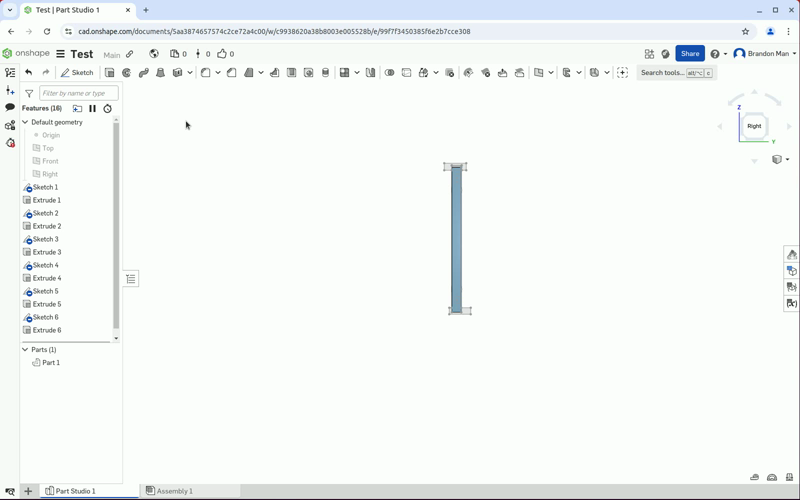
key(shift+h)
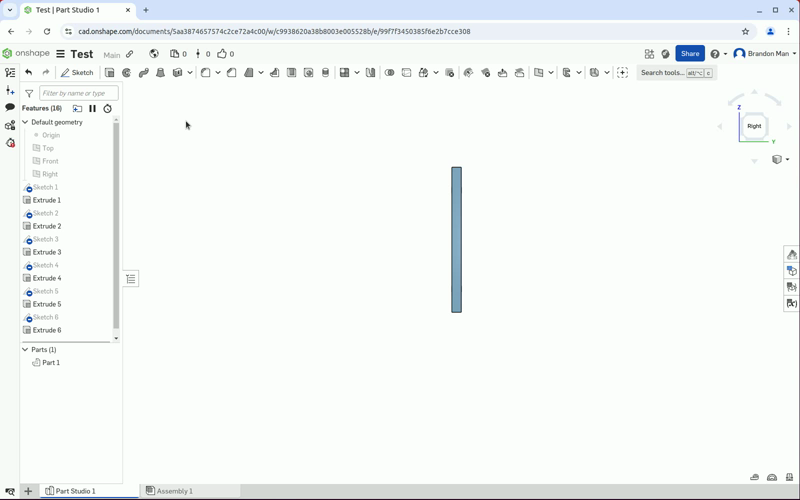
mouse_move(69, 189)
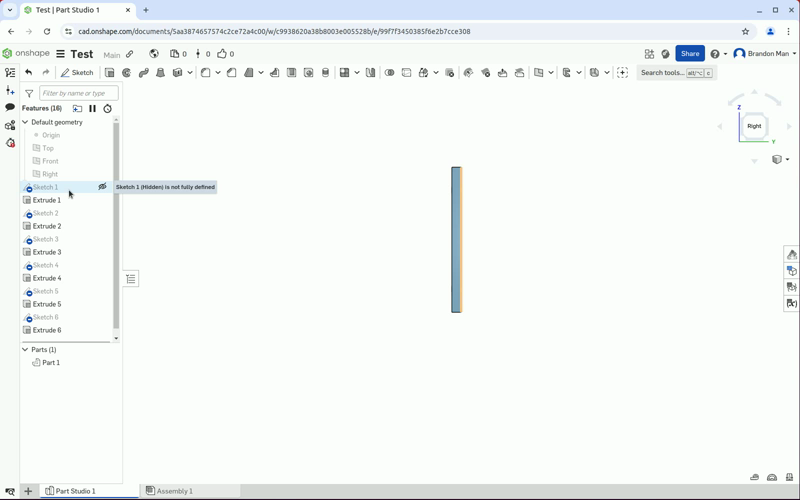
click(69, 189)
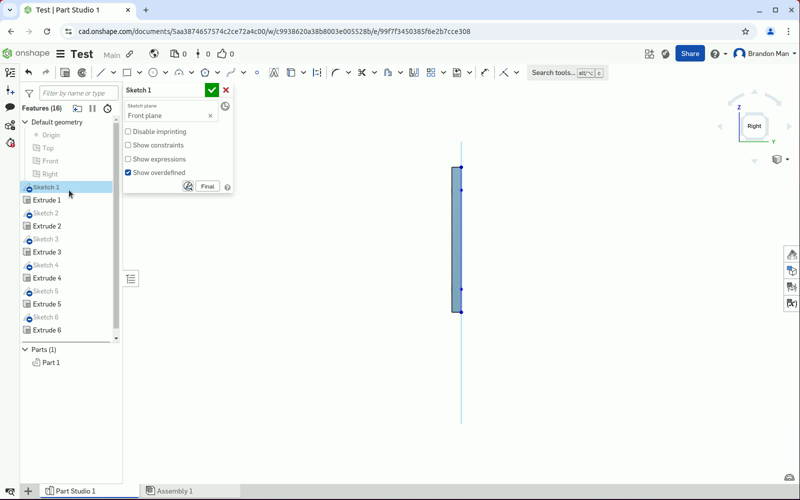
mouse_move(229, 92)
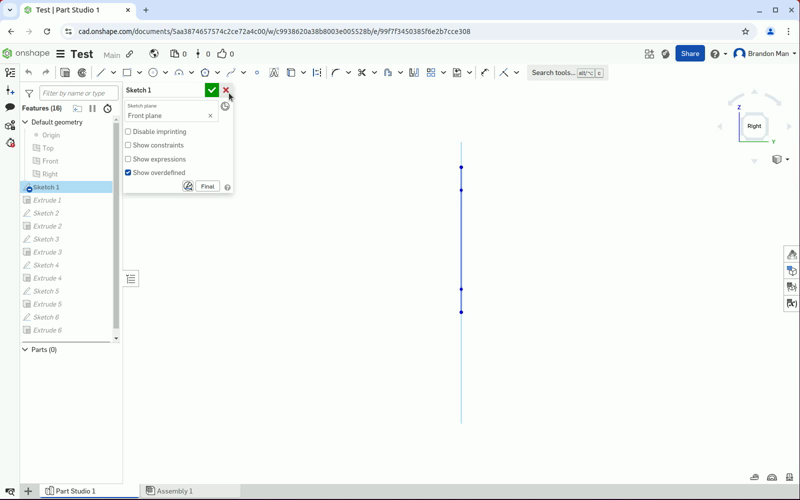
click(229, 92)
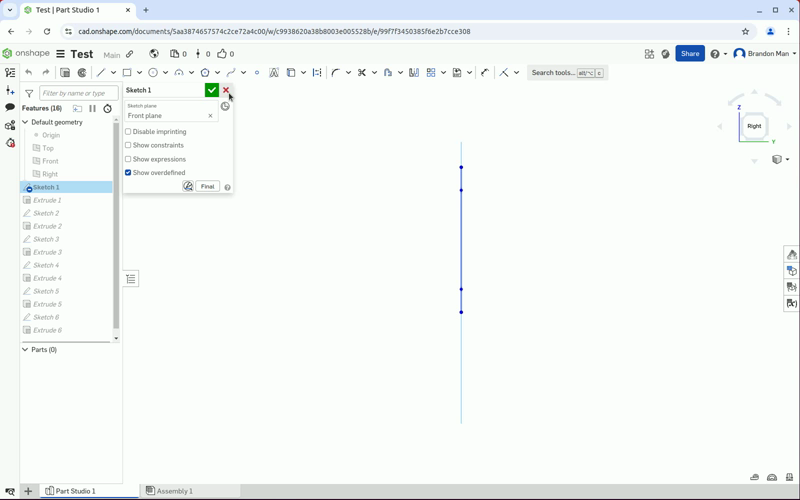
key(shift+s)
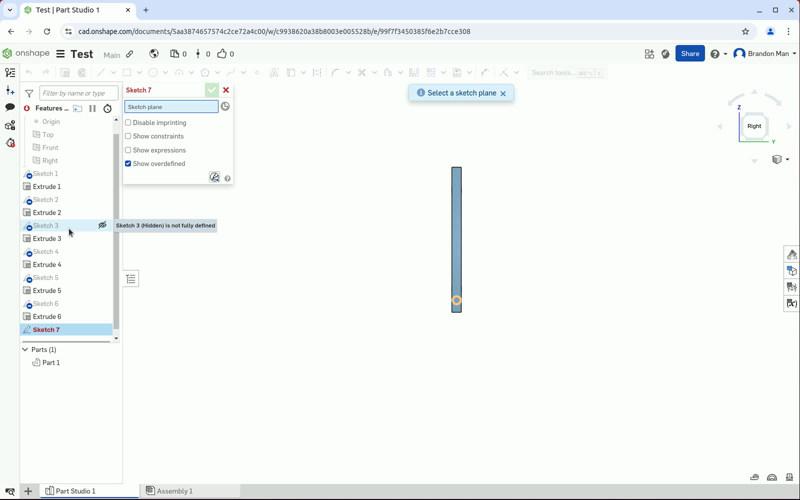
scroll(3)
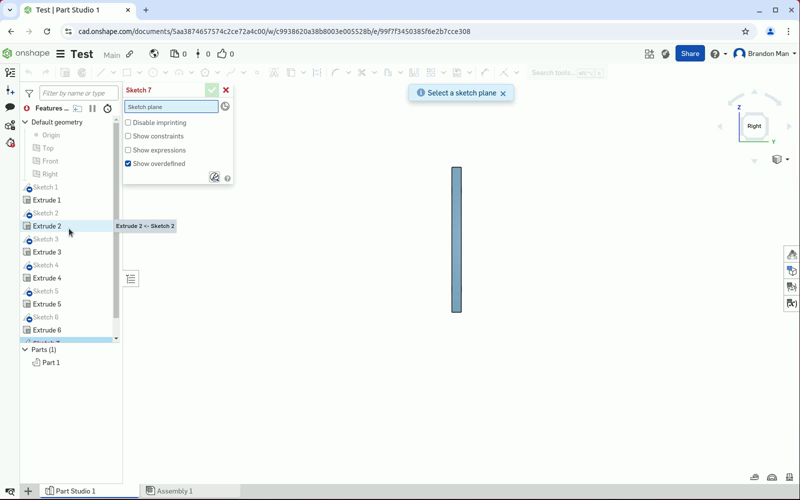
mouse_move(69, 176)
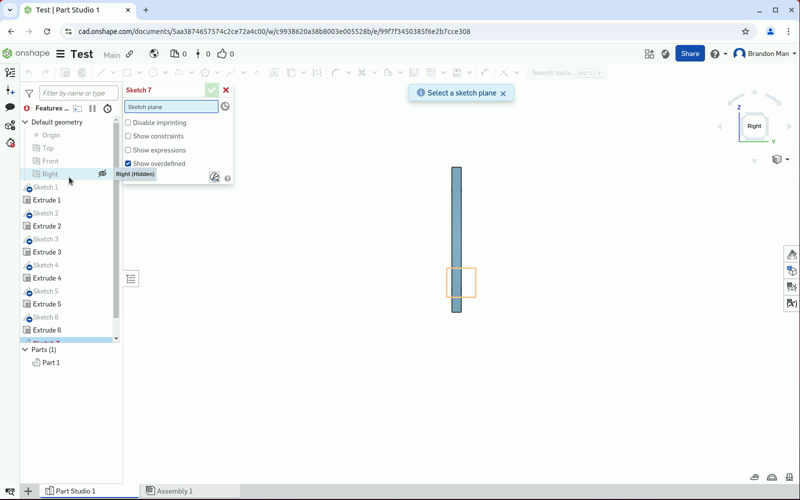
click(69, 176)
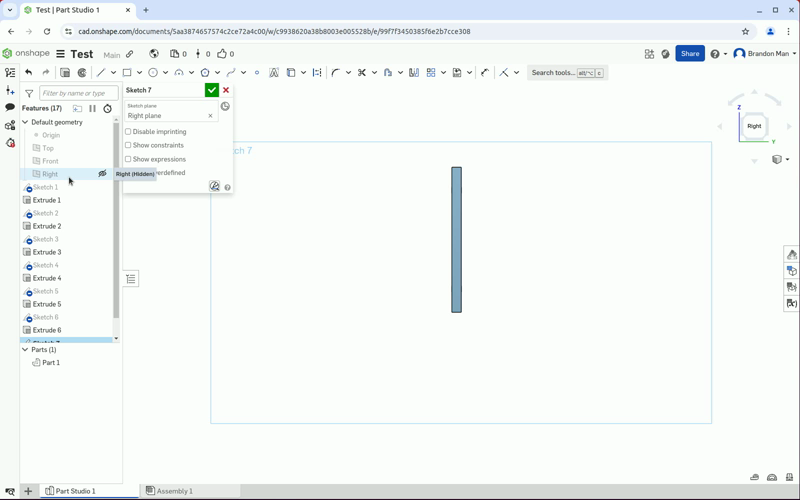
mouse_move(73, 352)
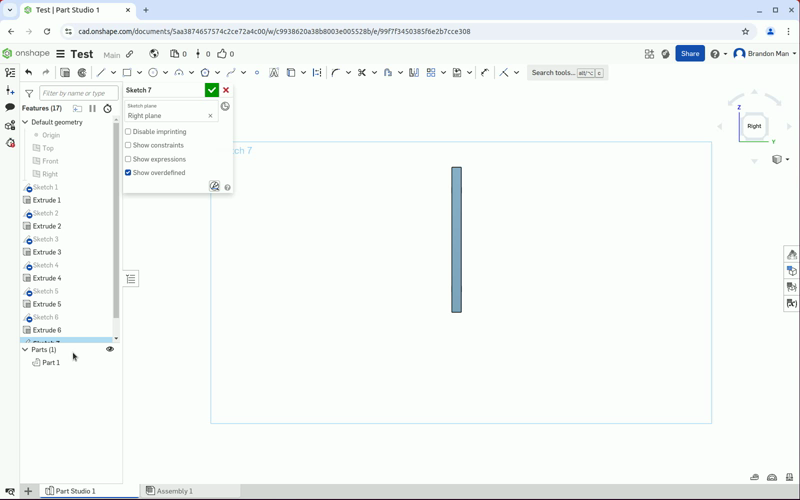
key(y)
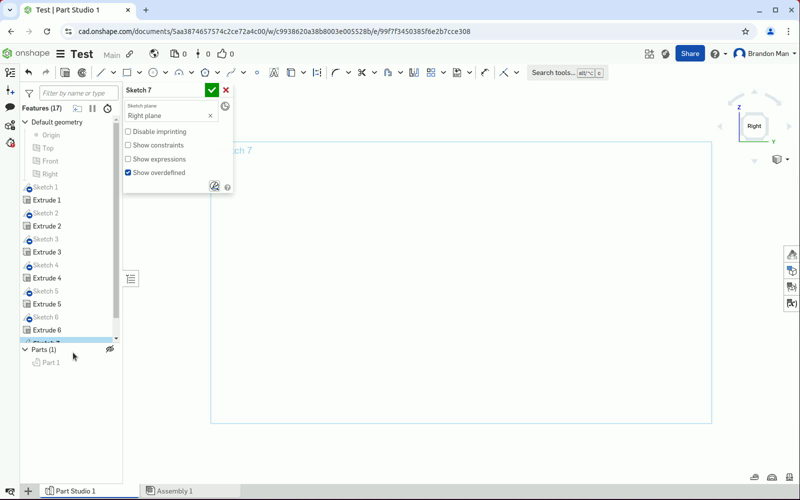
key(l)
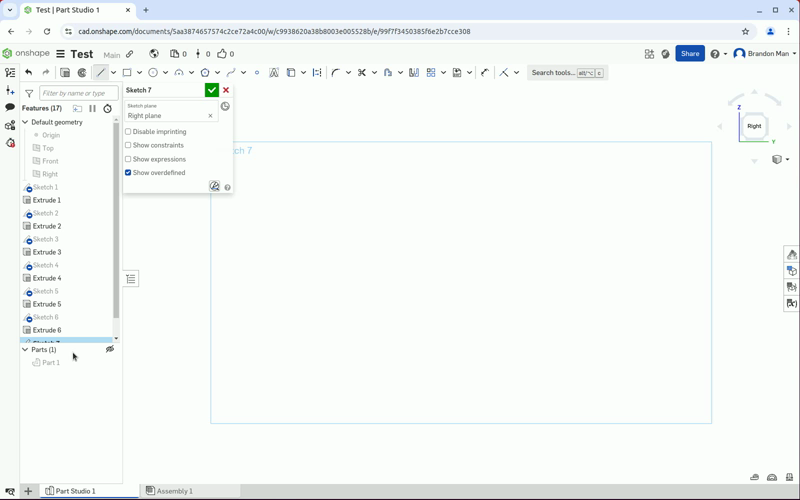
key_down(shift)
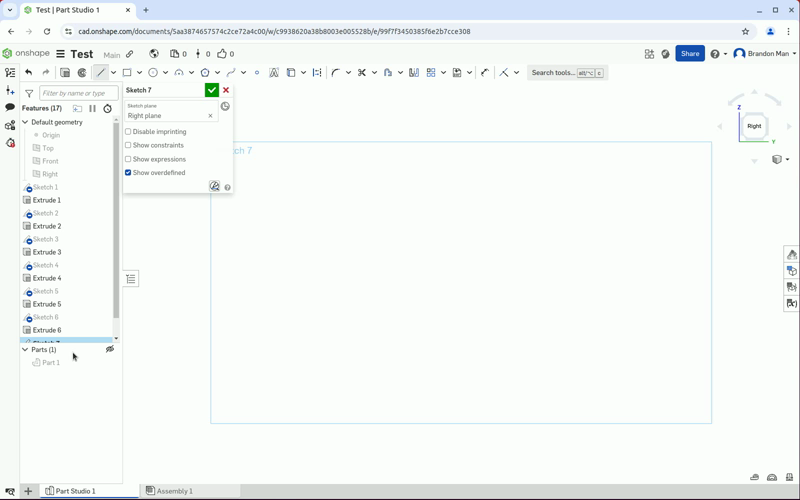
mouse_move(451, 312)
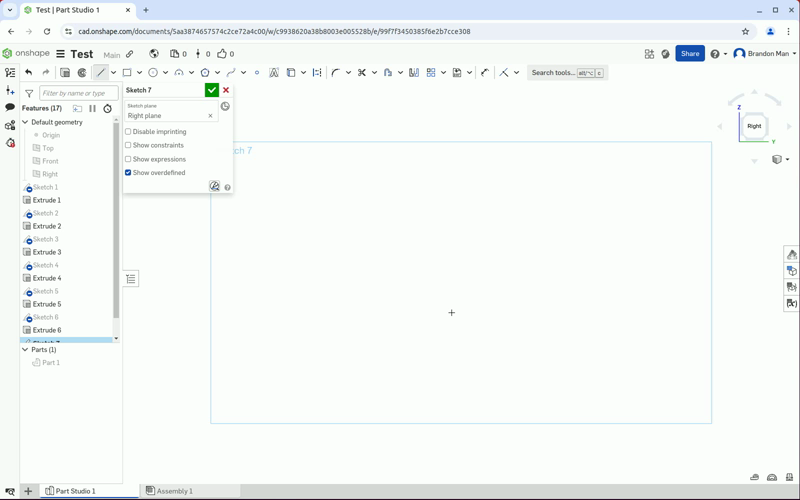
click(451, 312)
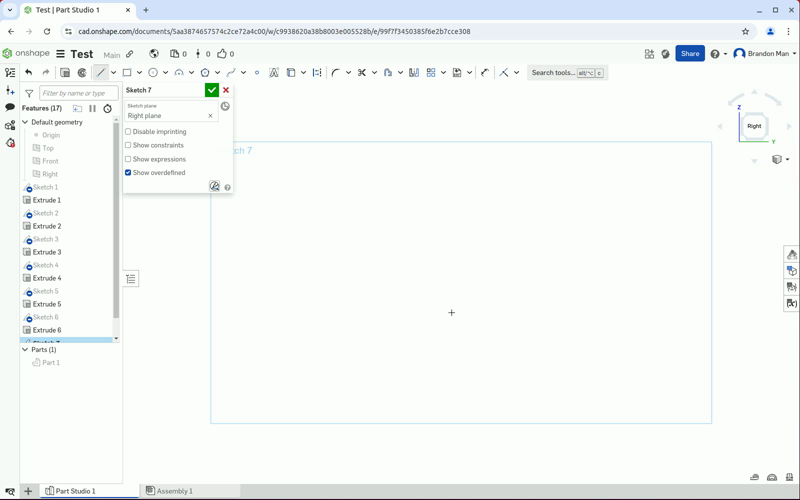
key_up(shift)
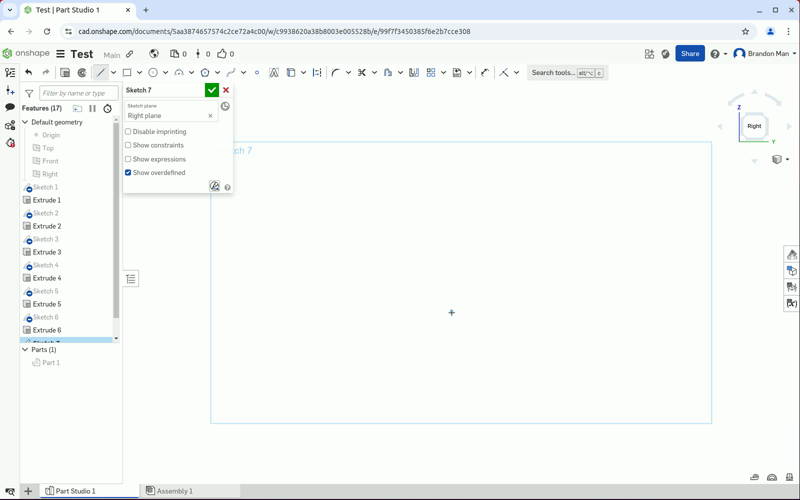
key_down(shift)
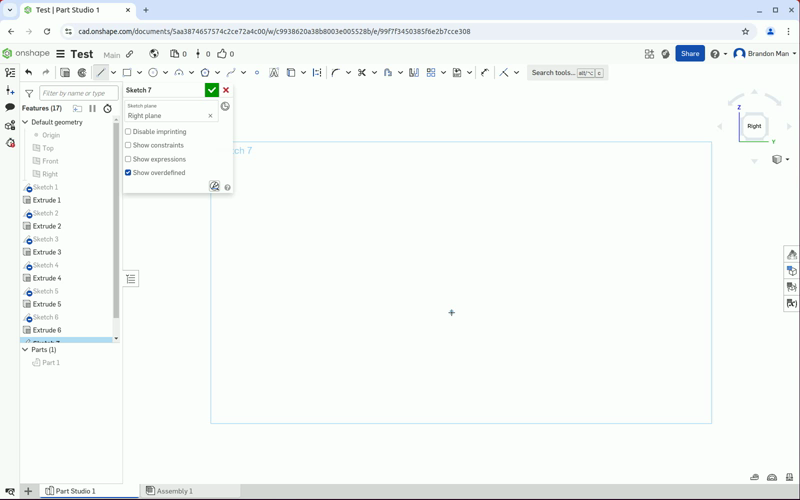
mouse_move(481, 312)
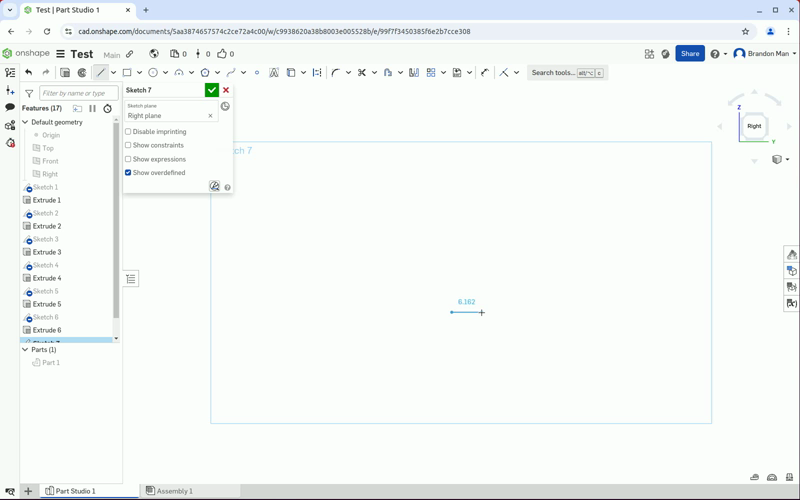
mouse_move(461, 312)
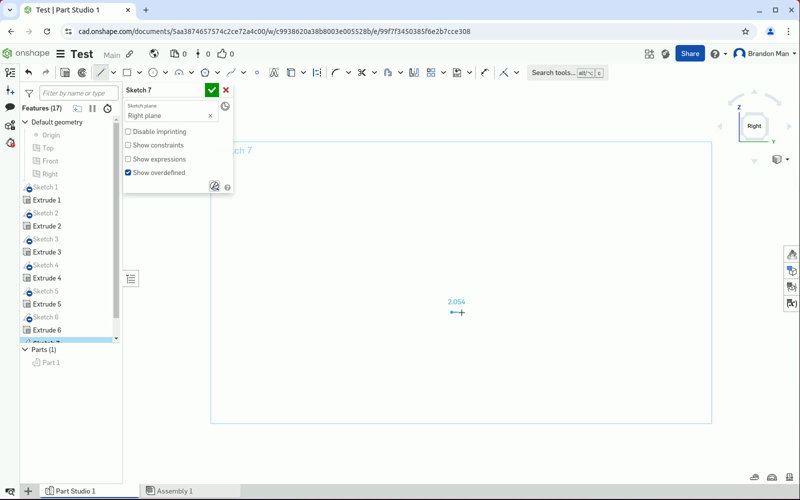
click(461, 312)
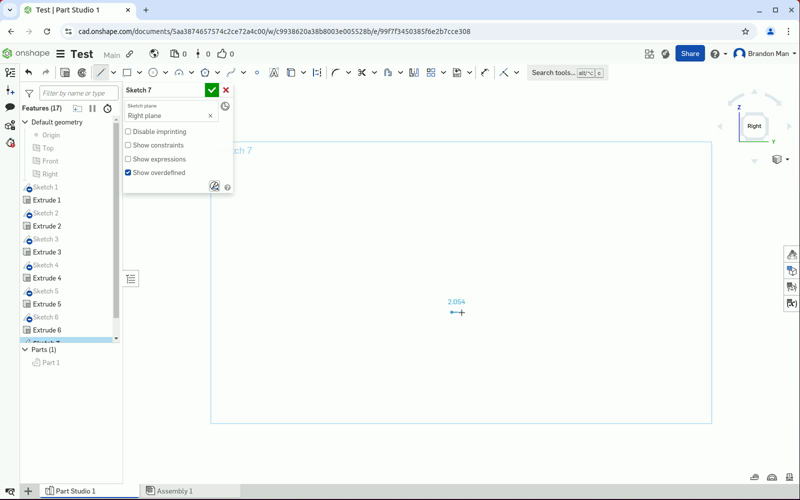
key_up(shift)
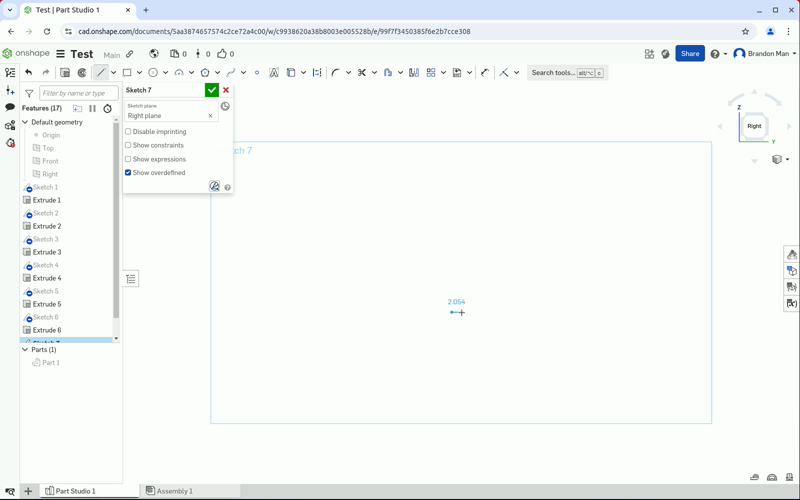
key_down(shift)
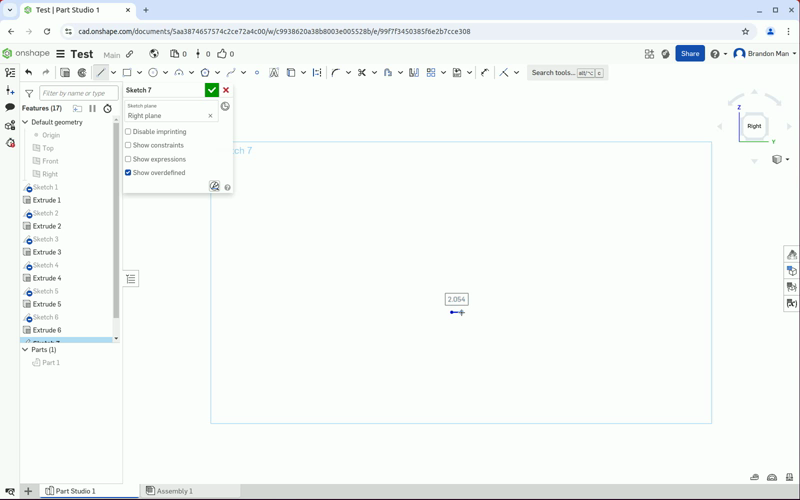
mouse_move(492, 312)
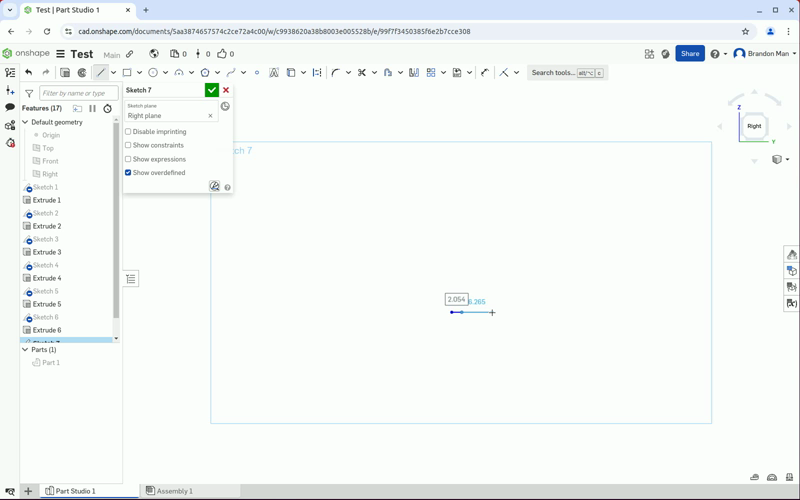
mouse_move(461, 306)
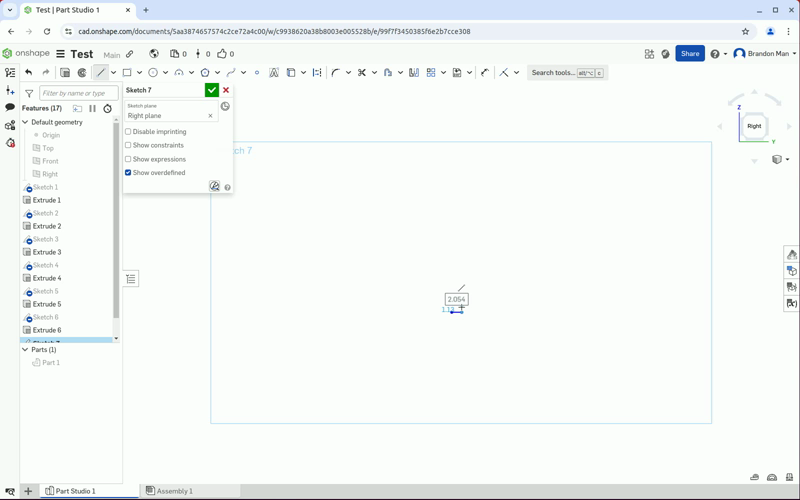
scroll(6)
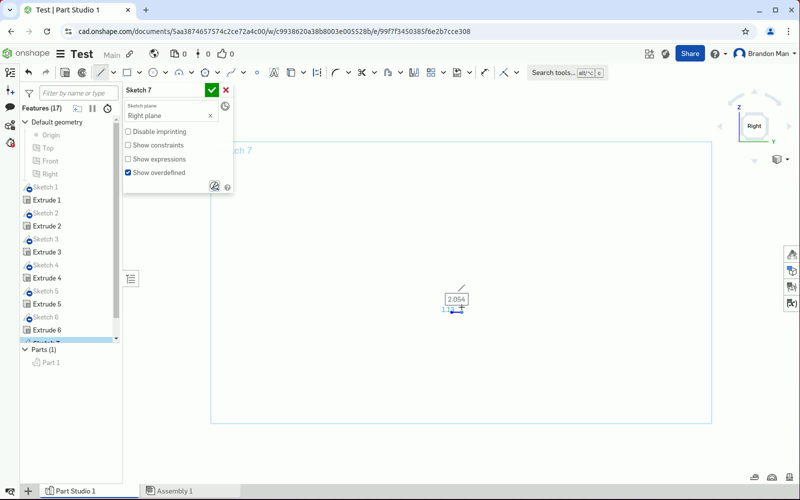
scroll(6)
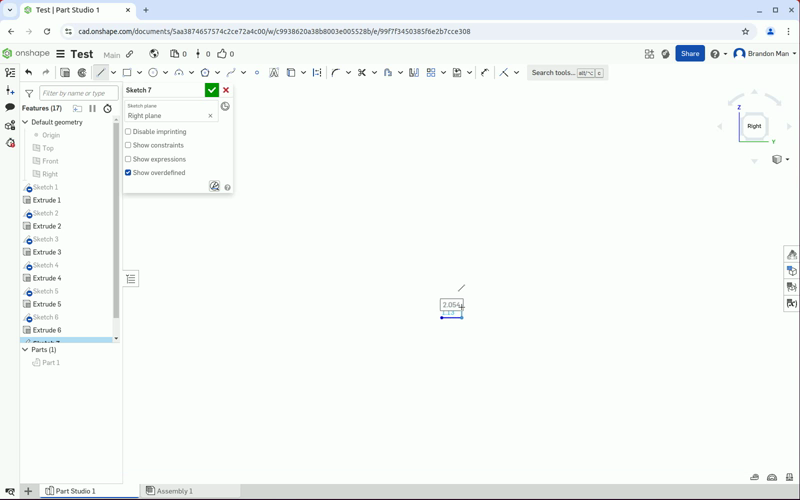
scroll(6)
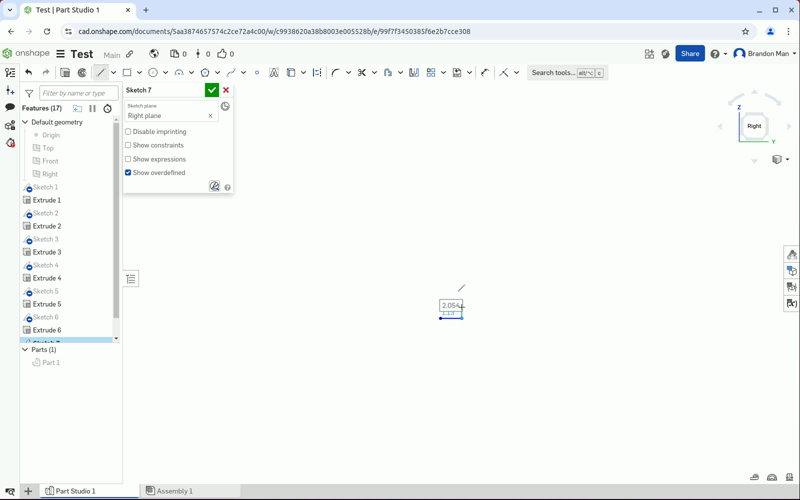
scroll(6)
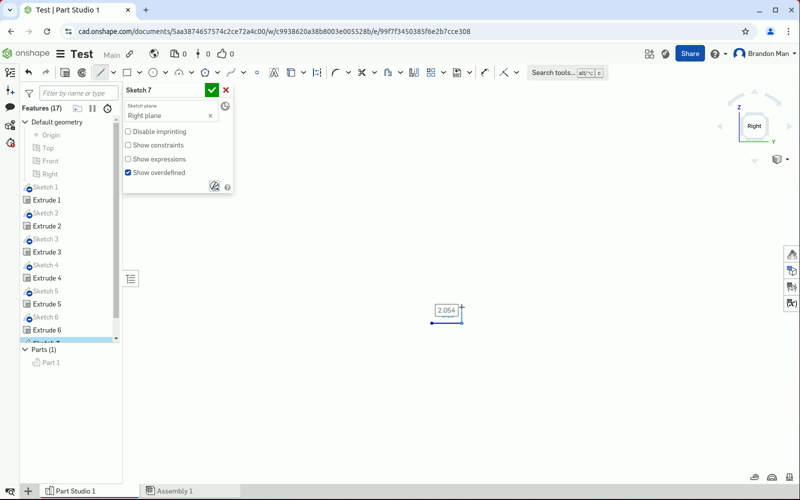
scroll(6)
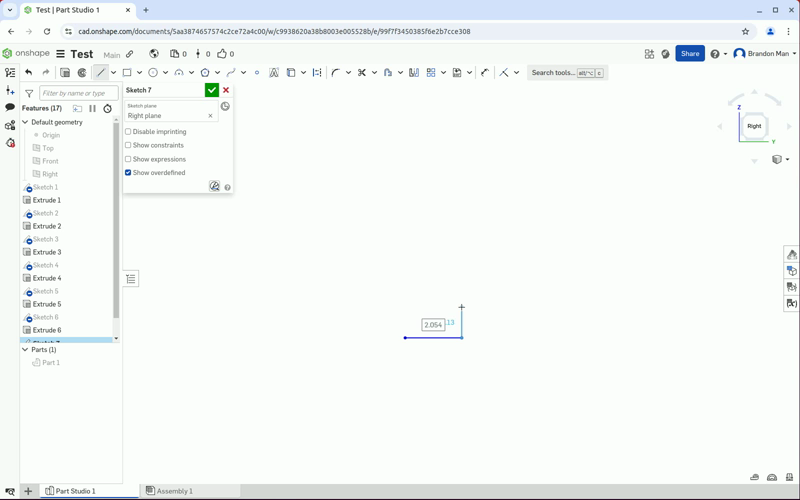
scroll(6)
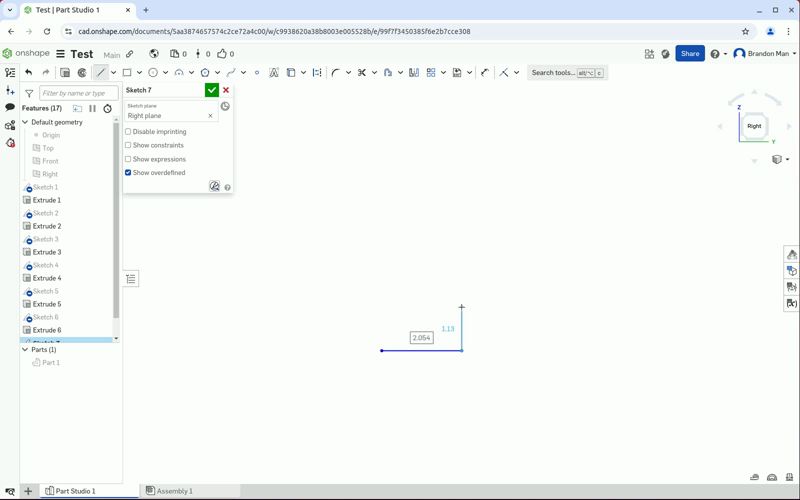
scroll(6)
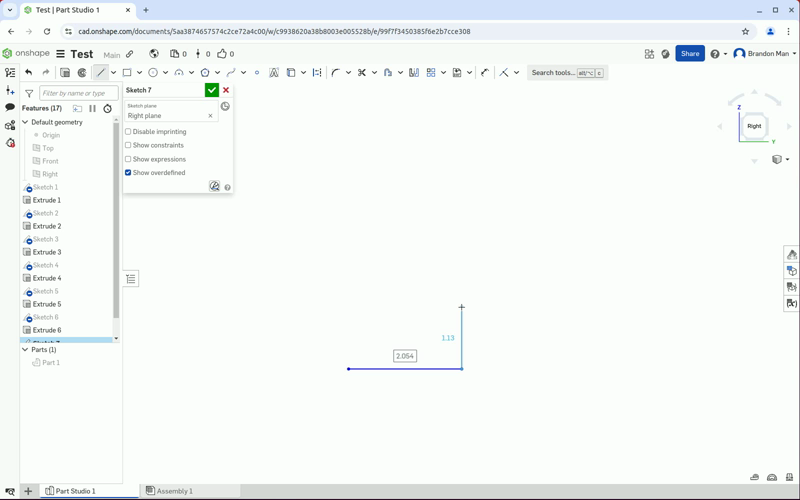
click(461, 306)
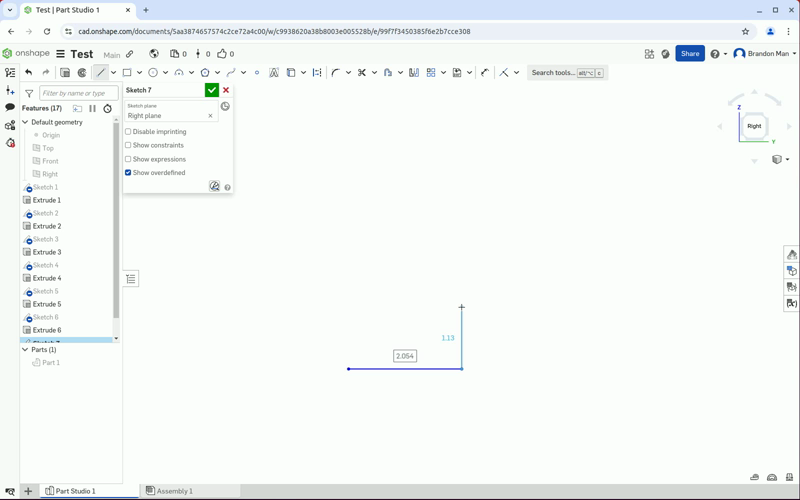
scroll(-6)
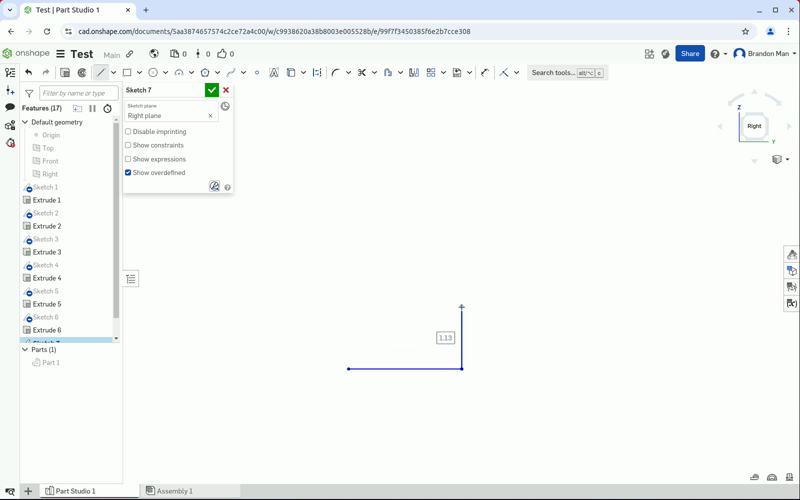
scroll(-6)
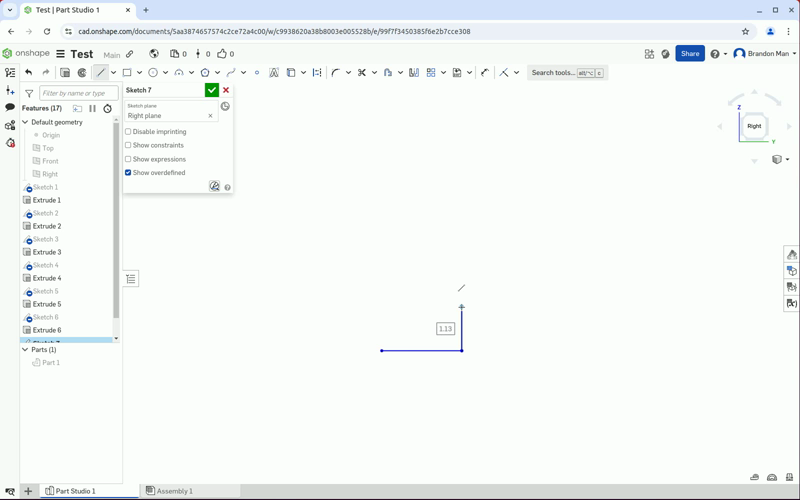
scroll(-6)
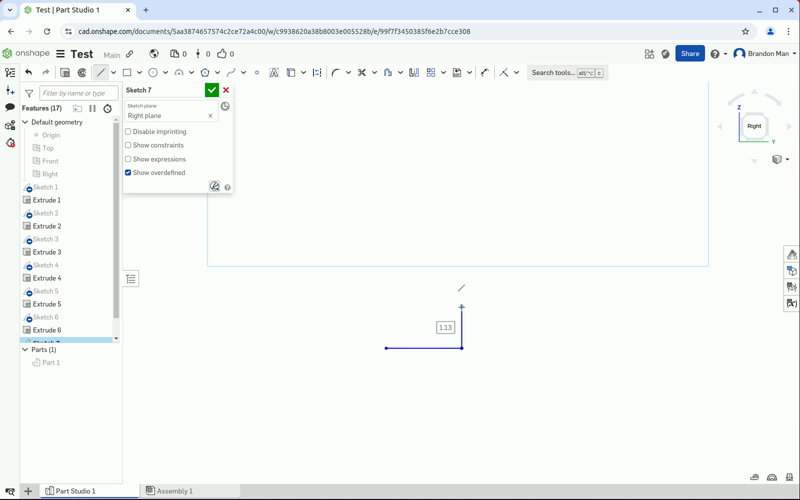
scroll(-6)
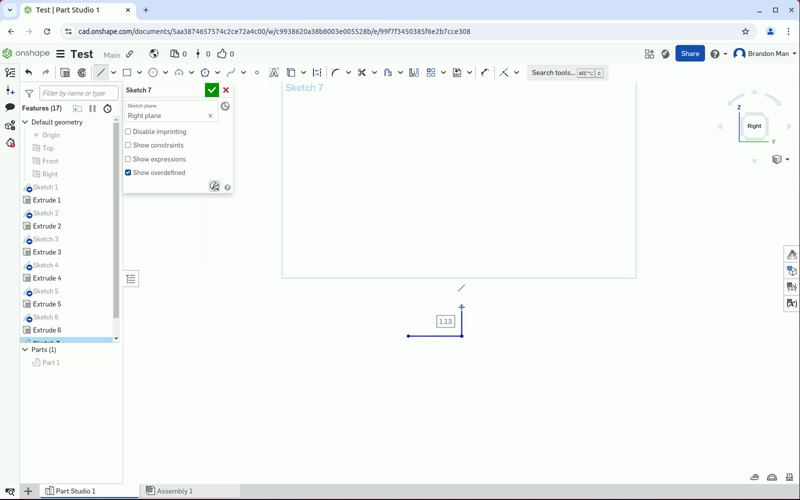
scroll(-6)
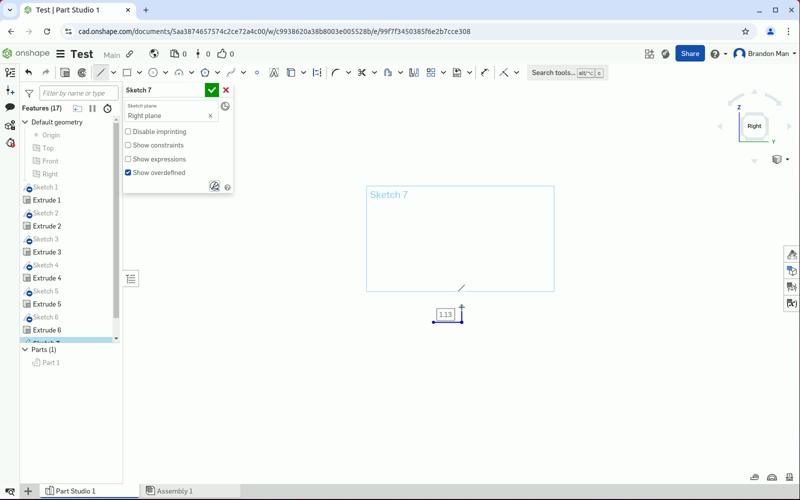
scroll(-6)
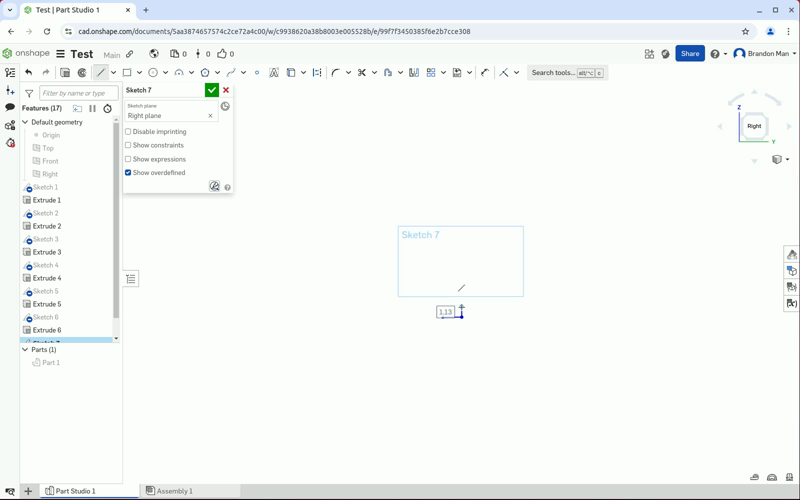
scroll(-6)
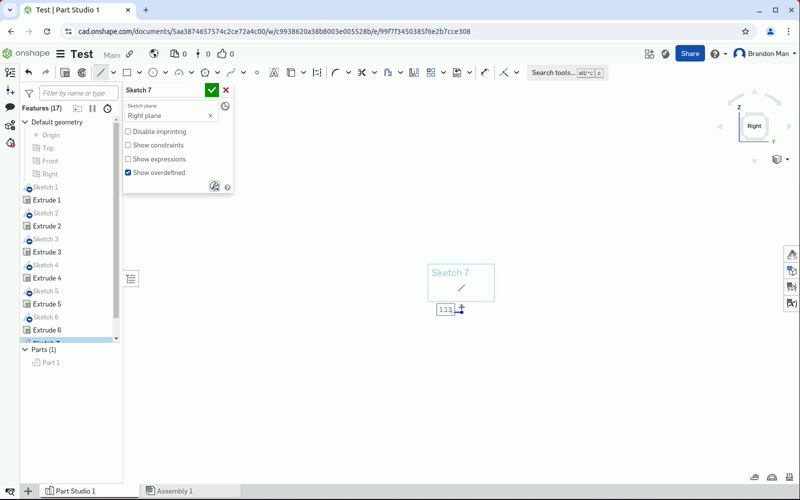
key_up(shift)
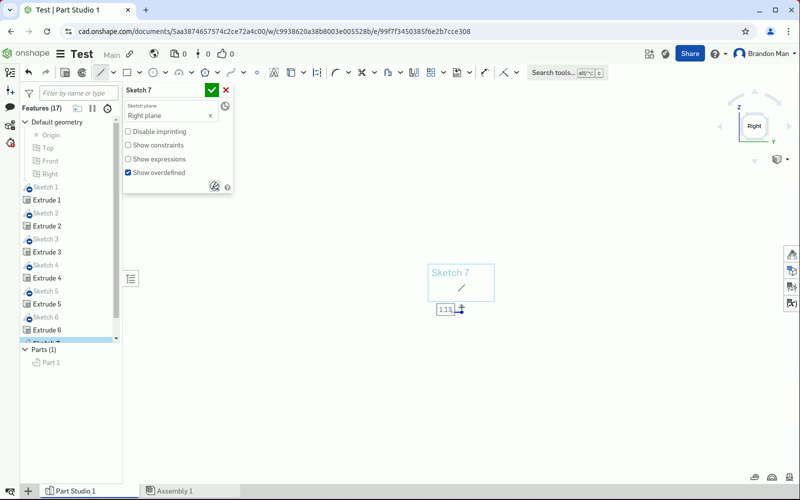
key_down(shift)
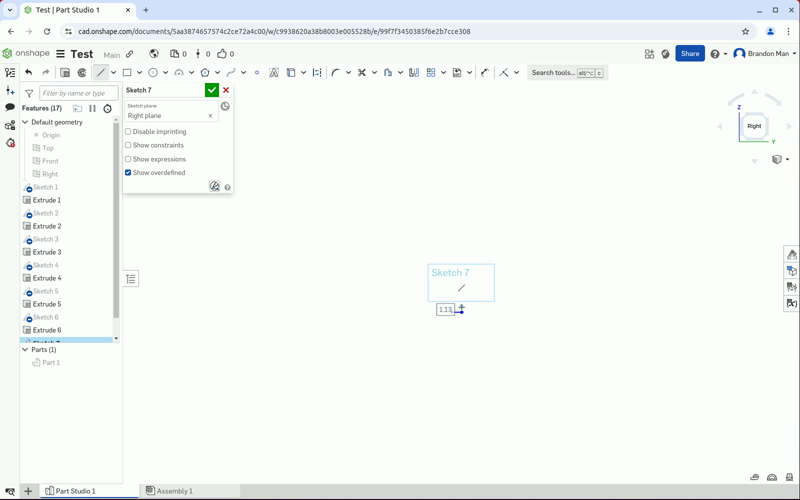
mouse_move(492, 306)
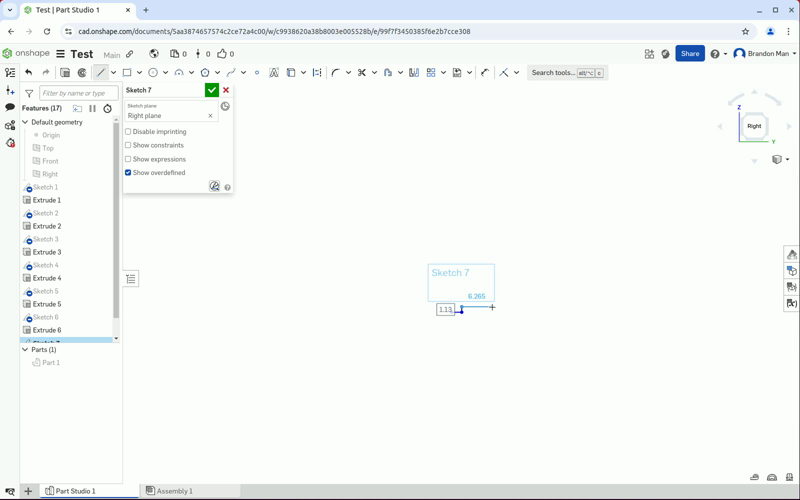
mouse_move(451, 306)
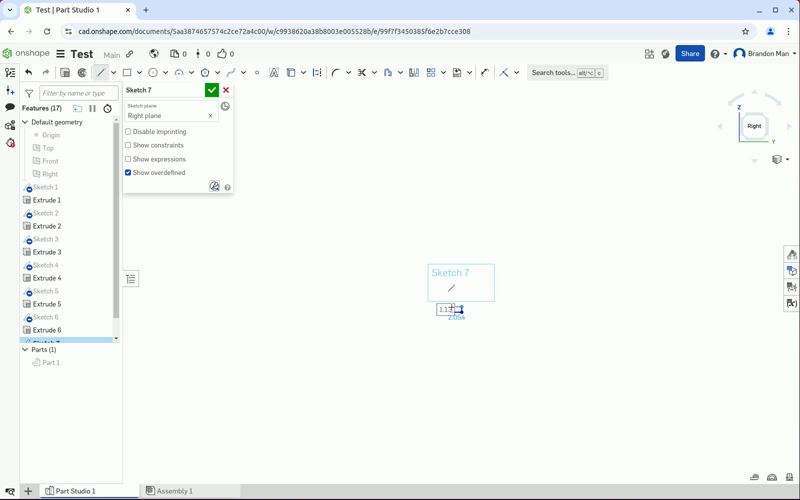
click(451, 306)
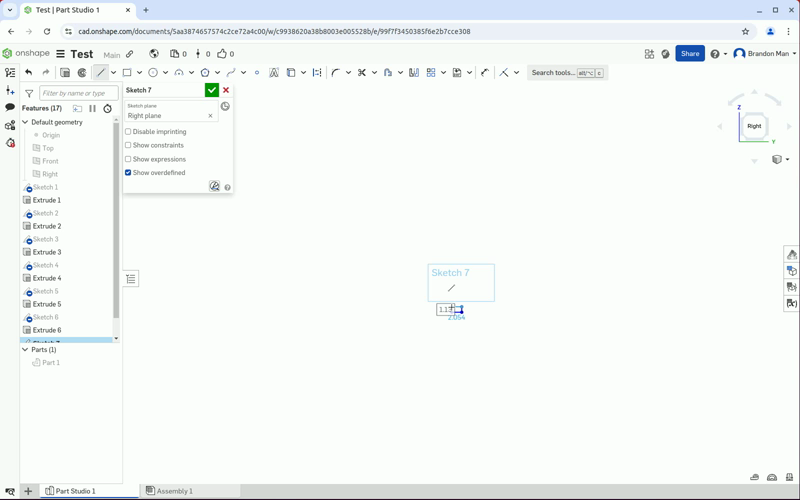
key_up(shift)
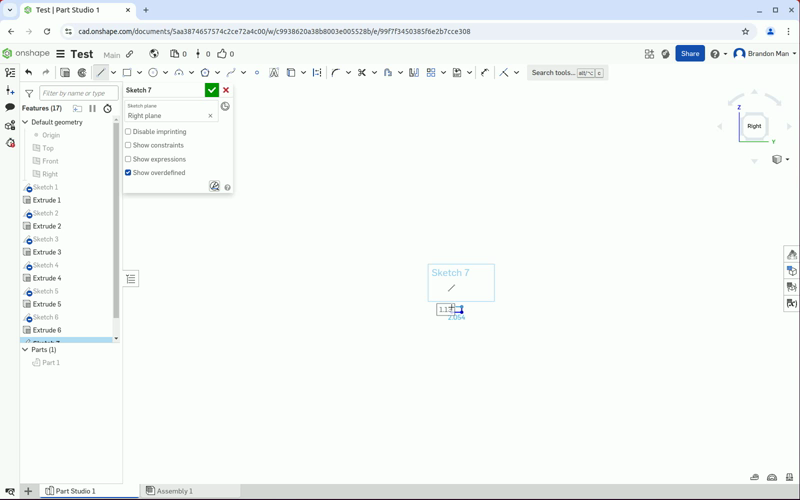
mouse_move(481, 306)
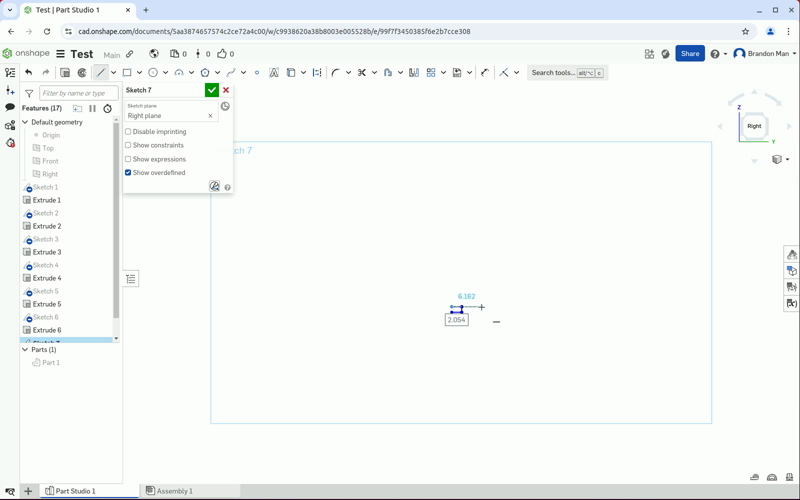
key_down(shift)
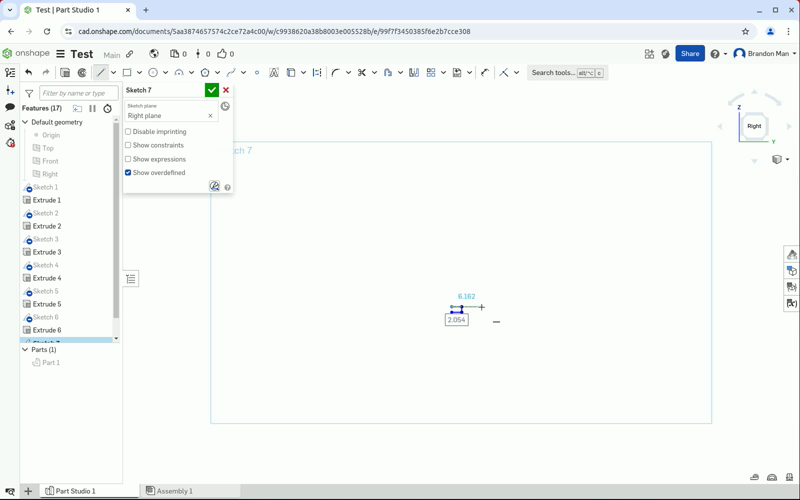
mouse_move(451, 312)
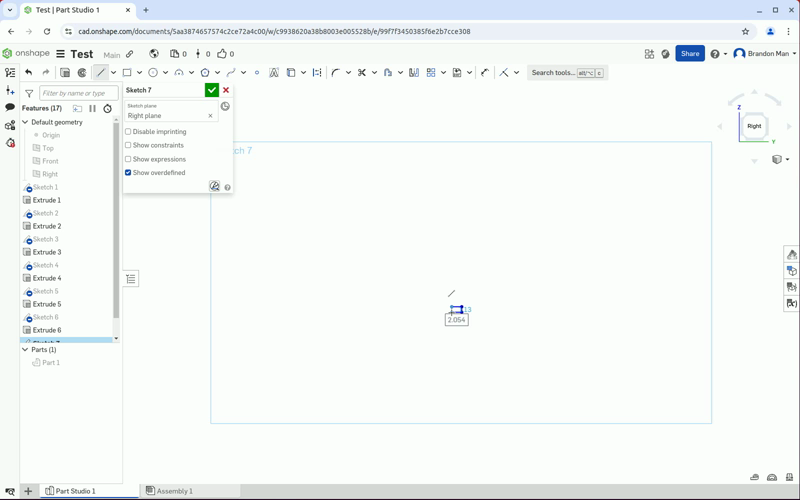
scroll(6)
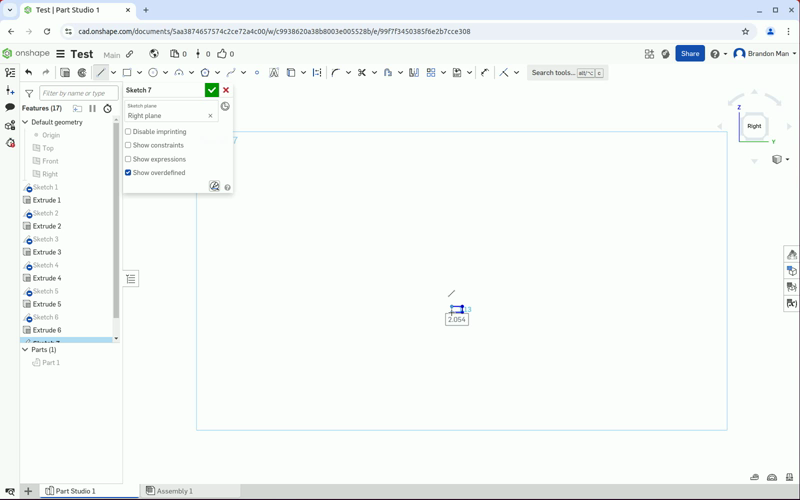
scroll(6)
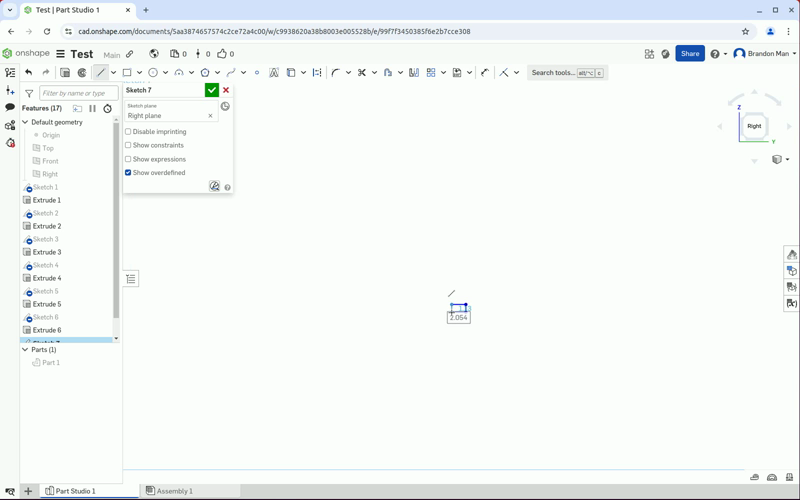
scroll(6)
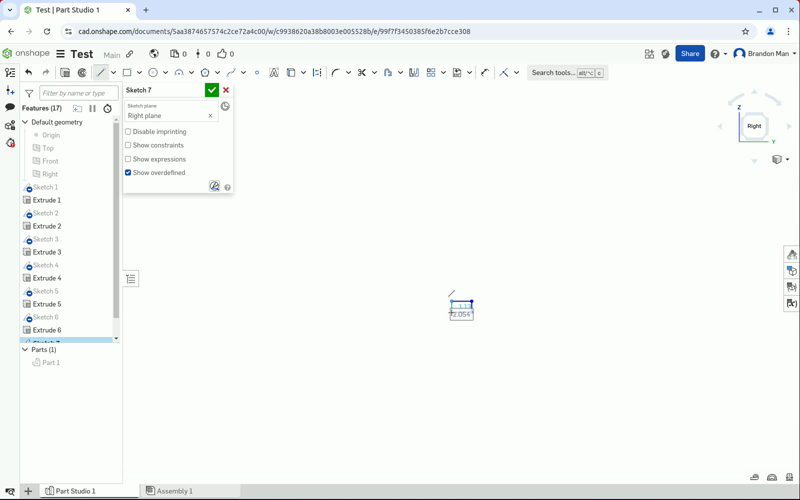
scroll(6)
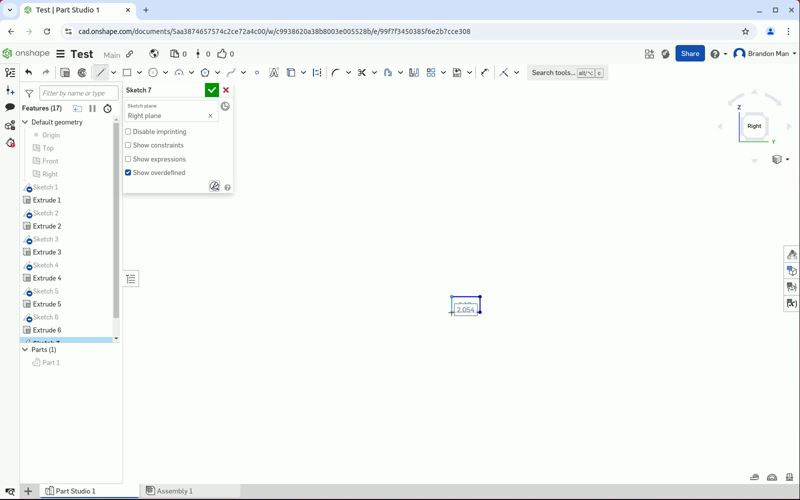
scroll(6)
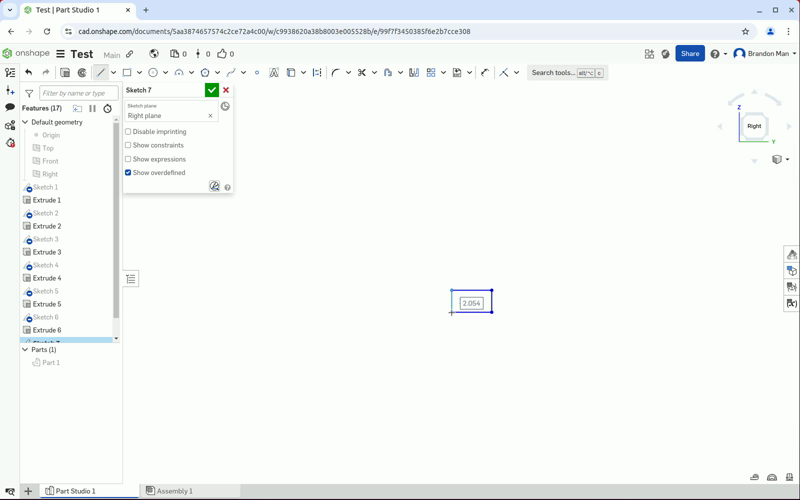
scroll(6)
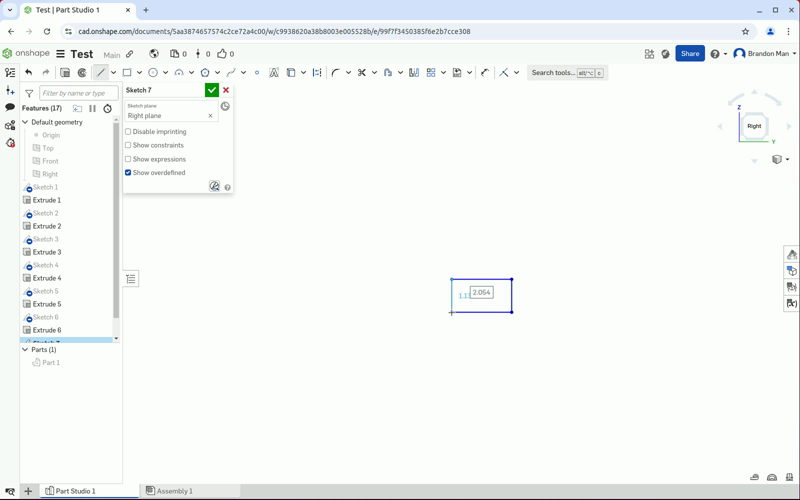
scroll(6)
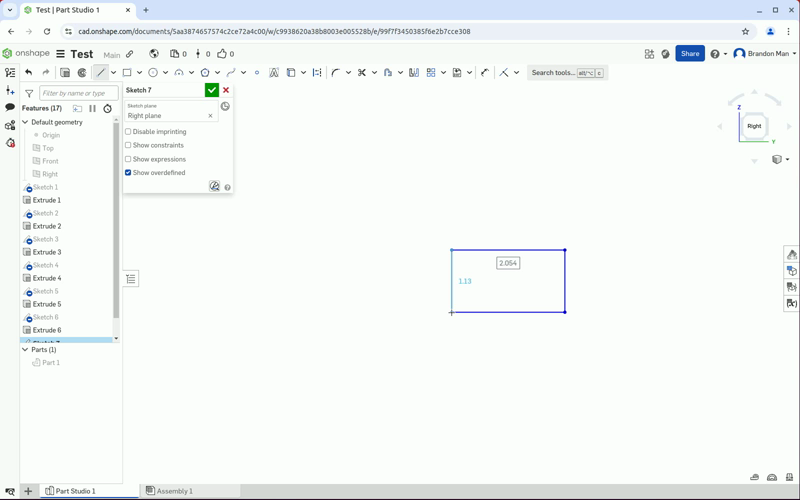
key_up(shift)
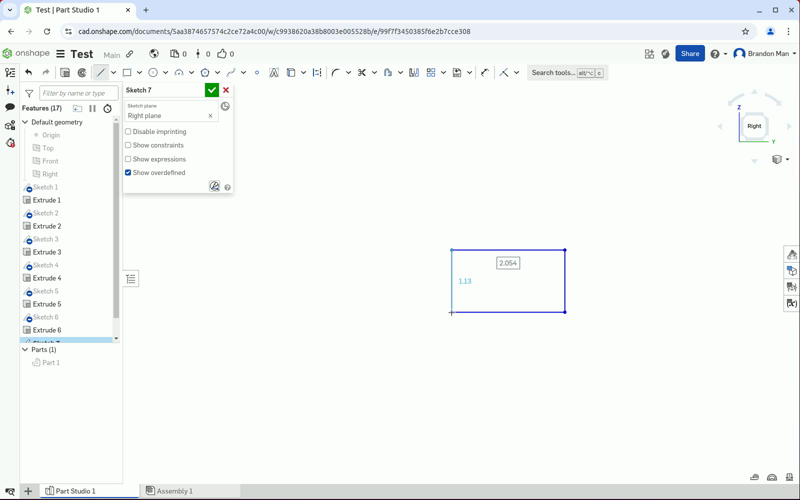
click(451, 312)
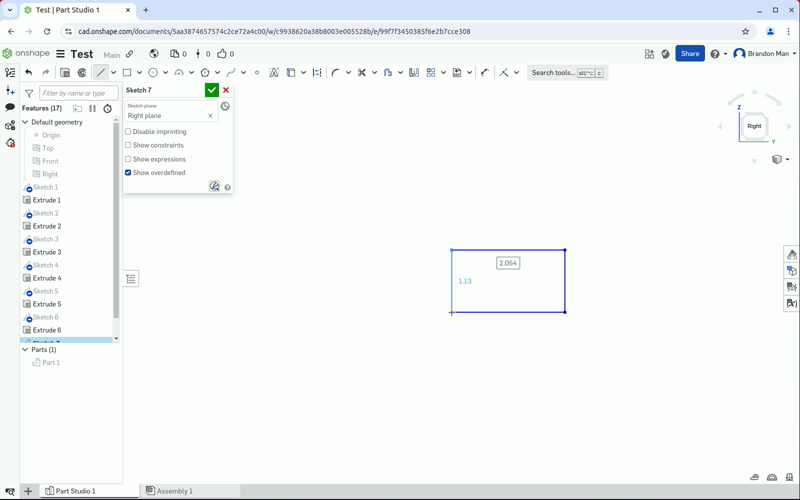
scroll(-6)
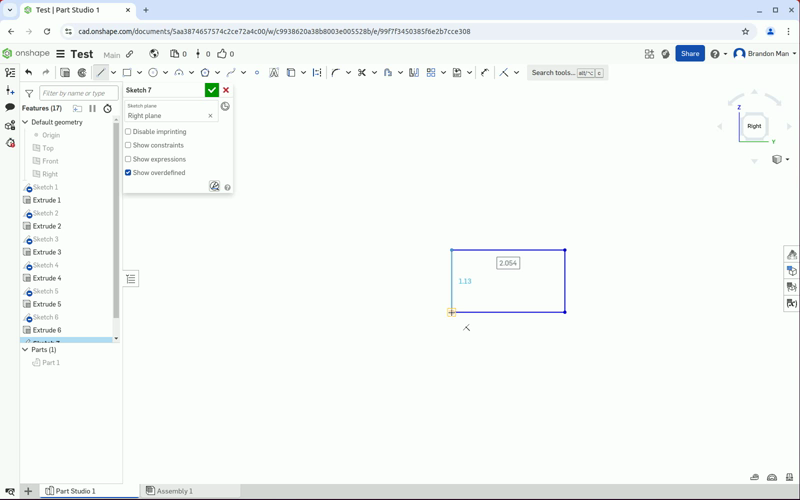
scroll(-6)
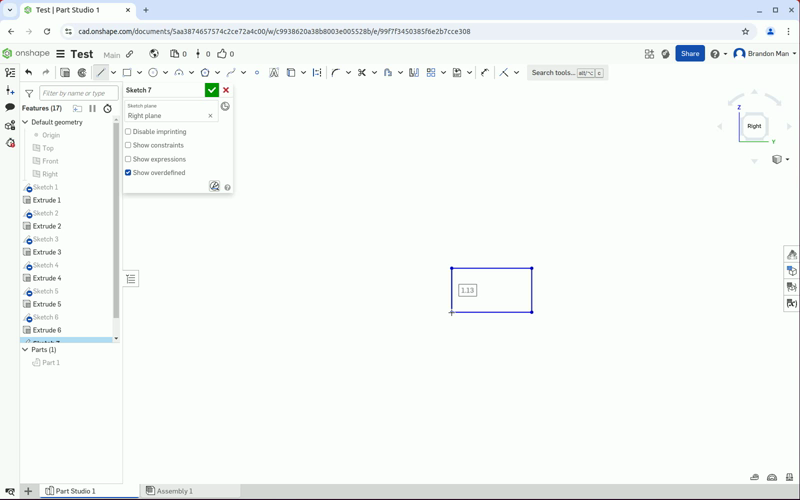
scroll(-6)
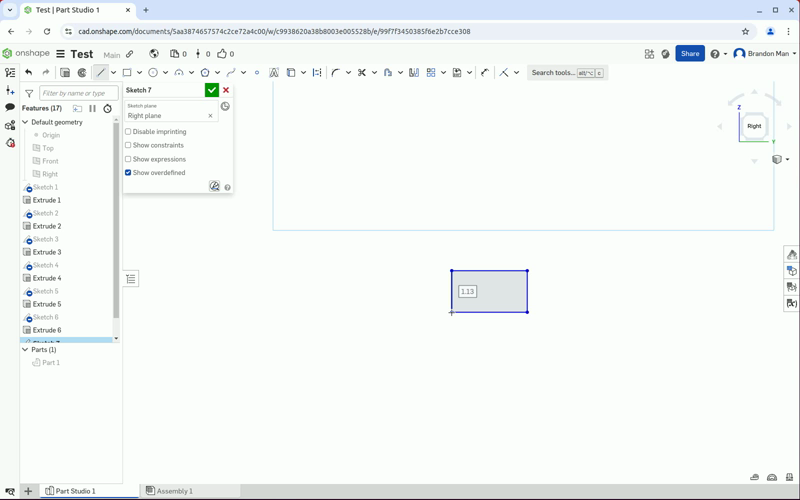
scroll(-6)
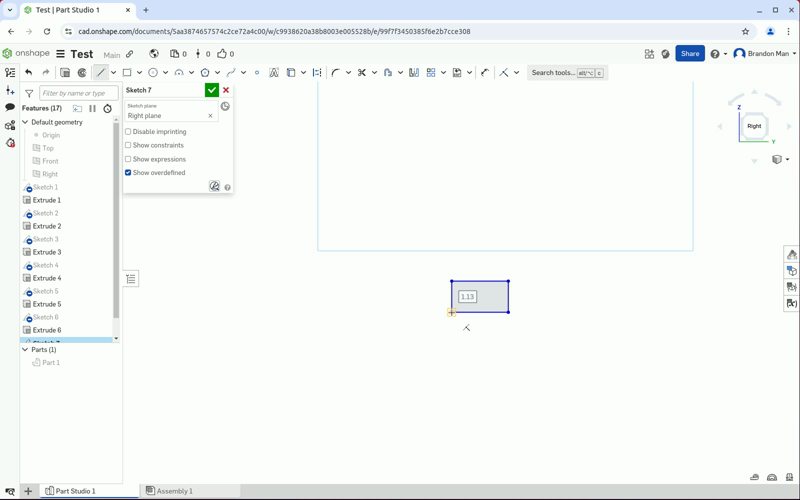
scroll(-6)
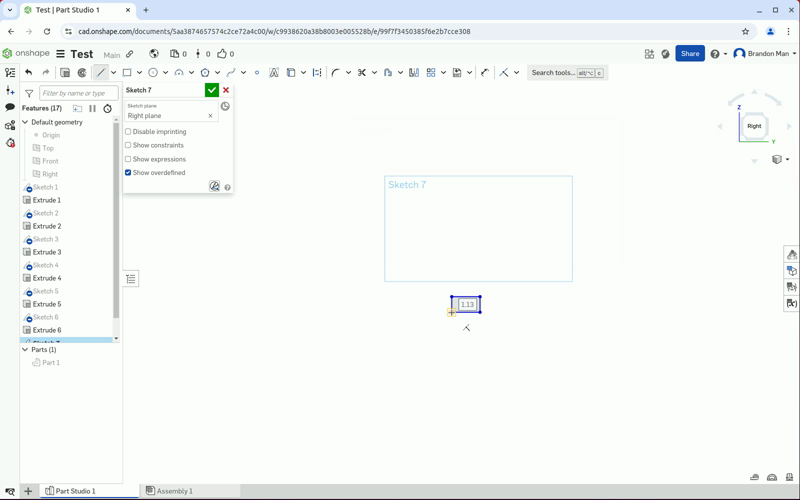
scroll(-6)
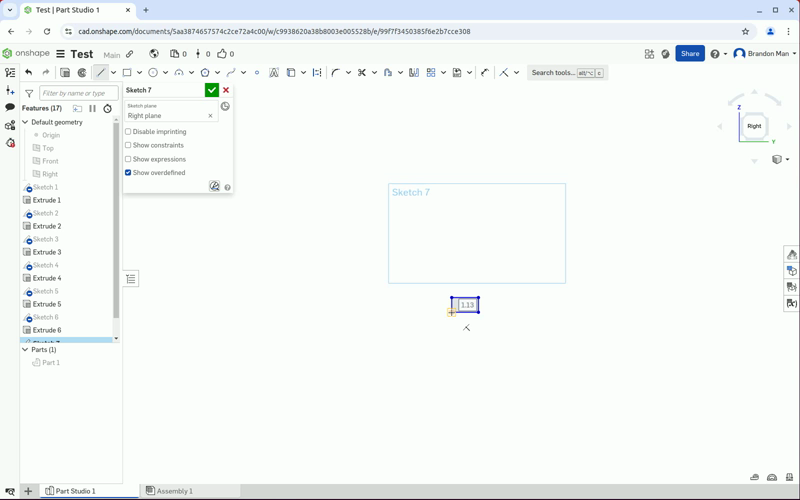
scroll(-6)
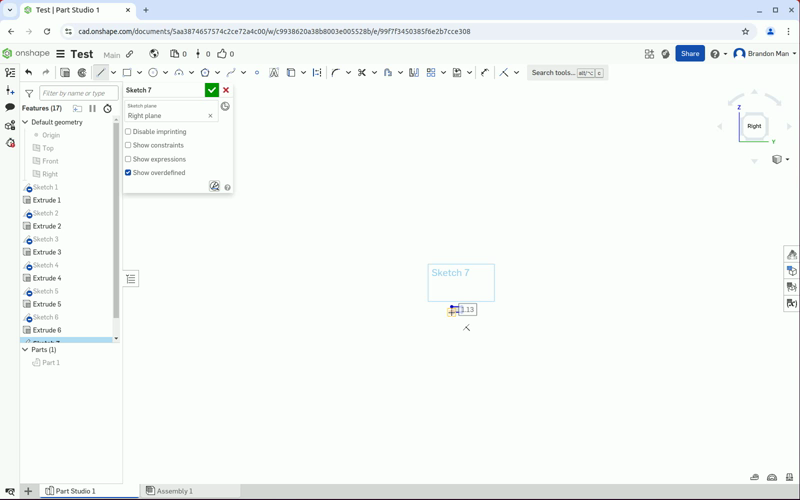
key(esc)
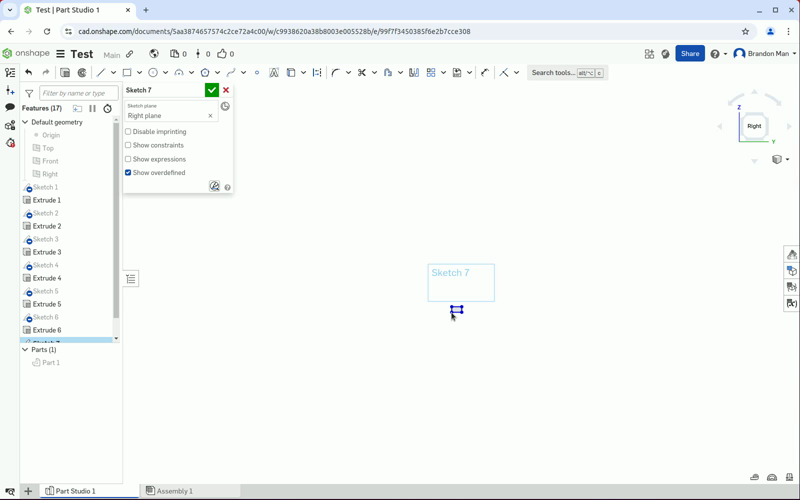
mouse_move(455, 310)
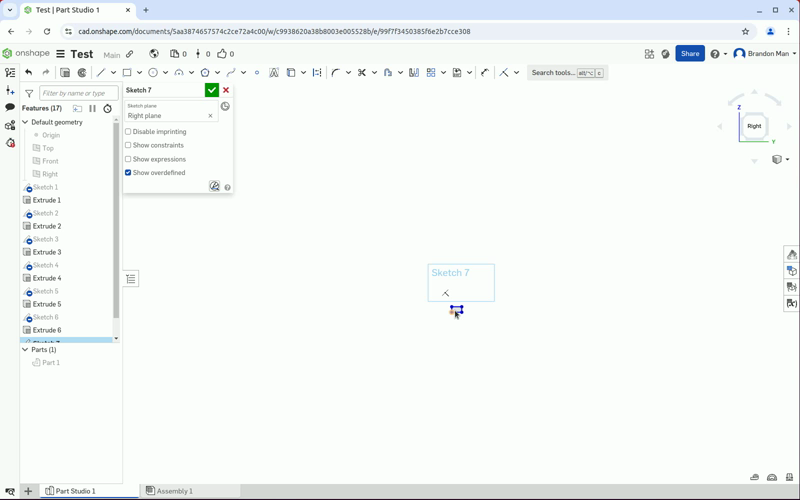
scroll(6)
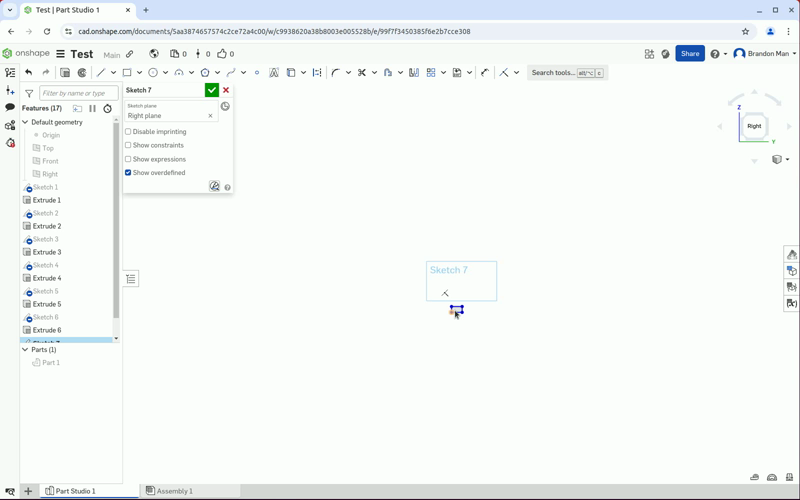
scroll(6)
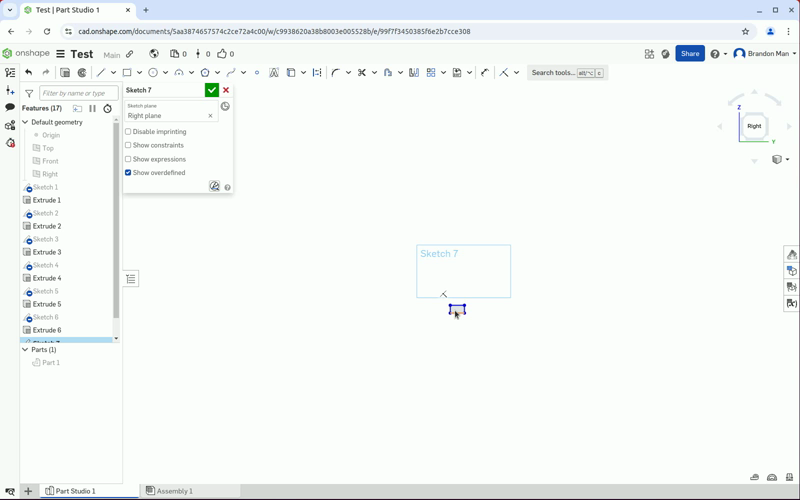
scroll(6)
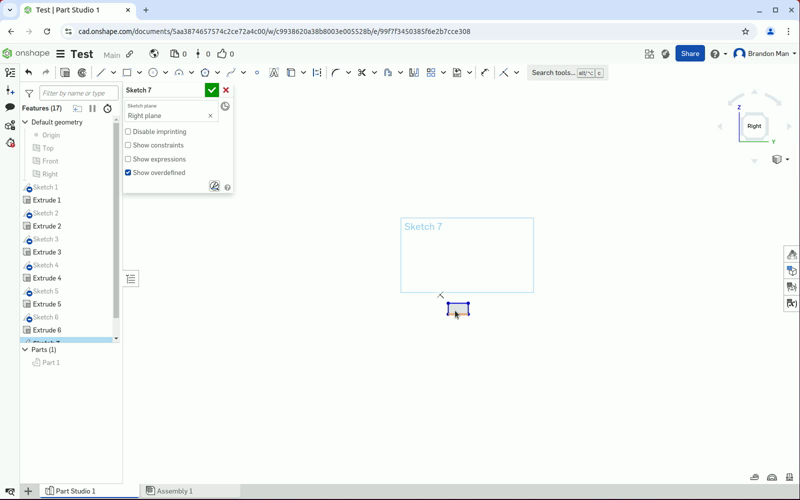
scroll(6)
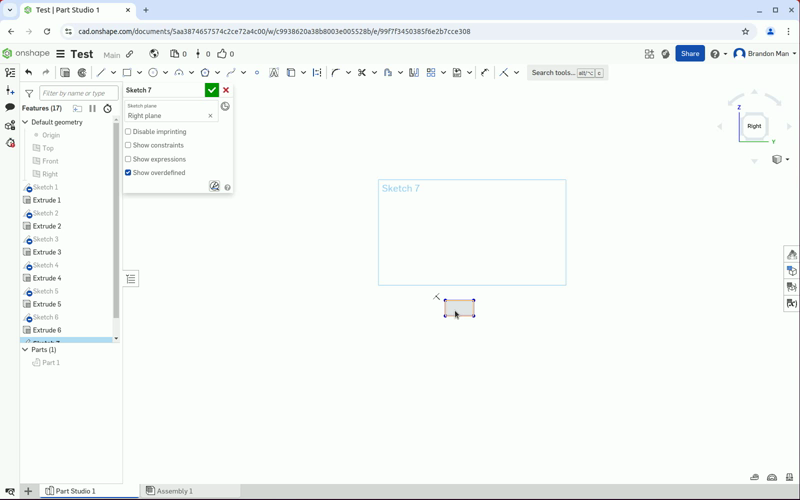
scroll(6)
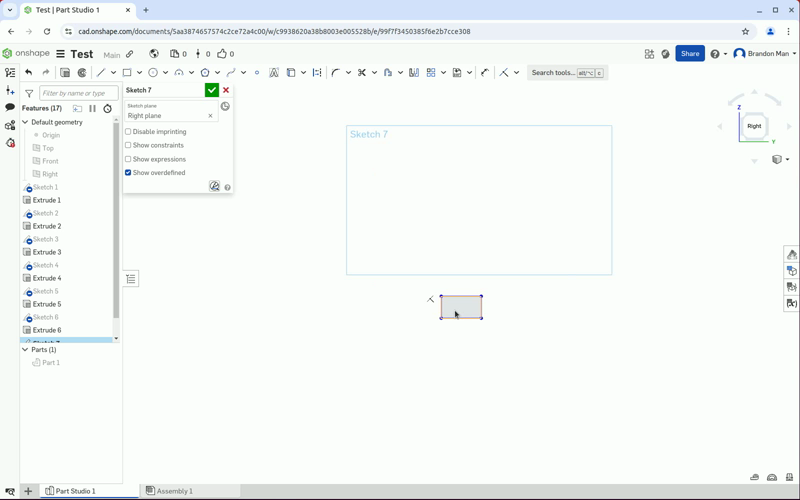
scroll(6)
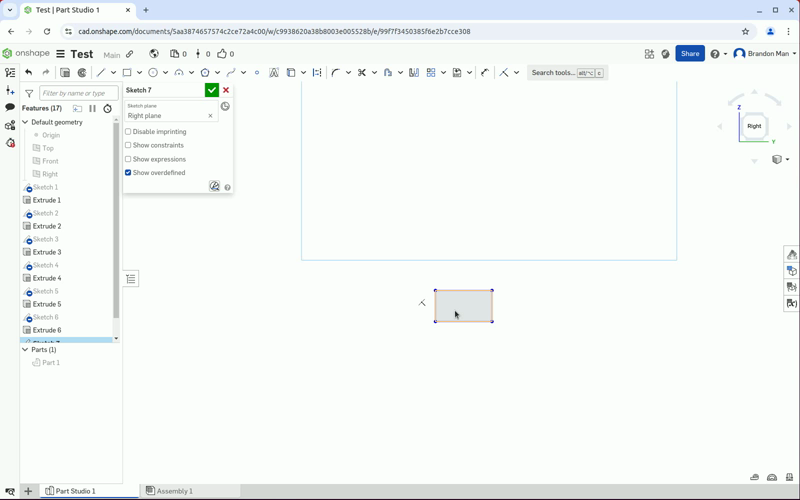
scroll(6)
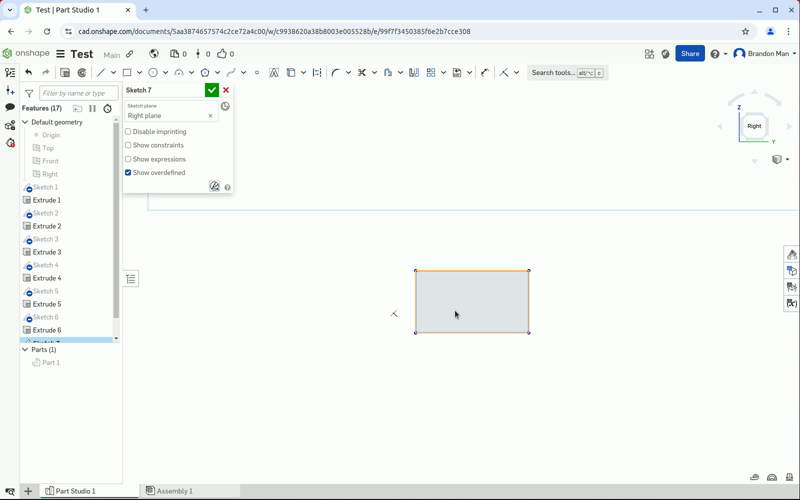
click(455, 310)
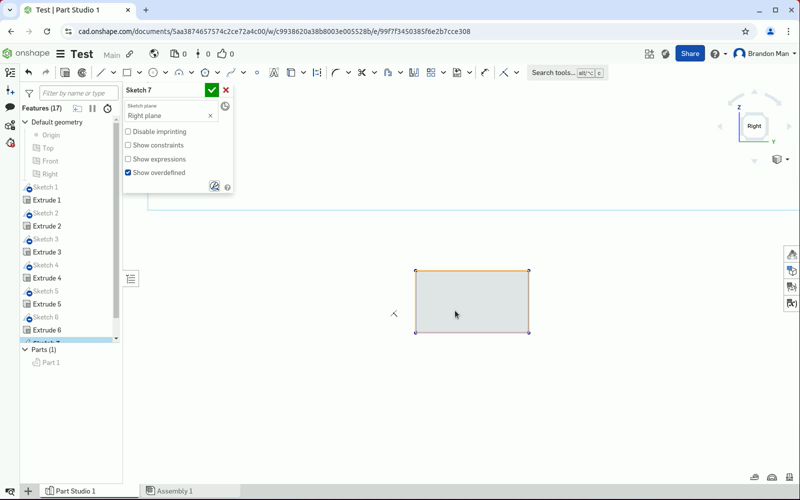
scroll(-6)
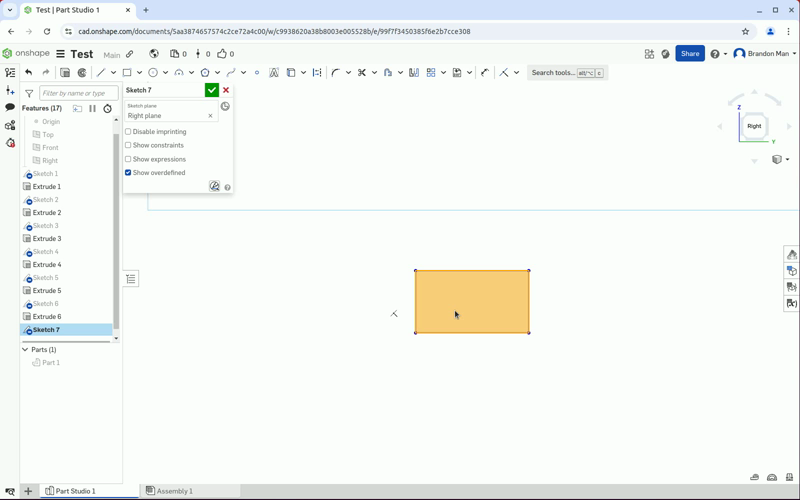
scroll(-6)
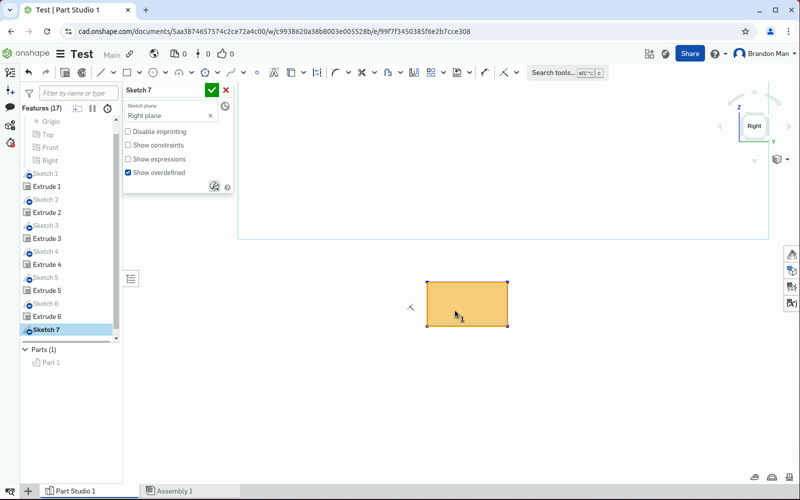
scroll(-6)
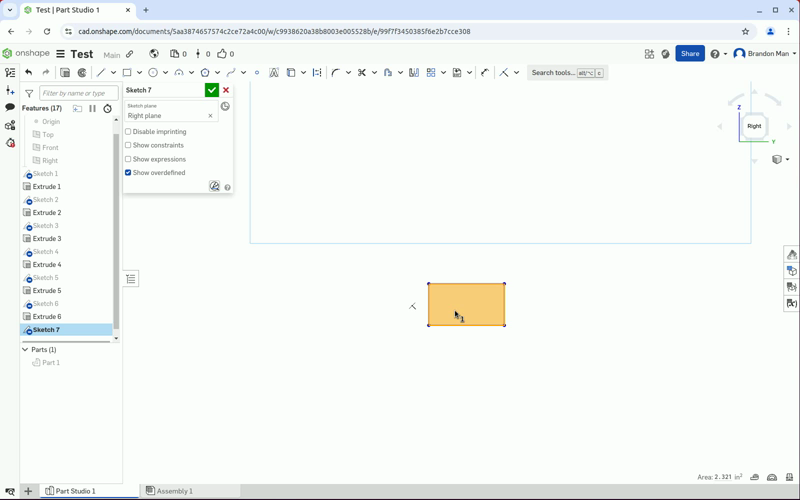
scroll(-6)
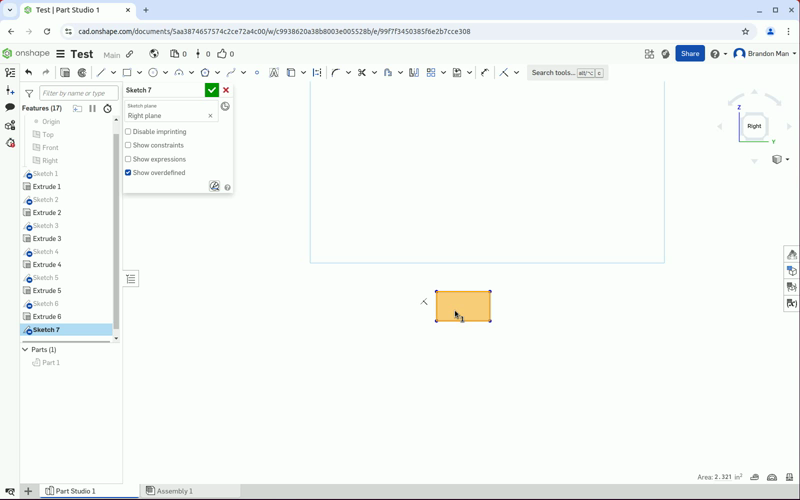
scroll(-6)
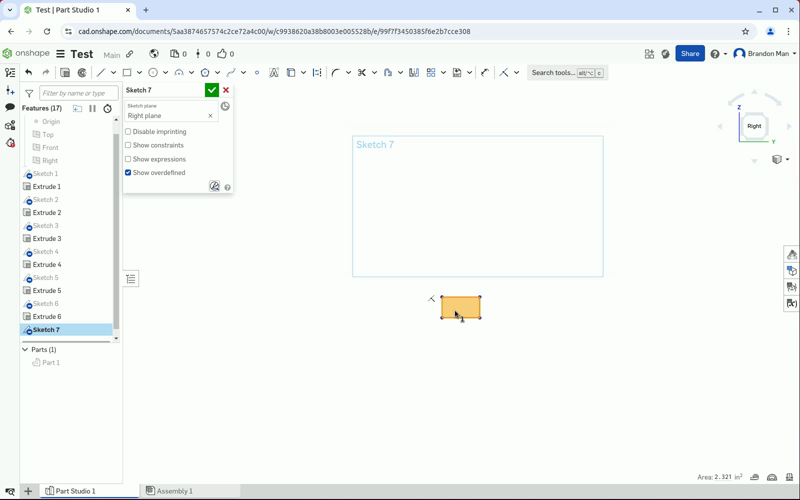
scroll(-6)
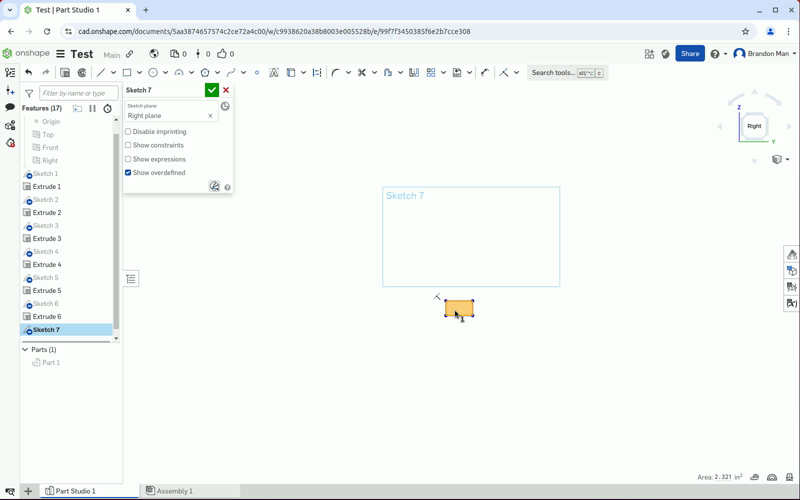
scroll(-6)
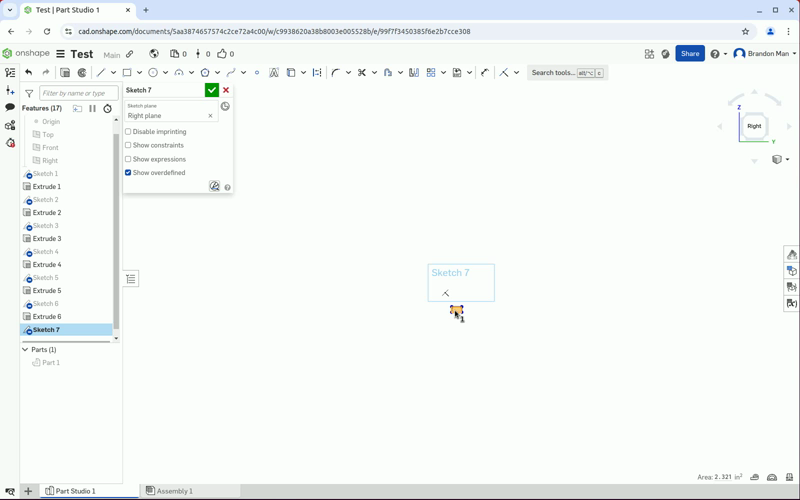
mouse_move(73, 352)
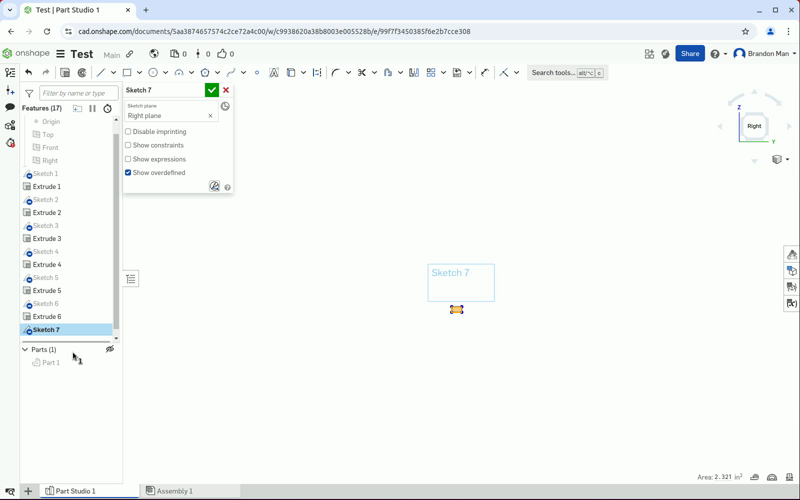
key(shift+y)
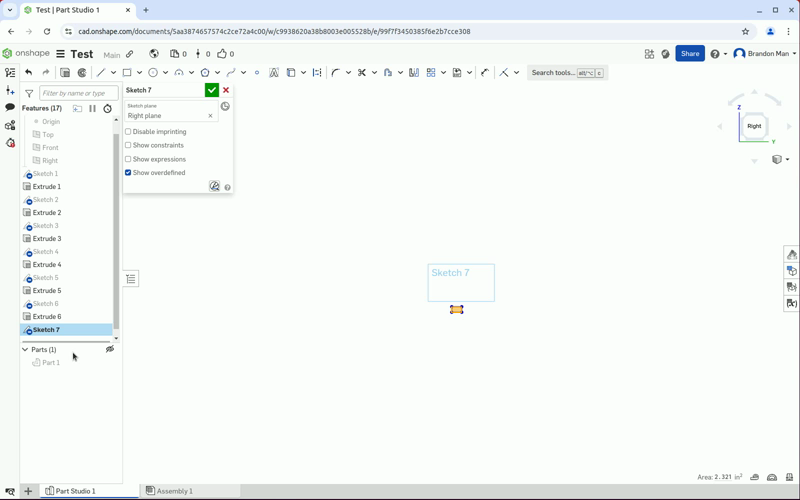
key(shift+e)
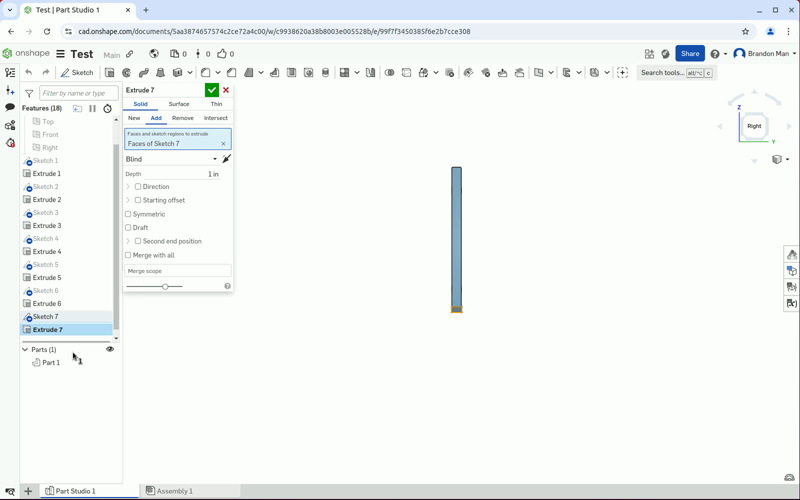
mouse_move(143, 106)
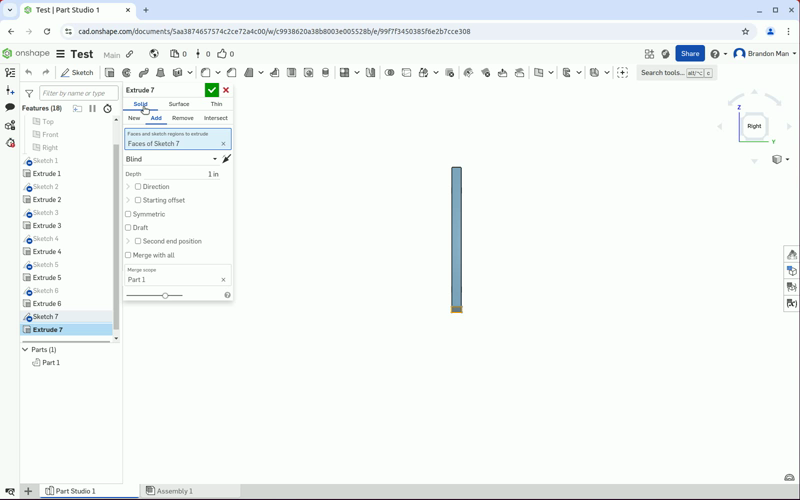
click(143, 106)
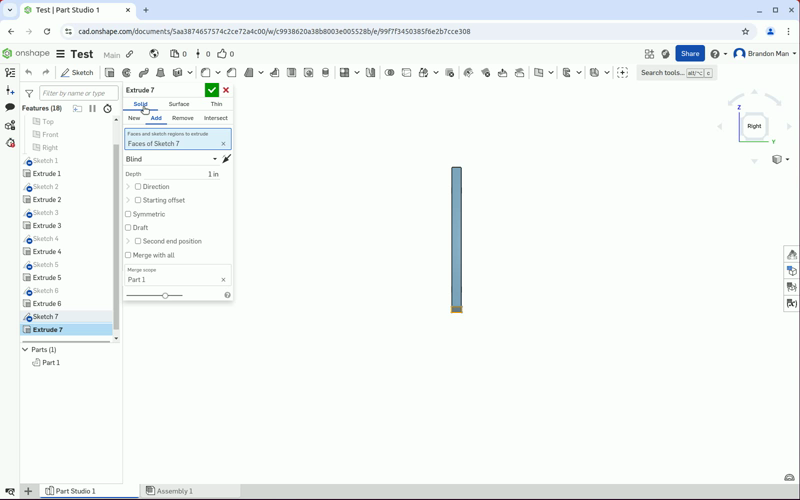
mouse_move(186, 120)
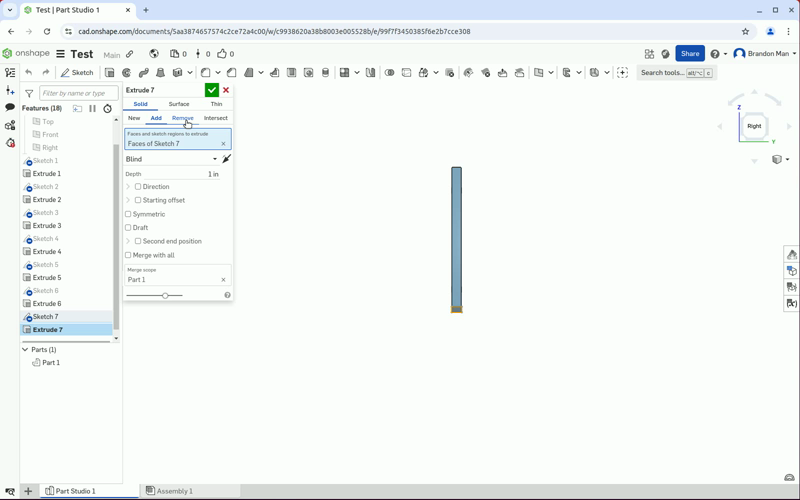
click(186, 120)
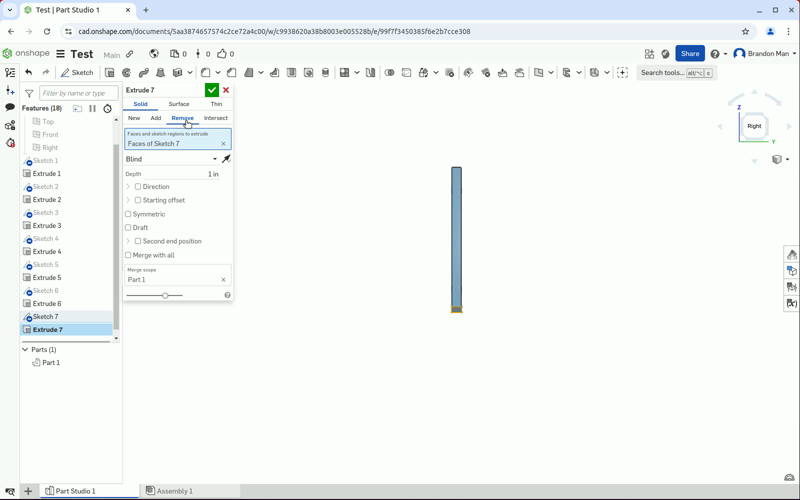
key(tab, 4)
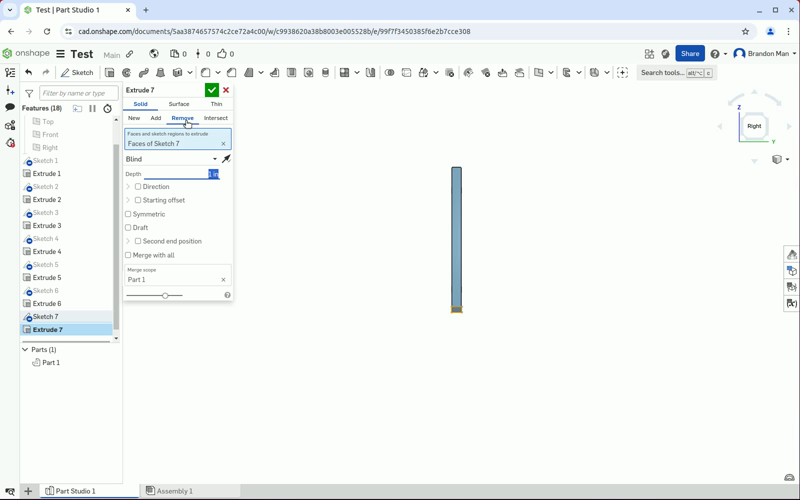
text(11.554)
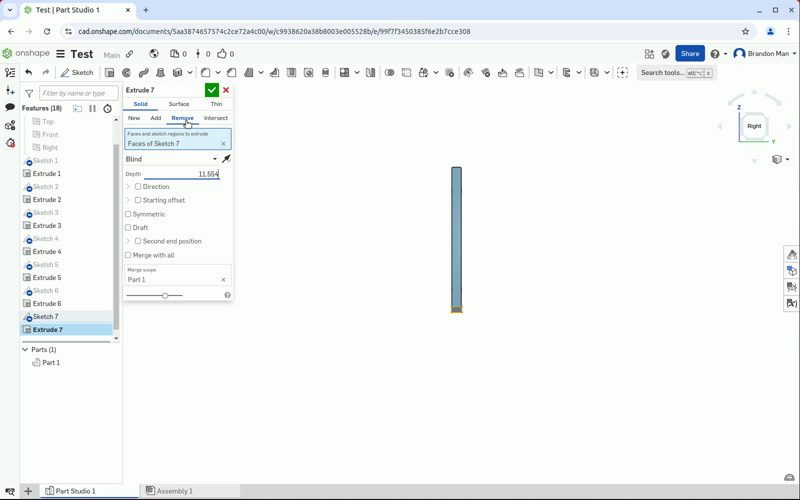
key(tab, 6)
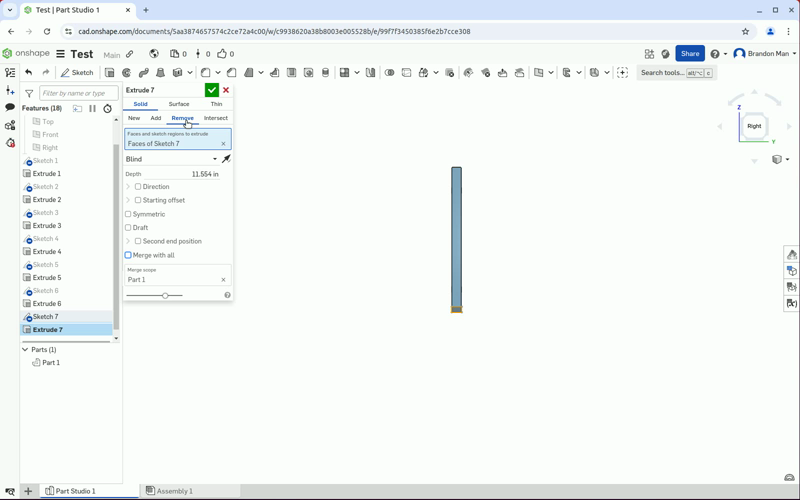
key(space)
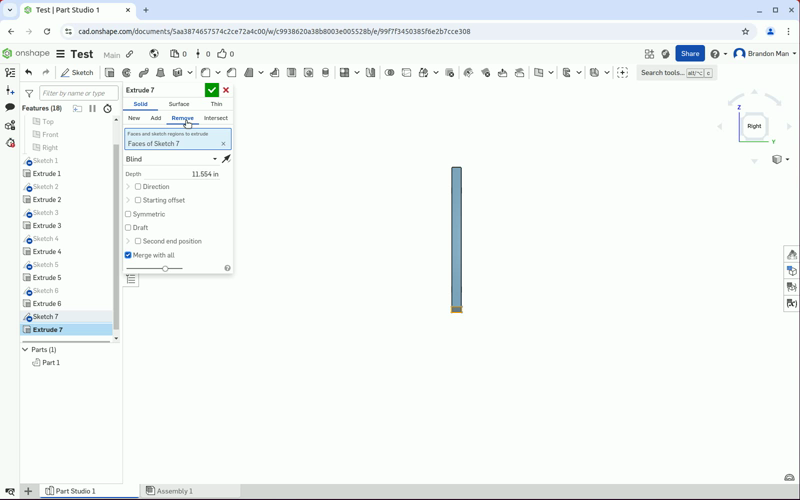
key(enter)
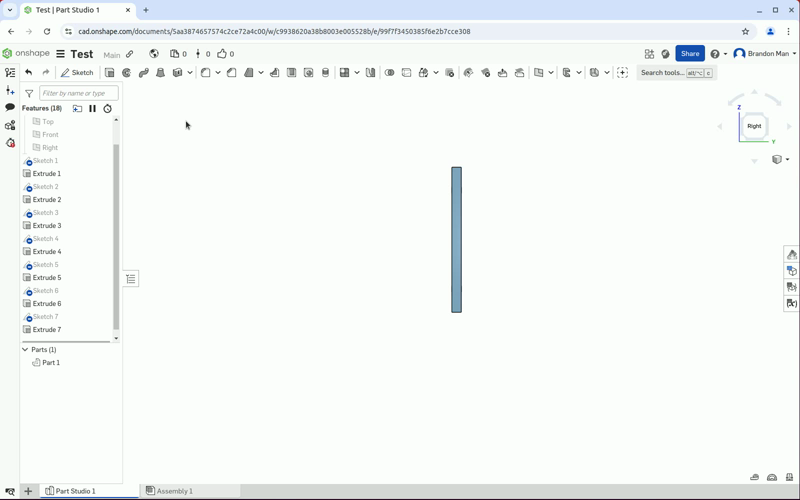
key(shift+h)
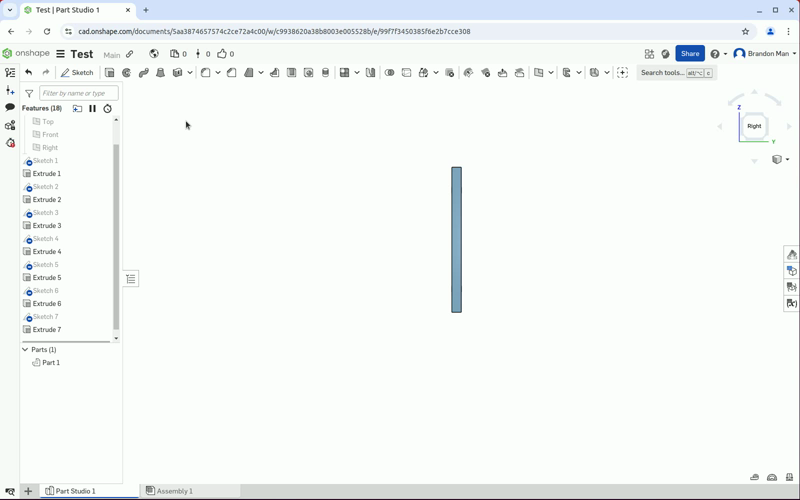
key(shift+h)
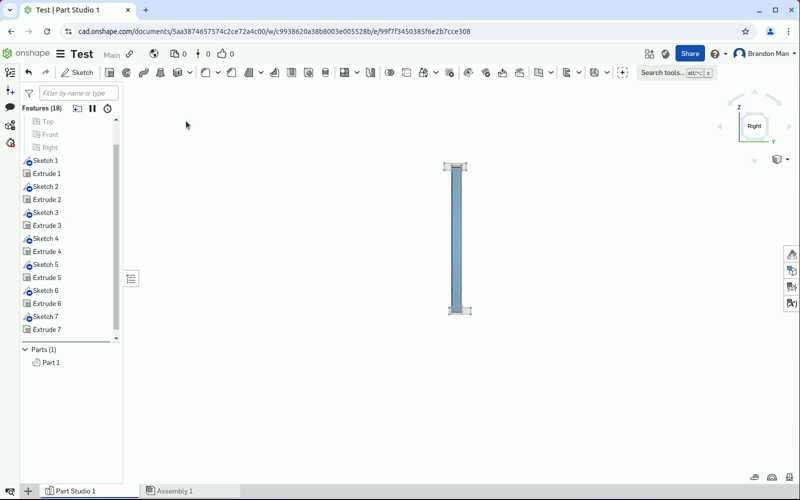
key(shift+7)
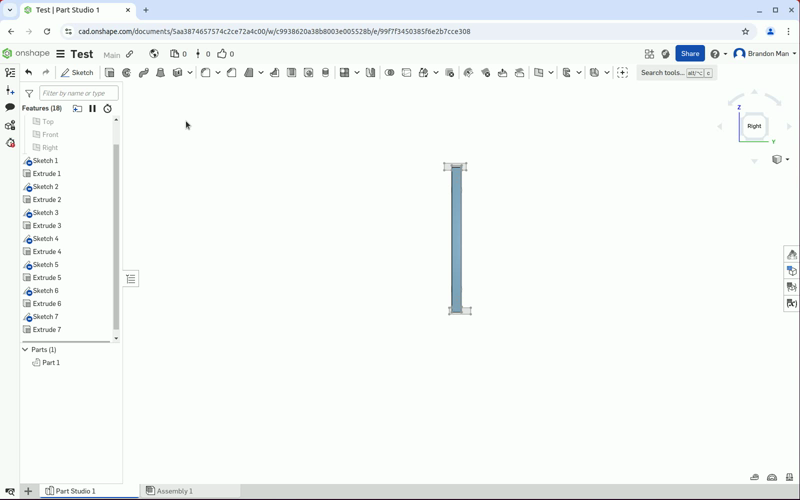
key(right, 2)
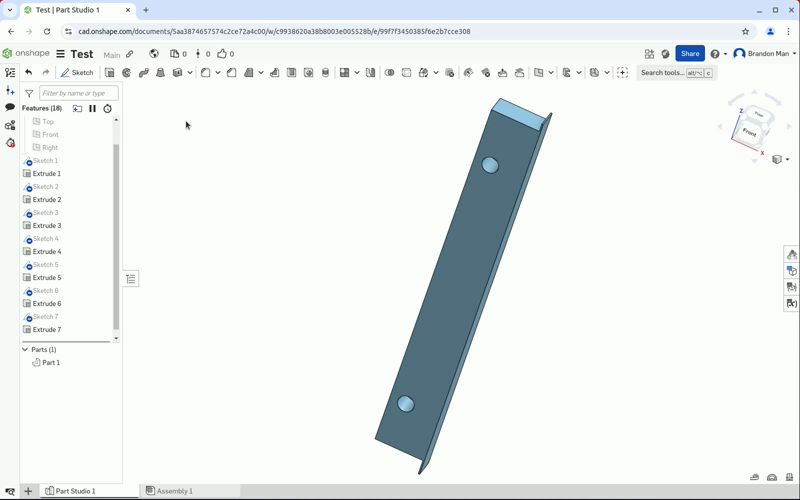
key(down, 2)
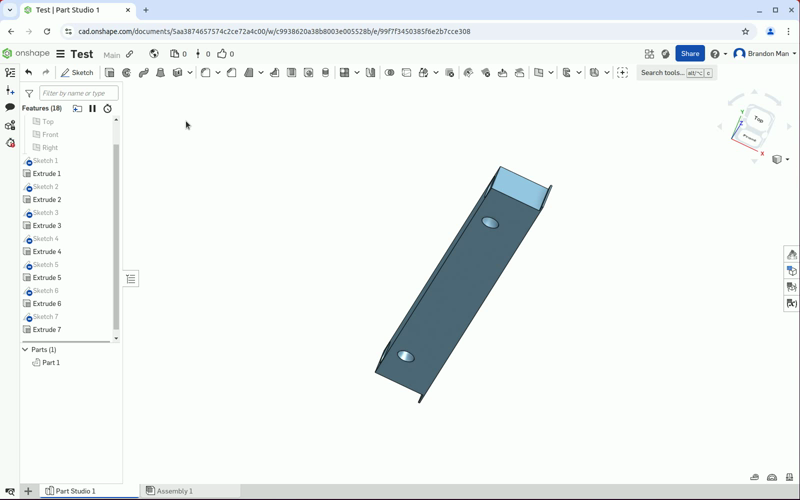
key(up, 2)
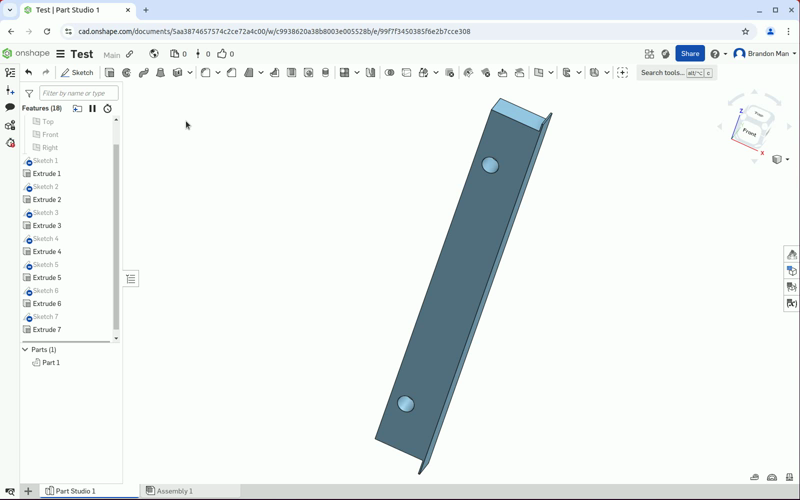
key(left, 2)
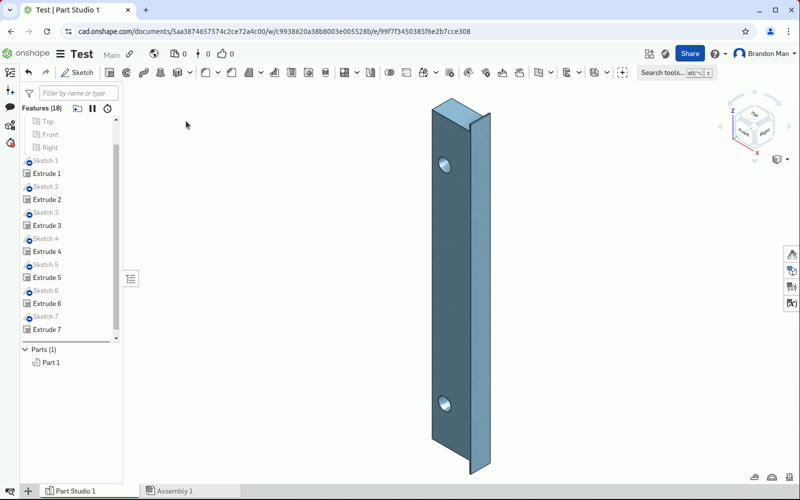
mouse_move(69, 163)
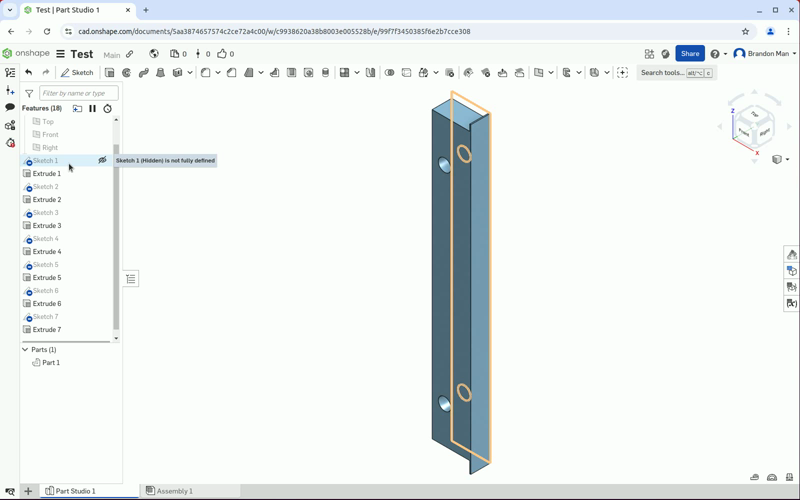
click(69, 163)